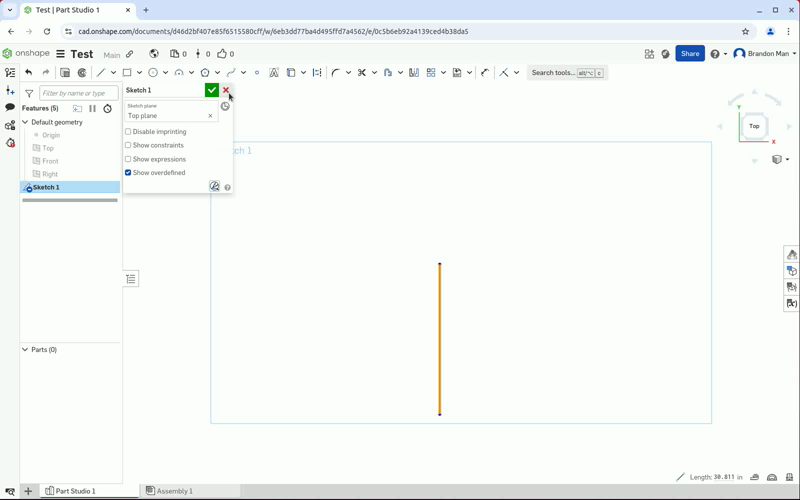
key(shift+h)
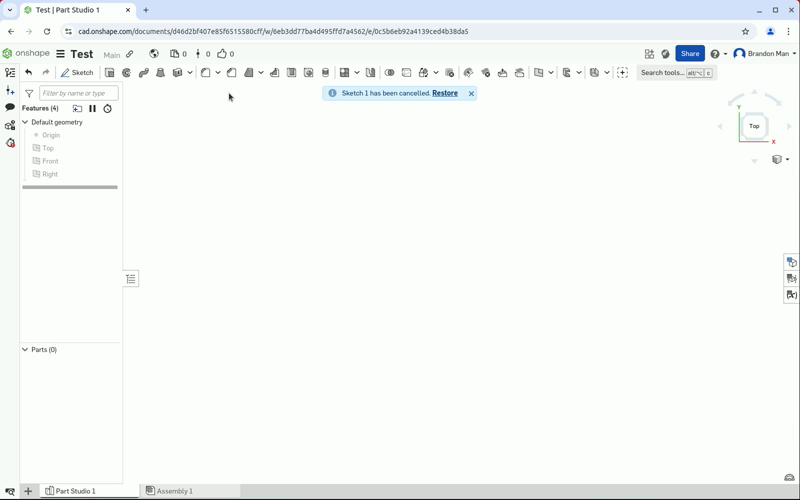
mouse_move(73, 352)
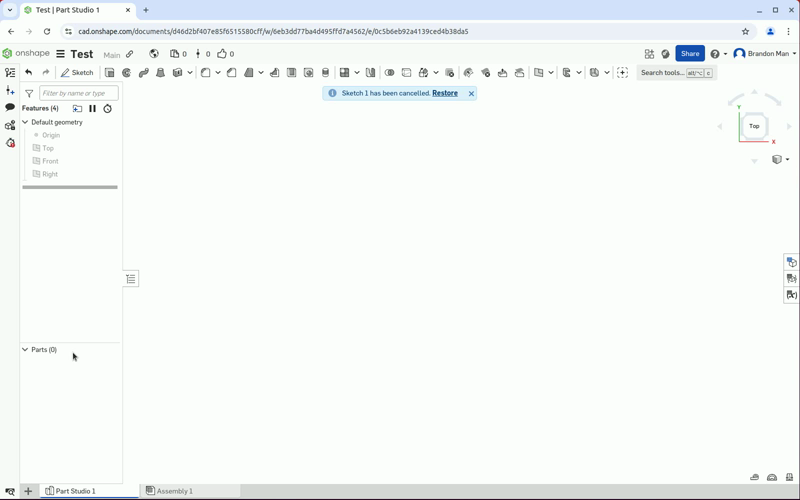
key(y)
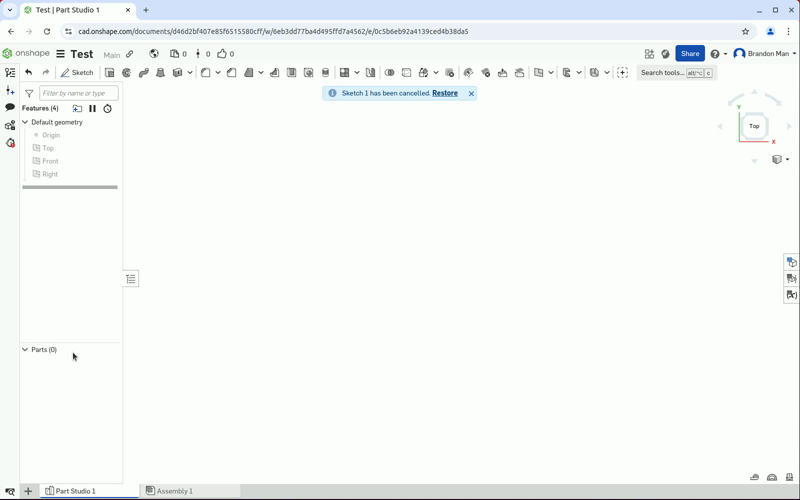
key(shift+p)
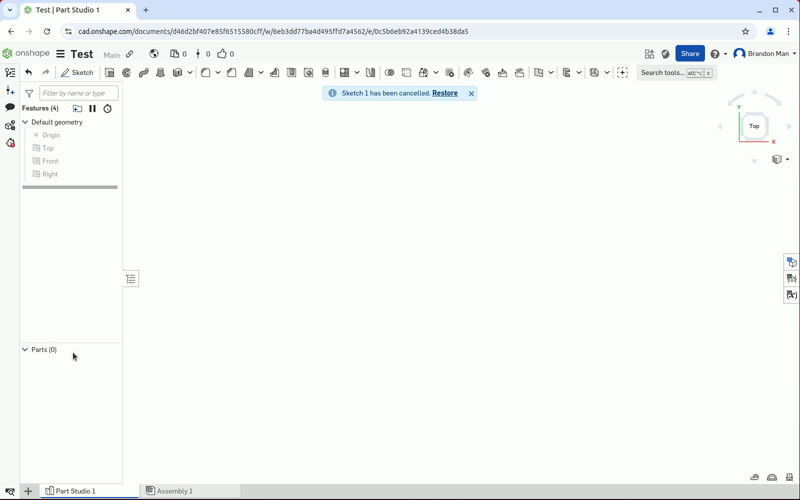
key(space)
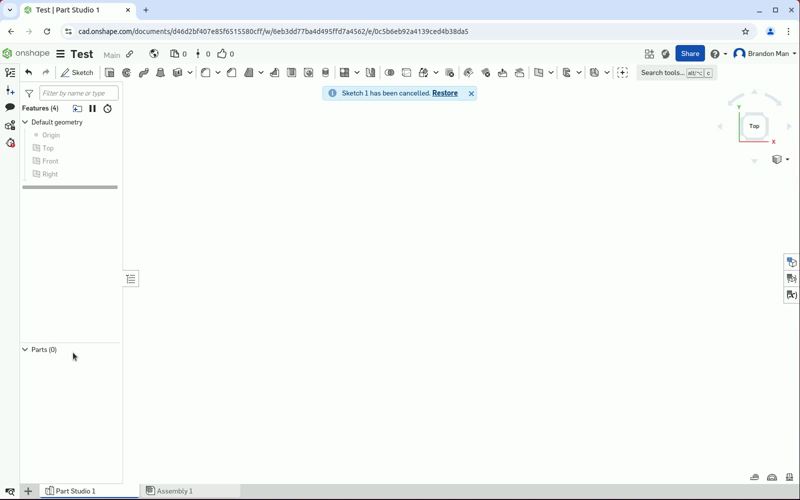
key_down(shift)
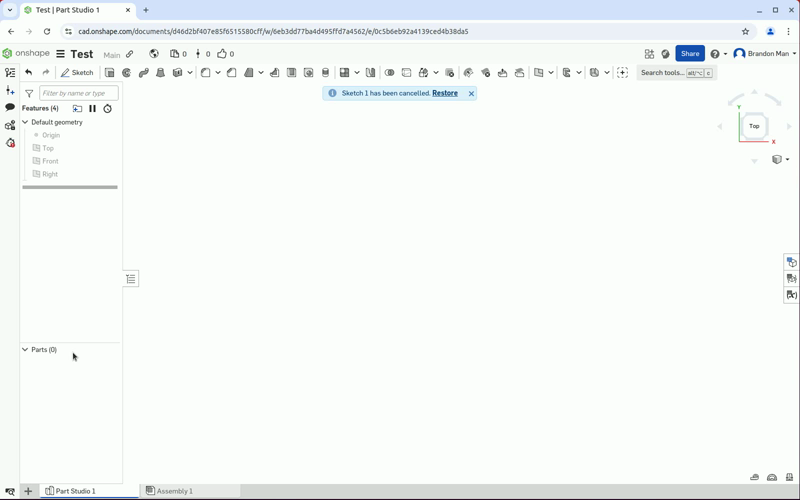
key(up)
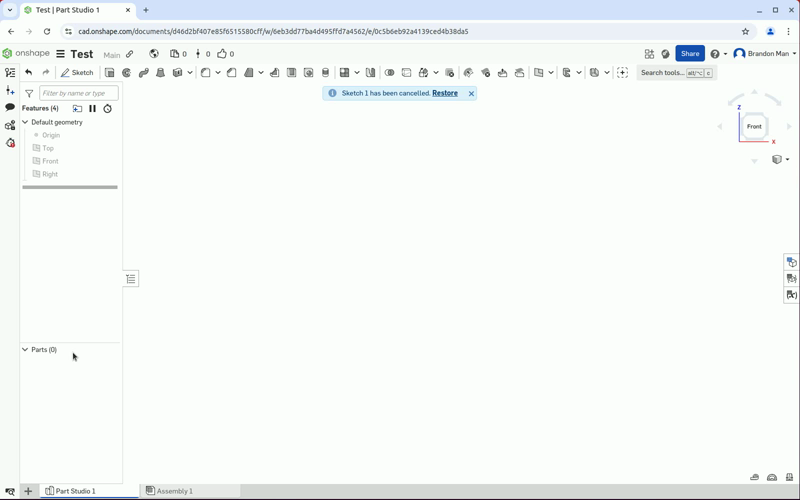
key_up(shift)
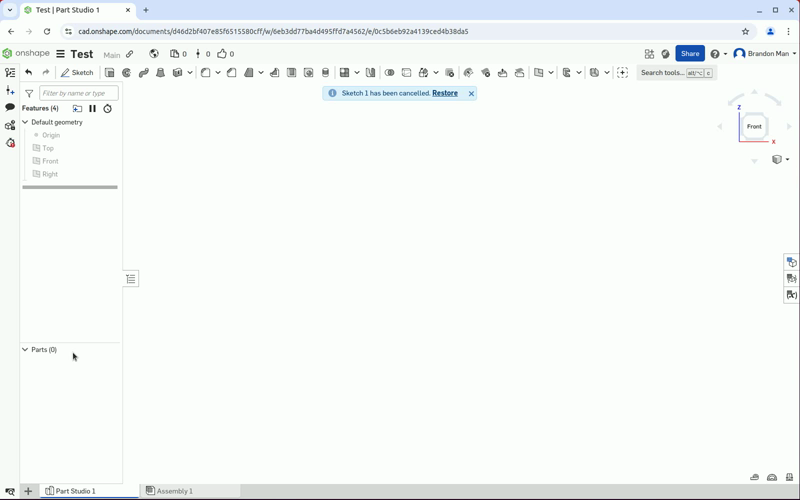
mouse_move(73, 352)
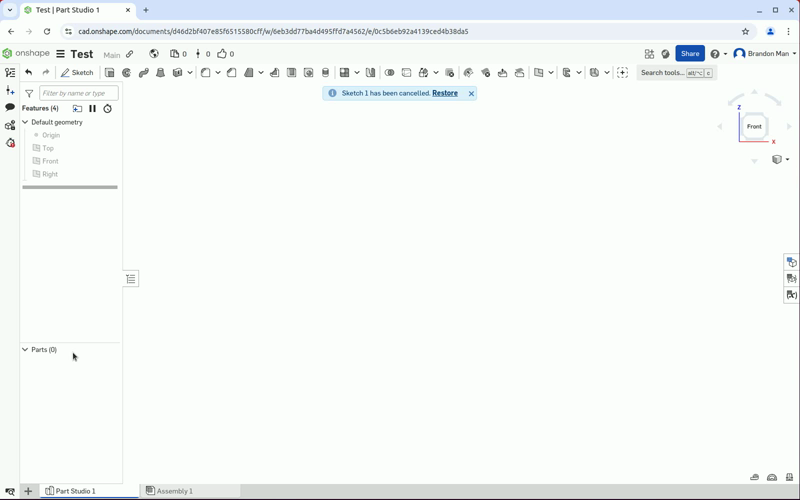
key(shift+y)
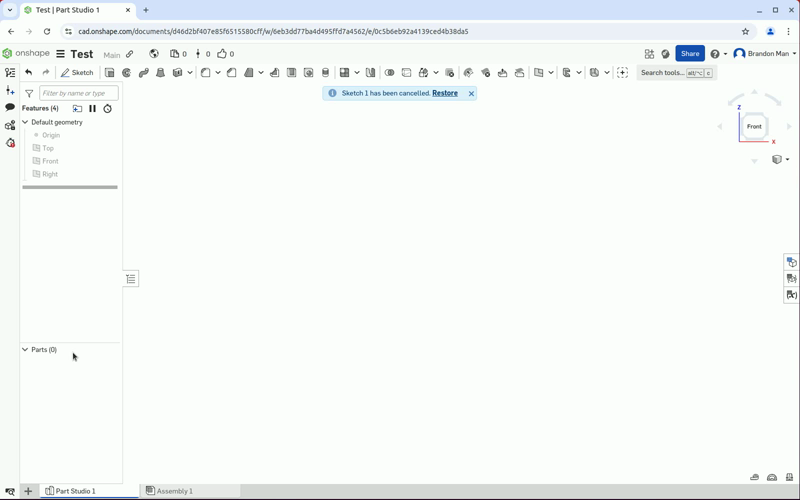
key(shift+s)
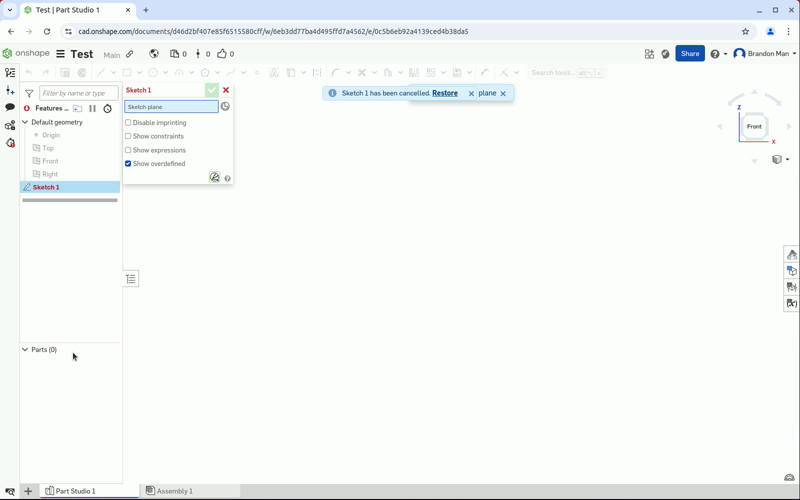
mouse_move(73, 163)
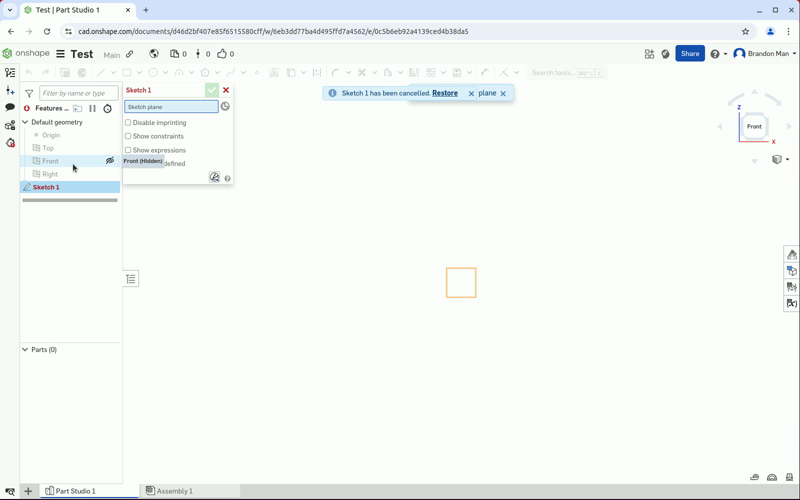
click(73, 163)
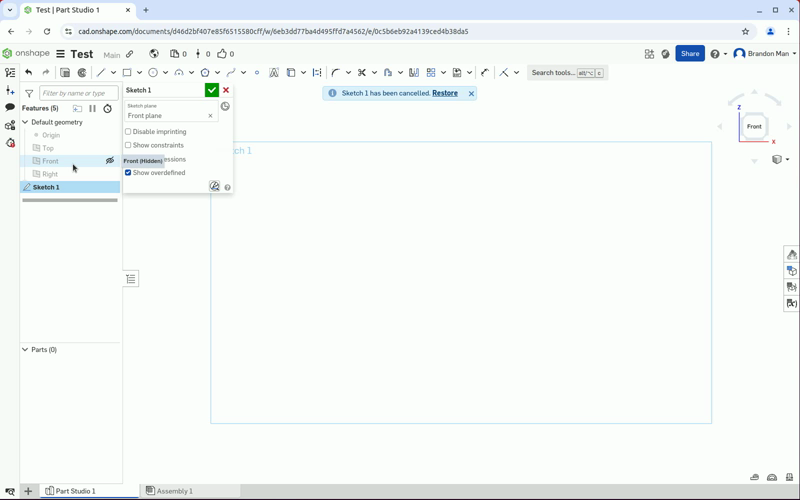
mouse_move(73, 352)
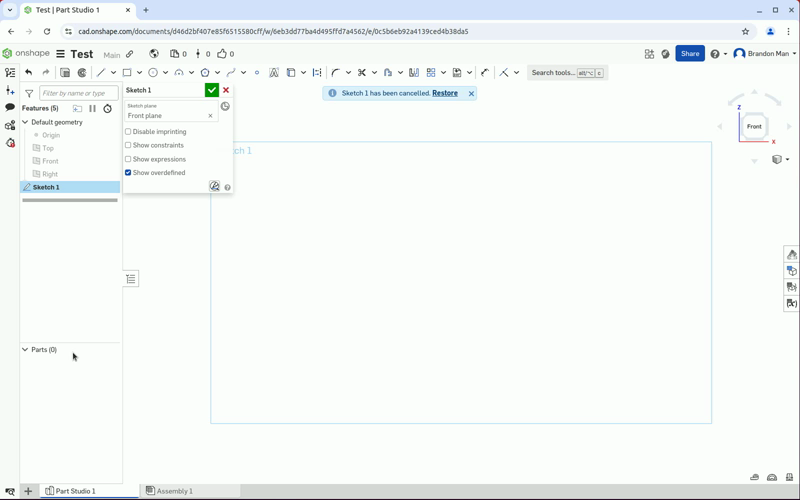
key(y)
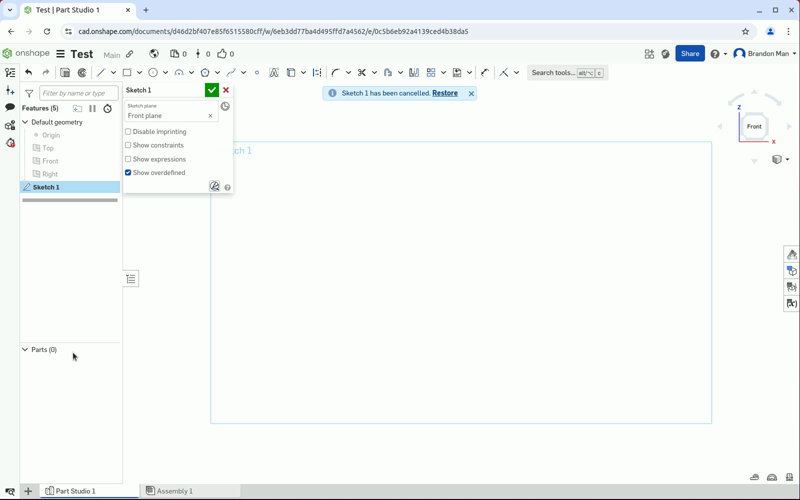
key(c)
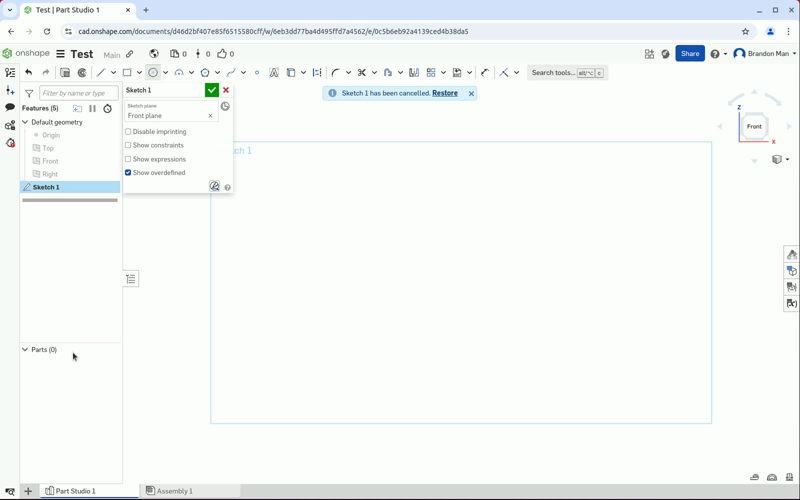
key_down(shift)
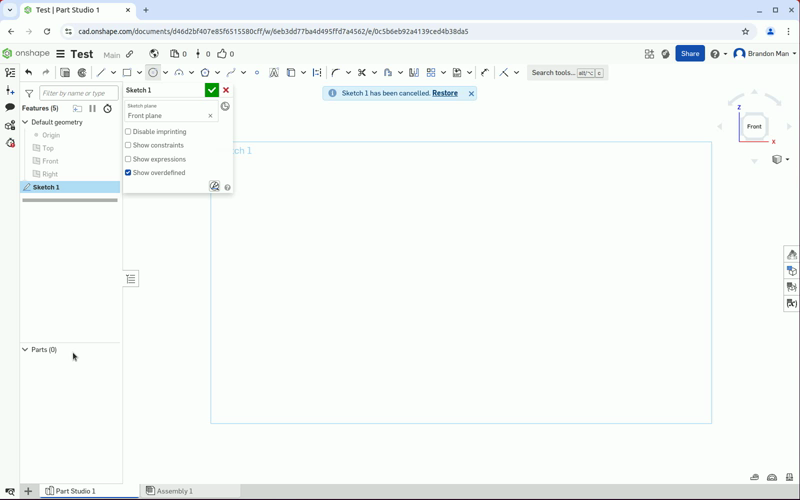
mouse_move(461, 178)
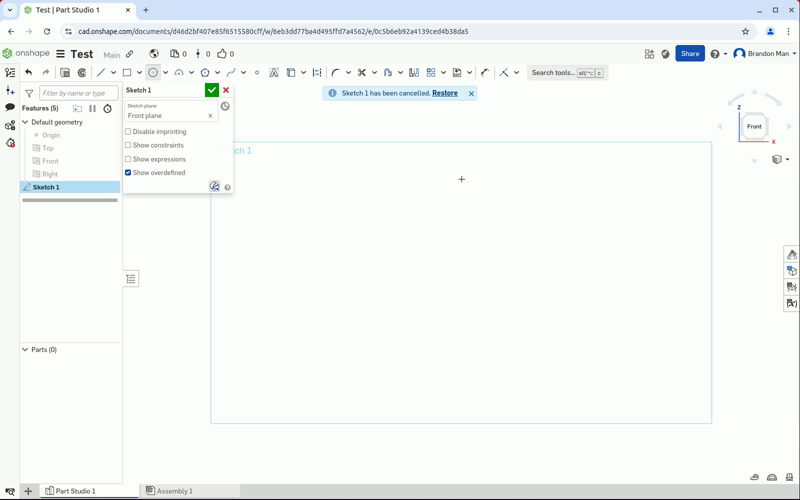
click(461, 178)
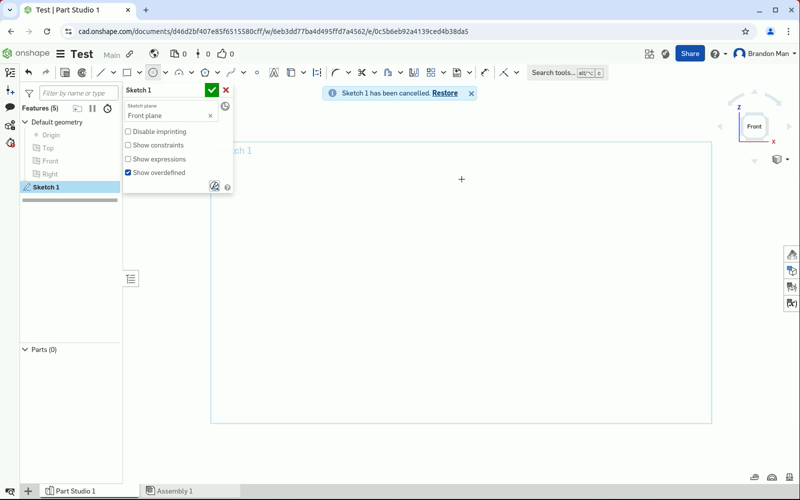
key_up(shift)
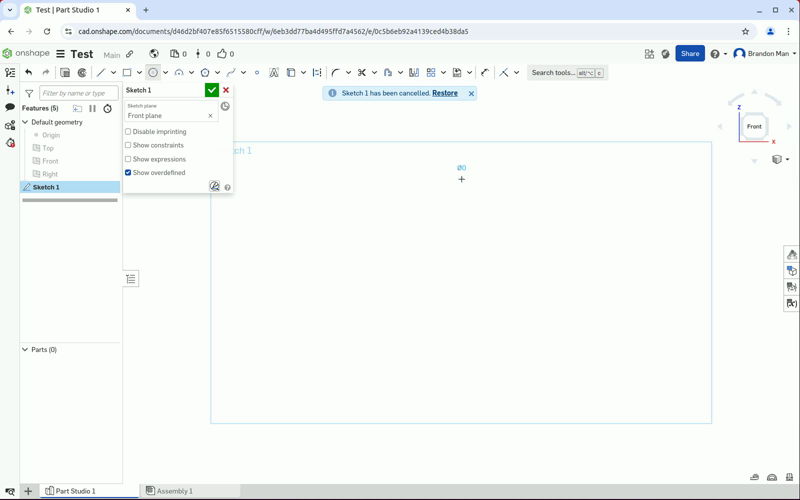
mouse_move(471, 178)
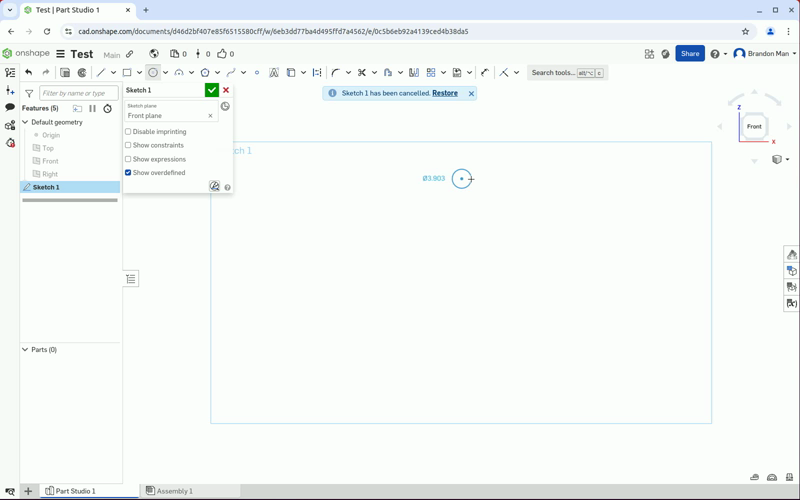
click(471, 178)
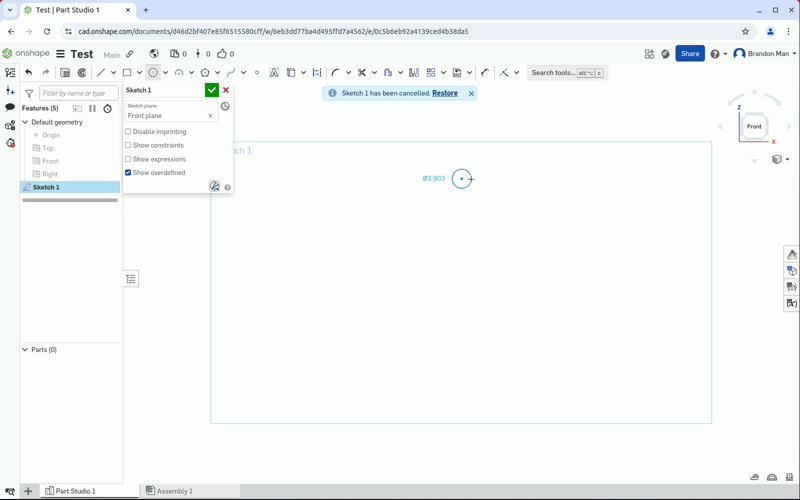
key(esc)
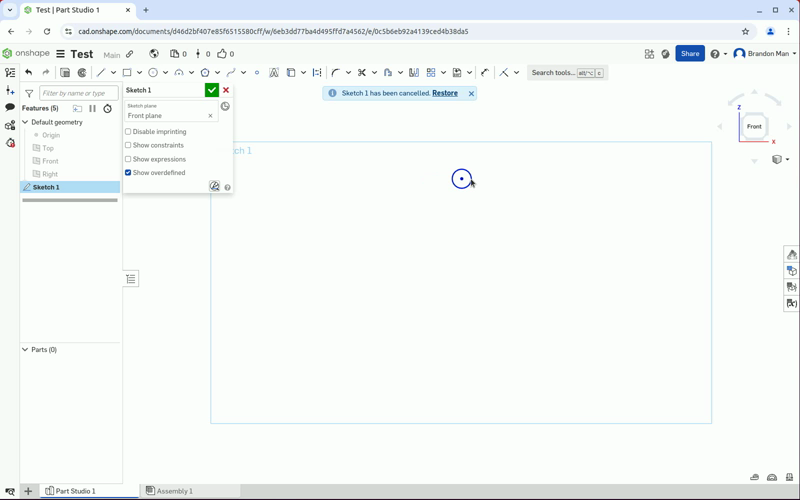
key(c)
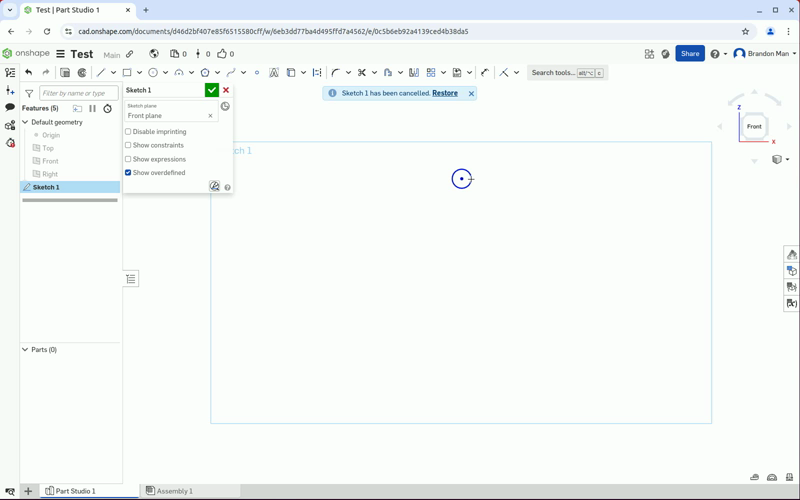
key_down(shift)
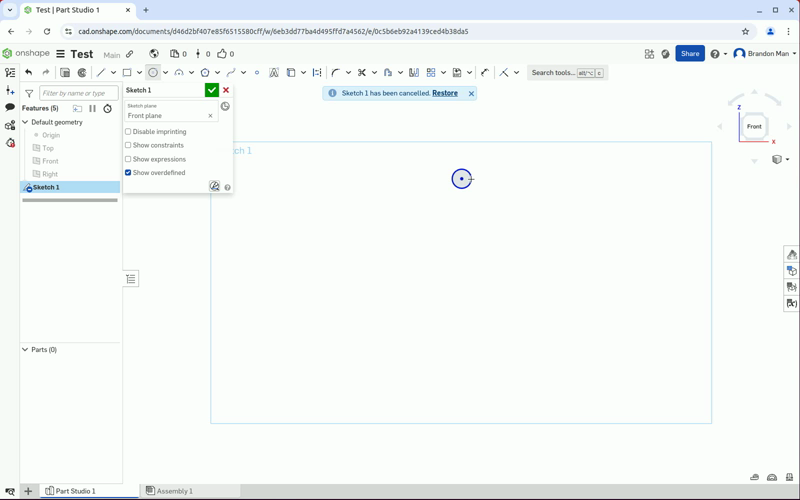
mouse_move(461, 178)
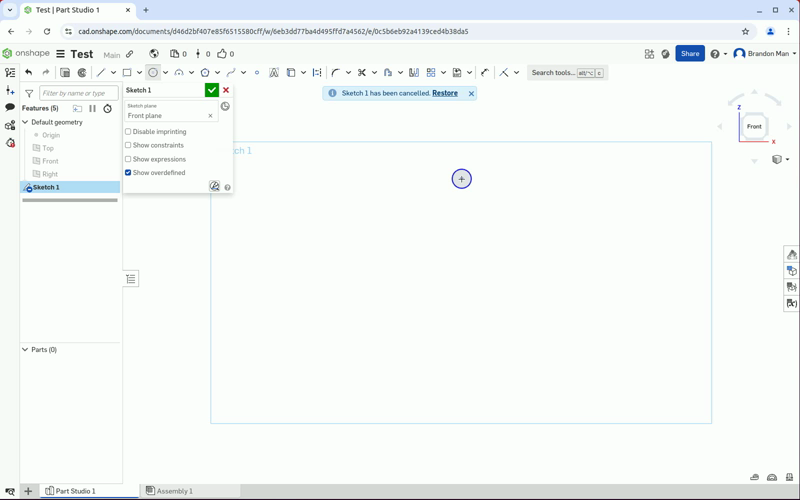
click(461, 178)
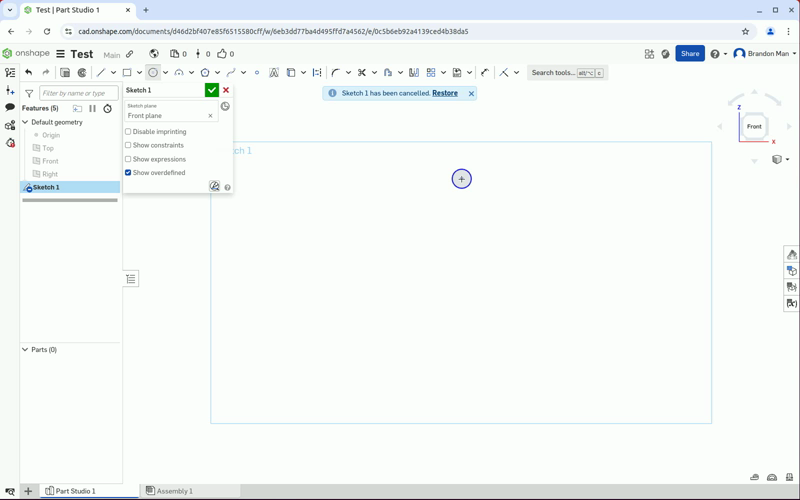
key_up(shift)
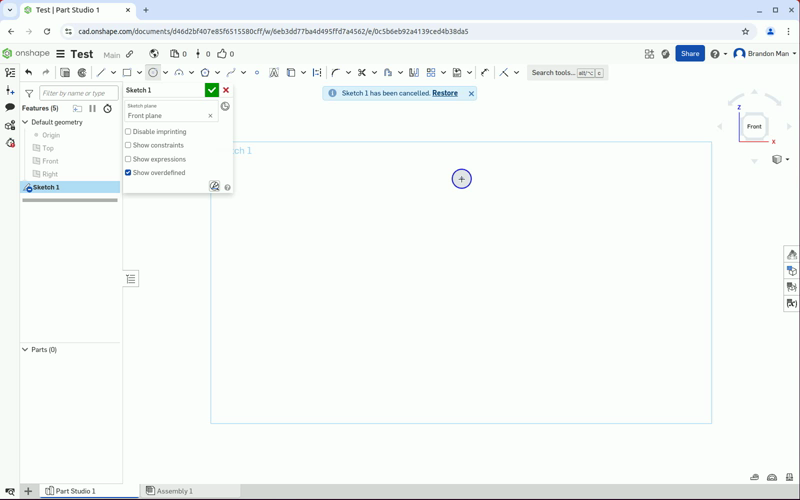
mouse_move(464, 178)
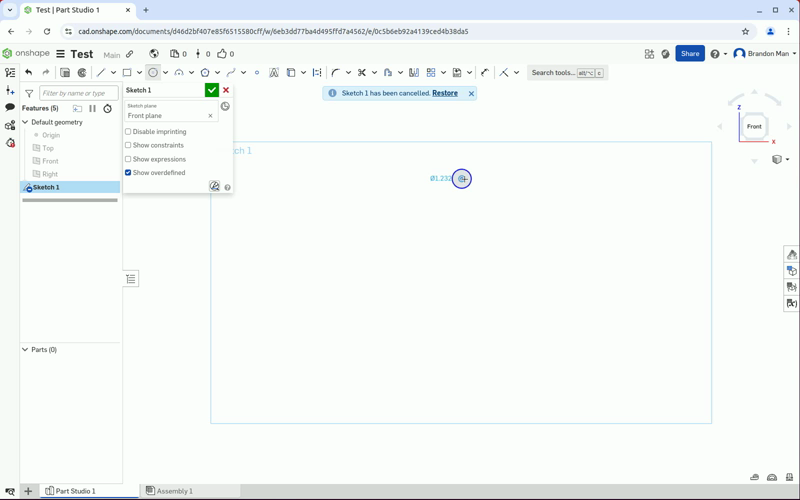
scroll(6)
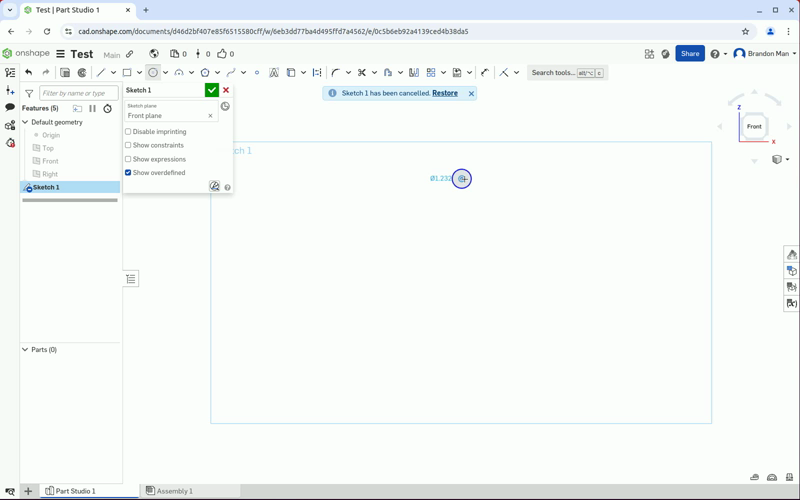
scroll(6)
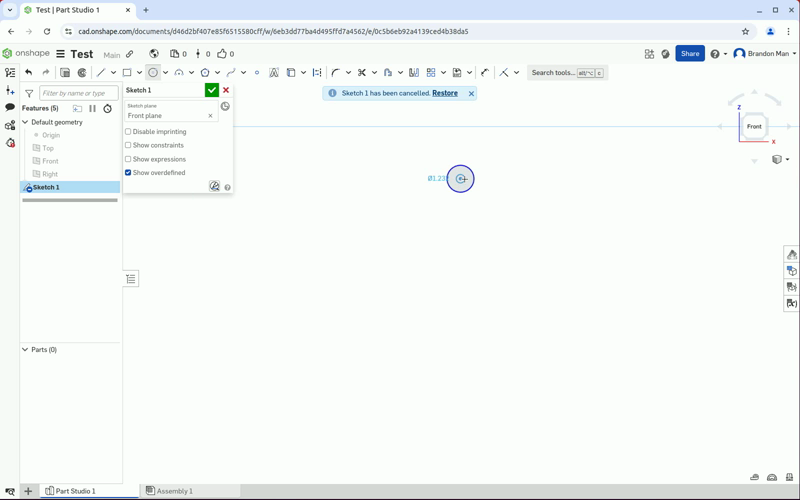
scroll(6)
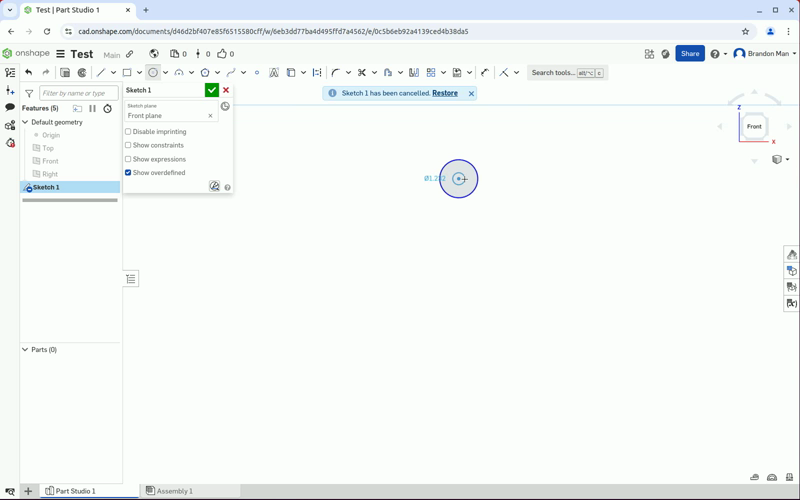
scroll(6)
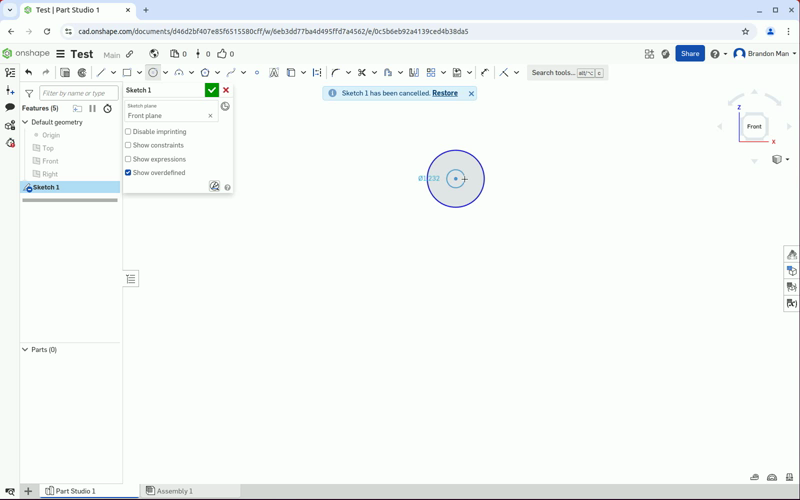
scroll(6)
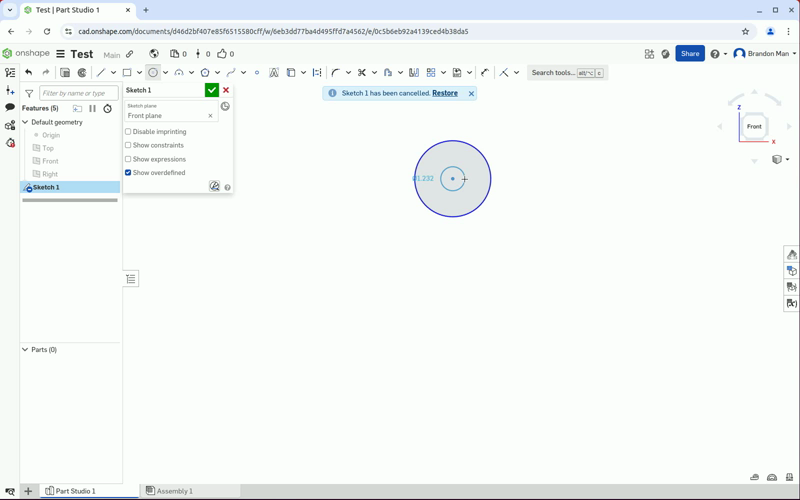
scroll(6)
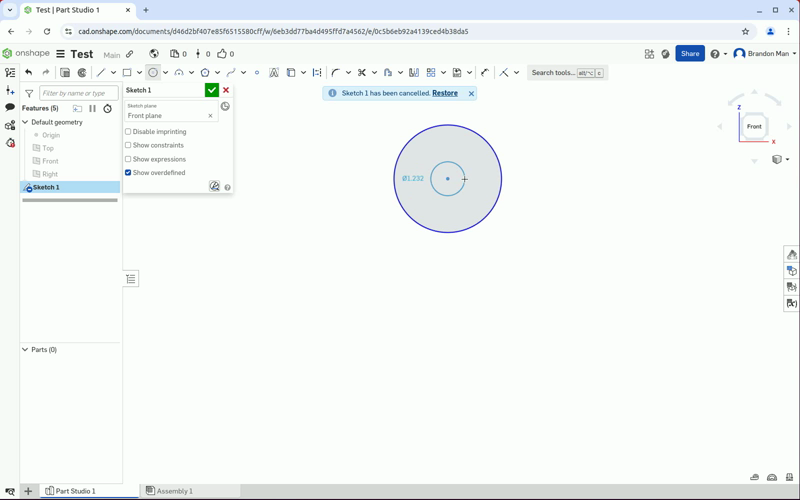
scroll(6)
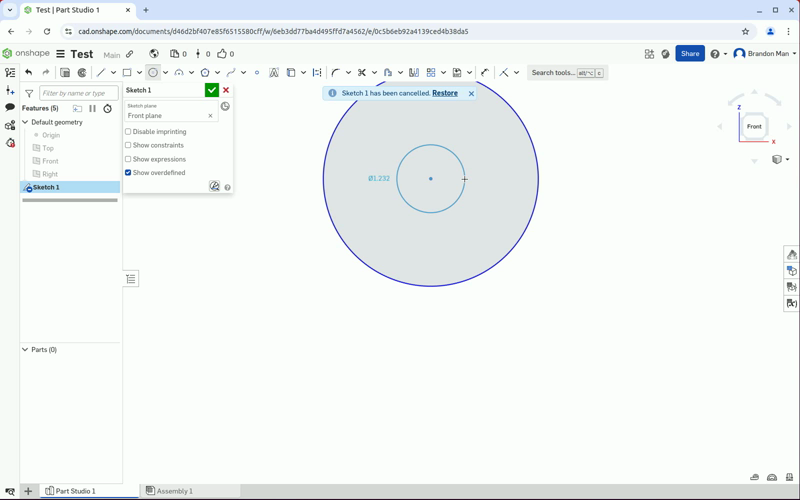
click(464, 178)
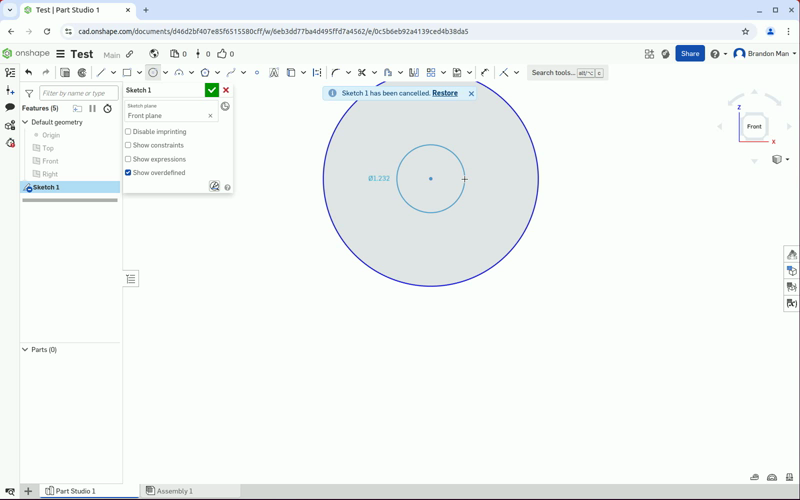
scroll(-6)
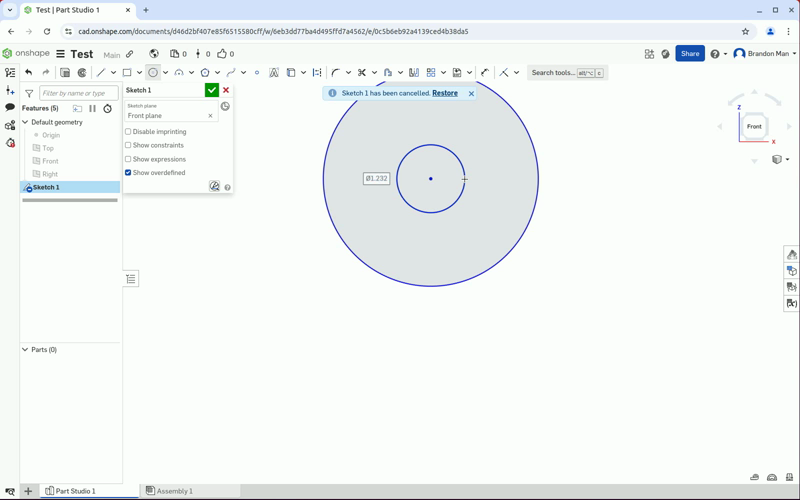
scroll(-6)
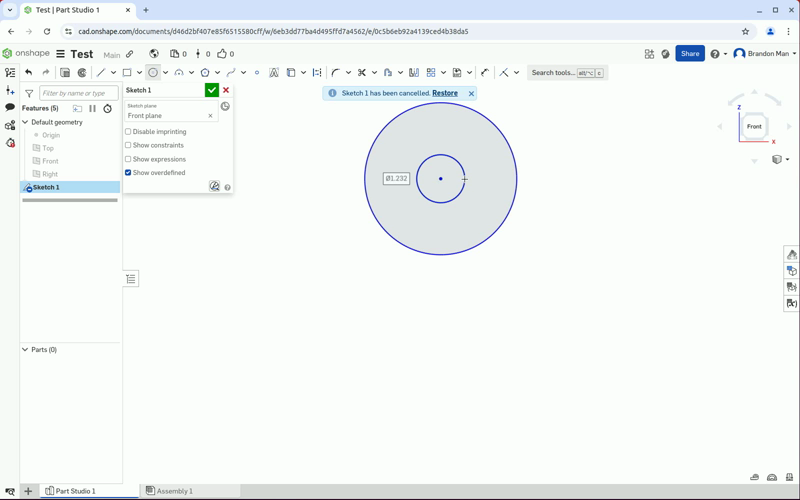
scroll(-6)
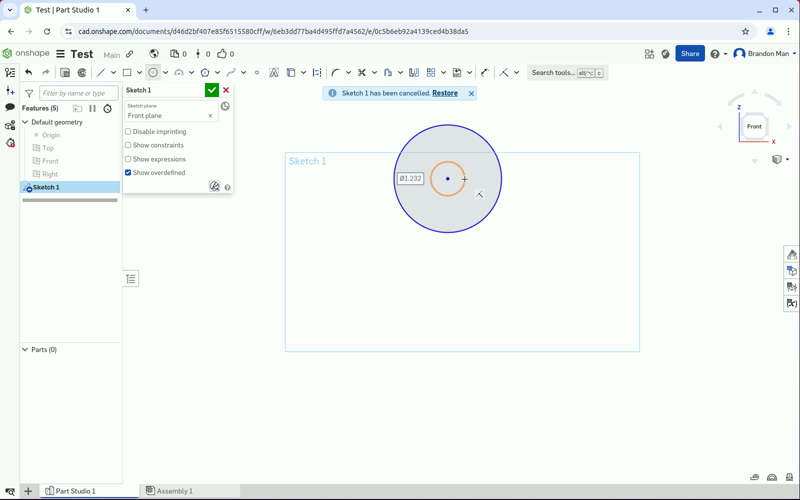
scroll(-6)
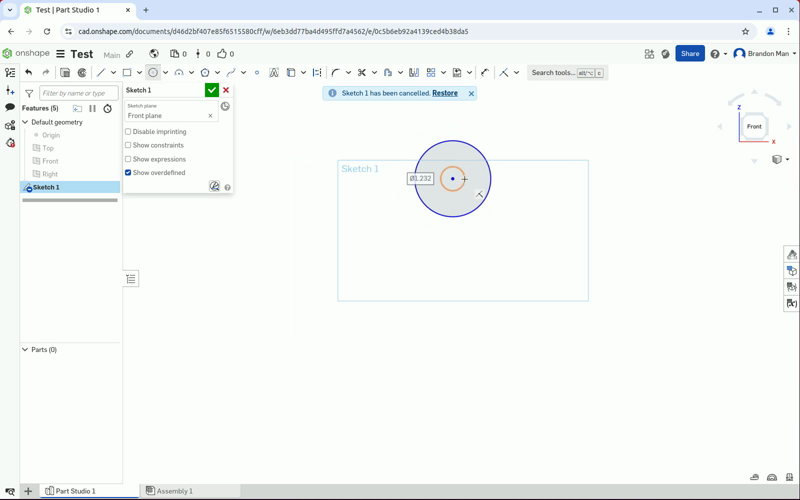
scroll(-6)
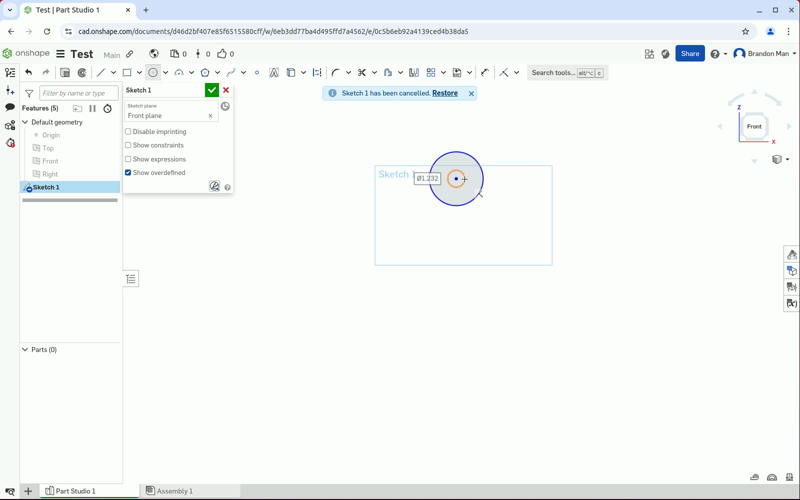
scroll(-6)
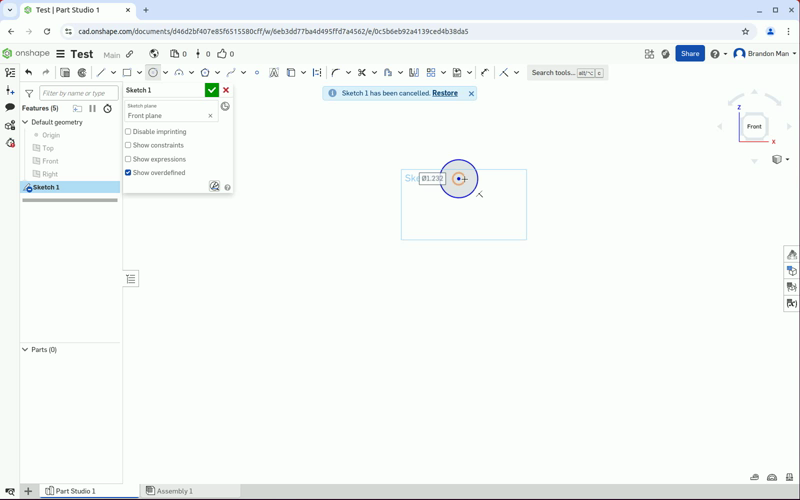
scroll(-6)
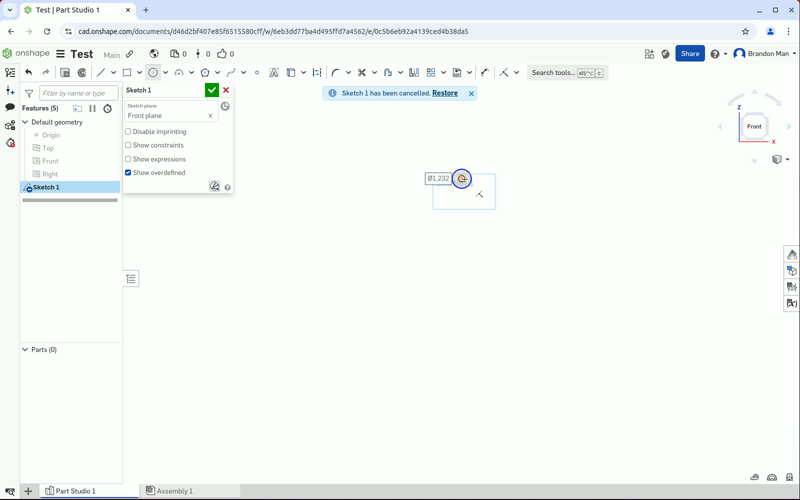
key(esc)
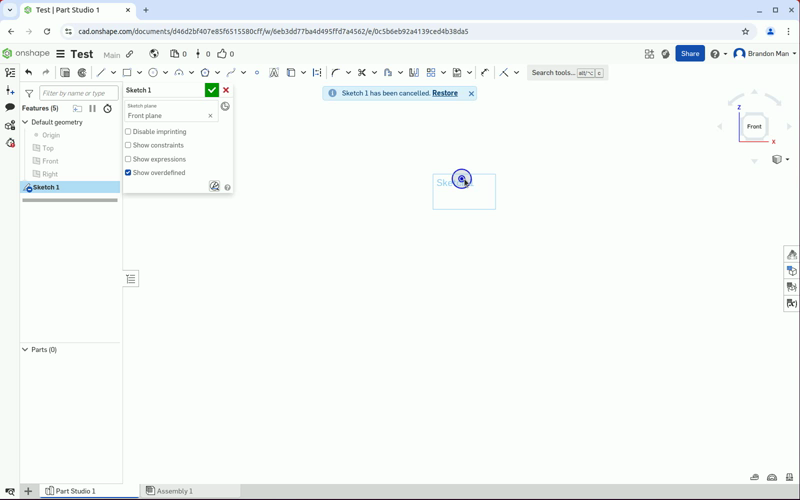
mouse_move(469, 176)
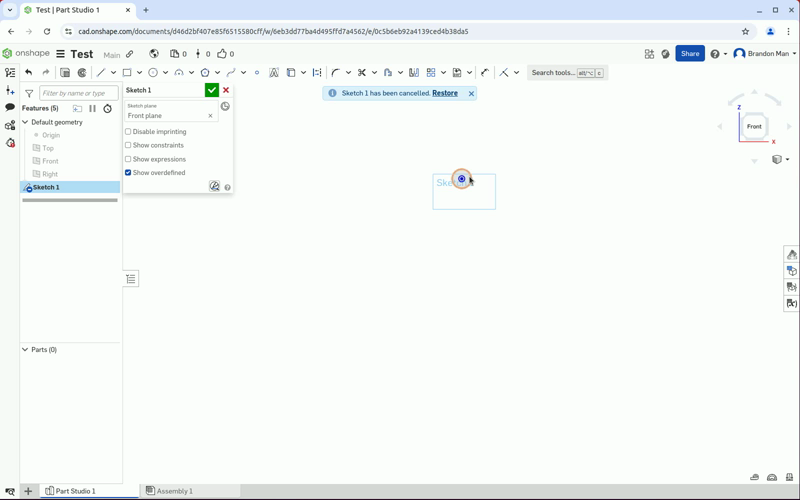
scroll(6)
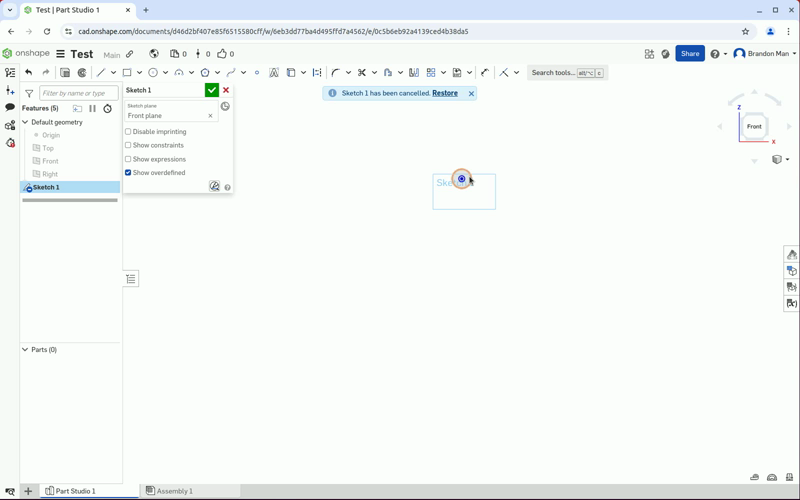
scroll(6)
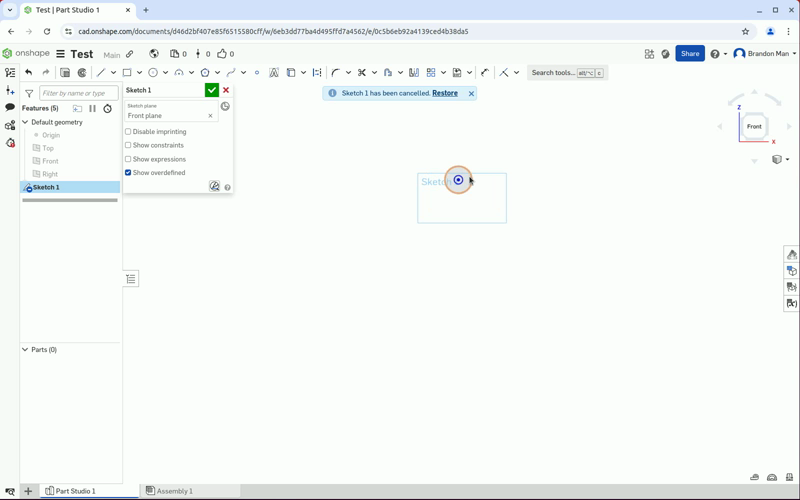
scroll(6)
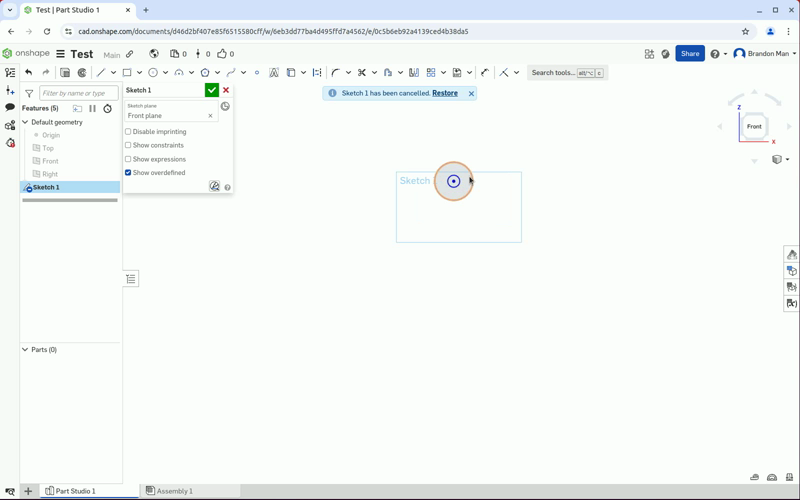
scroll(6)
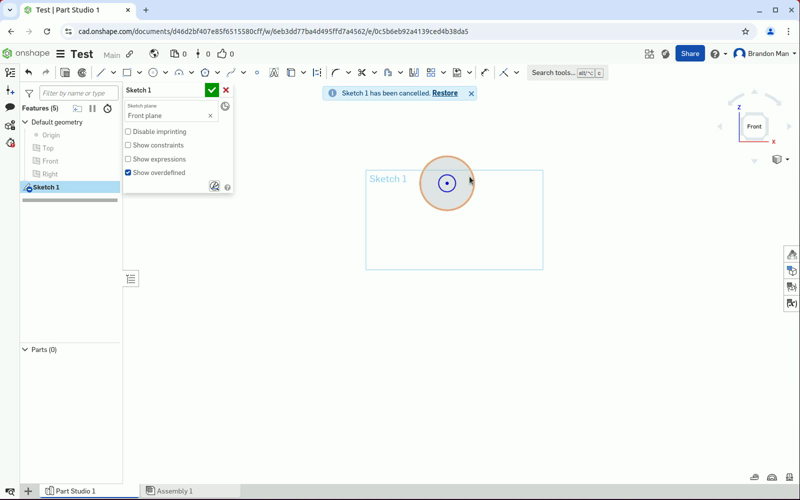
scroll(6)
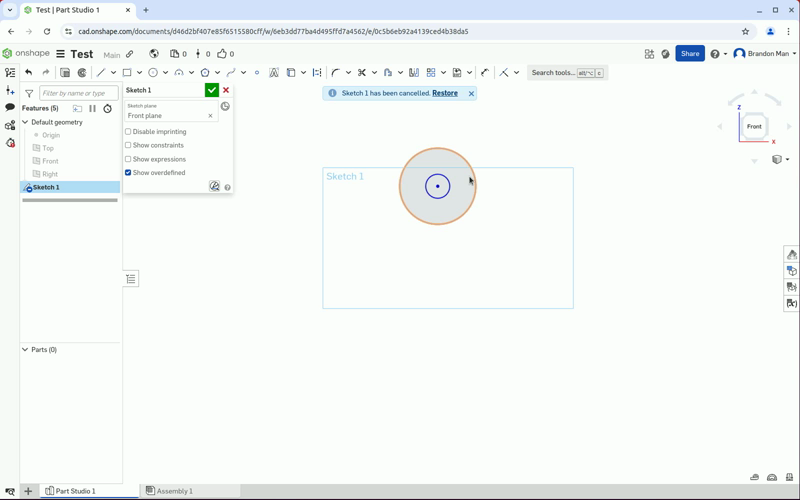
scroll(6)
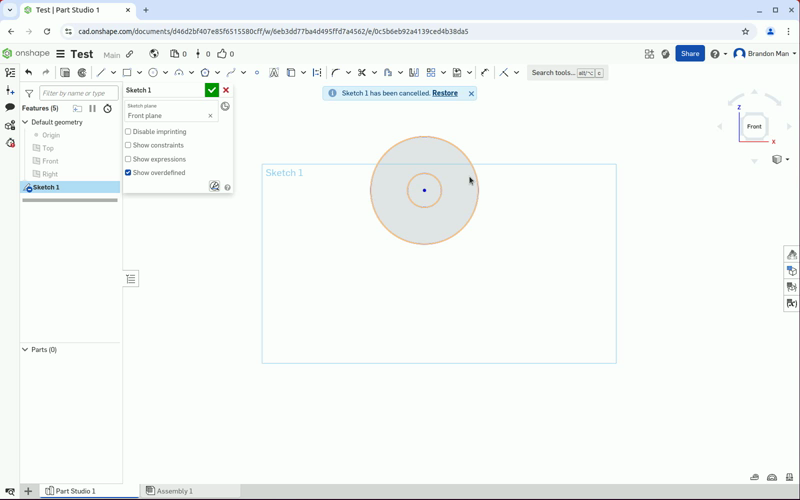
scroll(6)
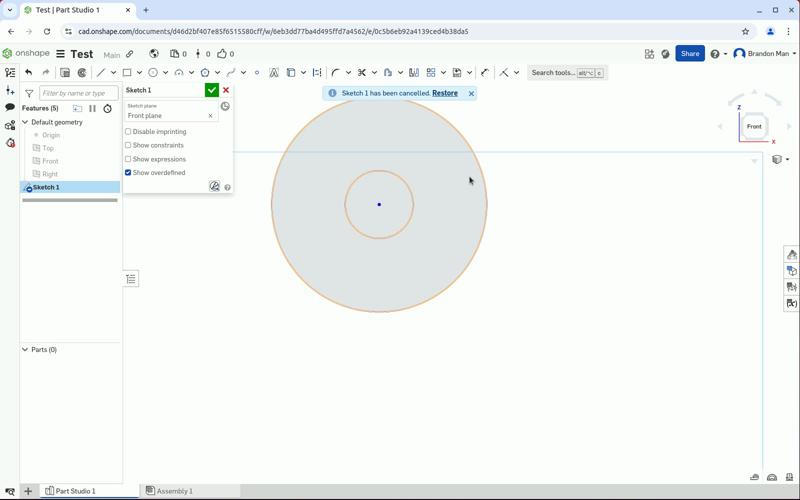
click(469, 176)
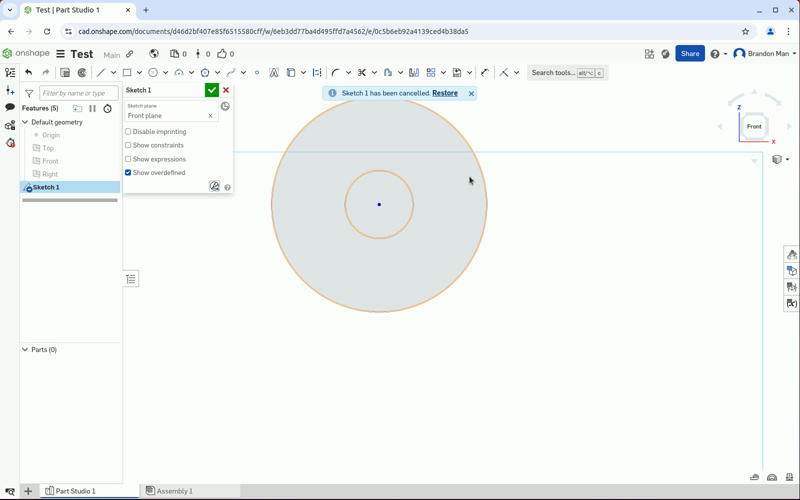
scroll(-6)
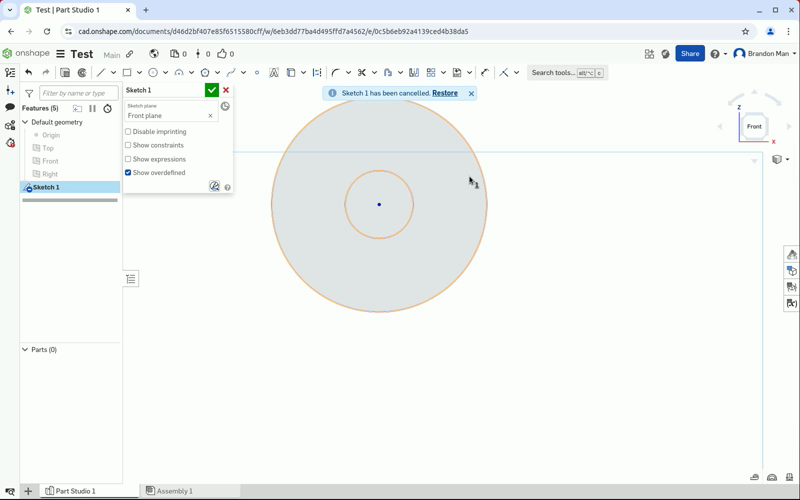
scroll(-6)
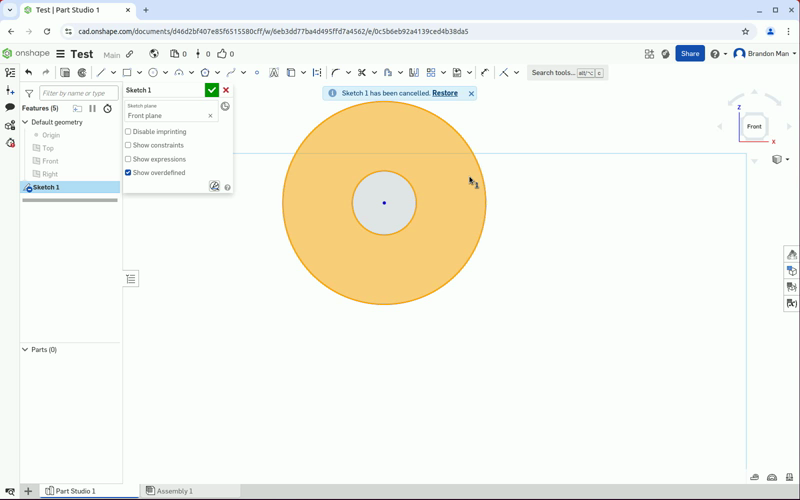
scroll(-6)
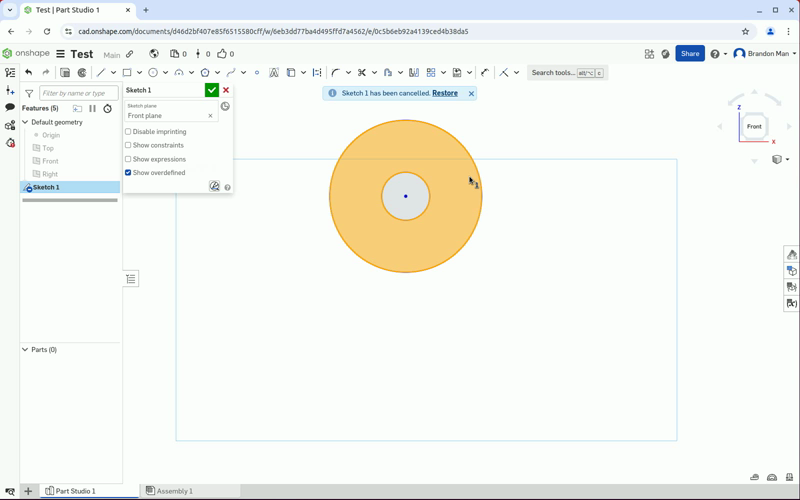
scroll(-6)
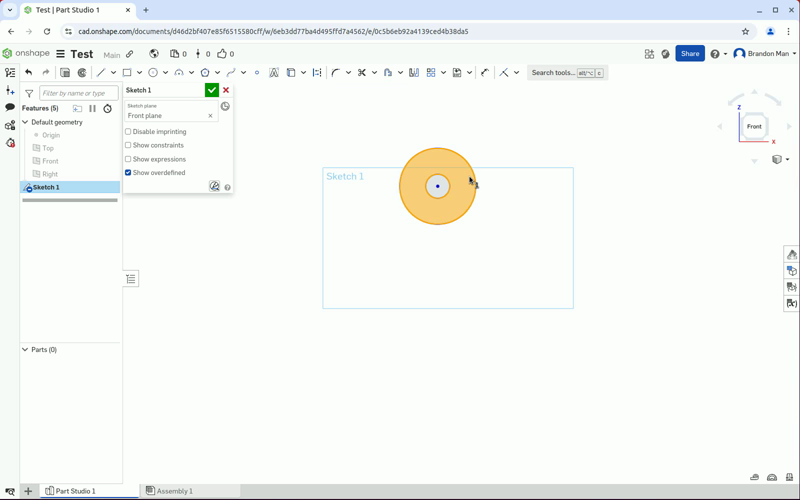
scroll(-6)
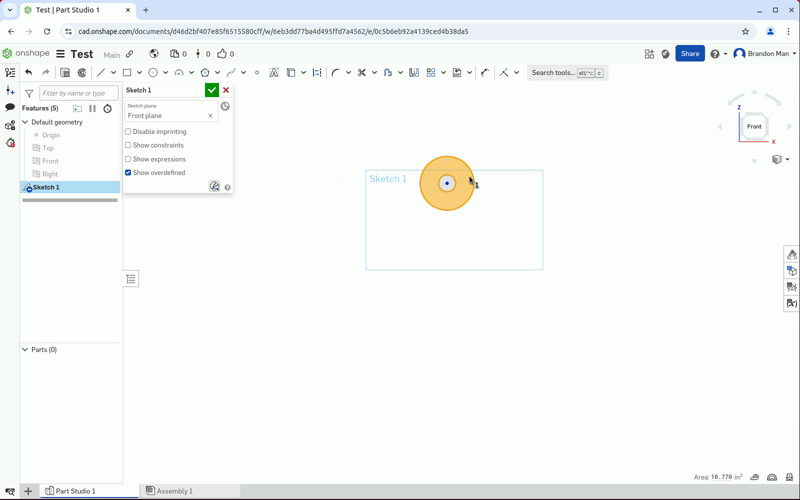
scroll(-6)
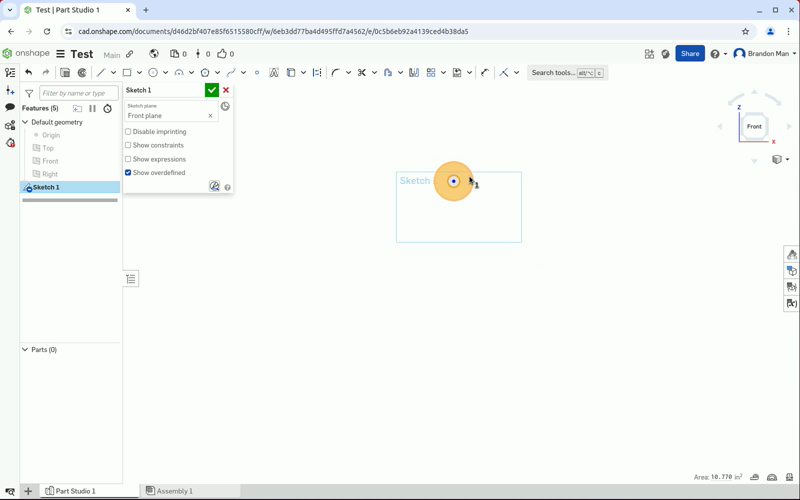
scroll(-6)
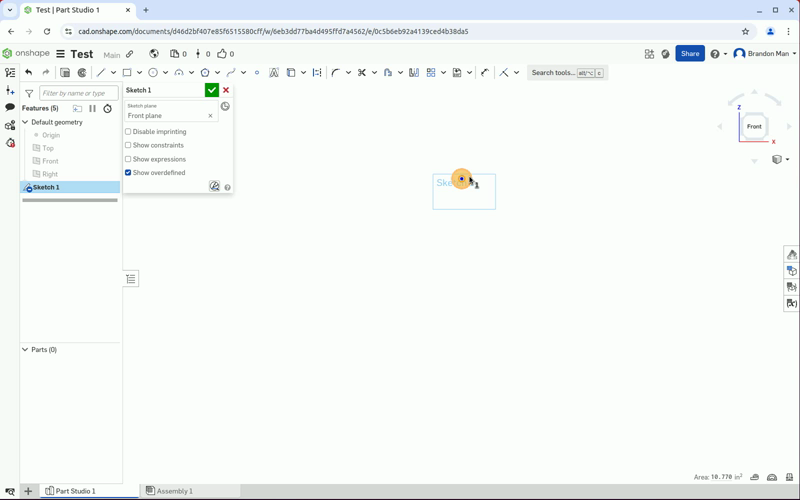
mouse_move(73, 352)
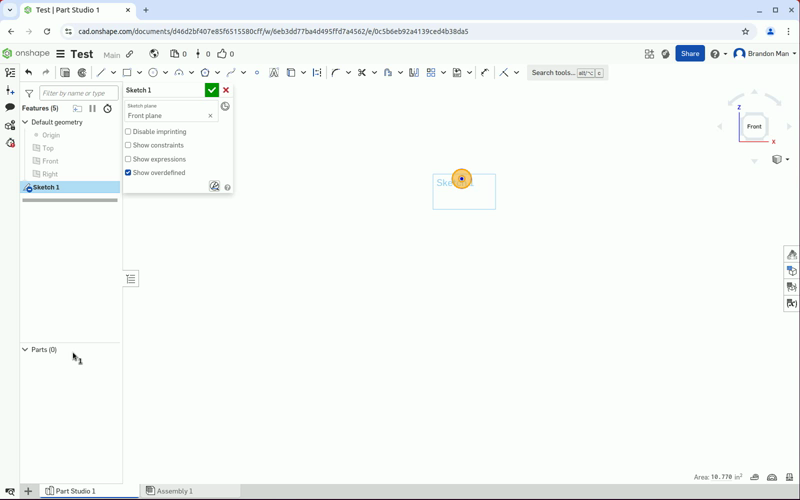
key(shift+y)
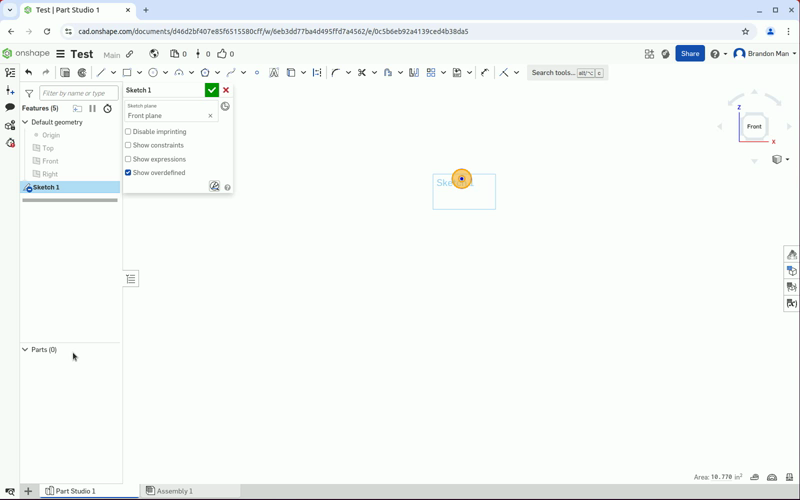
key(shift+e)
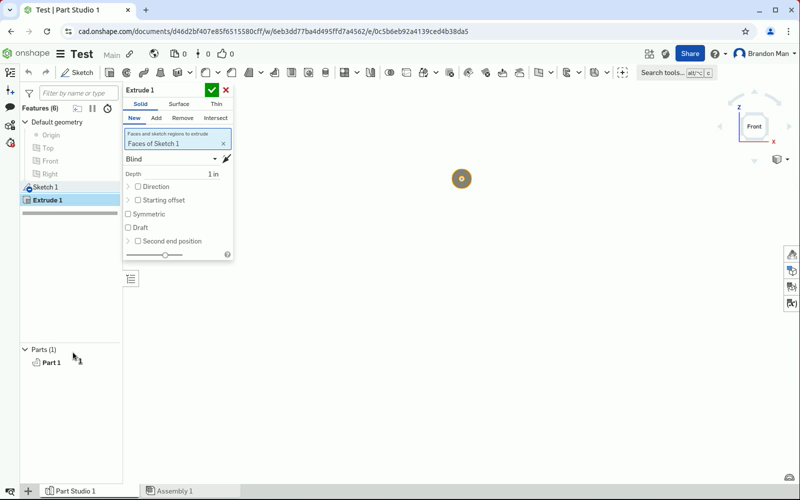
mouse_move(143, 106)
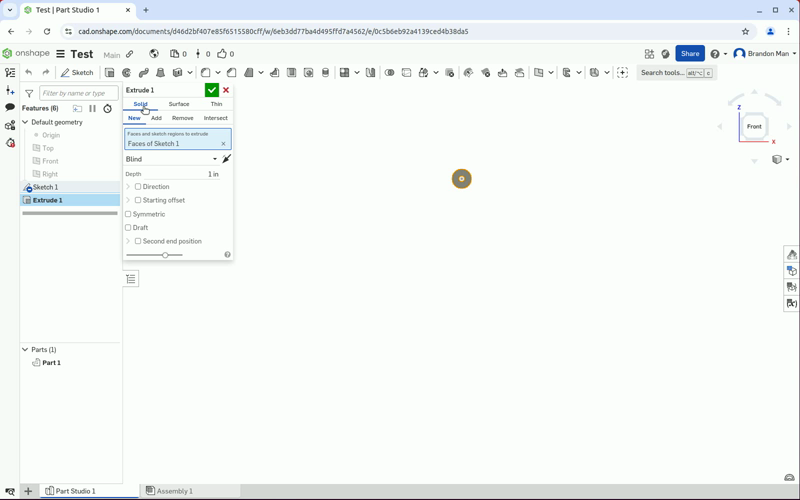
click(143, 106)
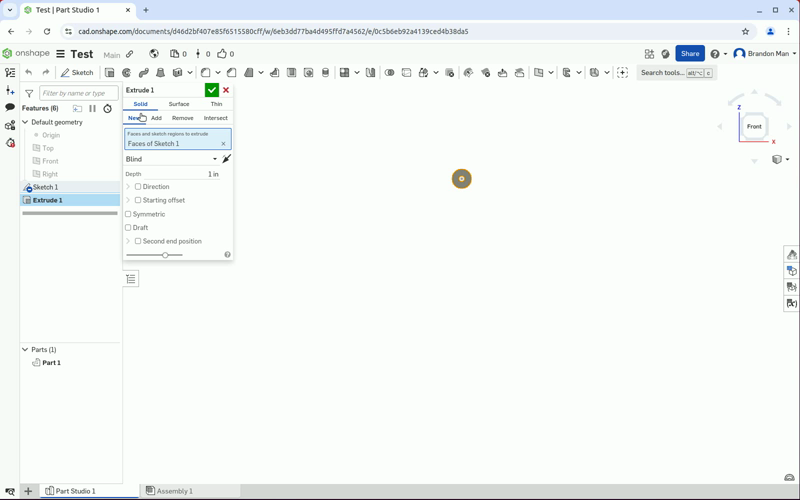
mouse_move(137, 120)
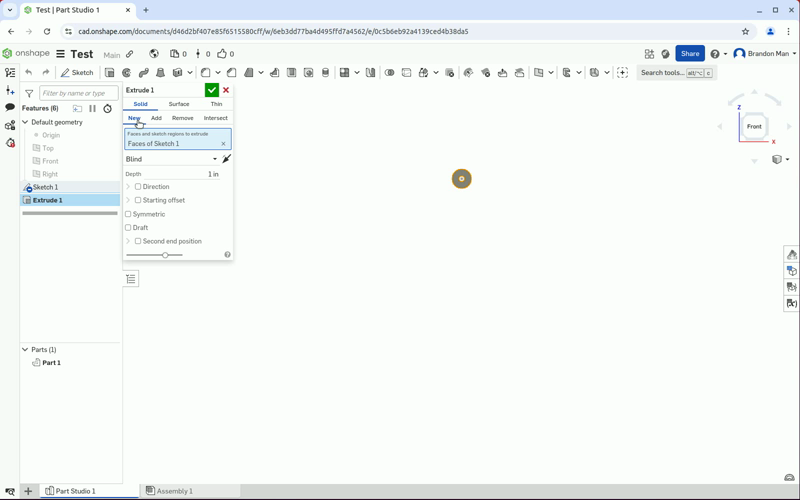
click(137, 120)
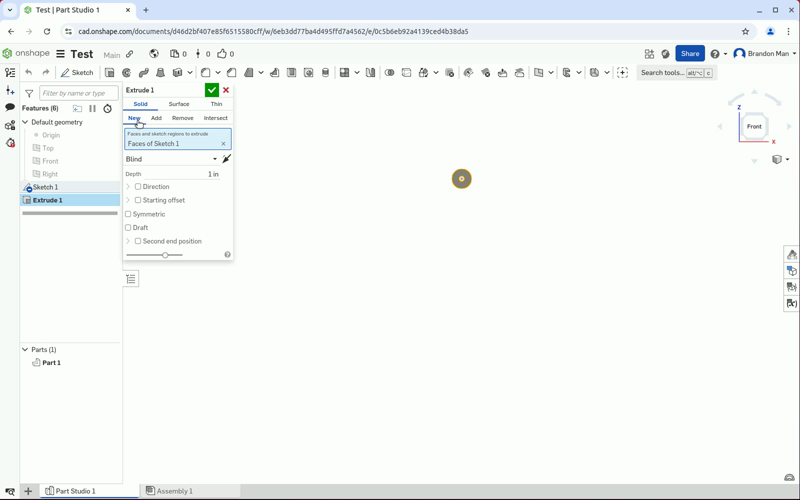
key(tab, 4)
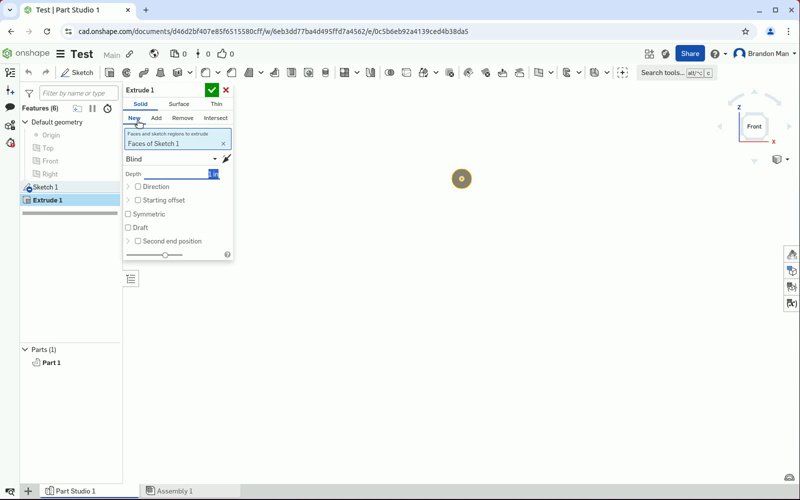
text(0.481)
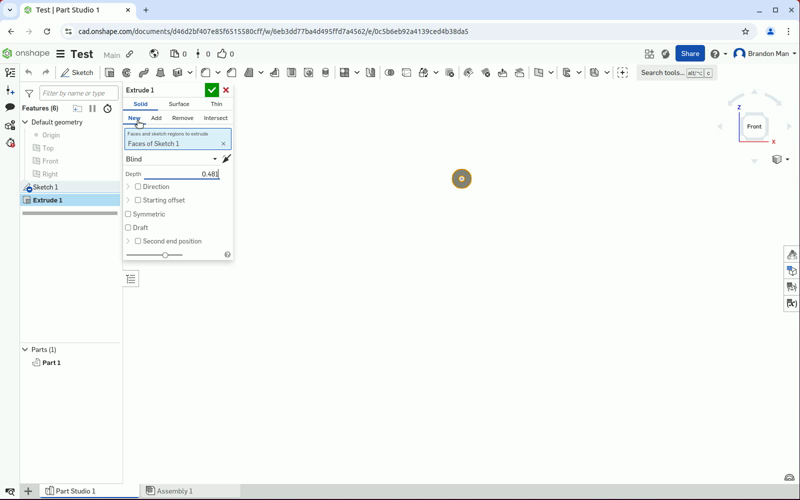
key(enter)
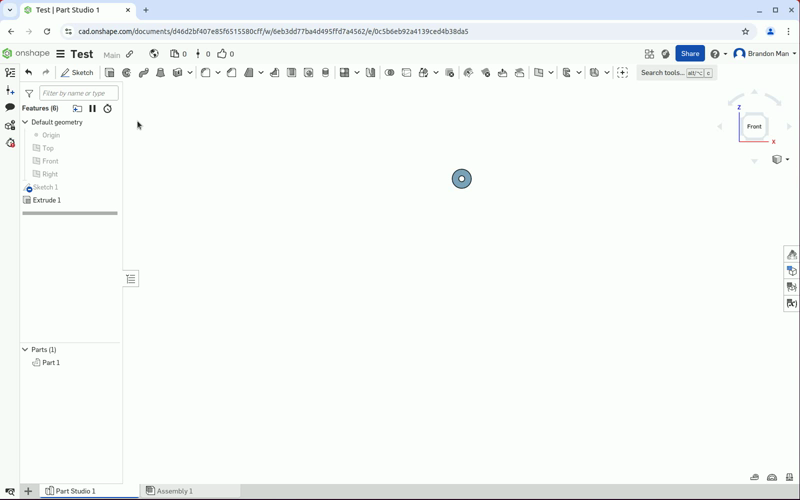
key(shift+h)
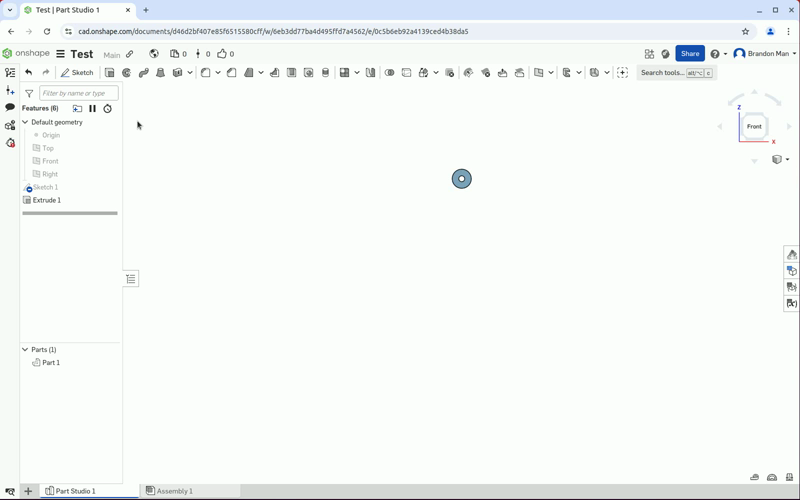
key(shift+h)
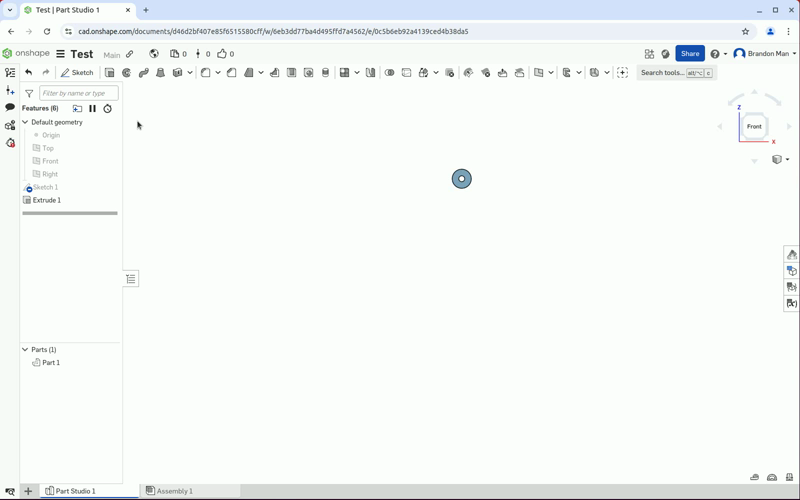
mouse_move(73, 189)
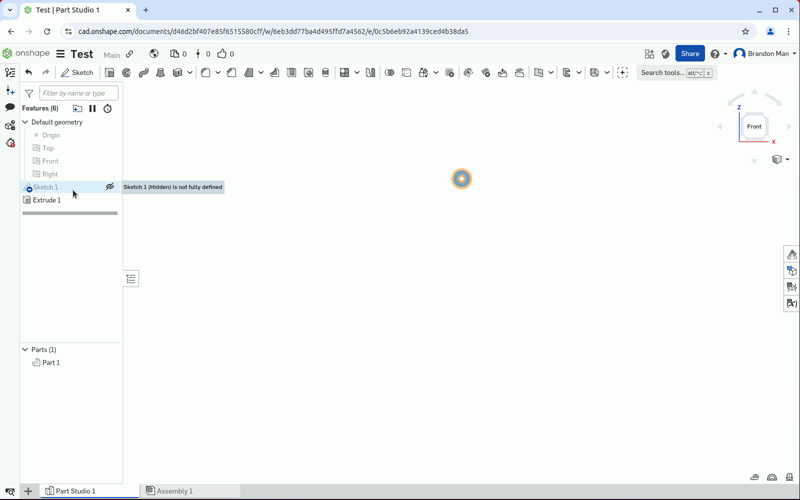
click(73, 189)
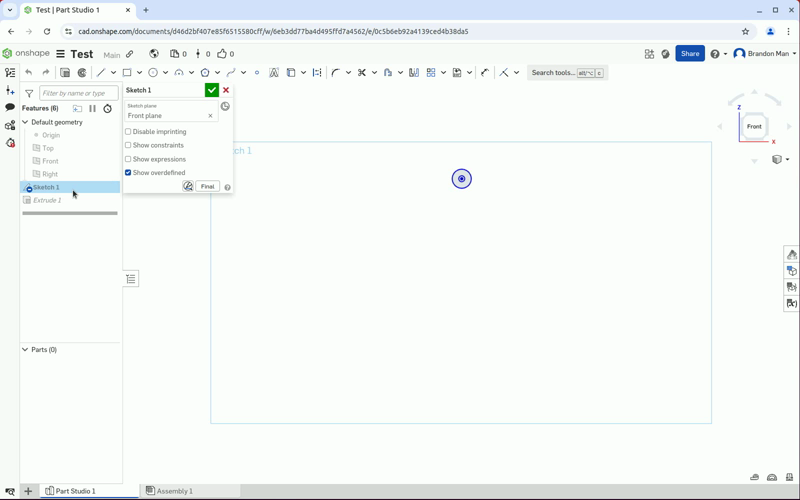
mouse_move(229, 92)
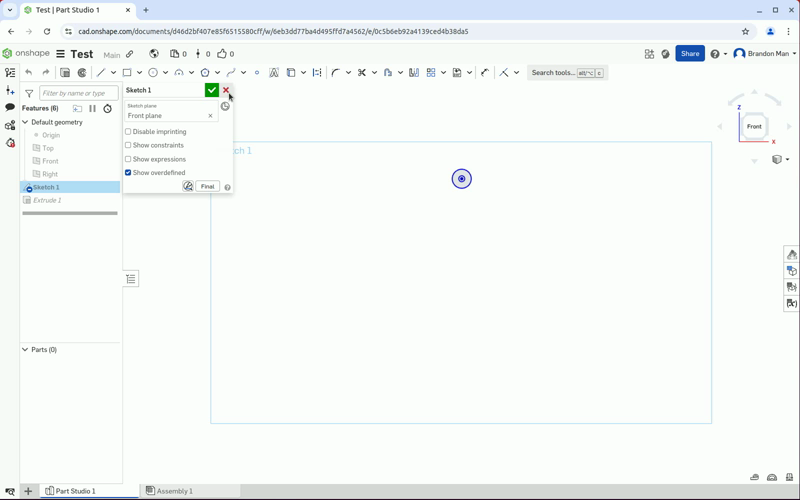
click(229, 92)
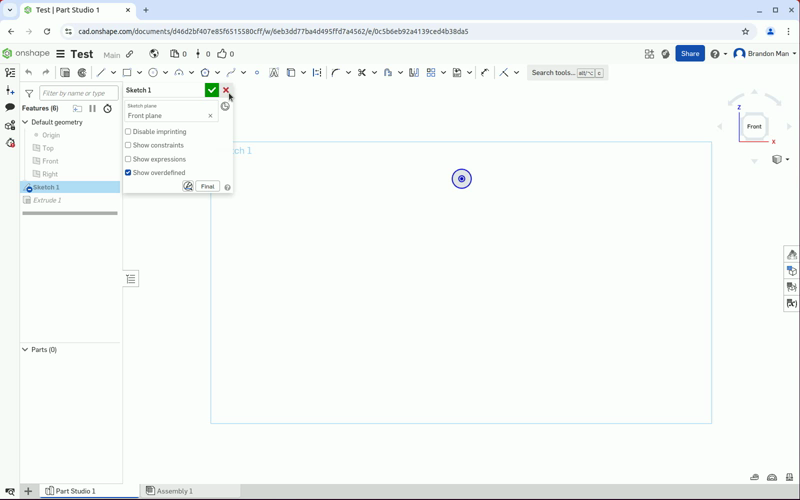
key(shift+s)
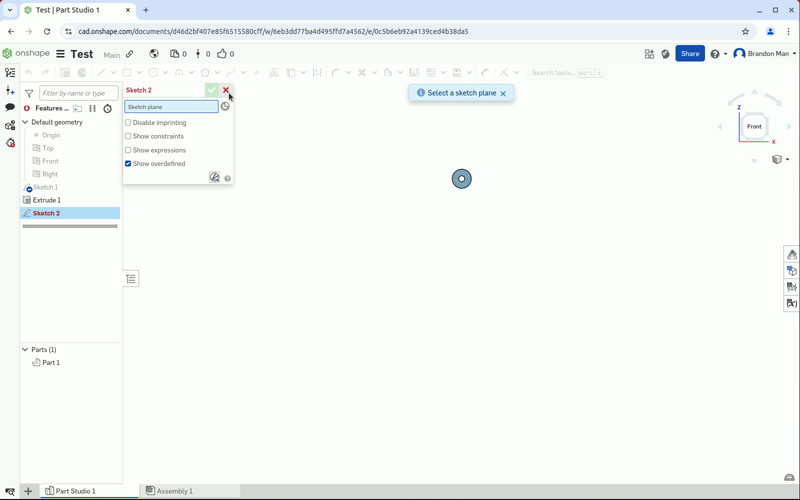
mouse_move(73, 163)
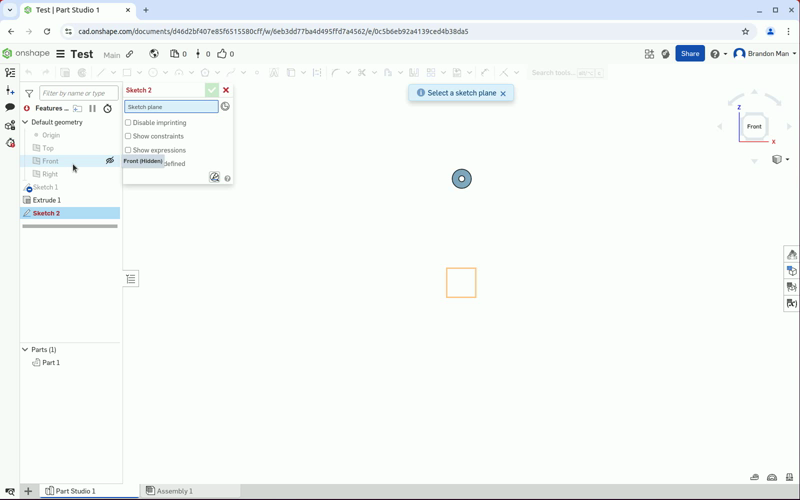
click(73, 163)
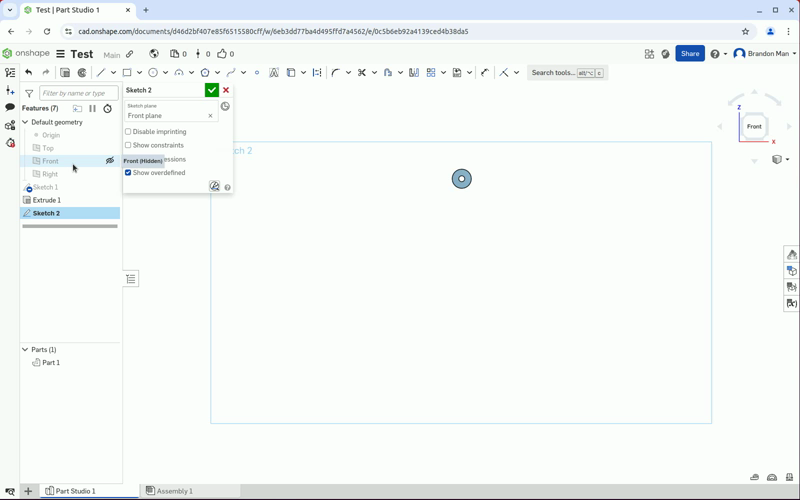
mouse_move(73, 352)
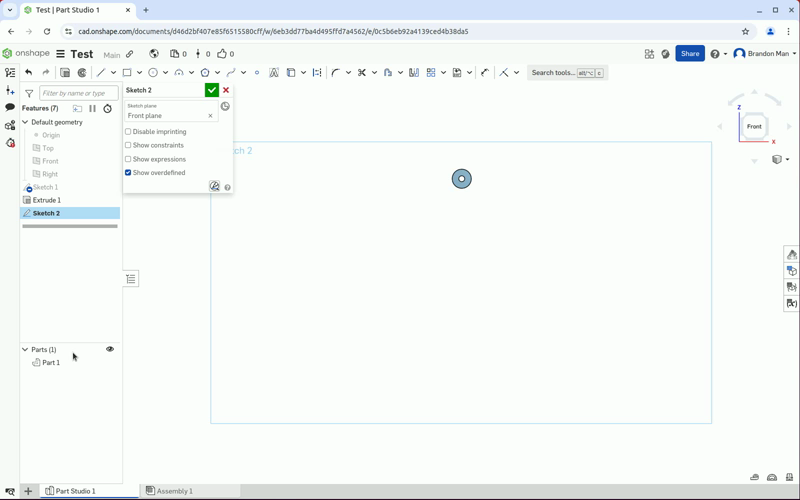
key(y)
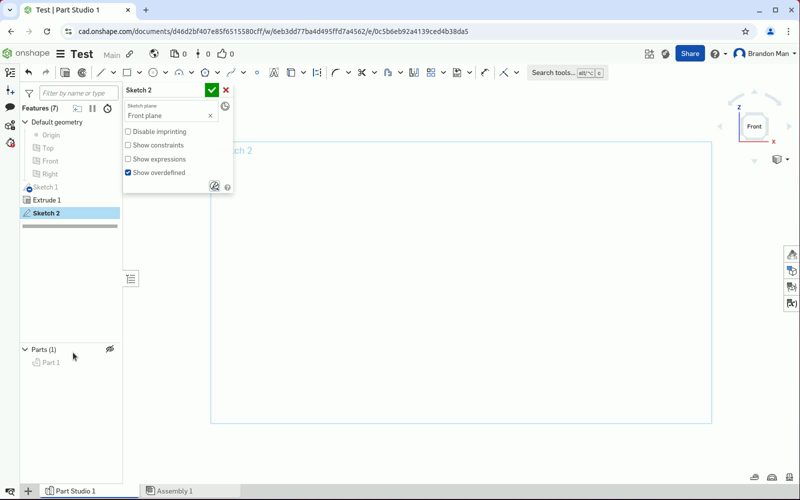
key(c)
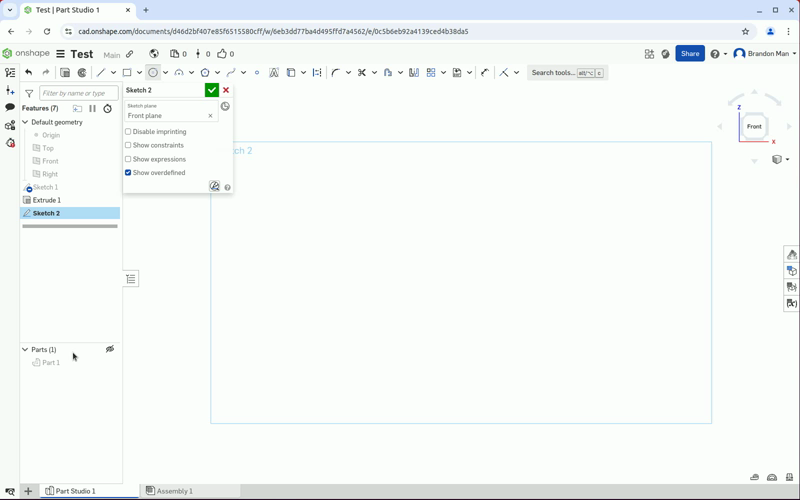
key_down(shift)
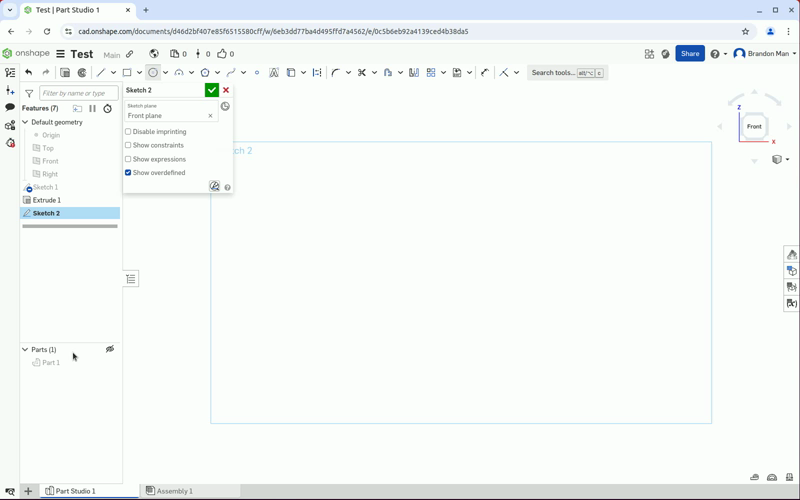
mouse_move(461, 282)
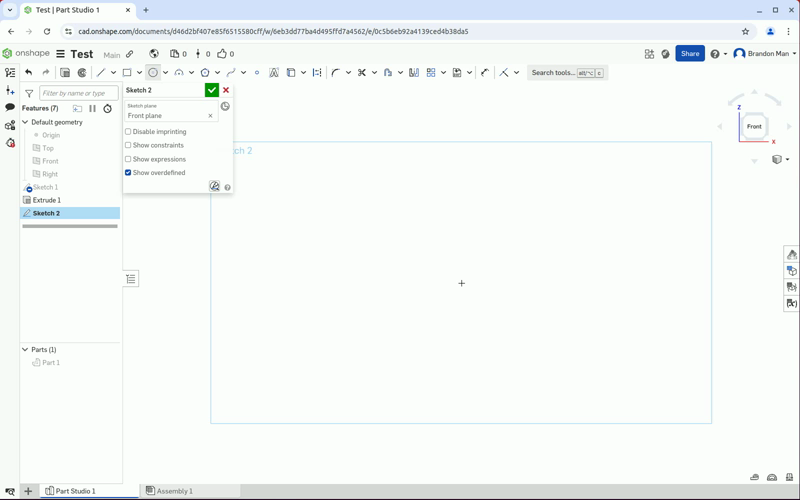
click(461, 282)
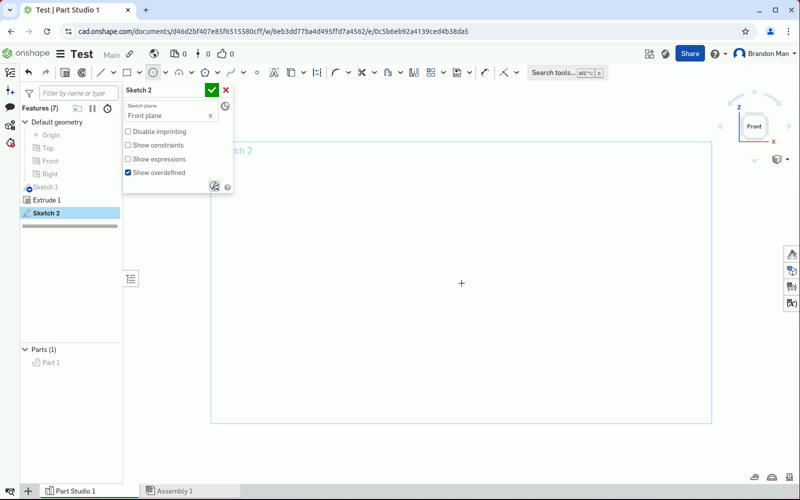
key_up(shift)
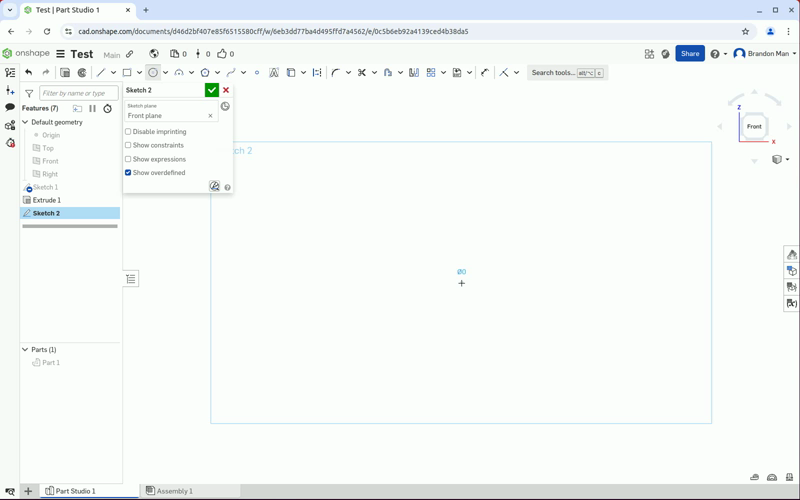
mouse_move(471, 282)
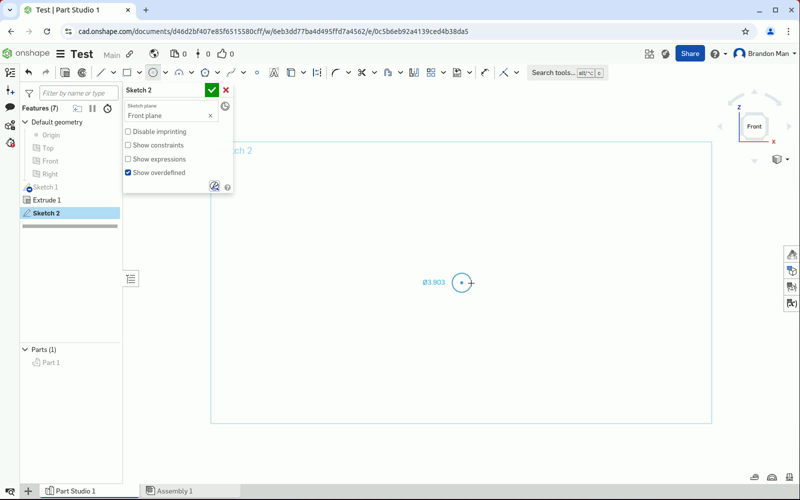
click(471, 282)
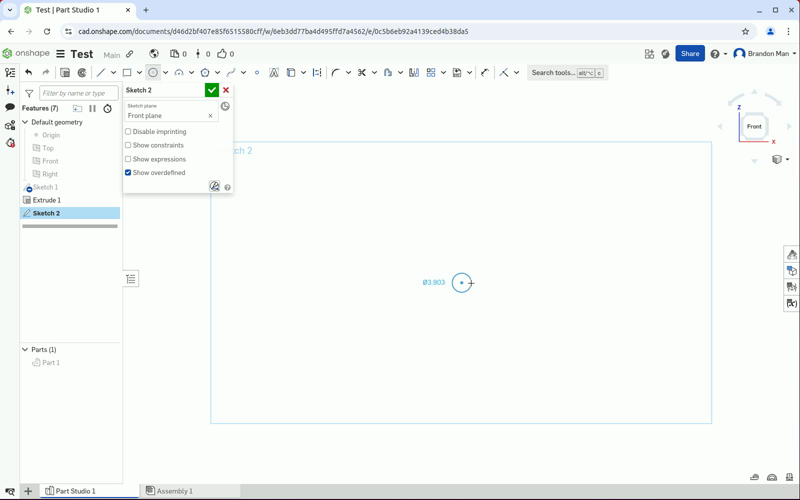
key(esc)
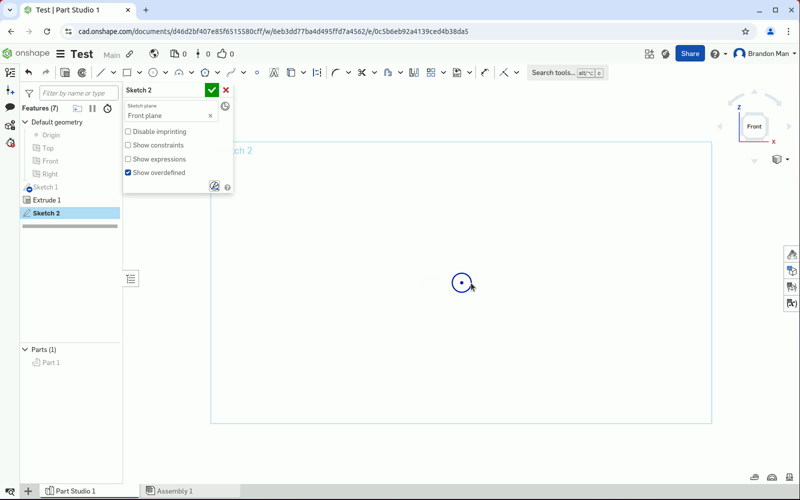
key(c)
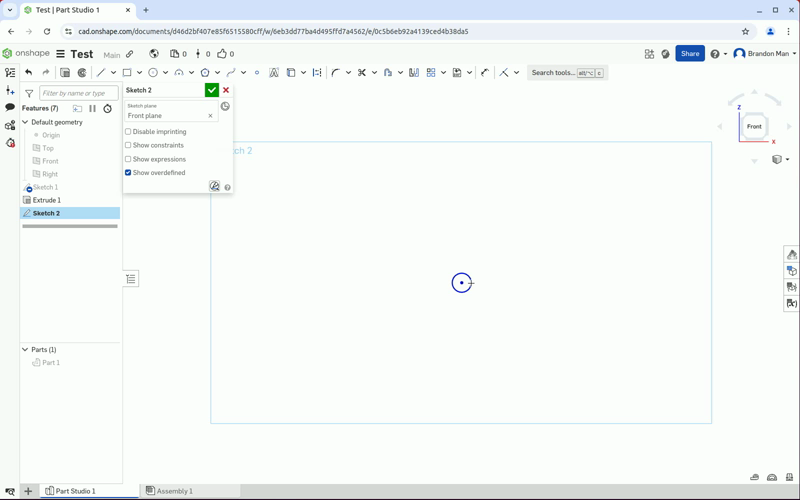
key_down(shift)
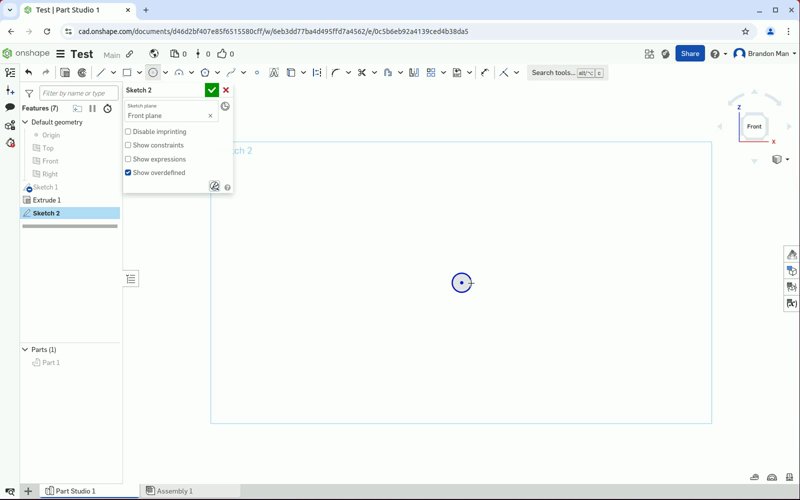
mouse_move(461, 282)
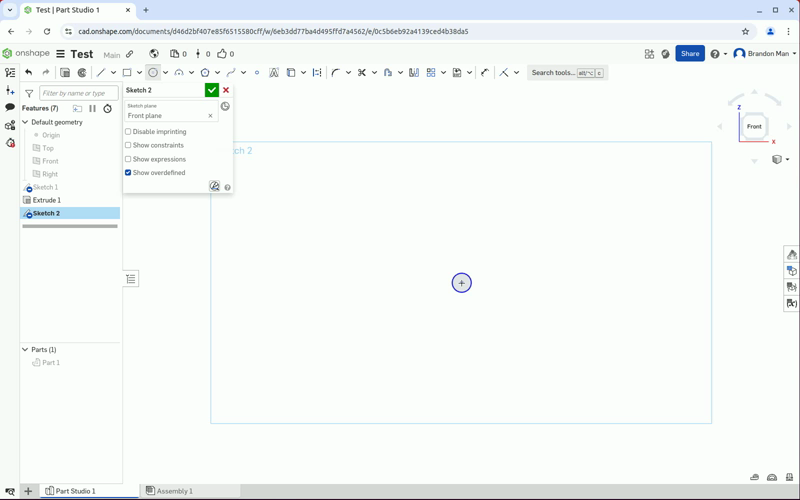
click(461, 282)
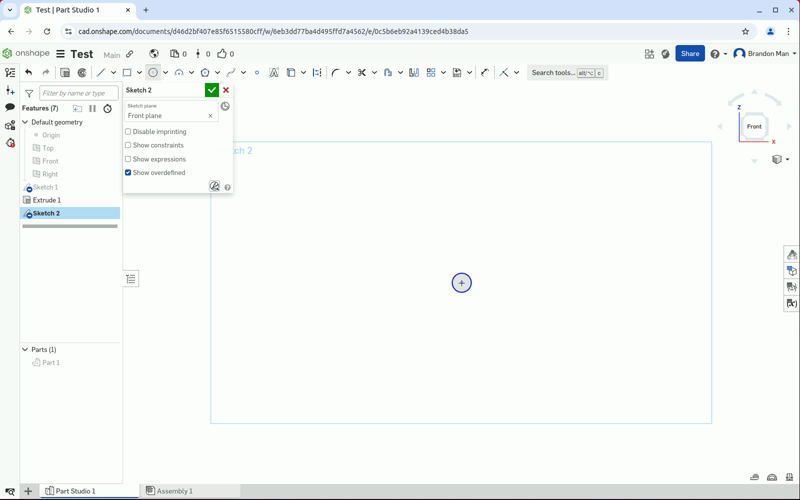
key_up(shift)
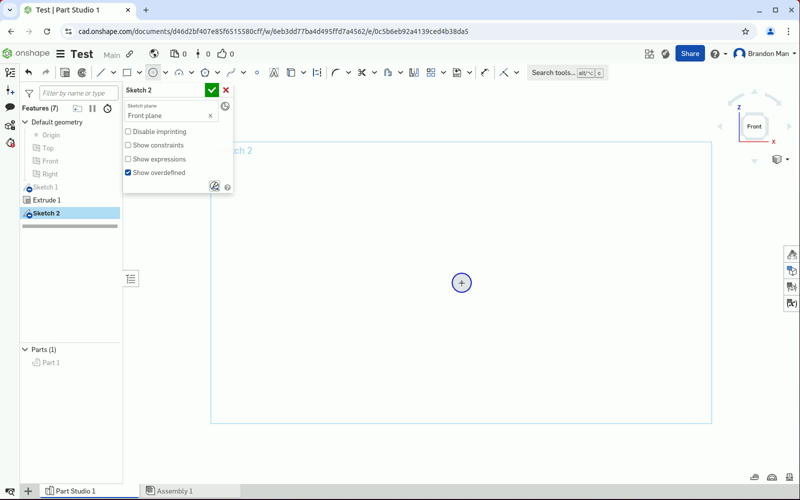
mouse_move(464, 282)
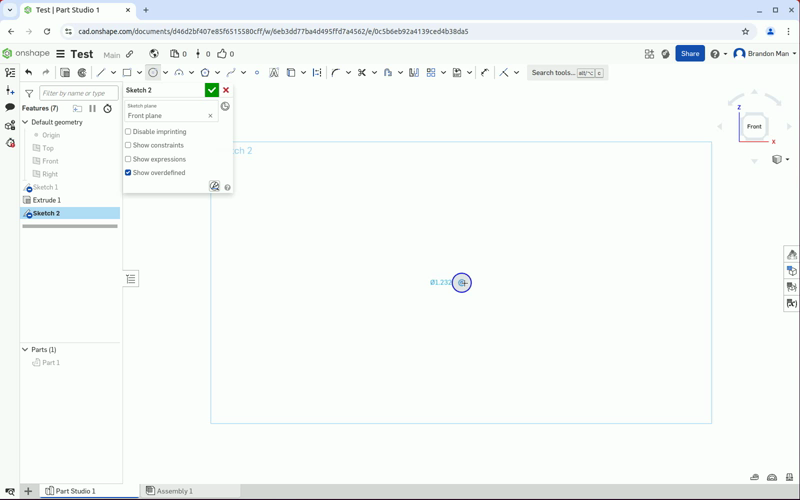
scroll(6)
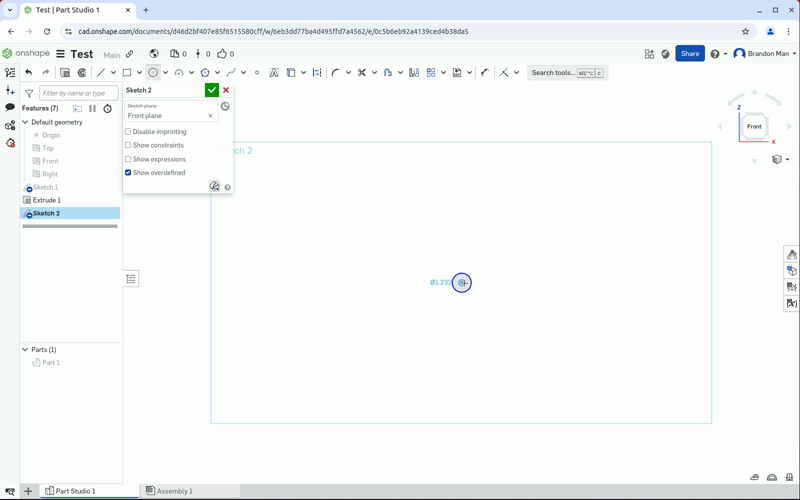
scroll(6)
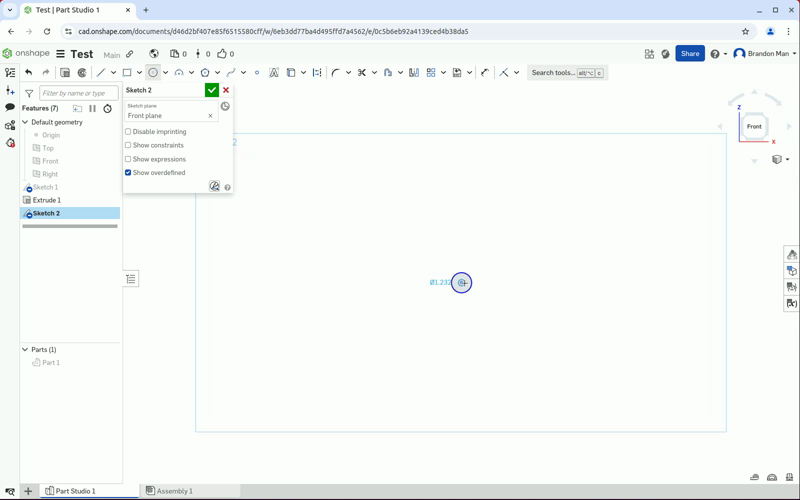
scroll(6)
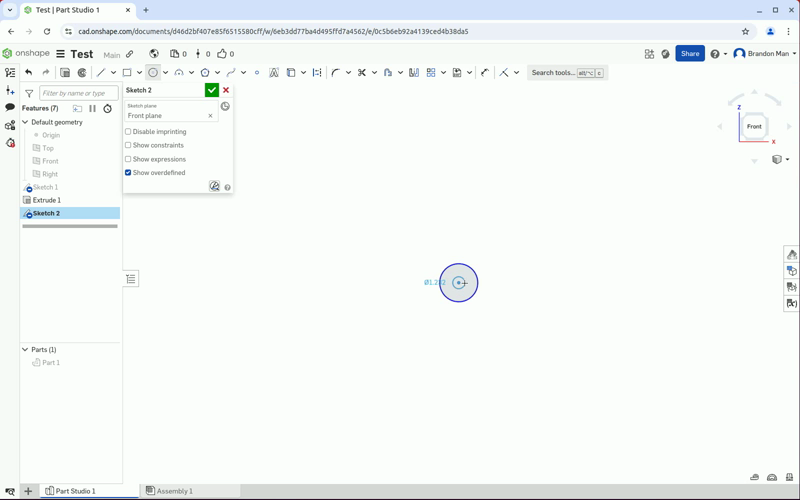
scroll(6)
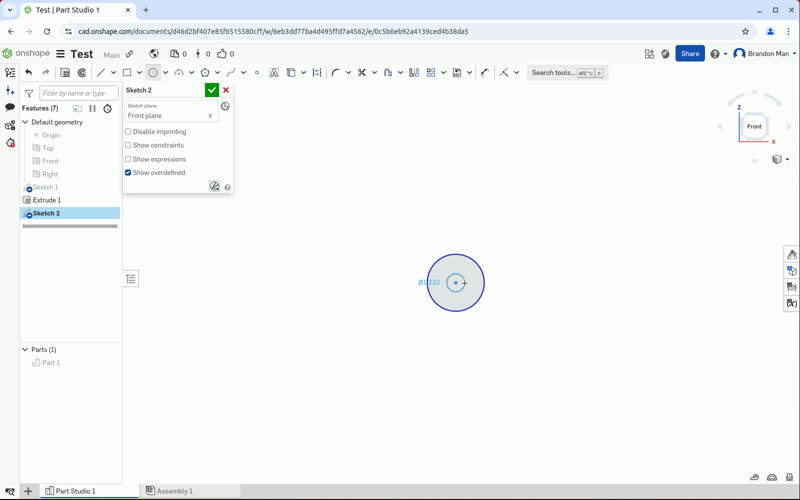
scroll(6)
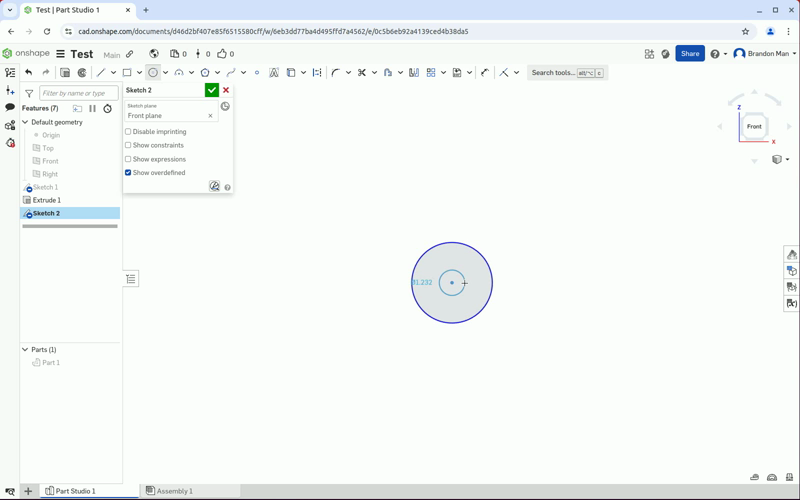
scroll(6)
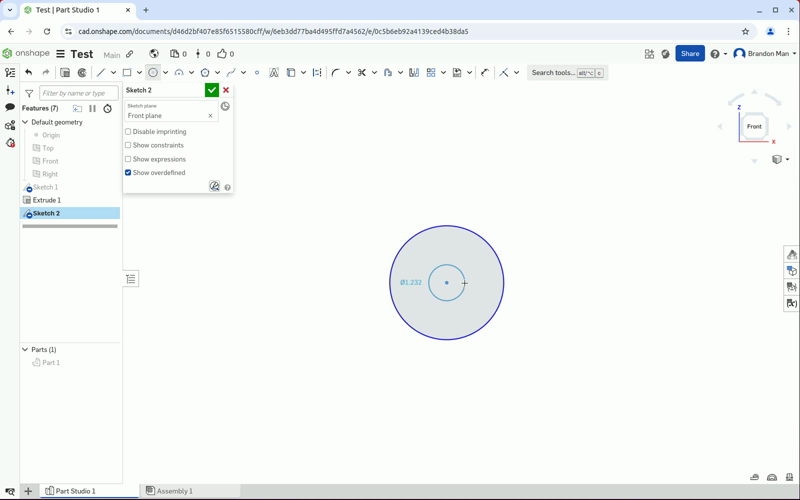
scroll(6)
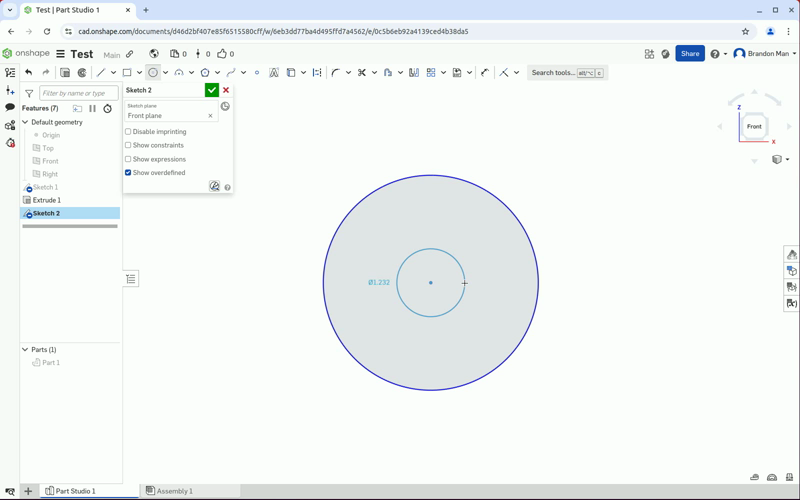
click(464, 282)
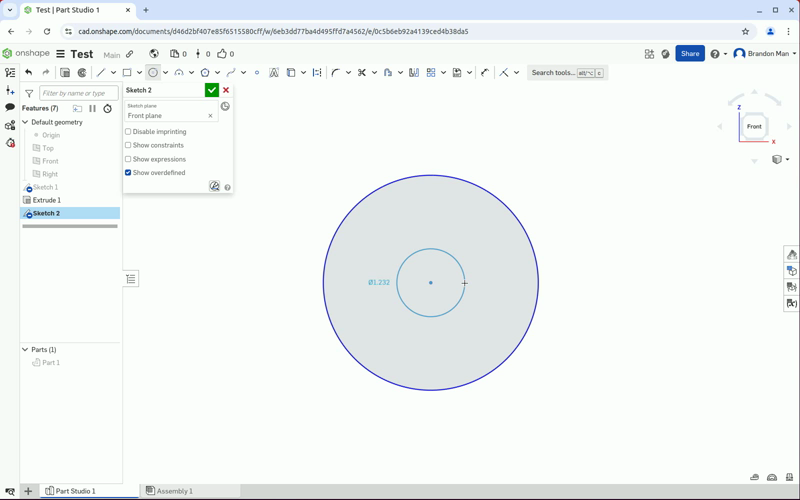
scroll(-6)
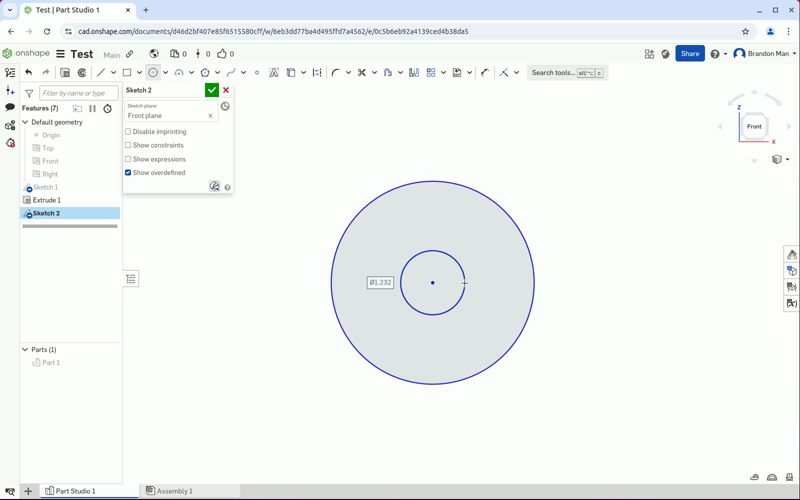
scroll(-6)
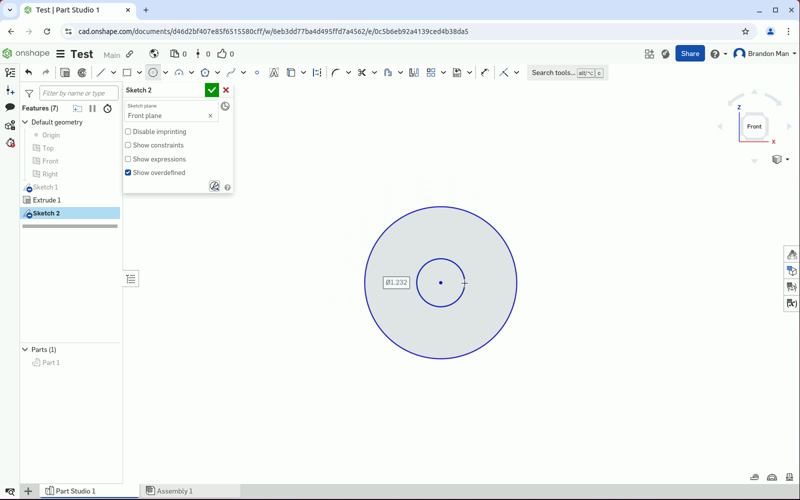
scroll(-6)
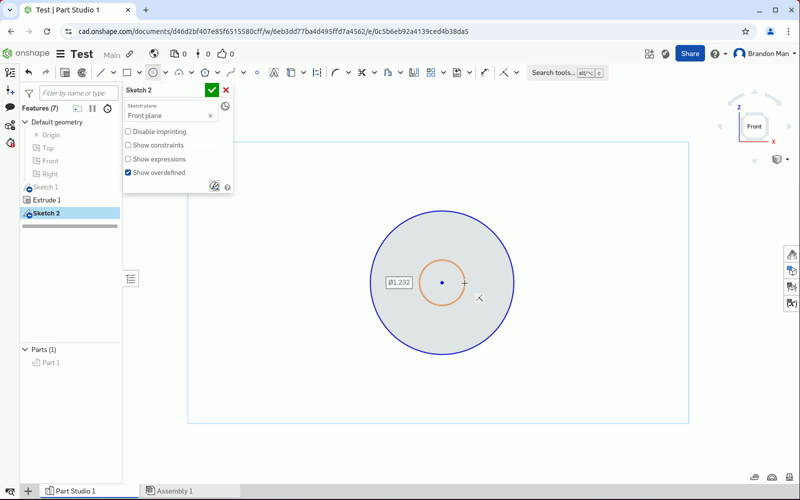
scroll(-6)
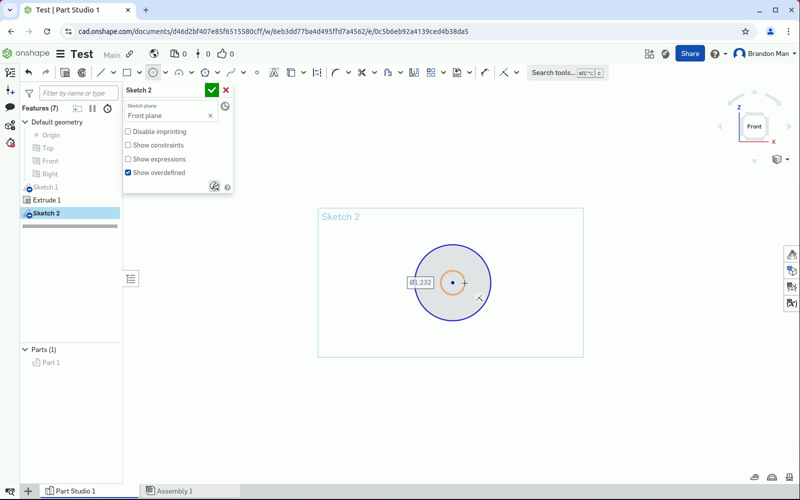
scroll(-6)
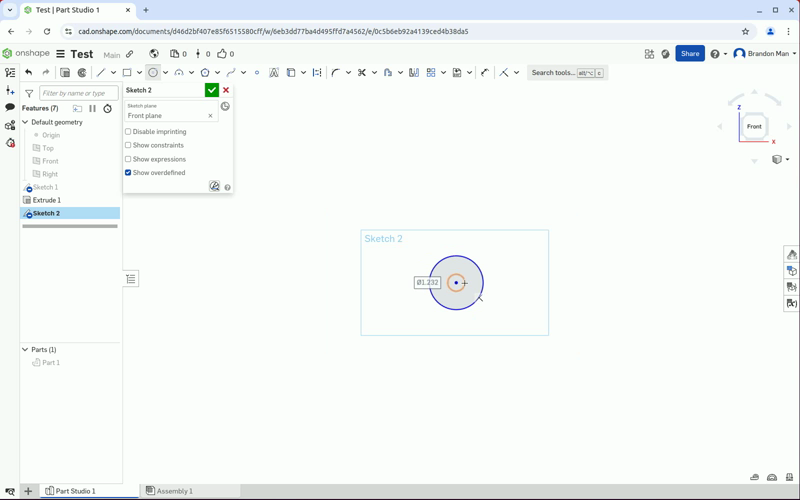
scroll(-6)
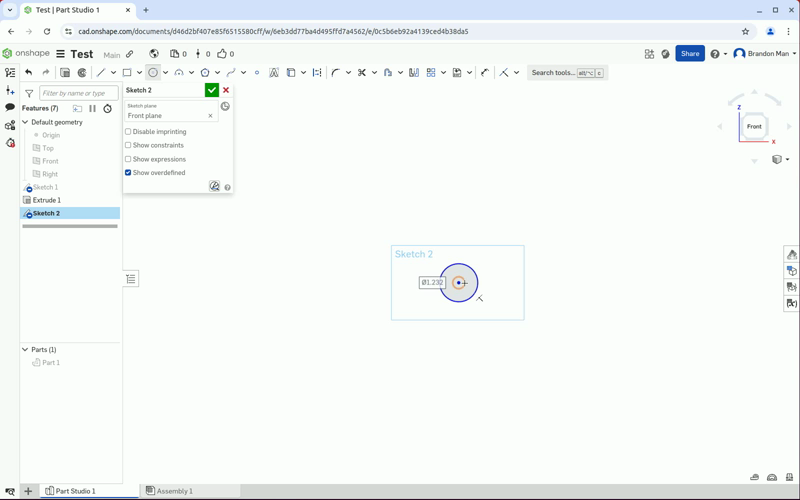
scroll(-6)
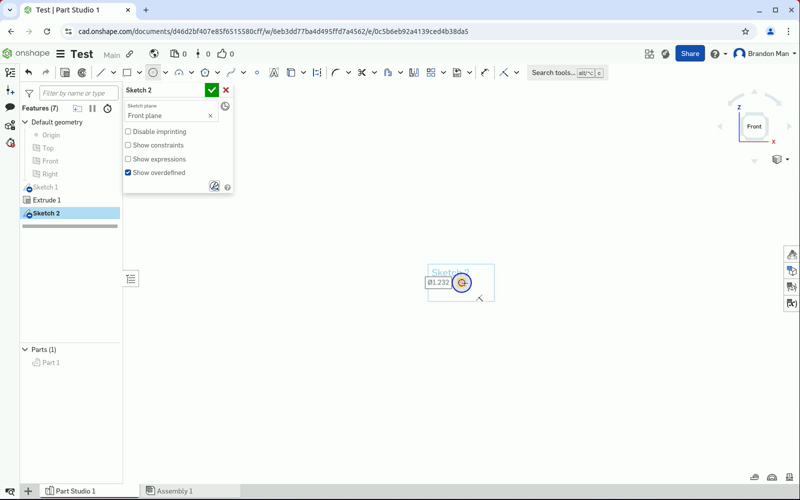
key(esc)
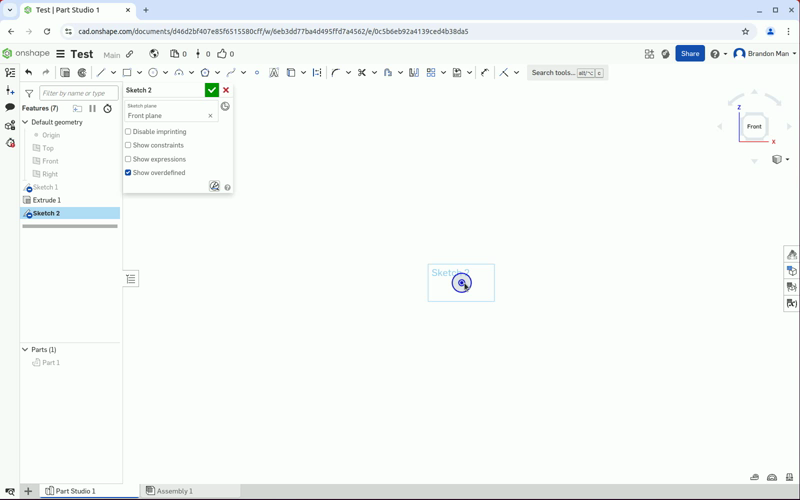
mouse_move(456, 278)
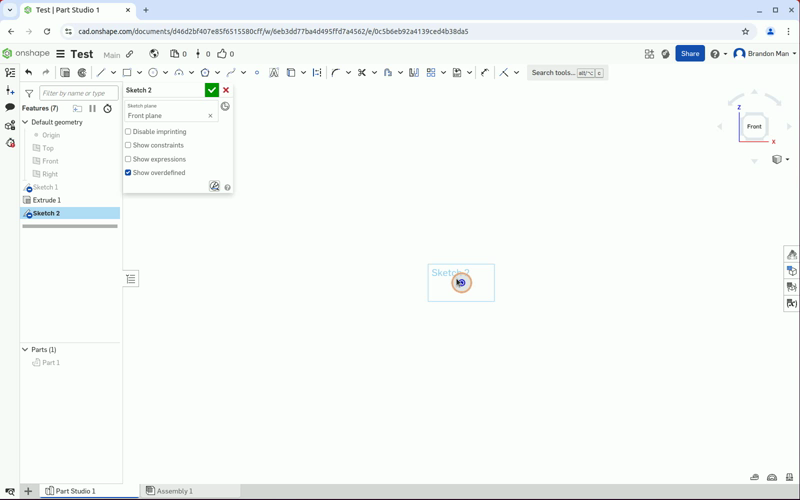
scroll(6)
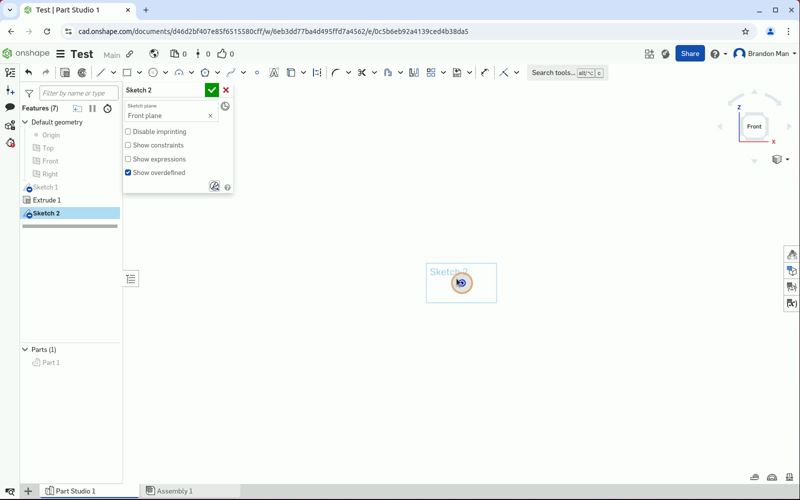
scroll(6)
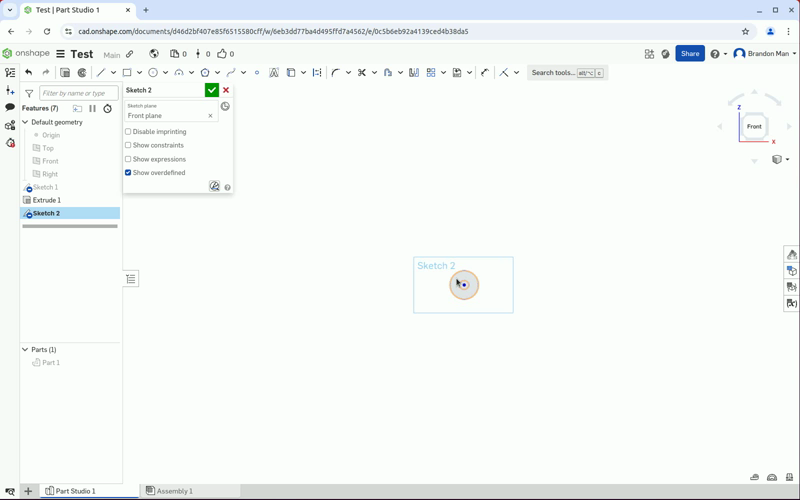
scroll(6)
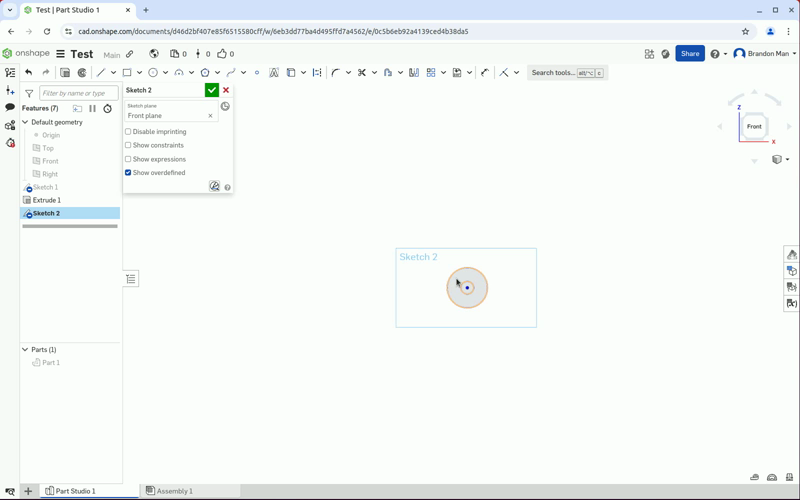
scroll(6)
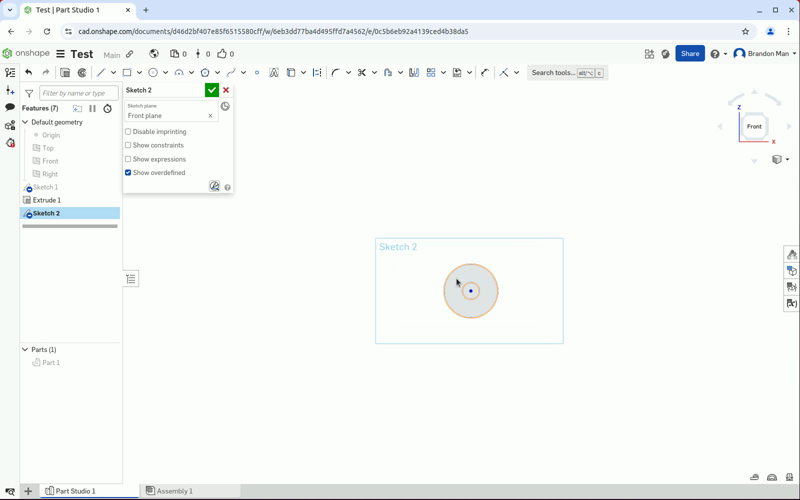
scroll(6)
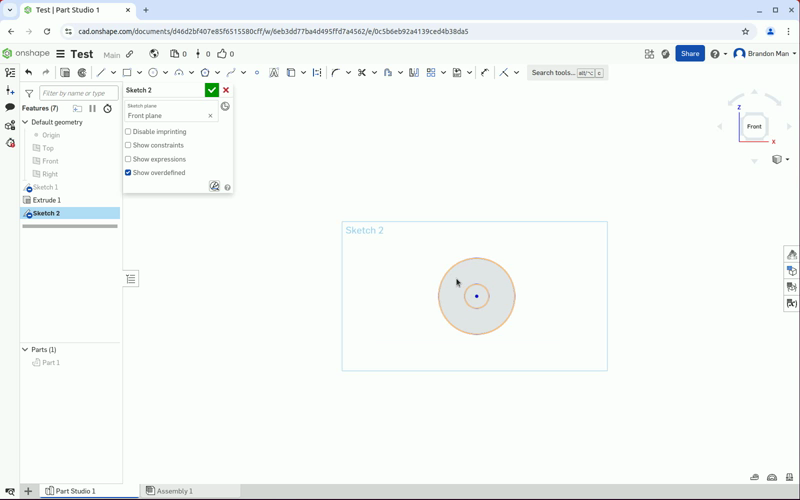
scroll(6)
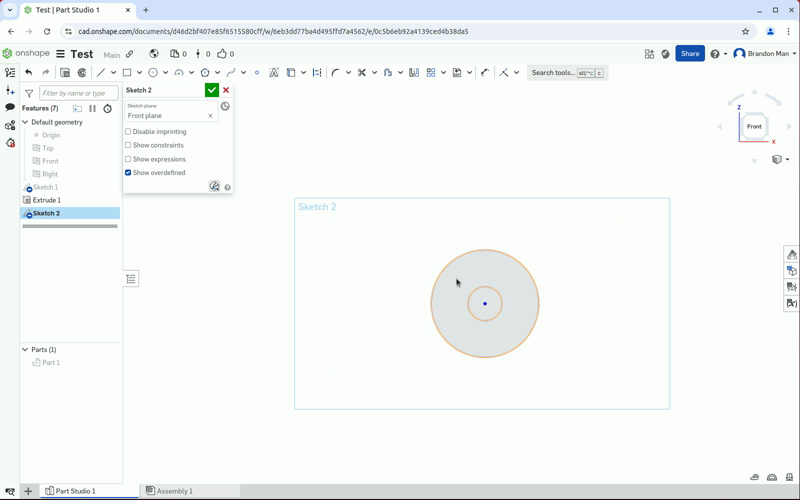
scroll(6)
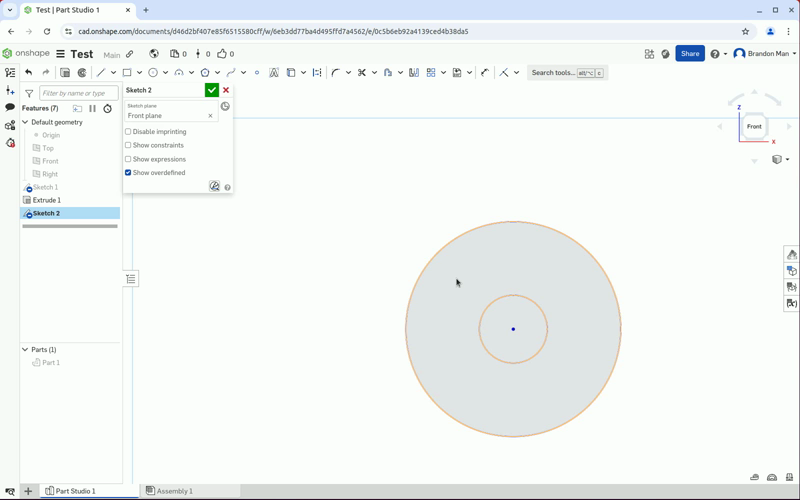
click(456, 278)
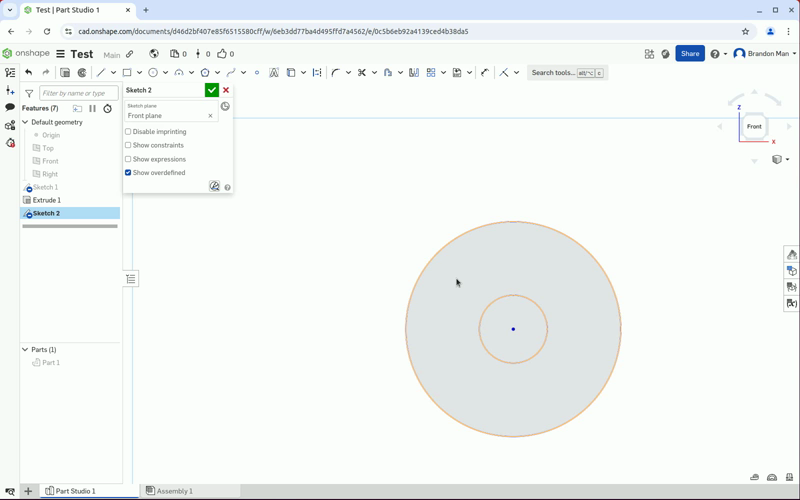
scroll(-6)
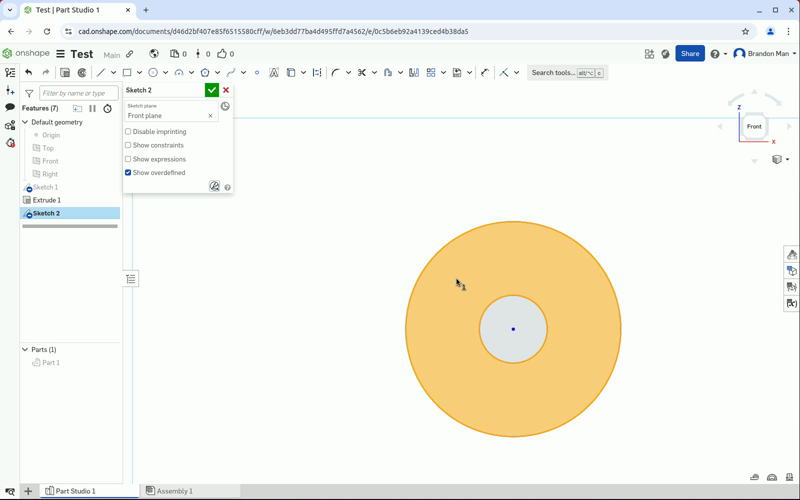
scroll(-6)
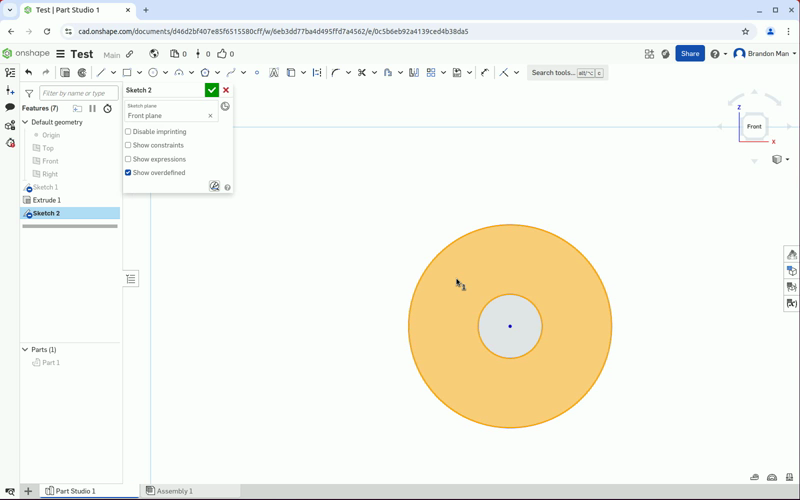
scroll(-6)
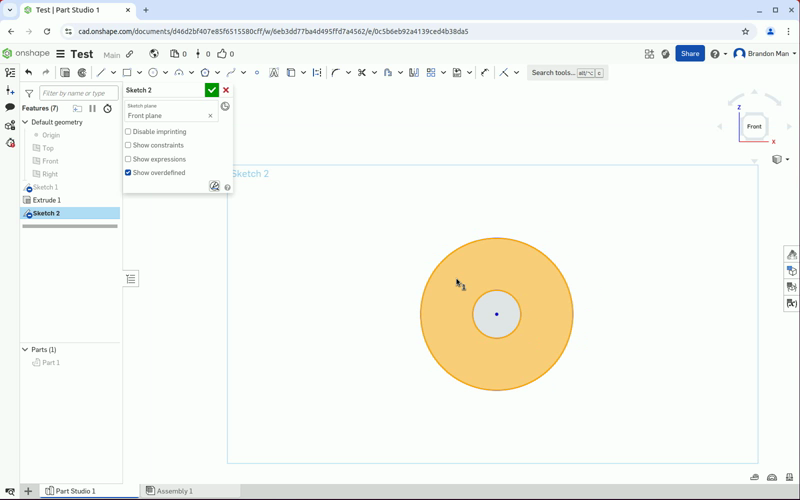
scroll(-6)
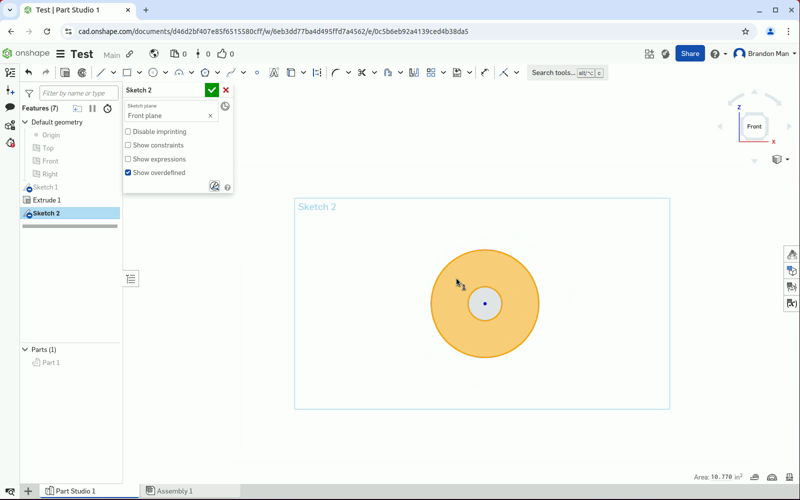
scroll(-6)
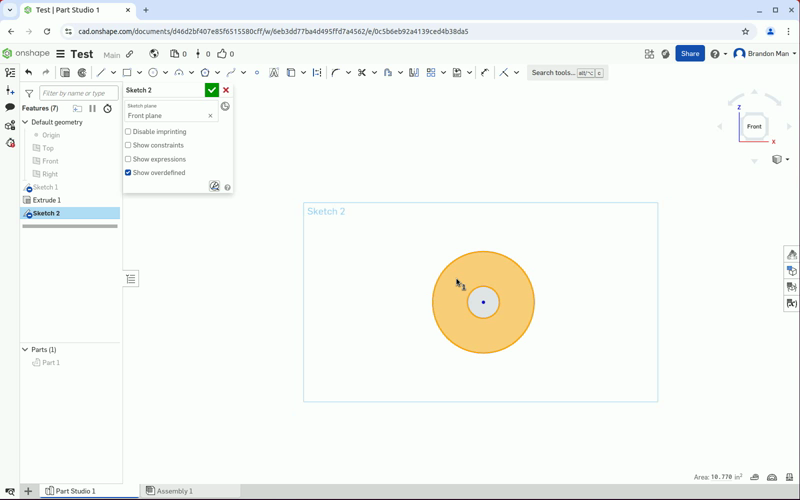
scroll(-6)
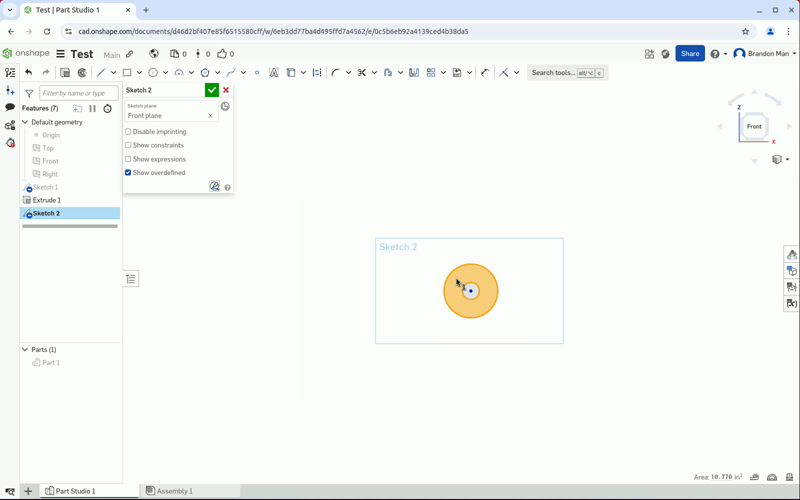
scroll(-6)
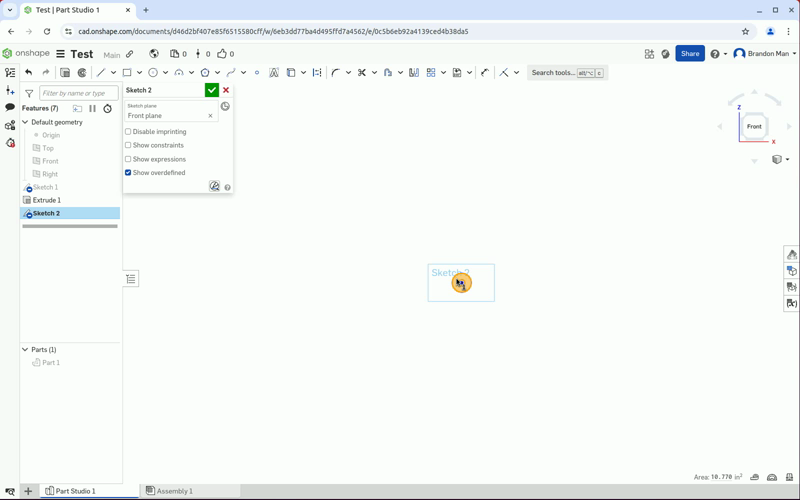
mouse_move(73, 352)
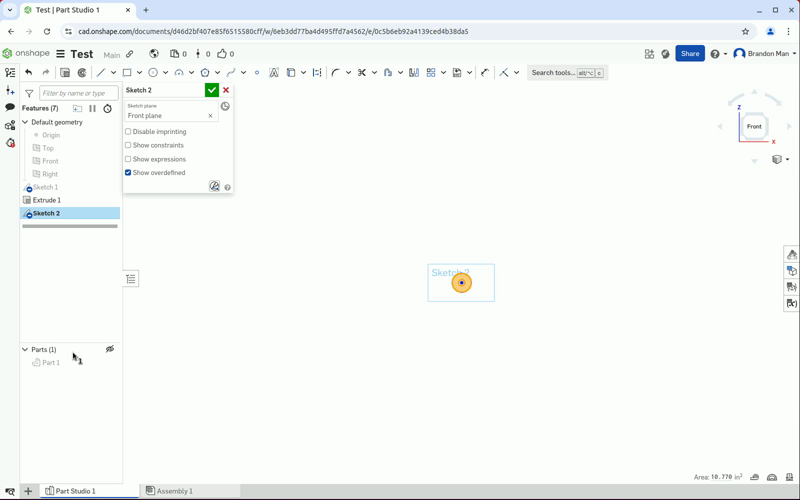
key(shift+y)
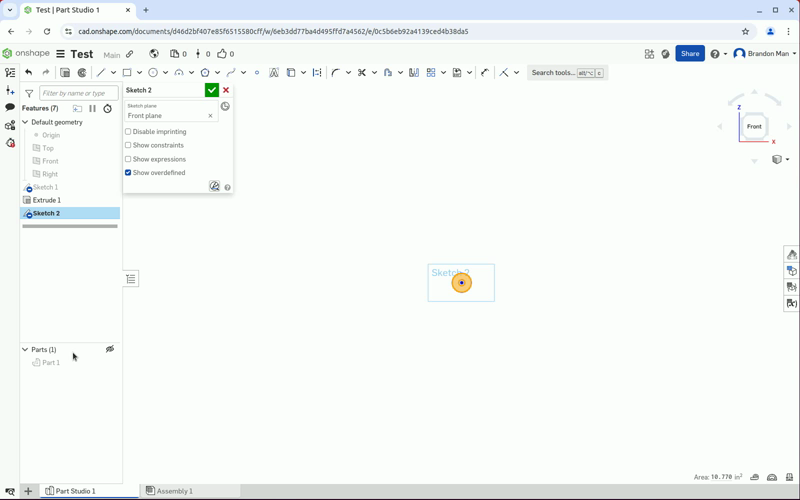
key(shift+e)
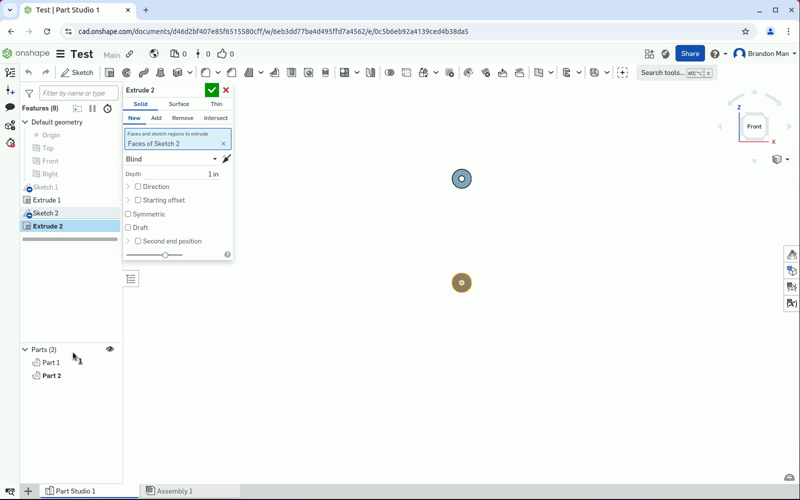
mouse_move(143, 106)
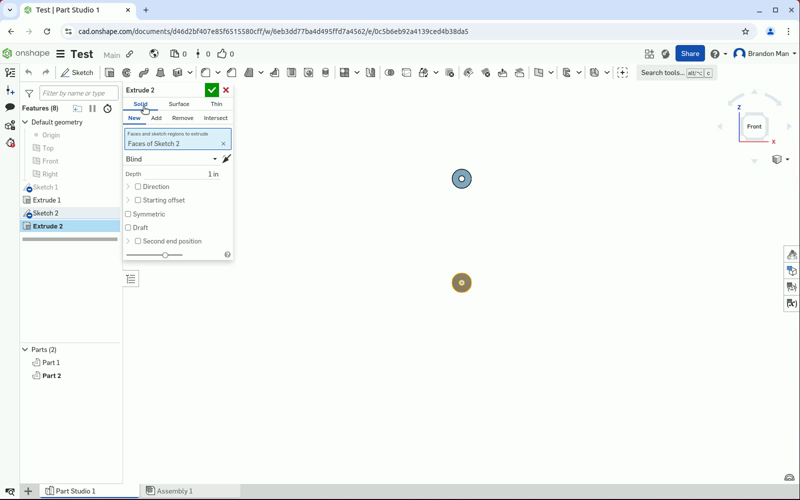
click(143, 106)
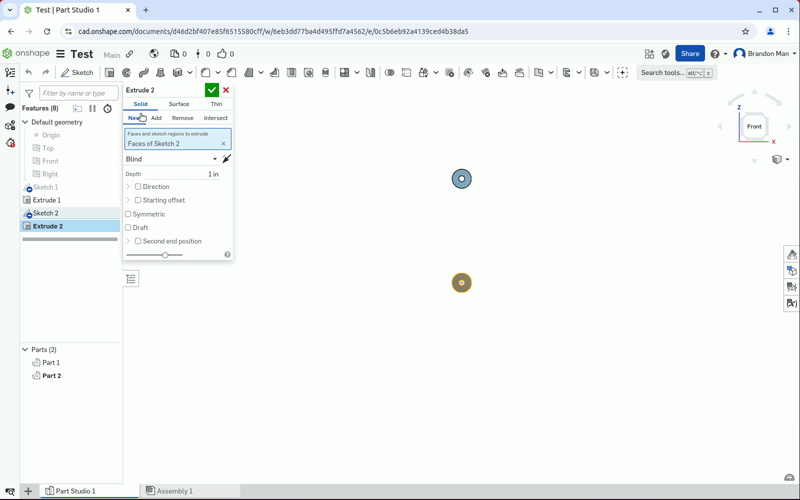
mouse_move(137, 120)
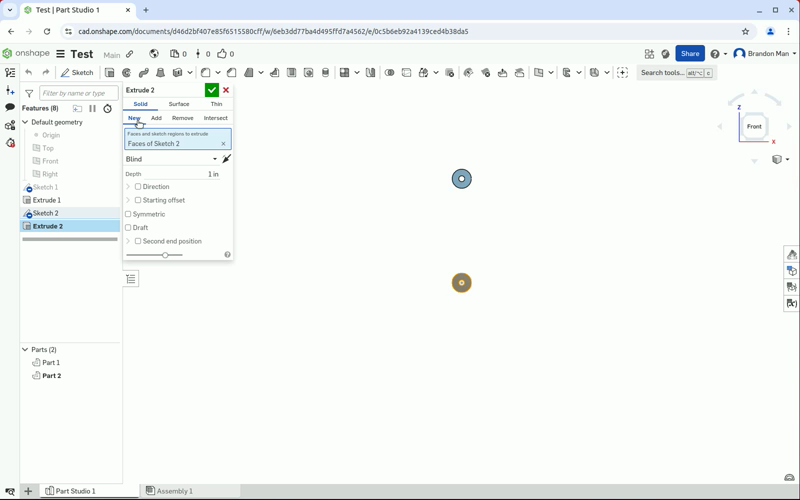
click(137, 120)
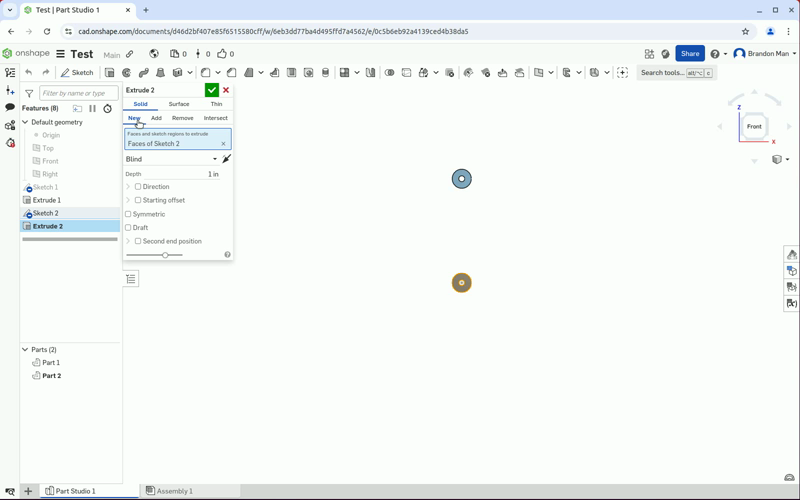
key(tab, 4)
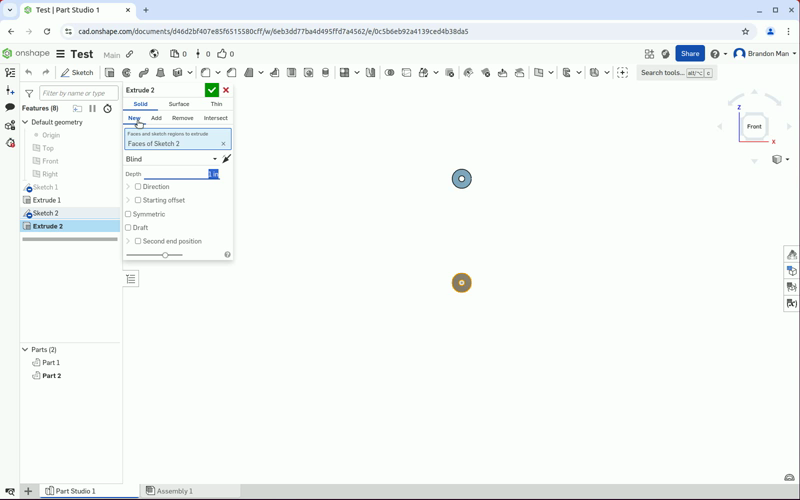
text(0.481)
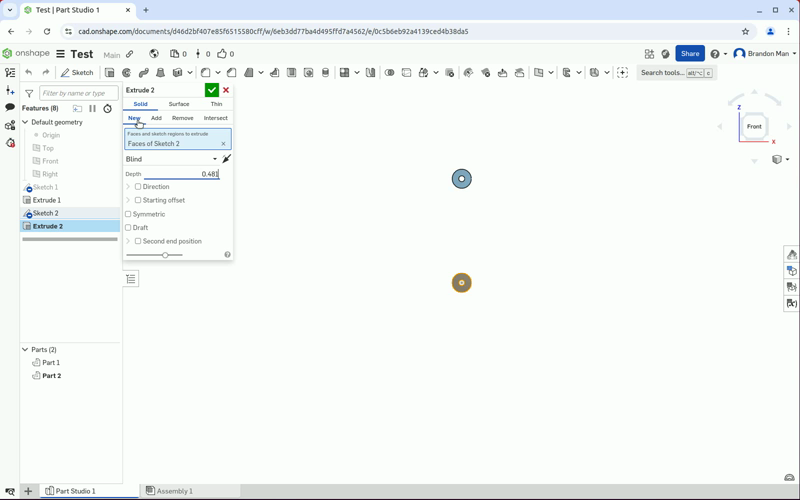
key(enter)
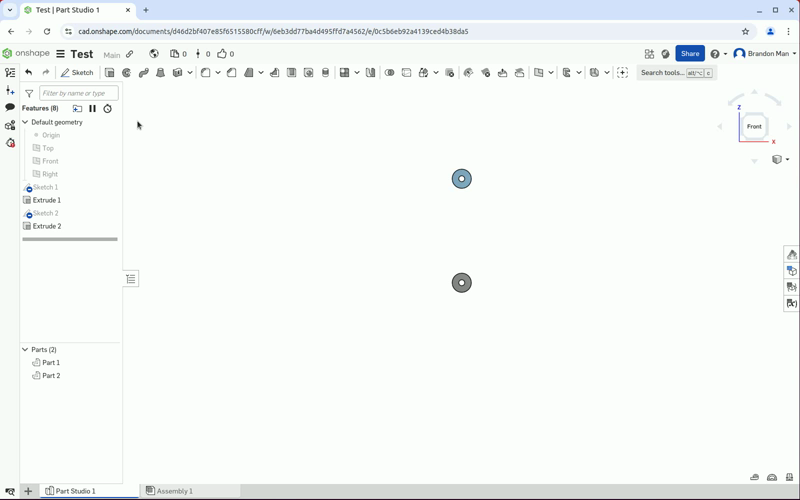
key(shift+h)
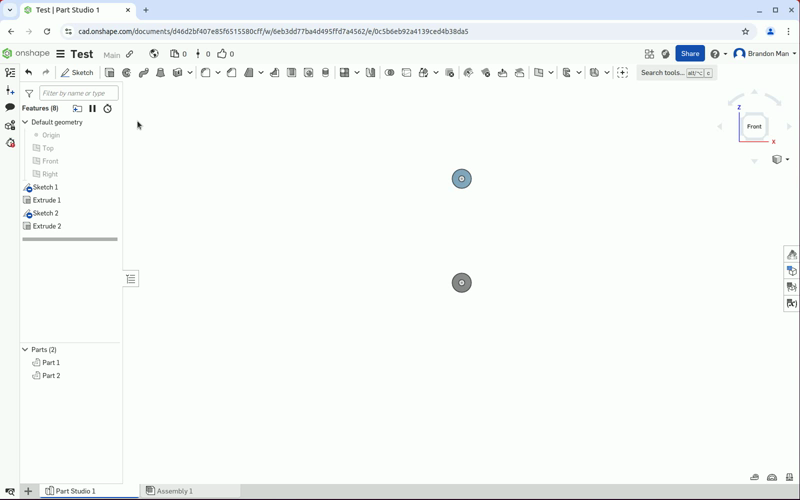
key(shift+h)
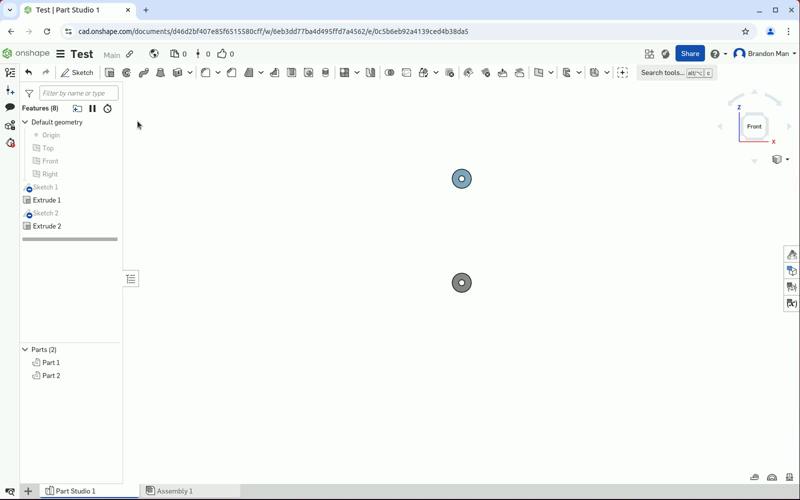
mouse_move(73, 189)
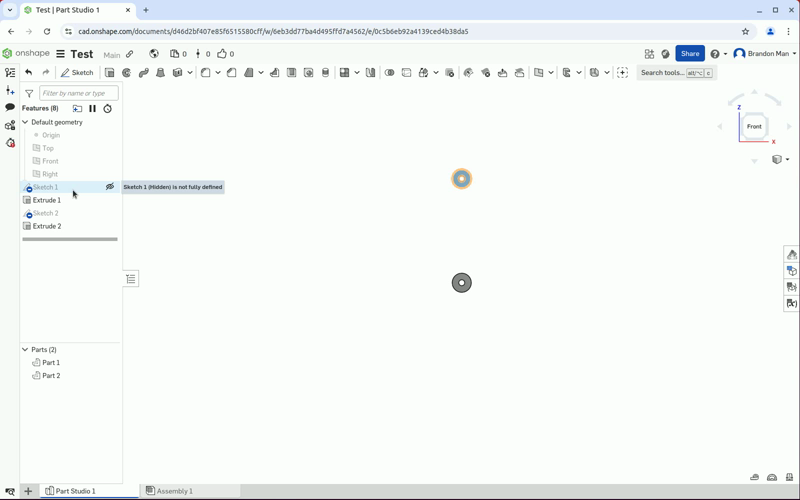
click(73, 189)
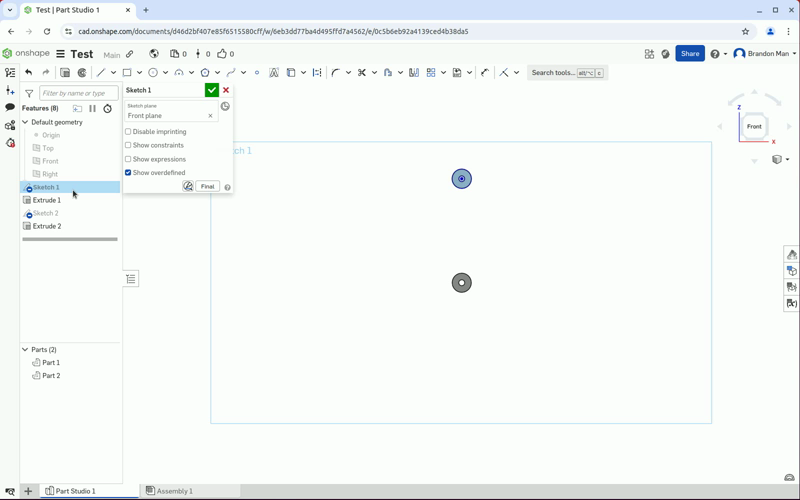
mouse_move(229, 92)
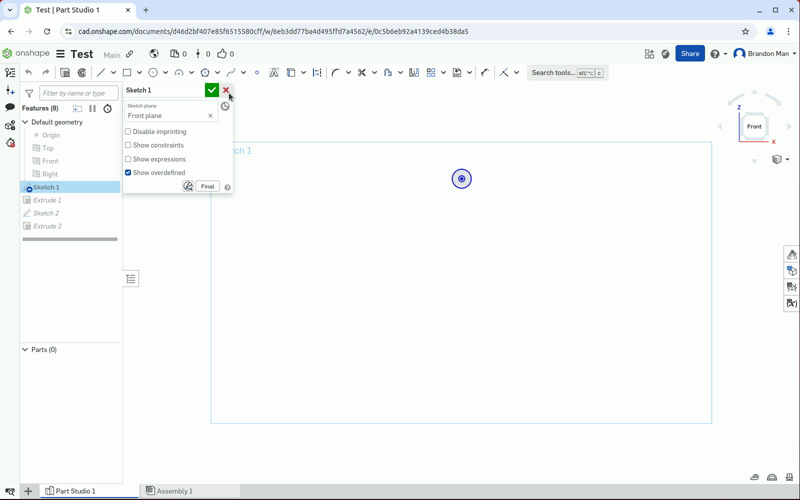
click(229, 92)
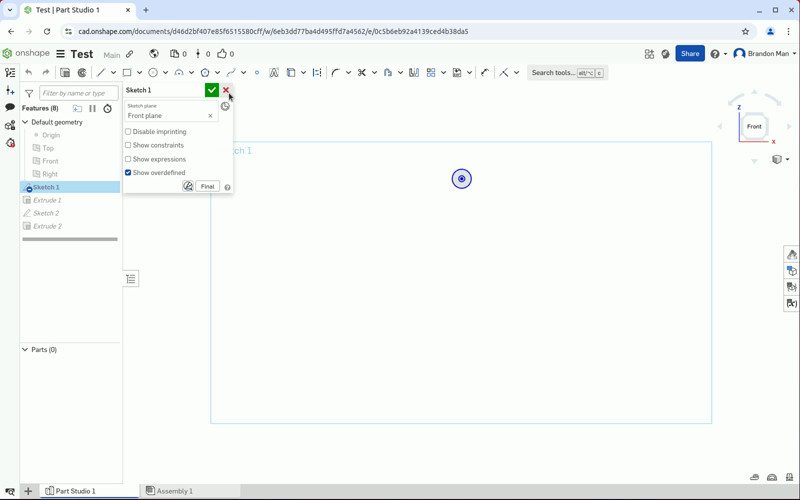
key(shift+s)
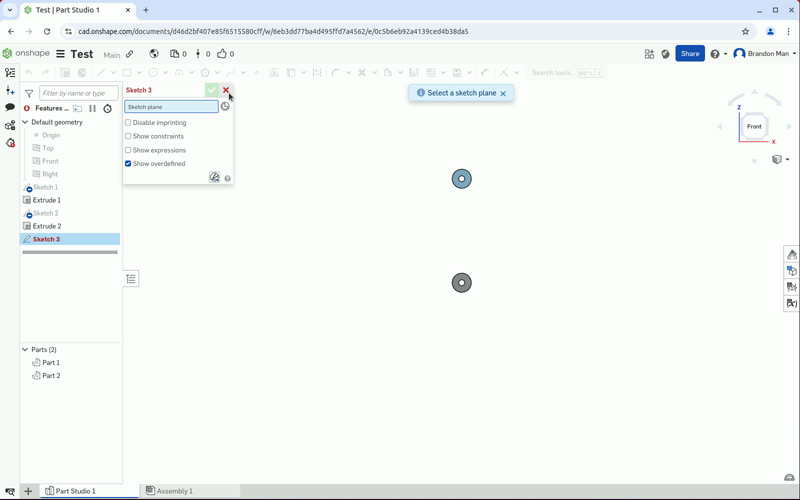
mouse_move(73, 163)
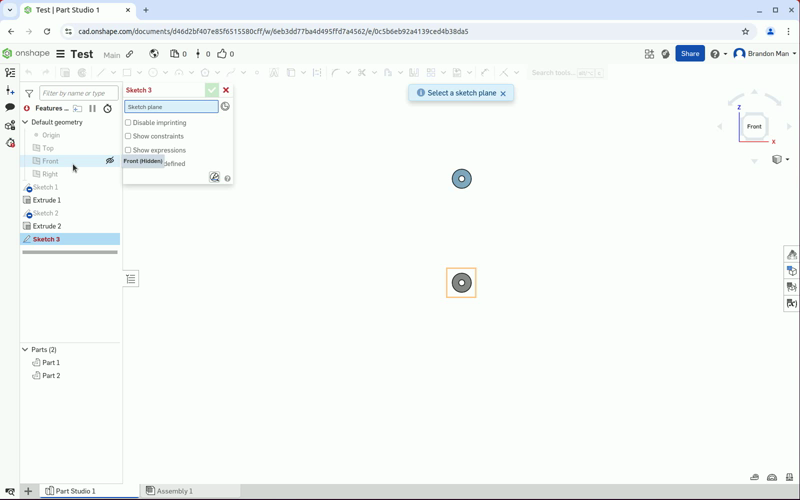
click(73, 163)
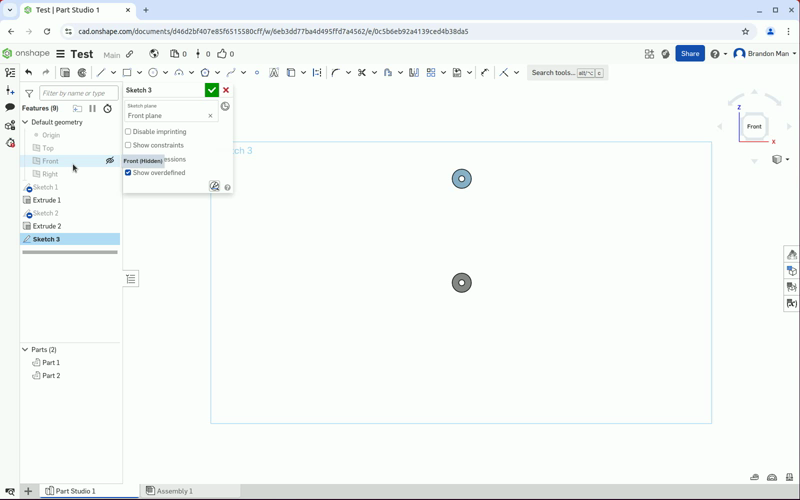
mouse_move(73, 352)
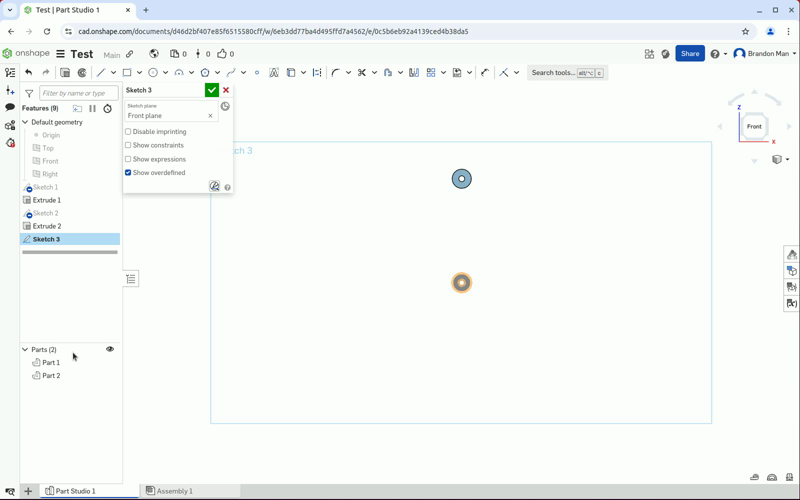
key(y)
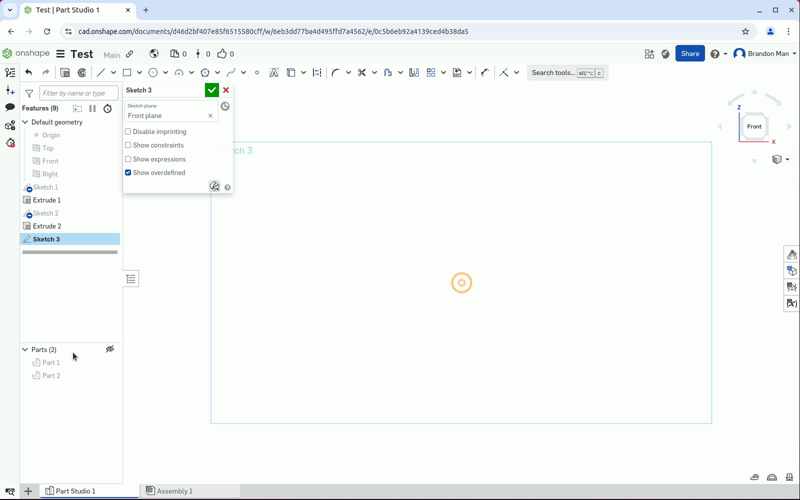
key(c)
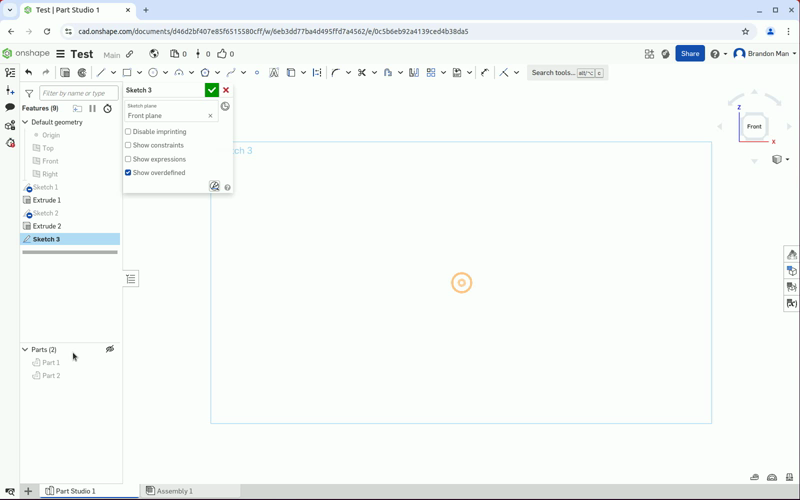
key_down(shift)
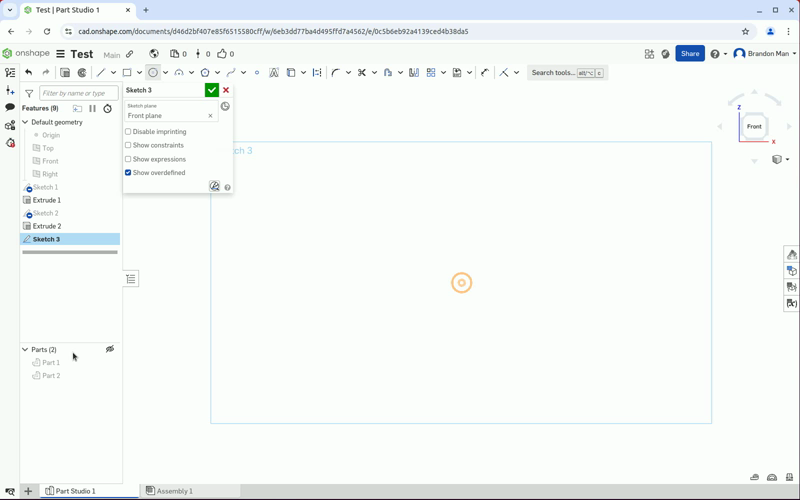
mouse_move(501, 282)
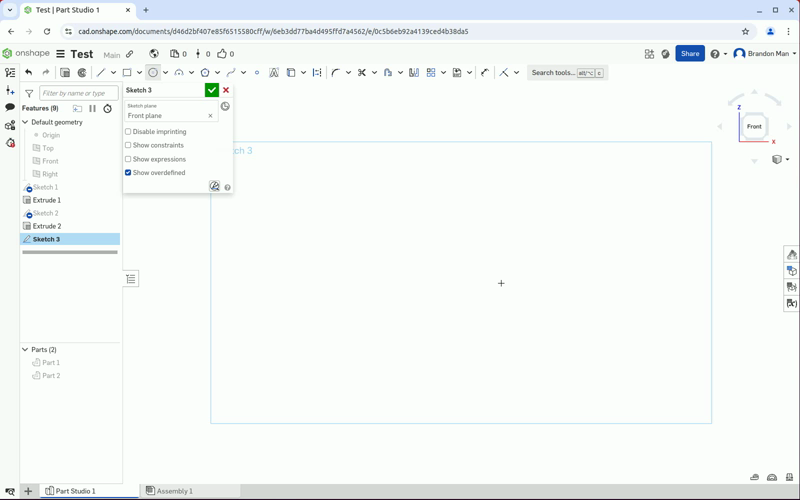
click(501, 282)
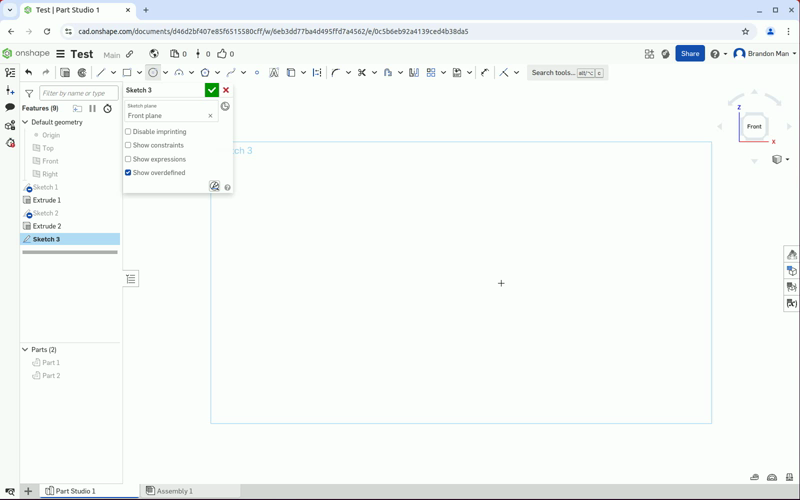
key_up(shift)
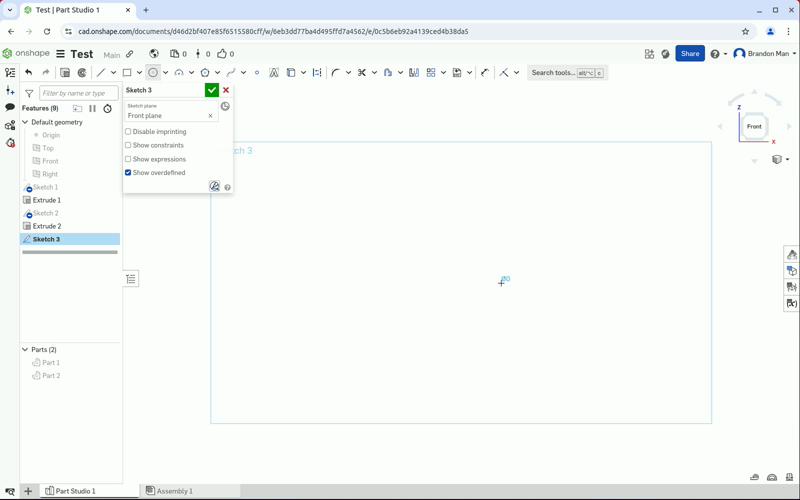
mouse_move(508, 282)
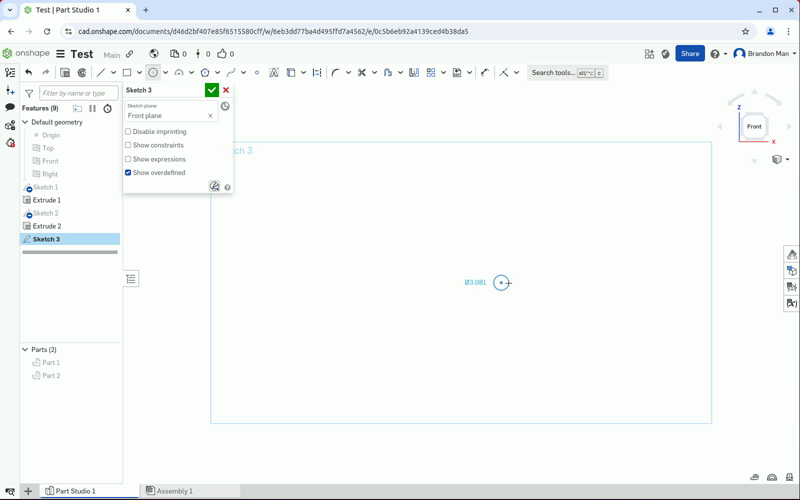
click(508, 282)
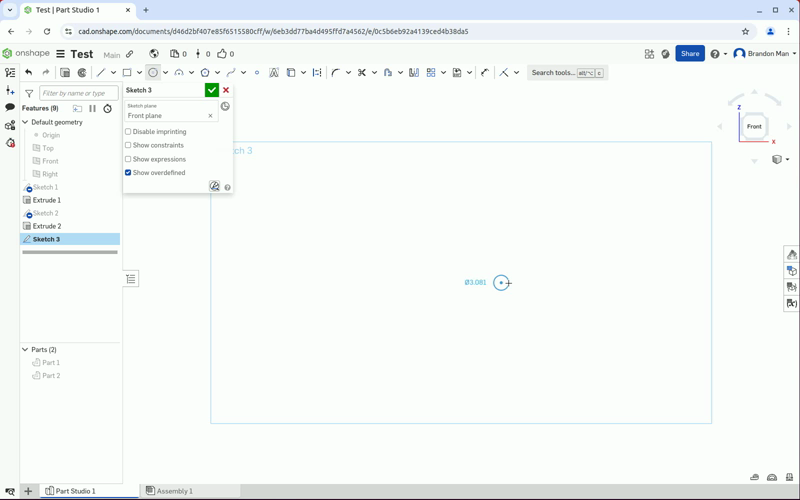
key(esc)
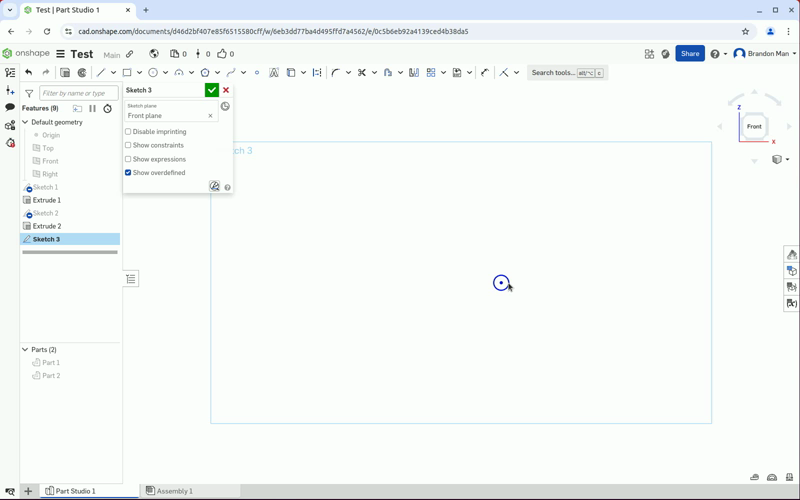
key(c)
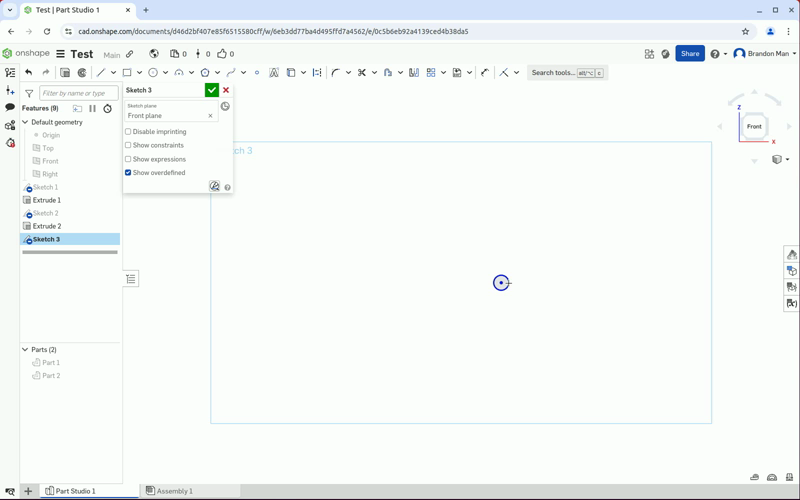
key_down(shift)
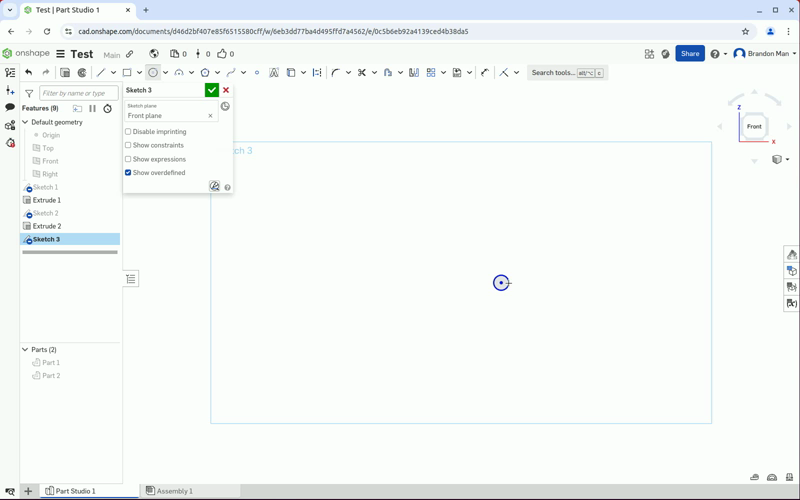
mouse_move(501, 282)
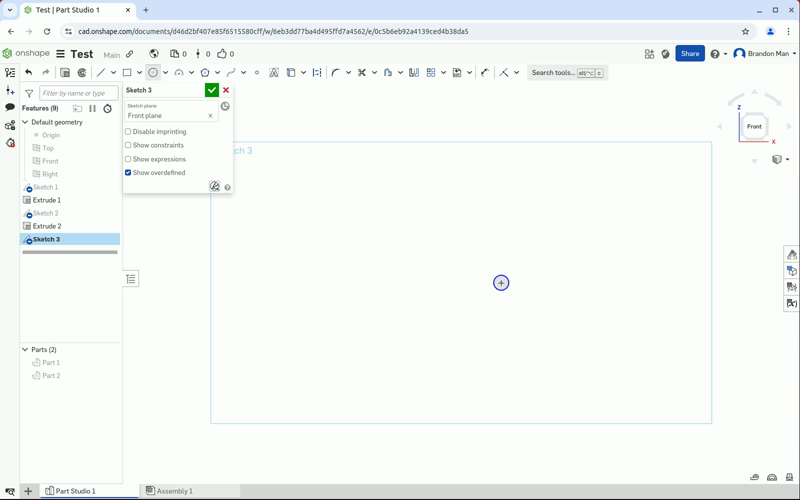
click(501, 282)
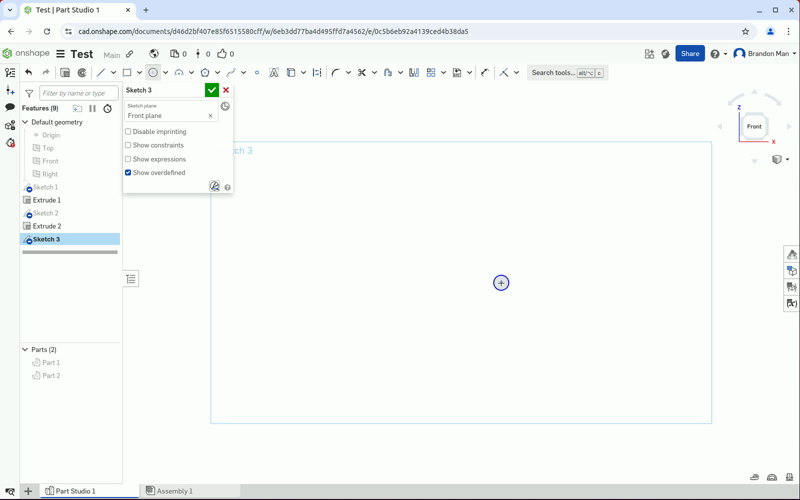
key_up(shift)
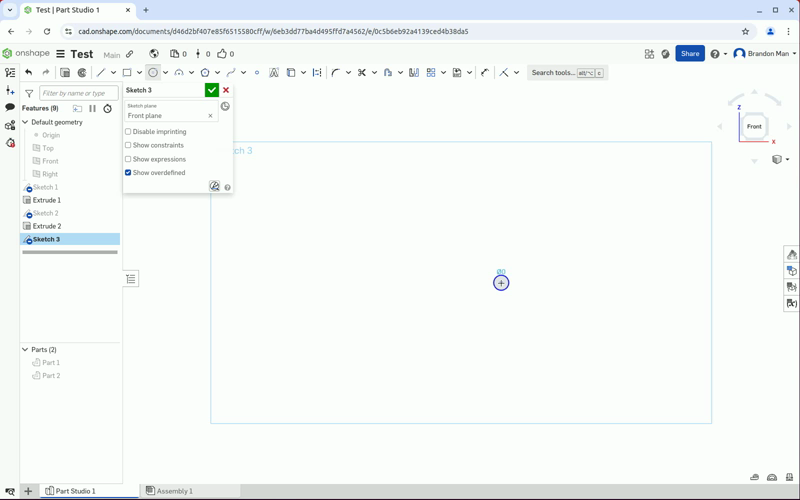
mouse_move(504, 282)
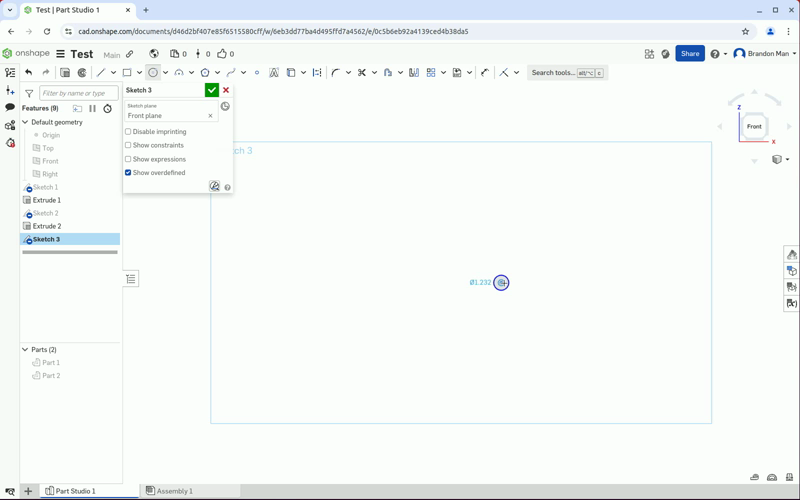
scroll(6)
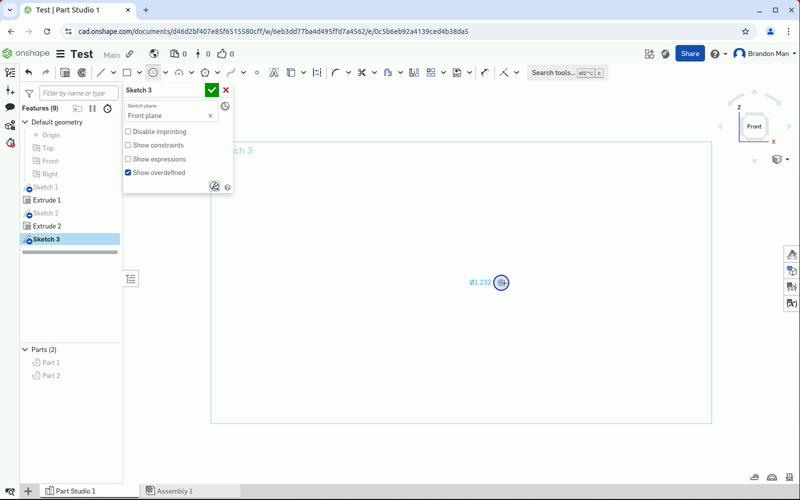
scroll(6)
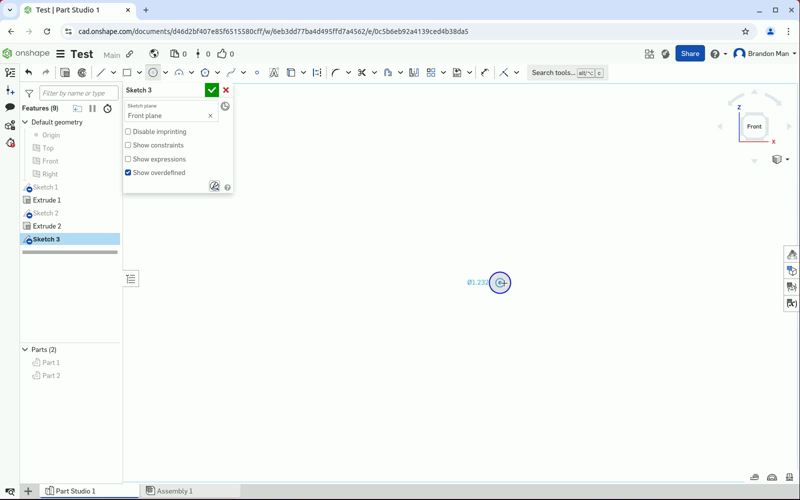
scroll(6)
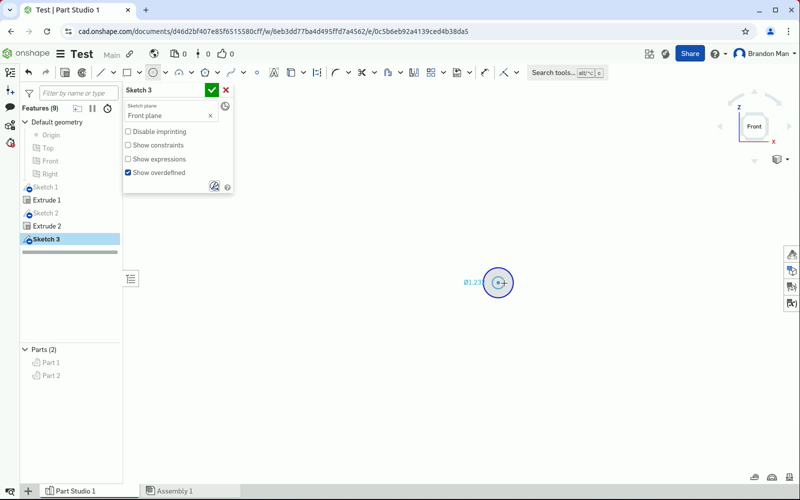
scroll(6)
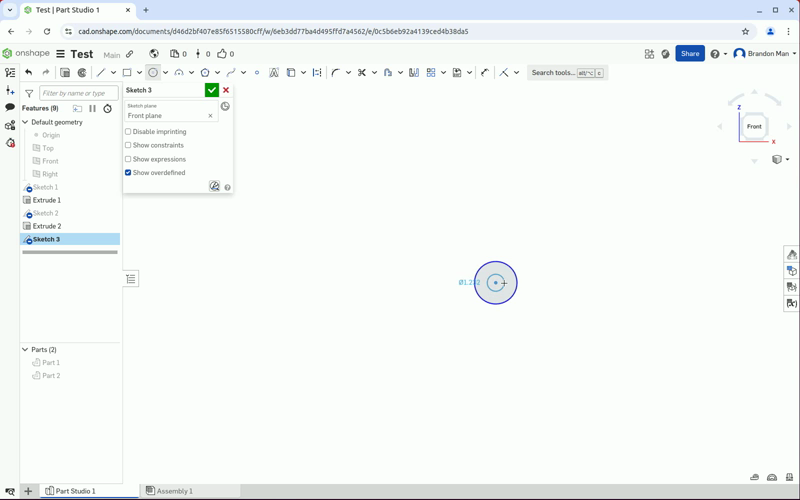
scroll(6)
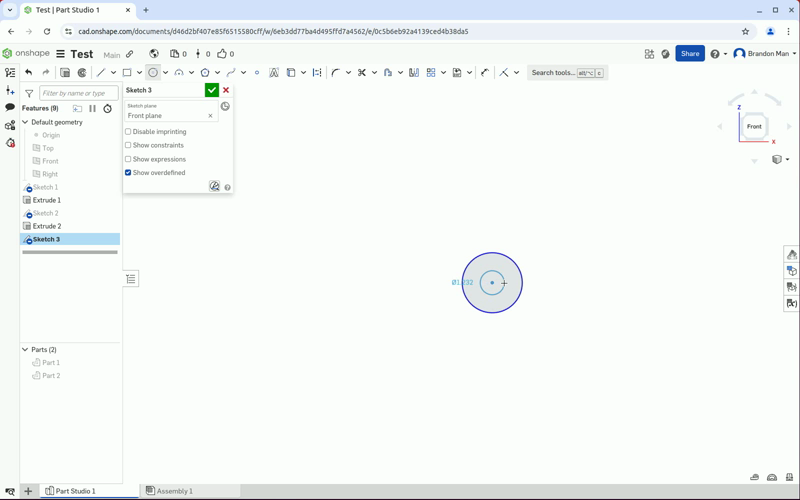
scroll(6)
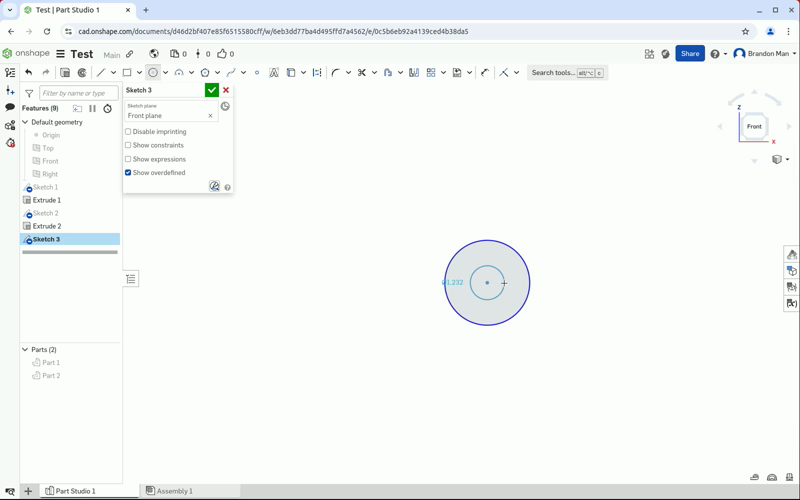
scroll(6)
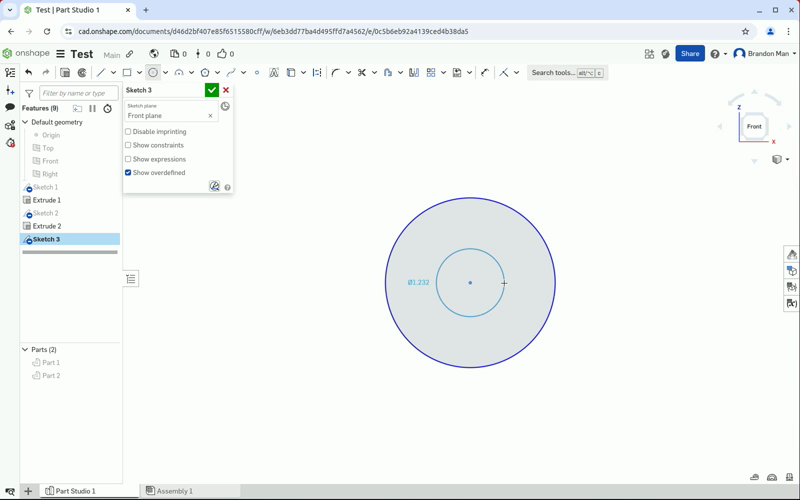
click(504, 282)
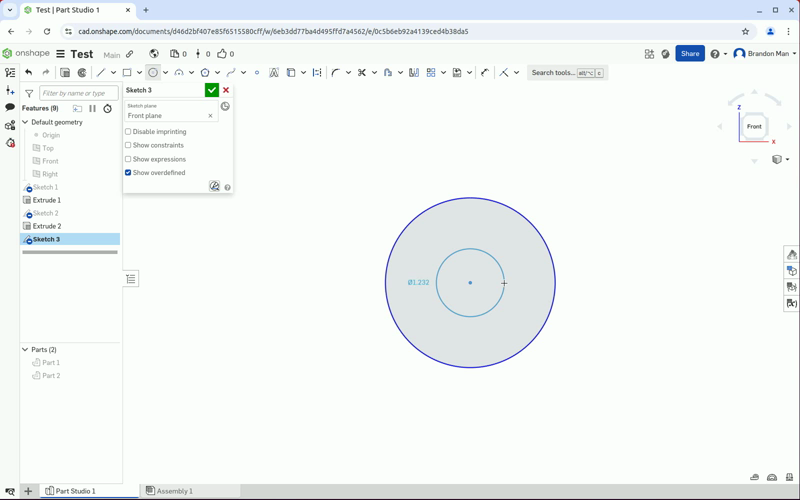
scroll(-6)
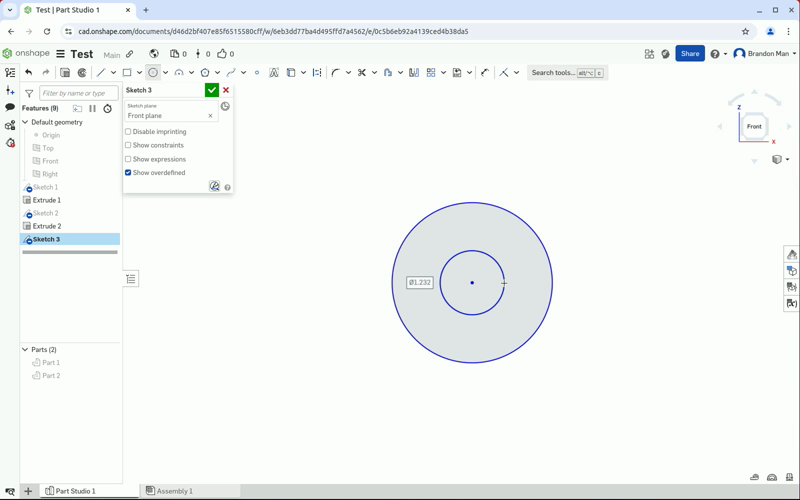
scroll(-6)
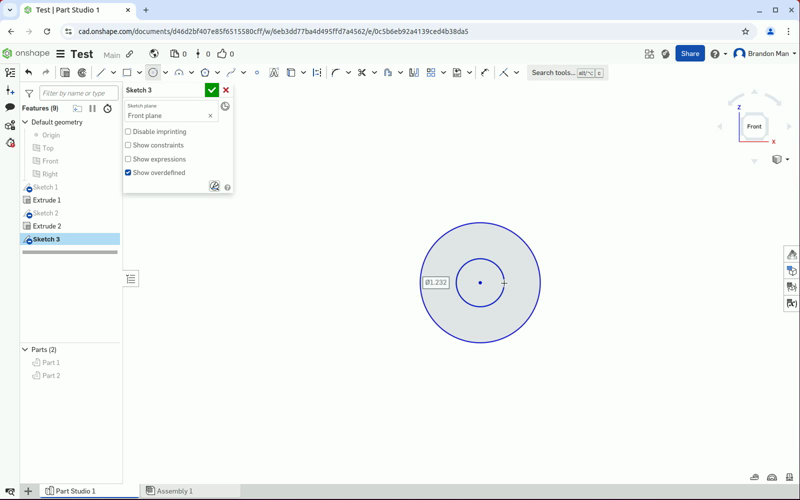
scroll(-6)
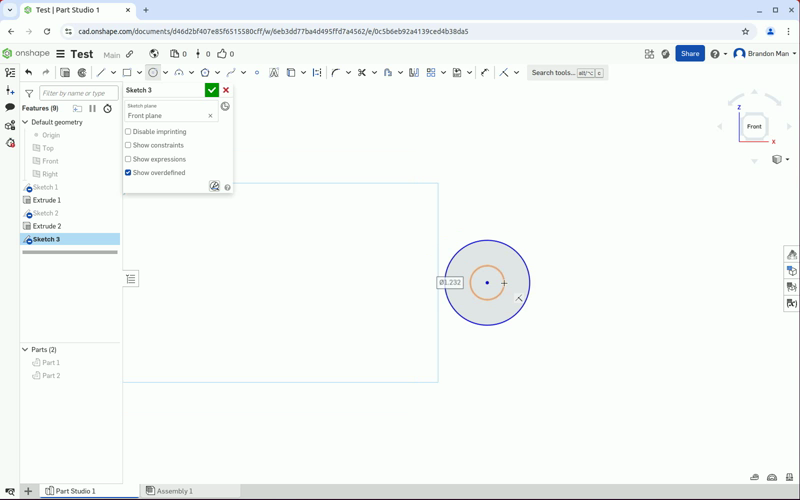
scroll(-6)
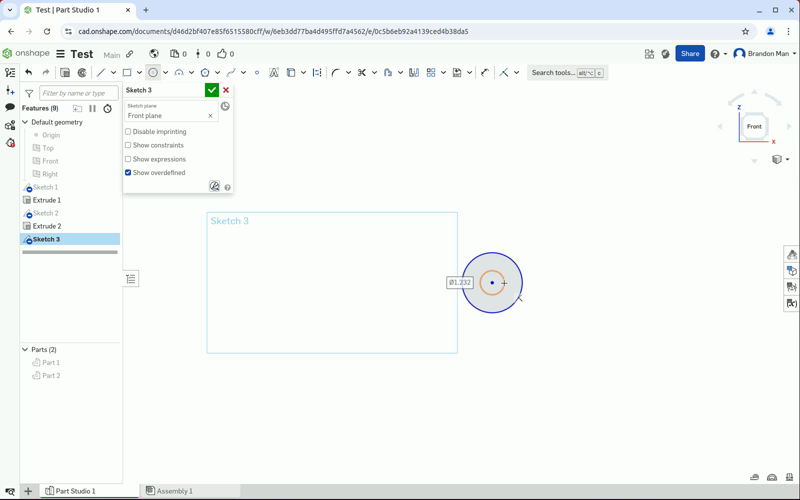
scroll(-6)
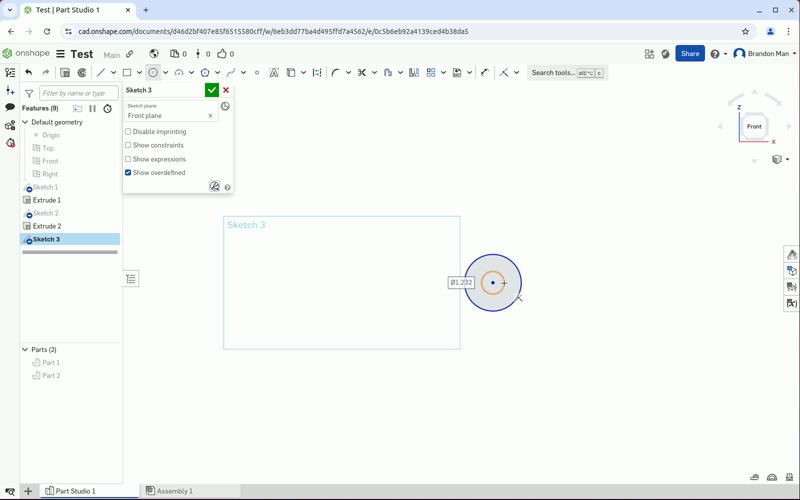
scroll(-6)
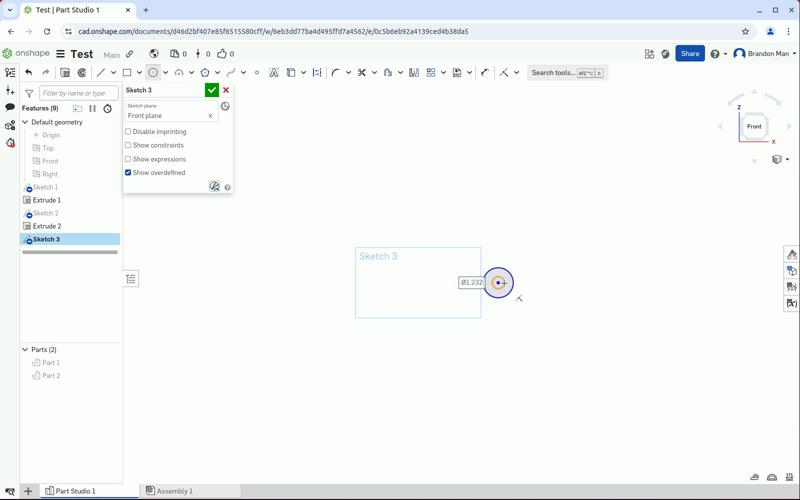
scroll(-6)
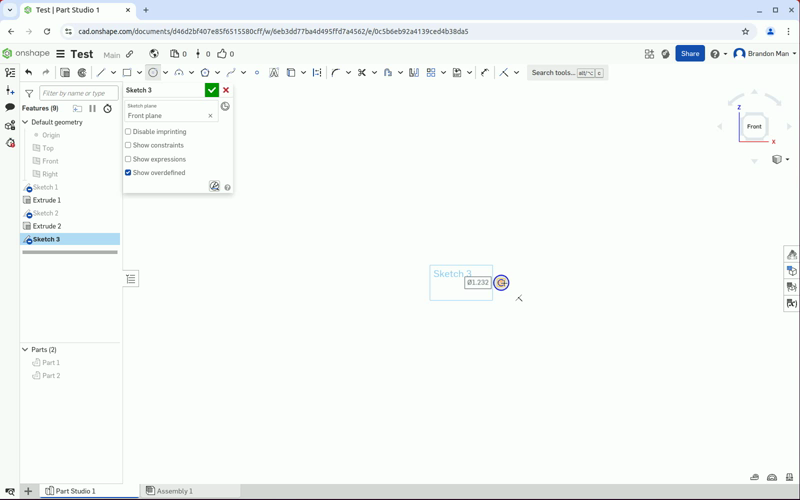
key(esc)
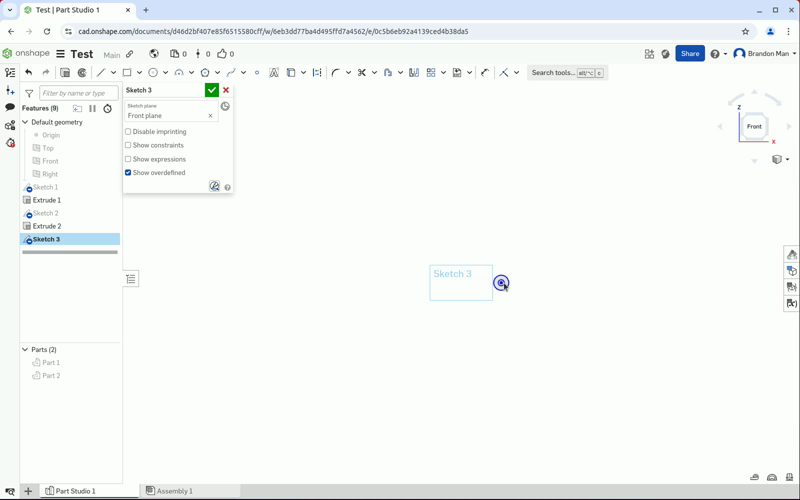
mouse_move(499, 286)
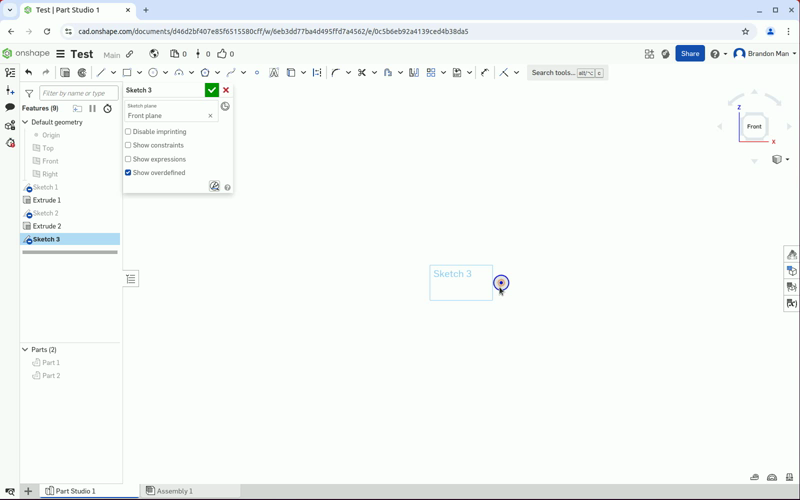
scroll(6)
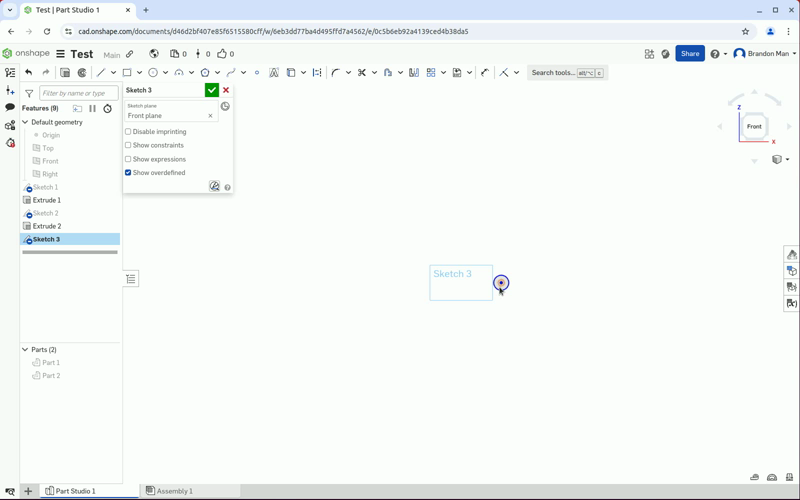
scroll(6)
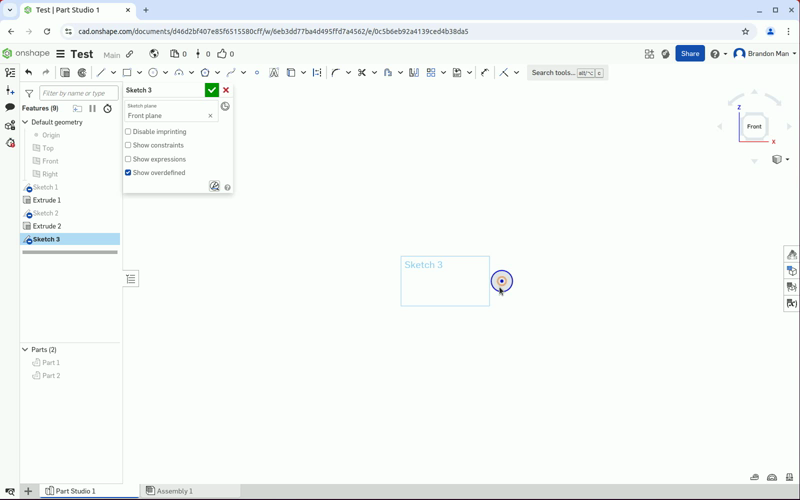
scroll(6)
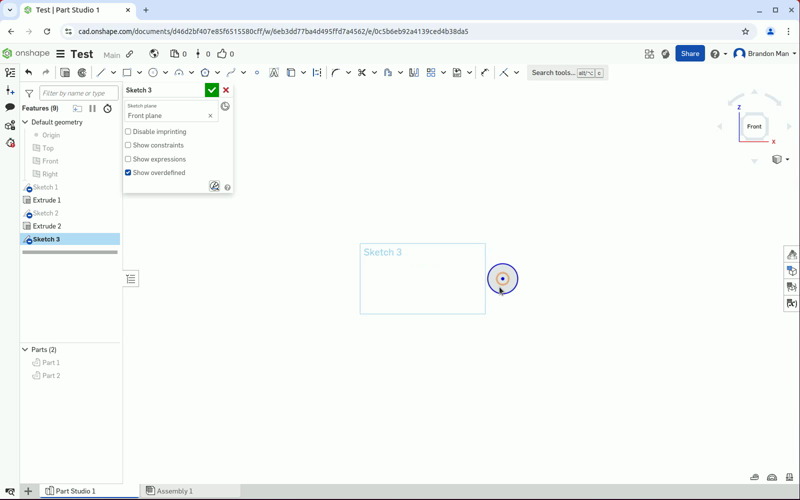
scroll(6)
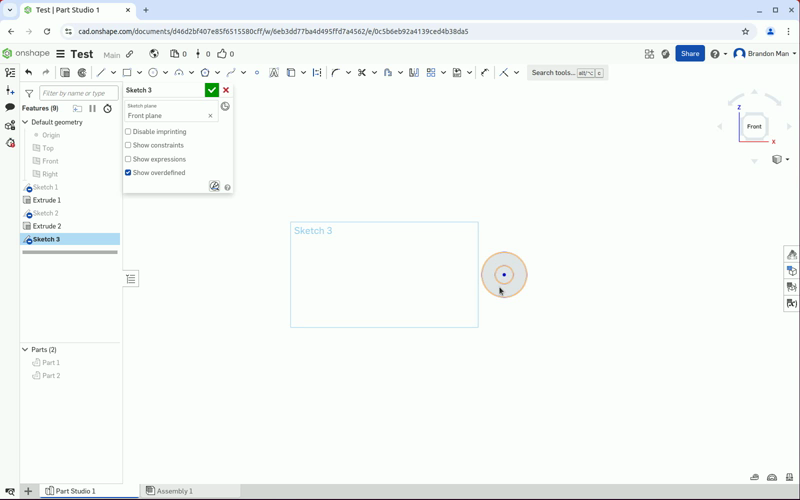
scroll(6)
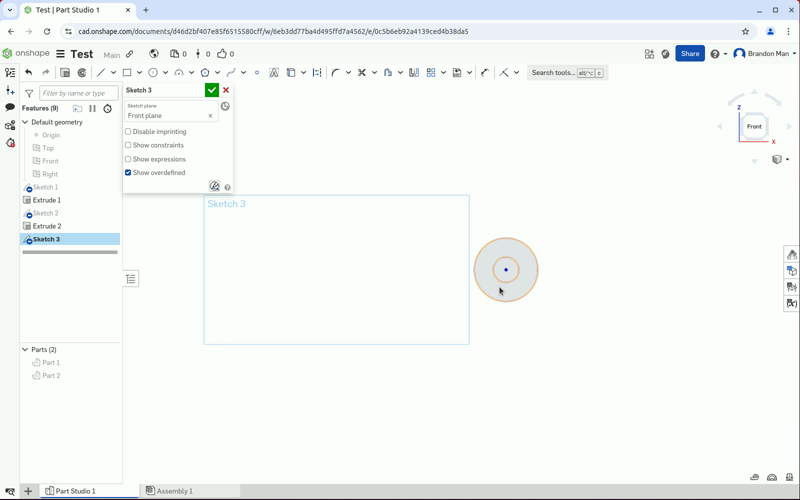
scroll(6)
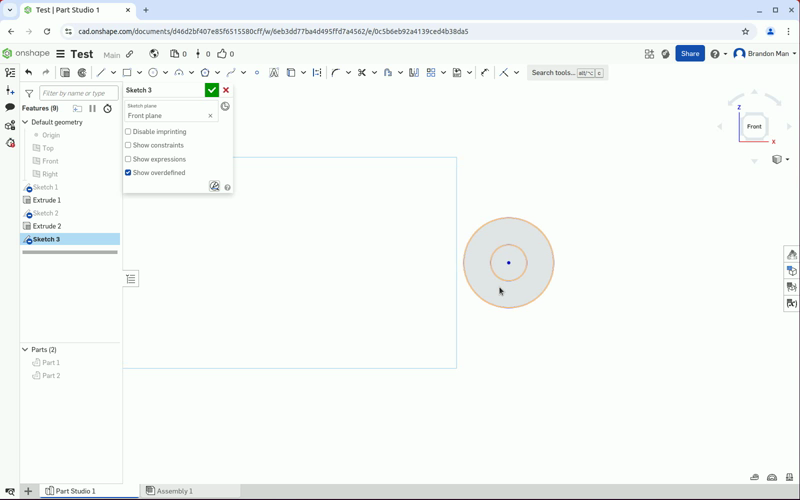
scroll(6)
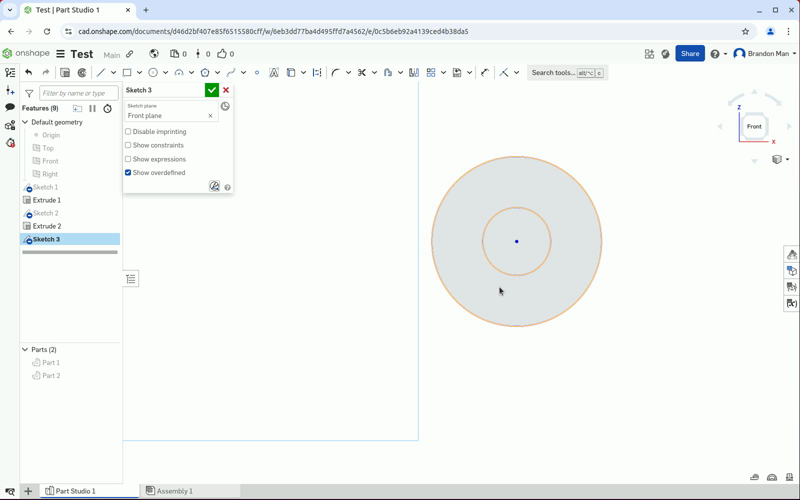
click(499, 286)
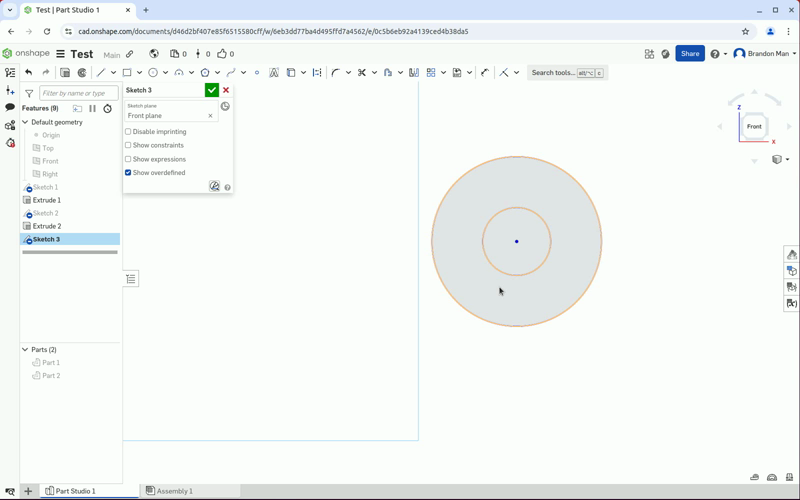
scroll(-6)
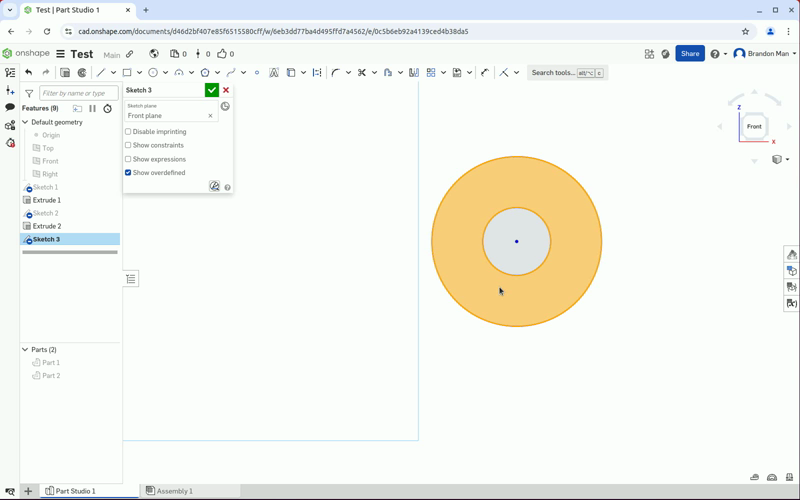
scroll(-6)
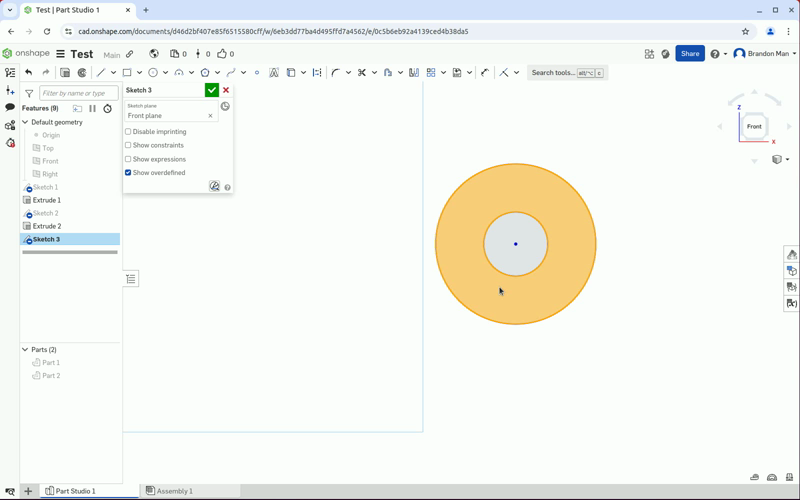
scroll(-6)
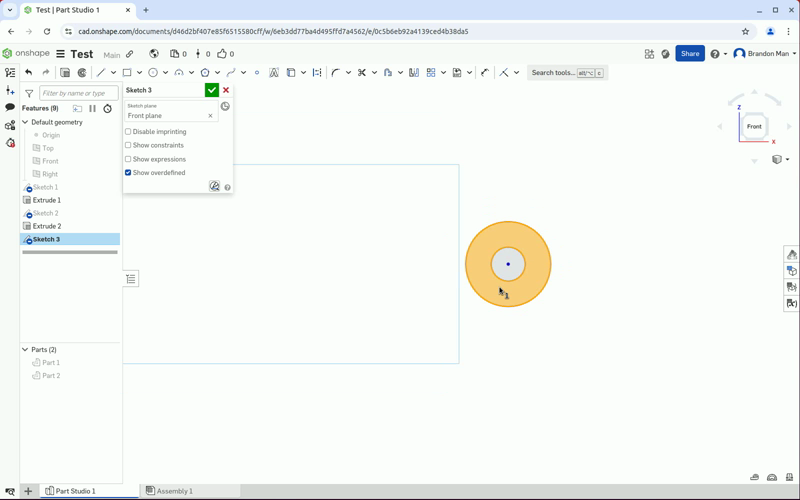
scroll(-6)
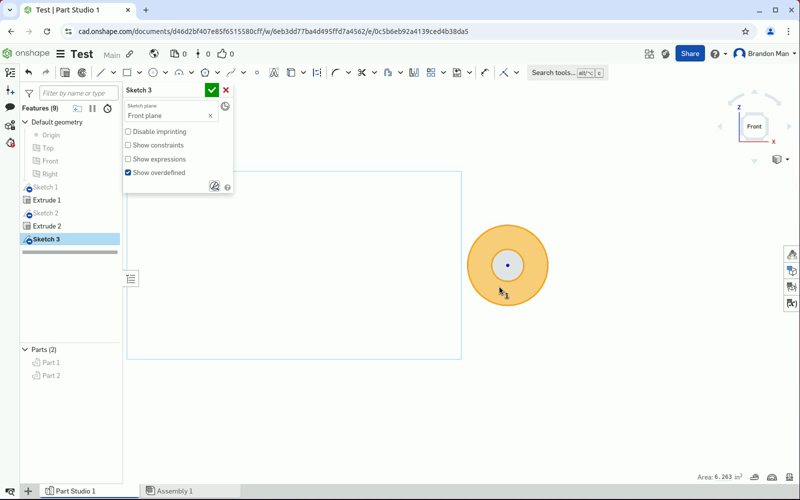
scroll(-6)
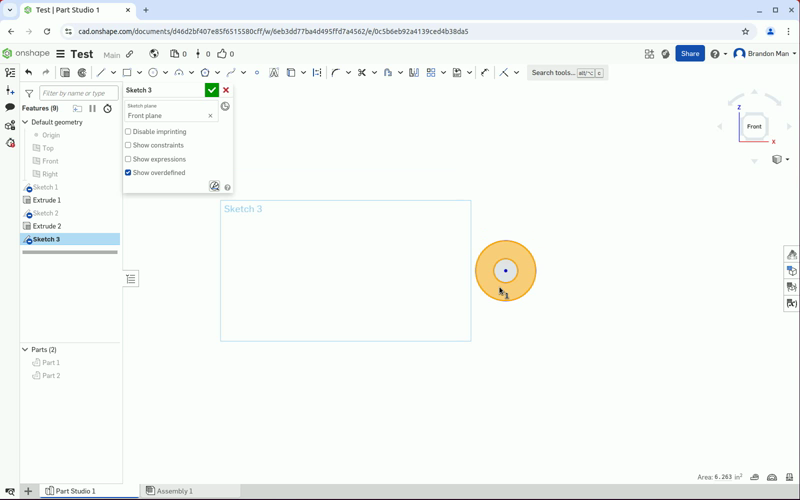
scroll(-6)
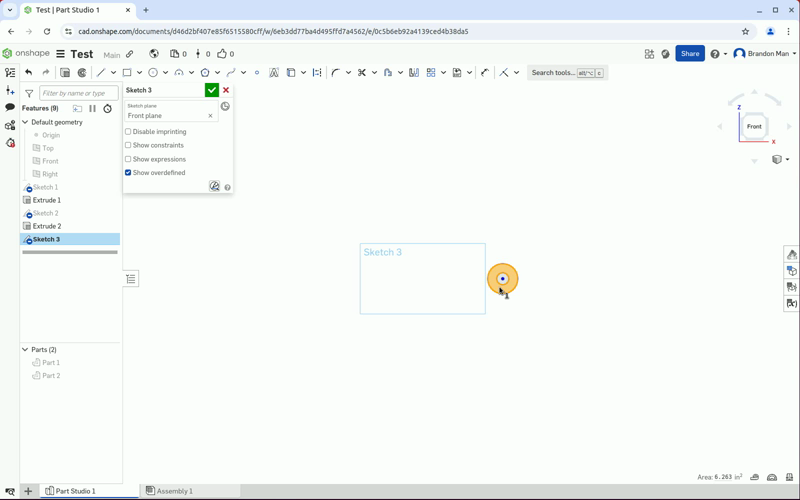
scroll(-6)
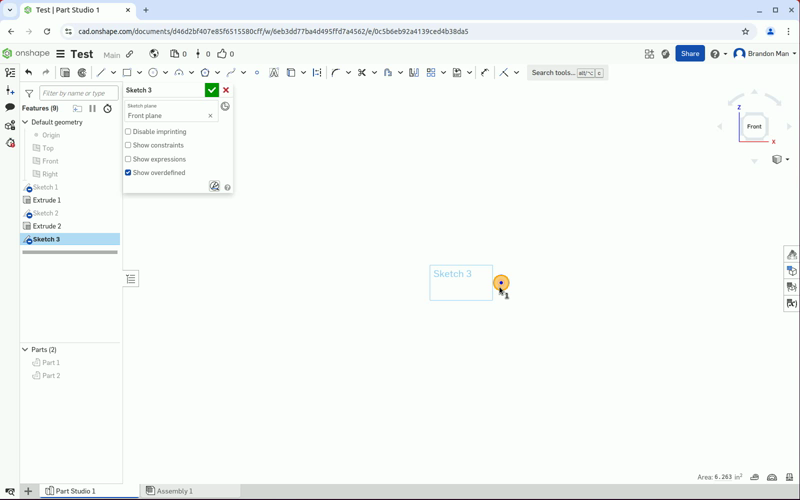
mouse_move(73, 352)
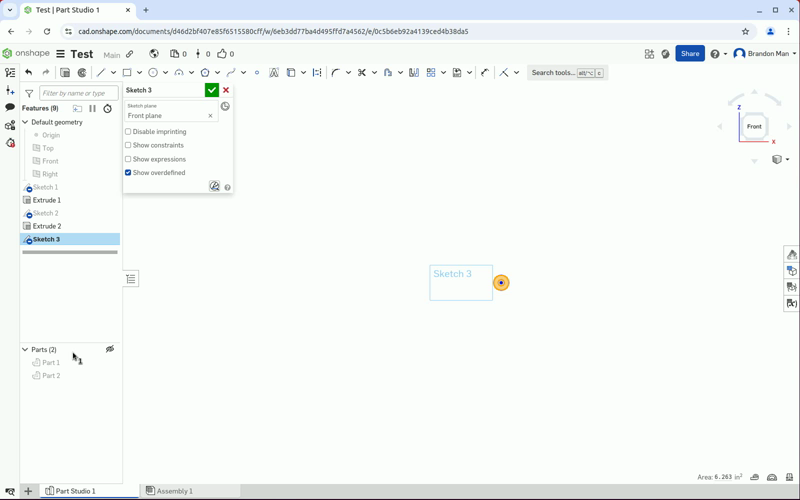
key(shift+y)
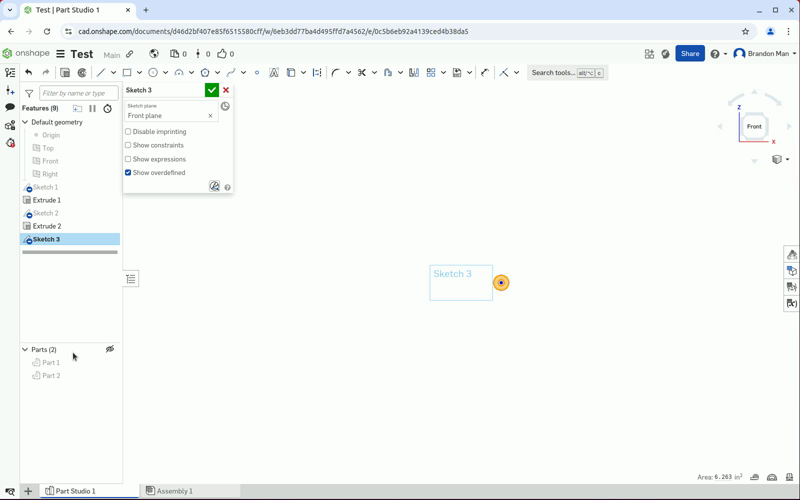
key(shift+e)
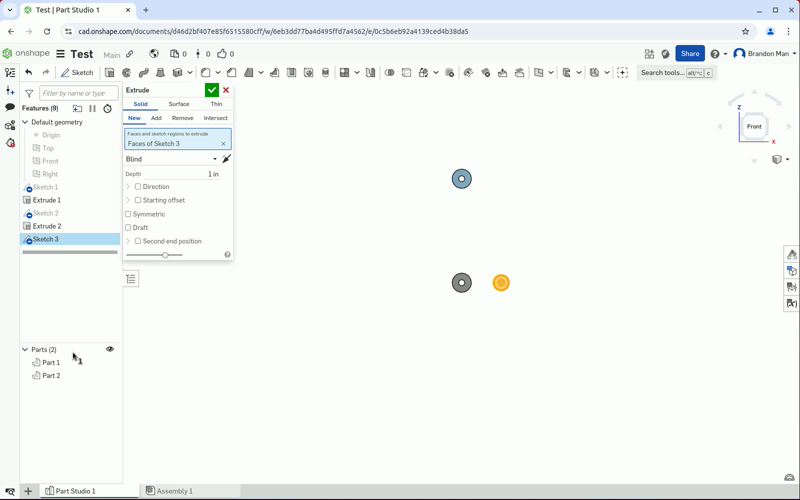
mouse_move(143, 106)
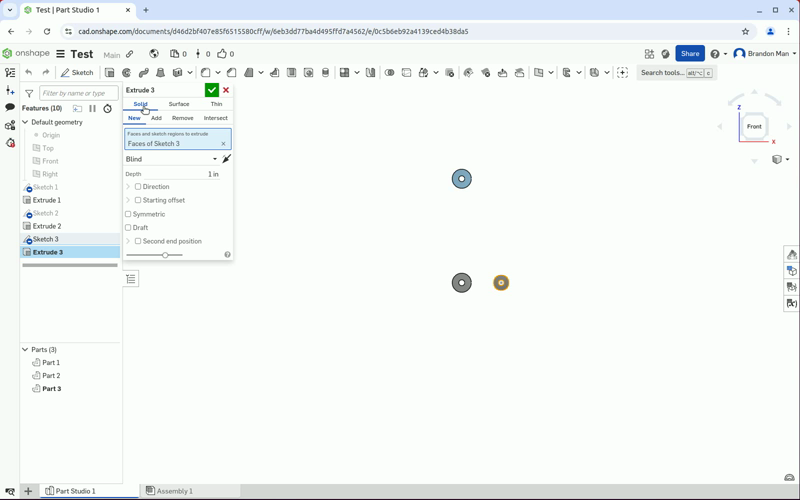
click(143, 106)
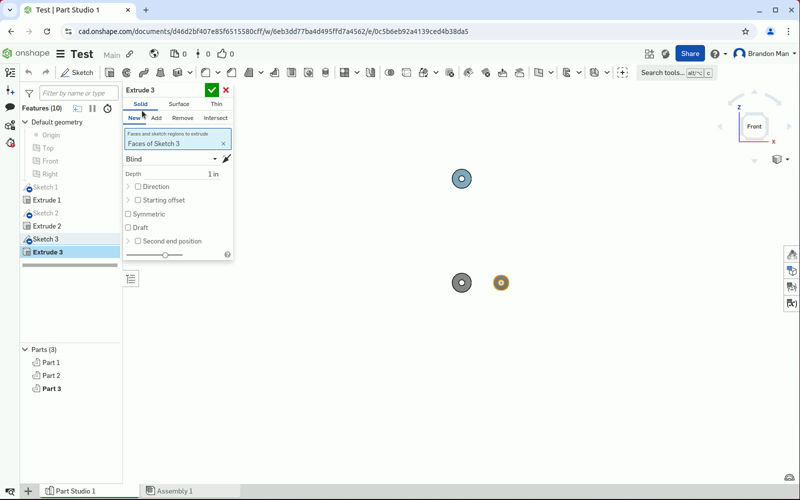
mouse_move(137, 120)
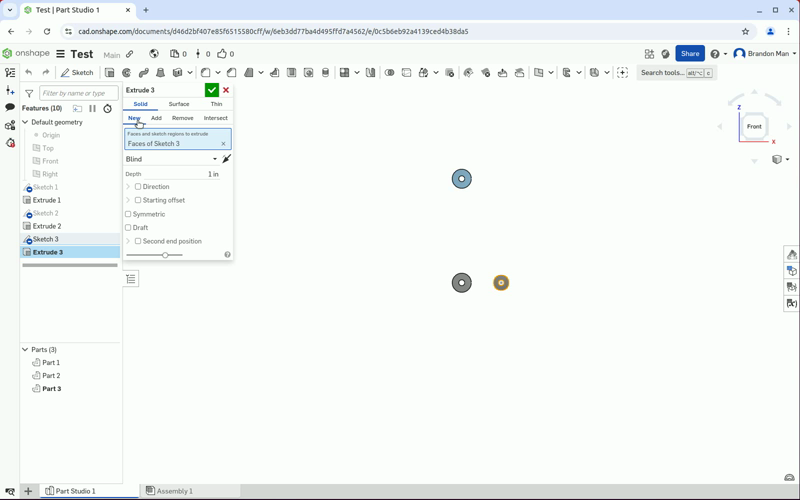
click(137, 120)
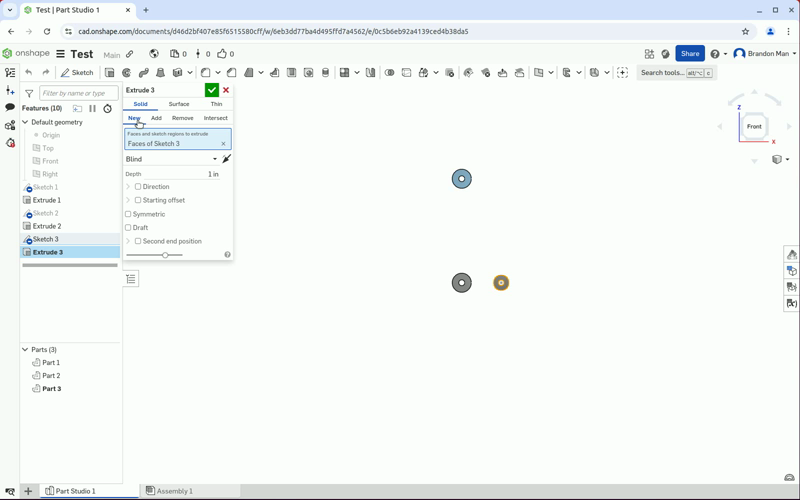
key(tab, 4)
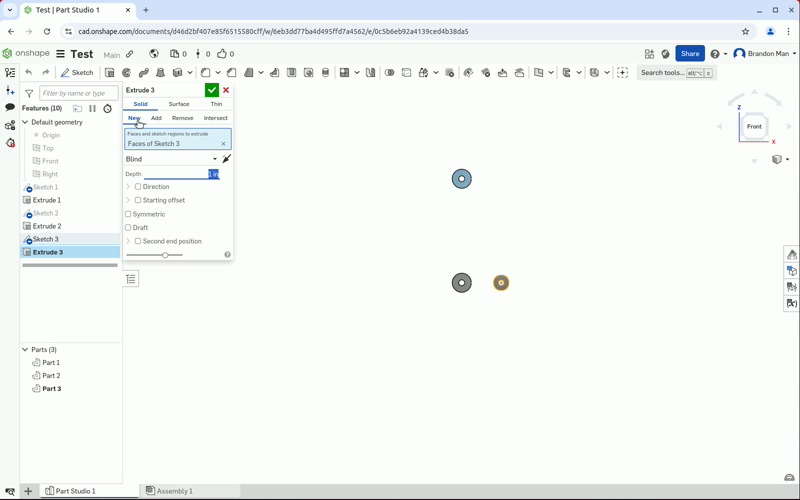
text(0.481)
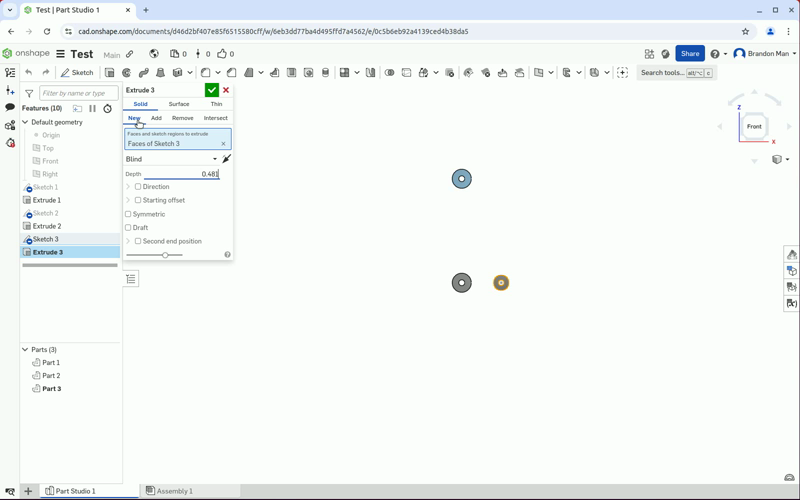
key(enter)
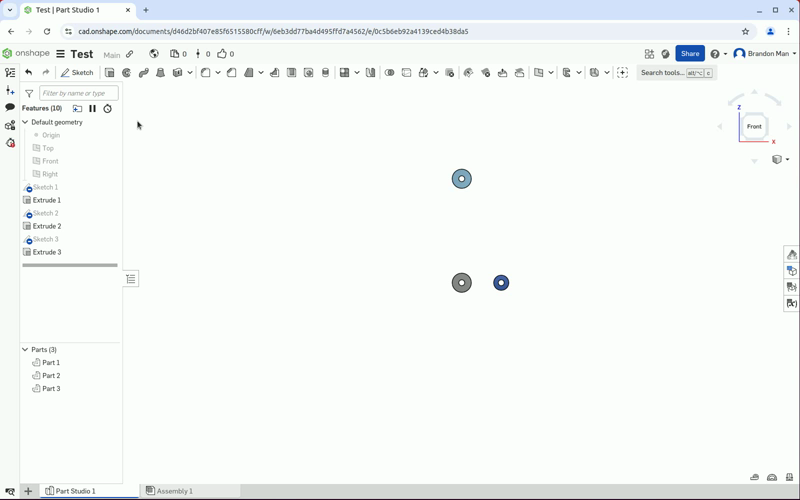
key(shift+h)
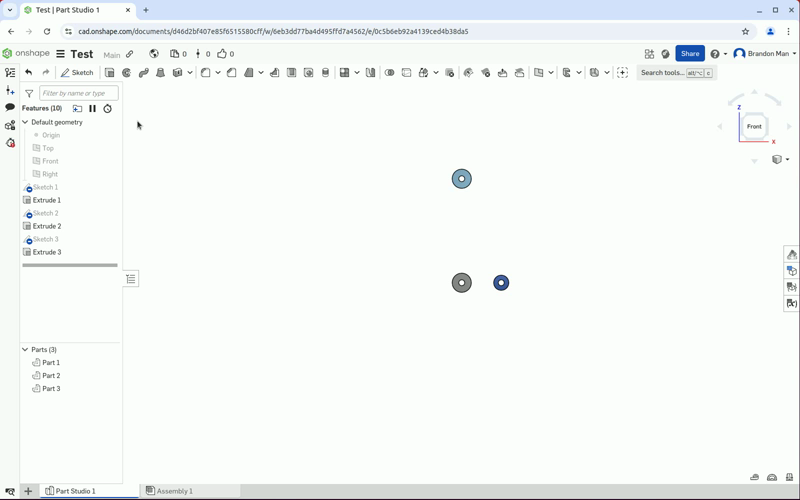
key(shift+h)
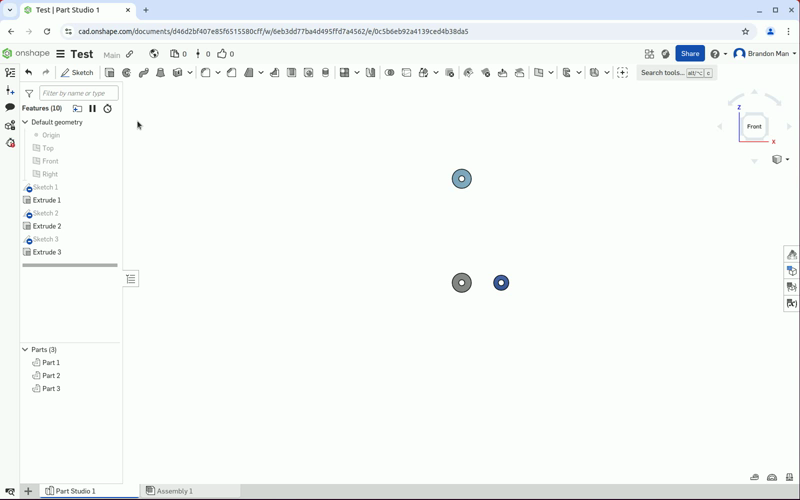
mouse_move(73, 189)
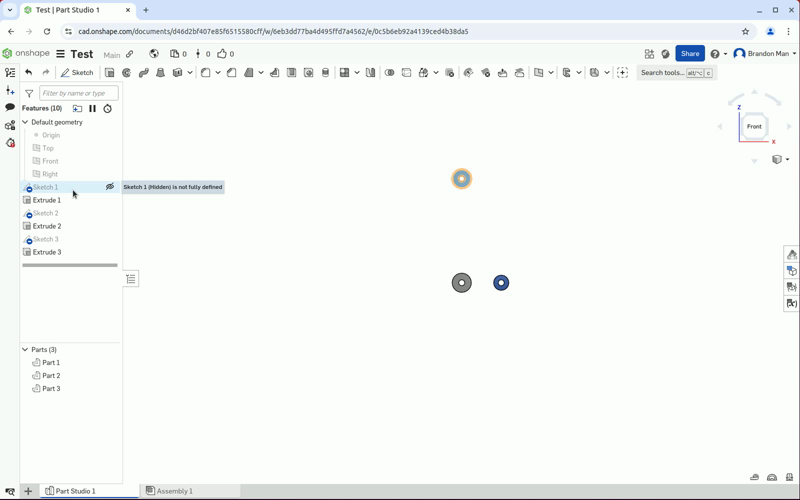
click(73, 189)
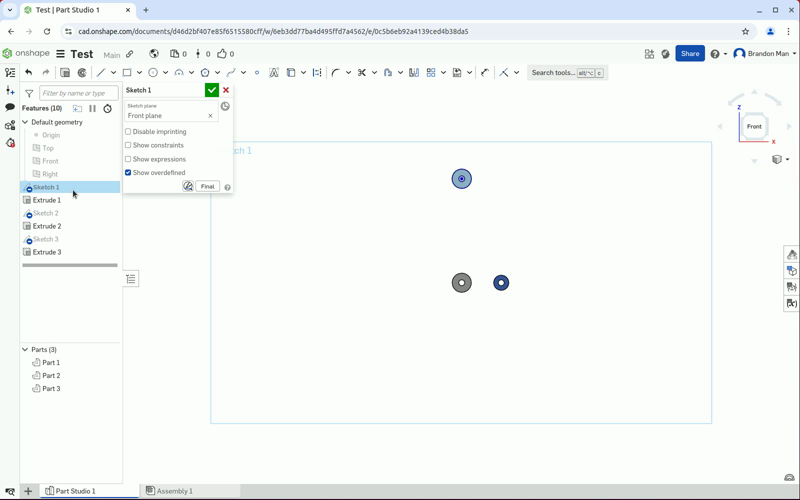
mouse_move(229, 92)
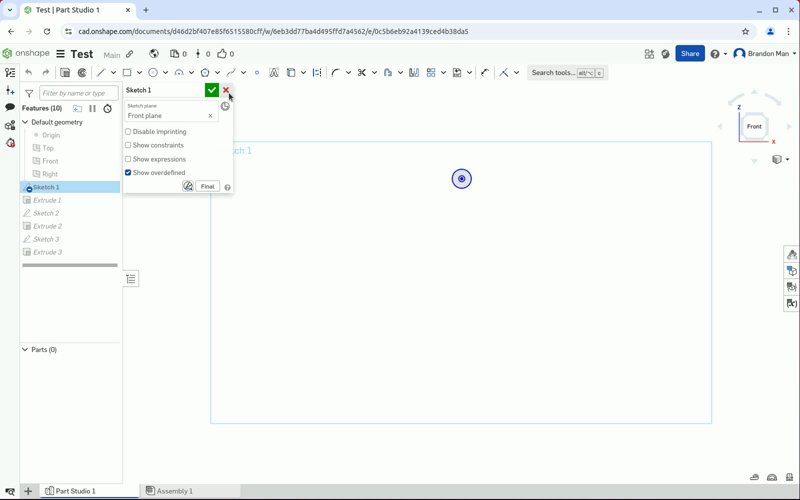
click(229, 92)
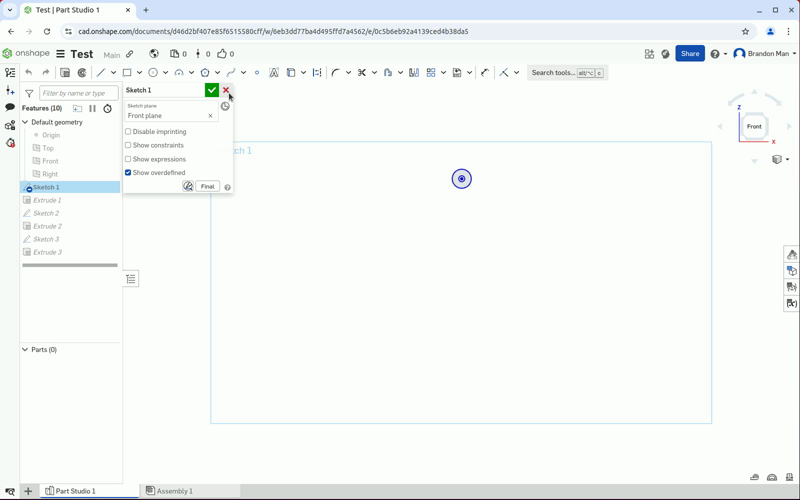
key(shift+s)
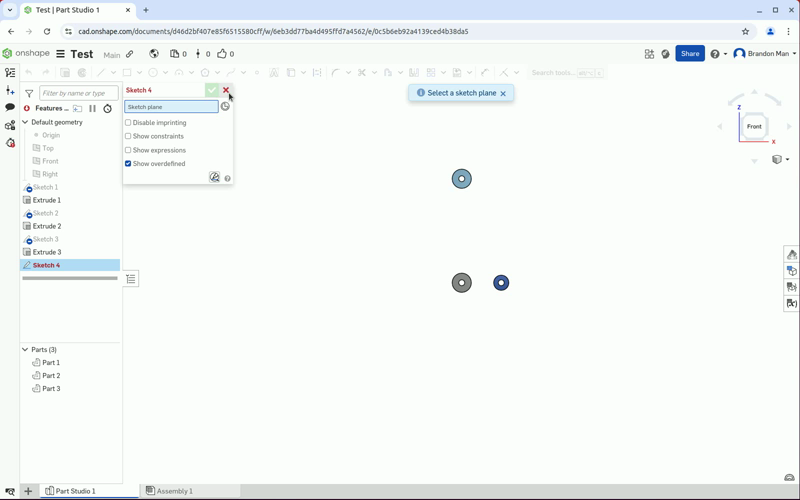
mouse_move(73, 163)
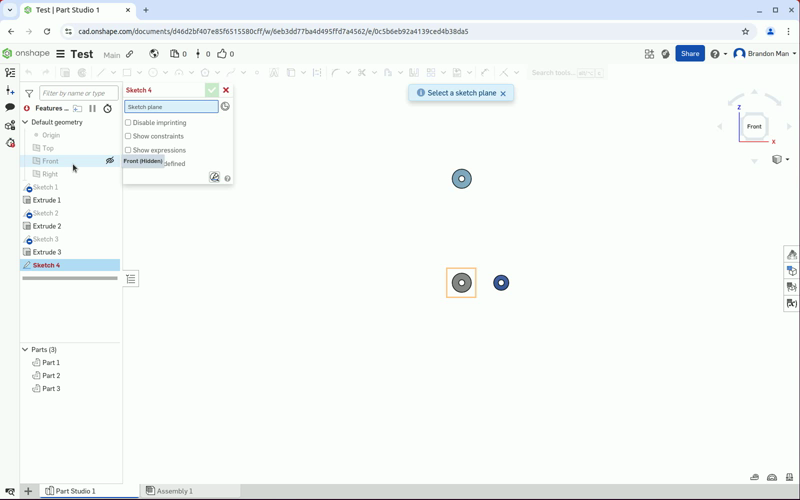
click(73, 163)
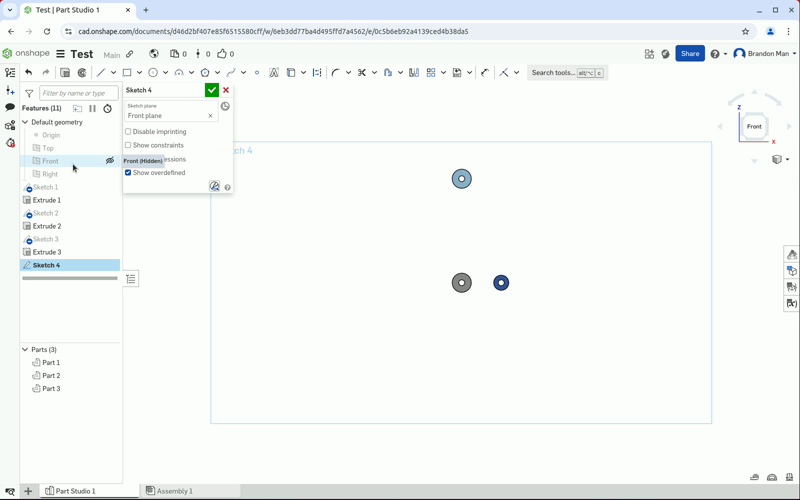
mouse_move(73, 352)
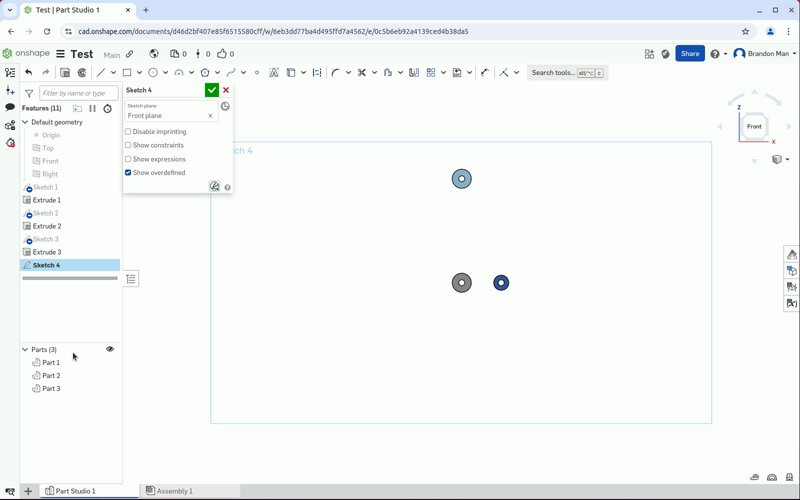
key(y)
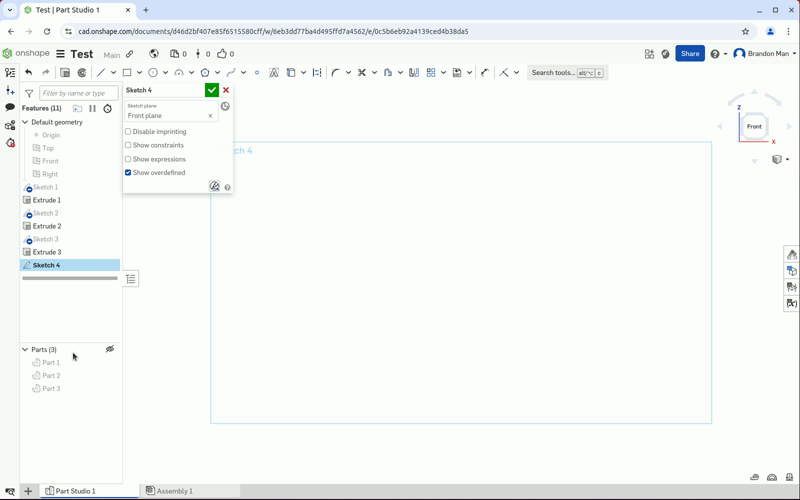
key(a)
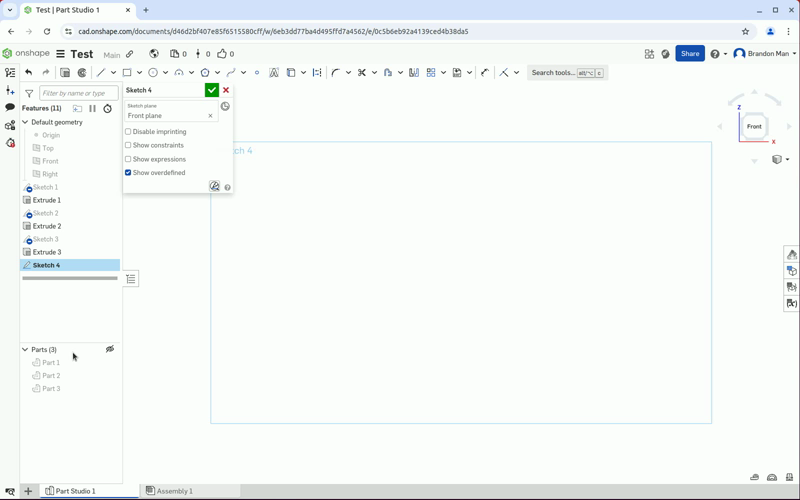
key_down(shift)
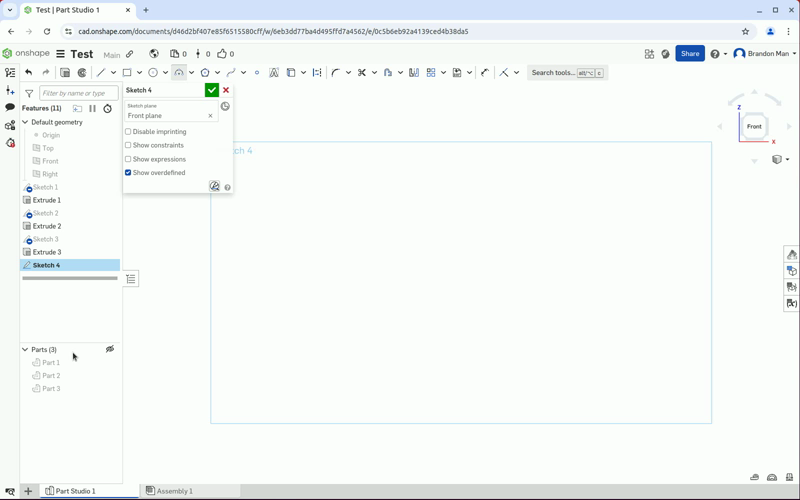
mouse_move(446, 223)
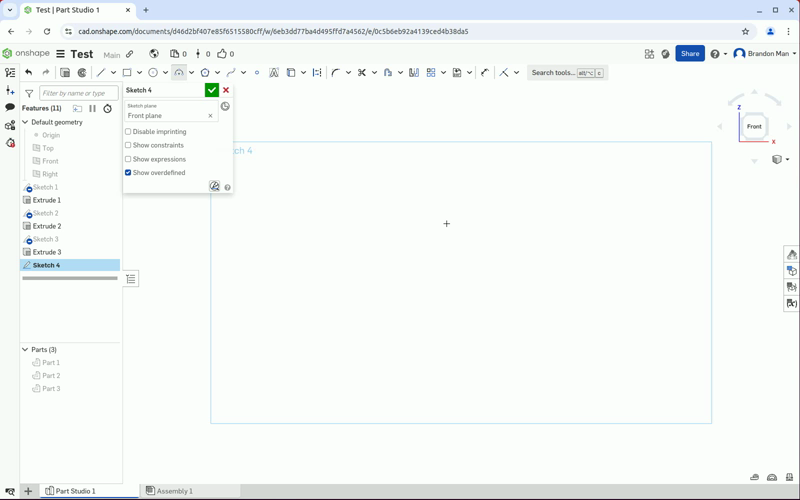
click(446, 223)
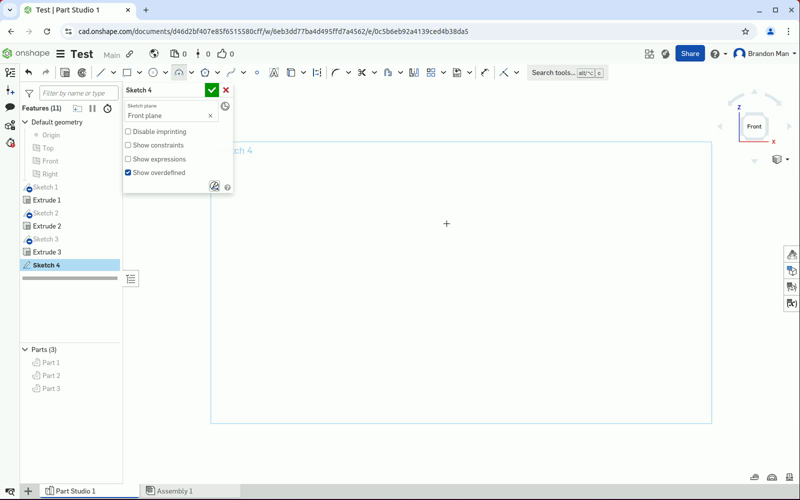
key_up(shift)
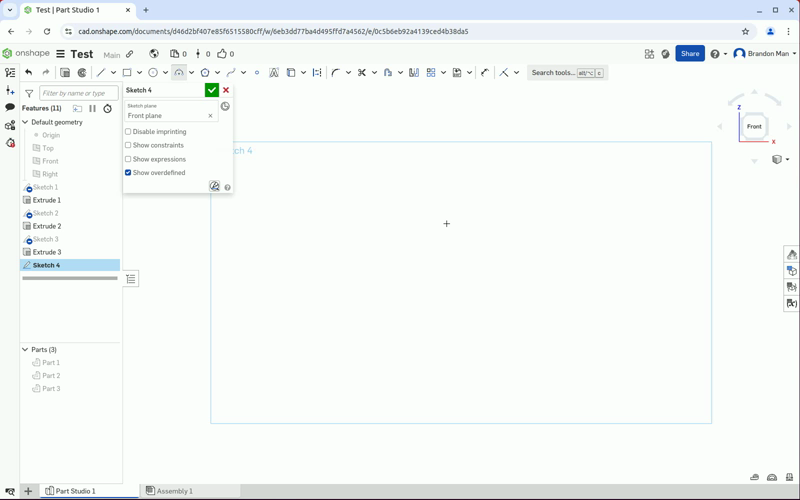
key_down(shift)
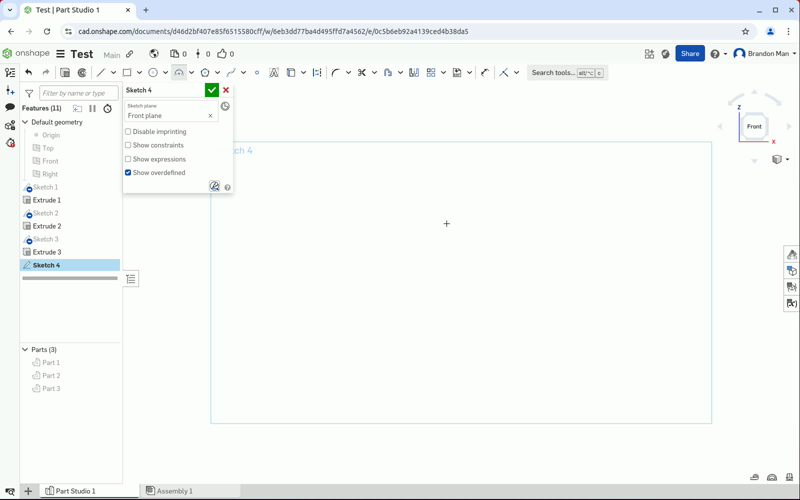
mouse_move(476, 223)
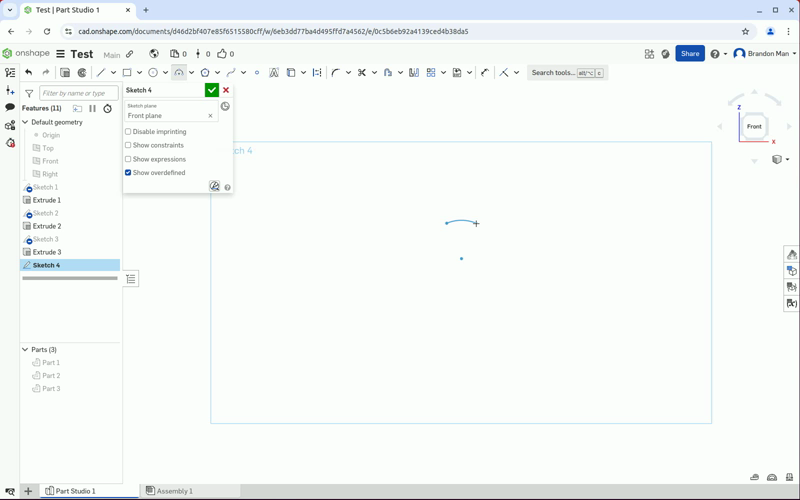
click(476, 223)
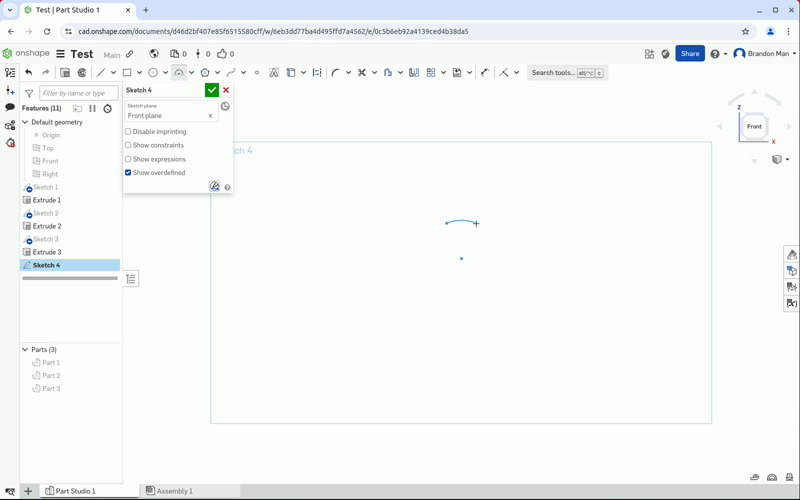
mouse_move(461, 210)
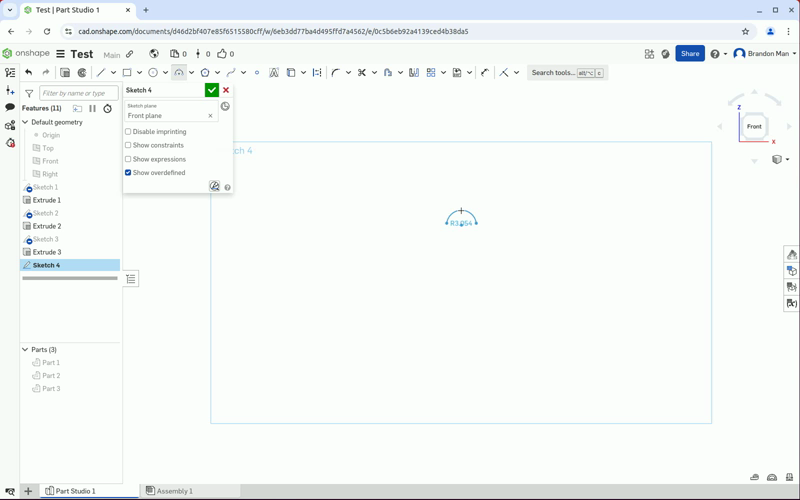
click(461, 210)
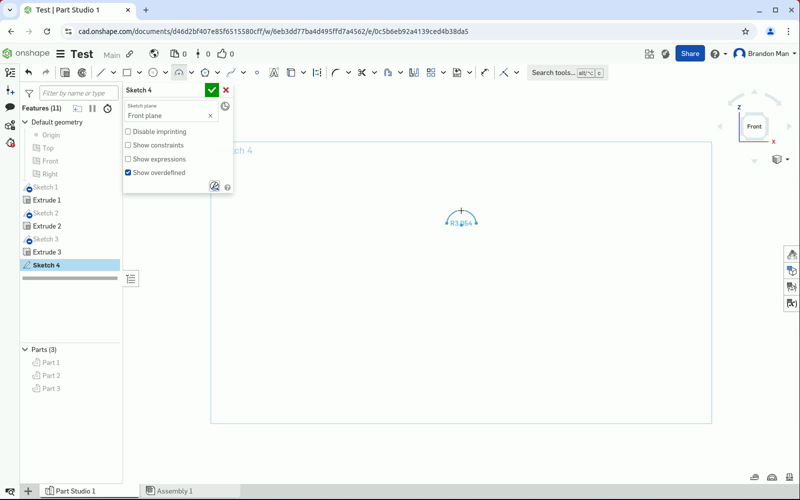
key_up(shift)
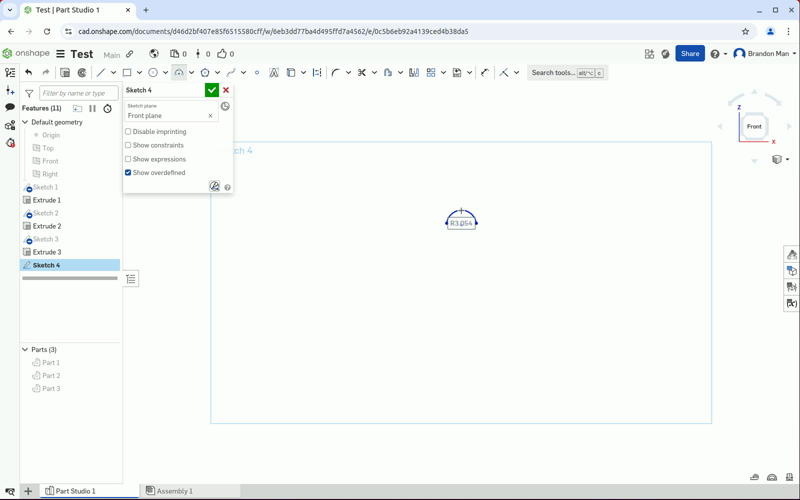
key(esc)
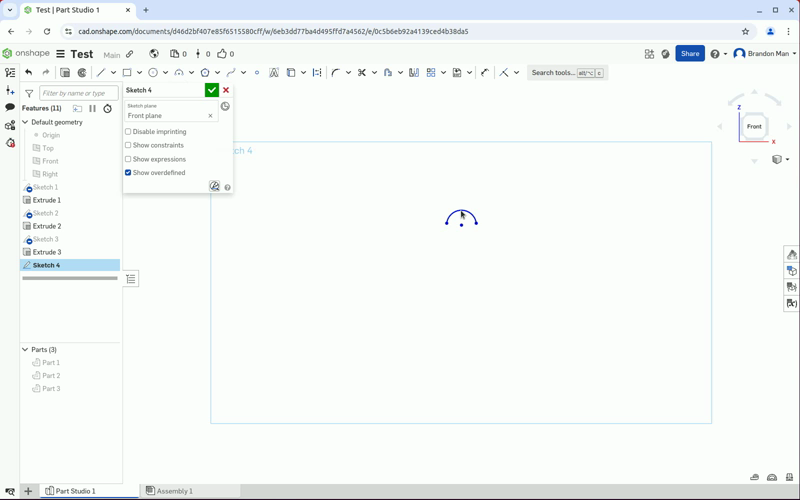
key(l)
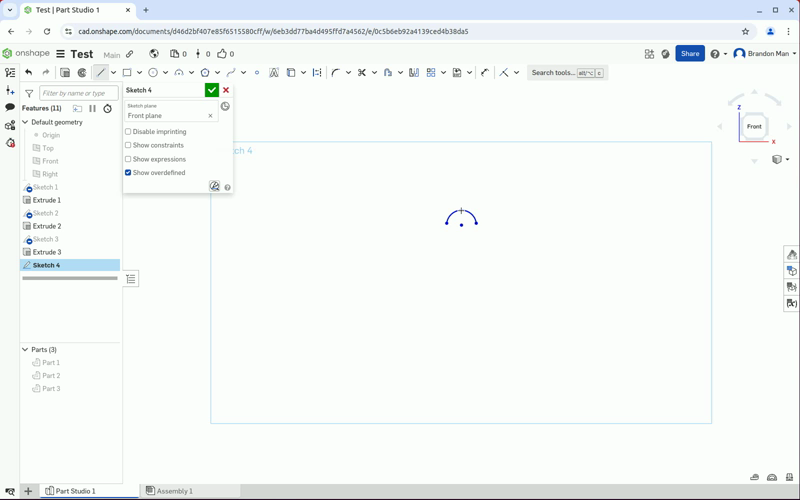
mouse_move(476, 223)
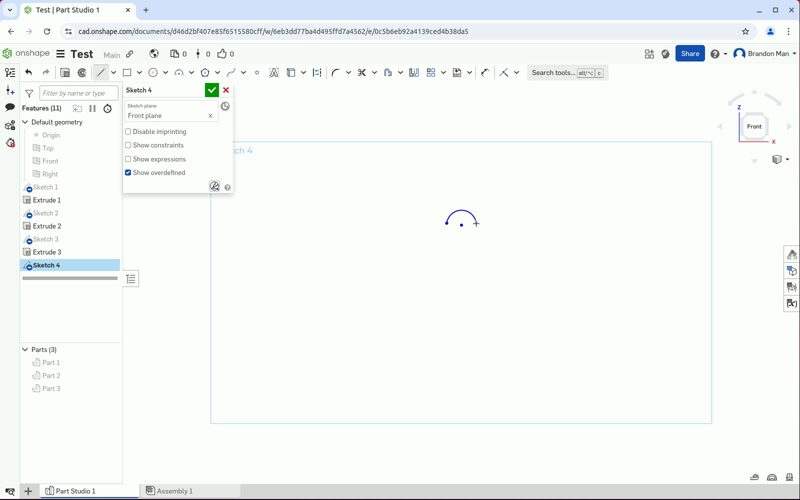
click(476, 223)
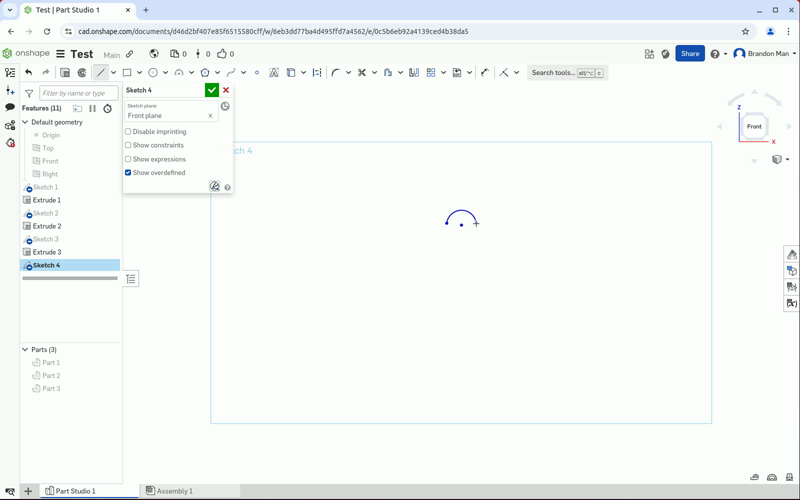
key_down(shift)
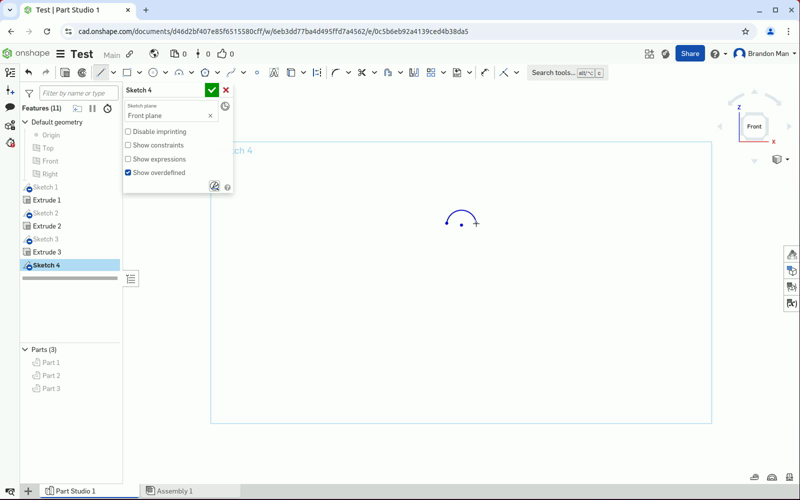
mouse_move(506, 223)
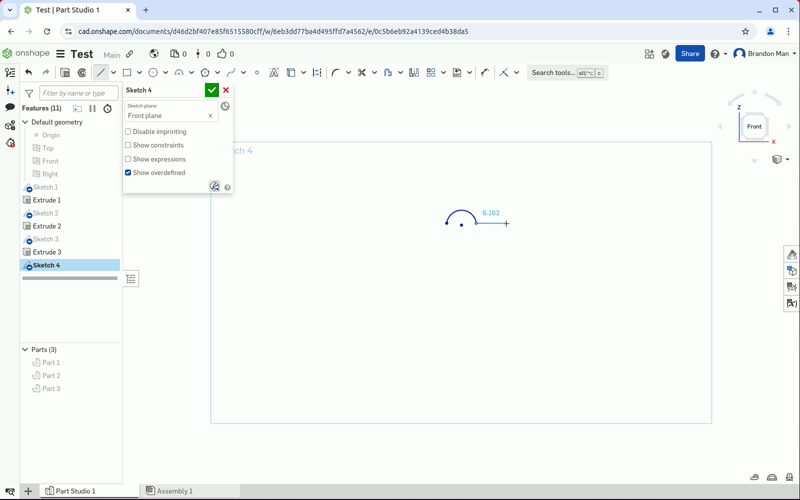
mouse_move(470, 176)
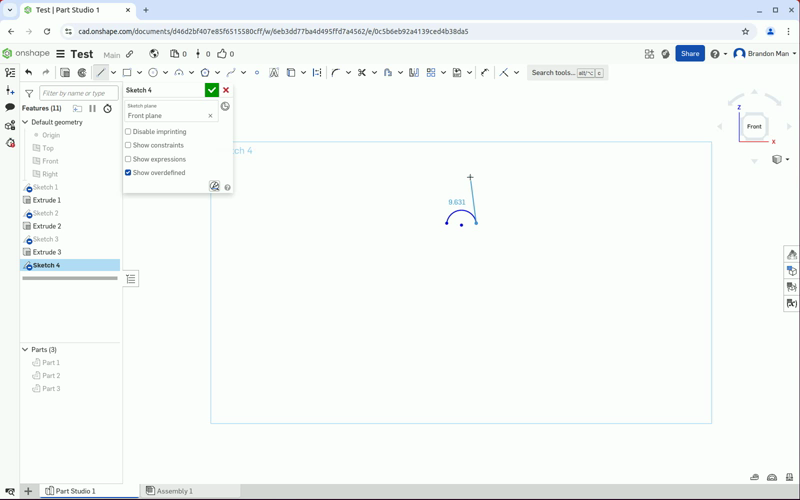
click(470, 176)
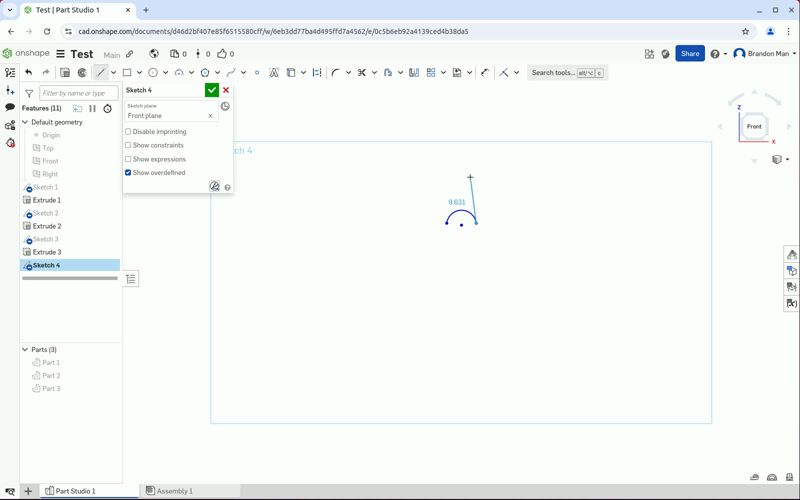
key_up(shift)
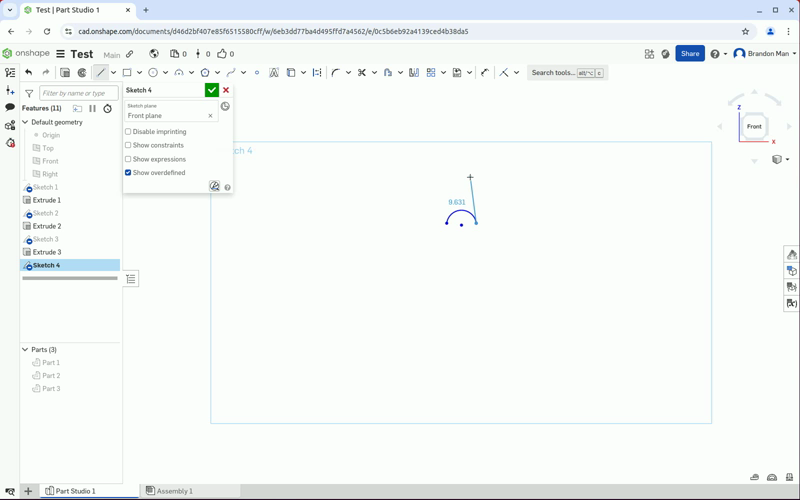
key(esc)
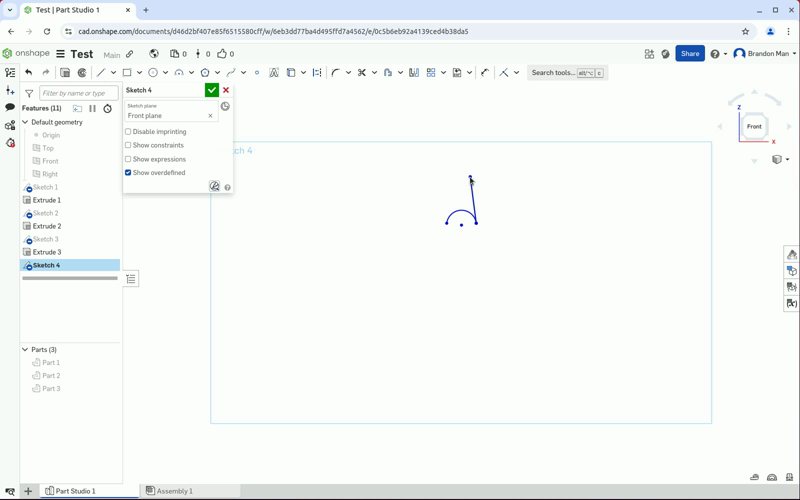
key(a)
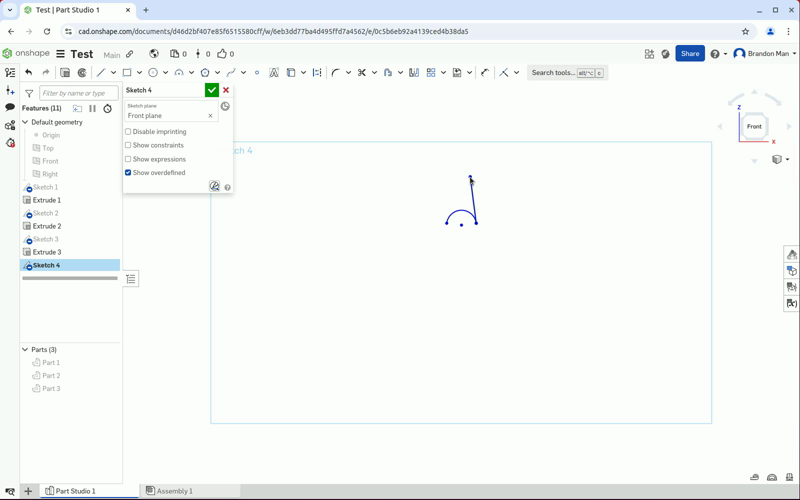
mouse_move(470, 176)
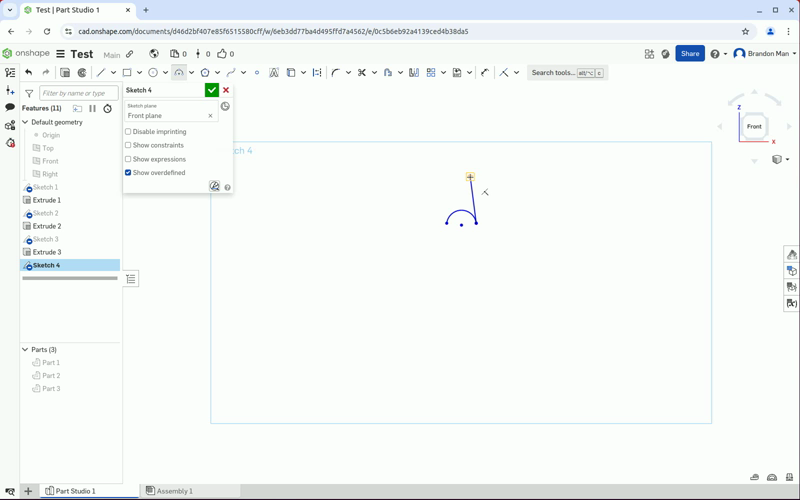
click(470, 176)
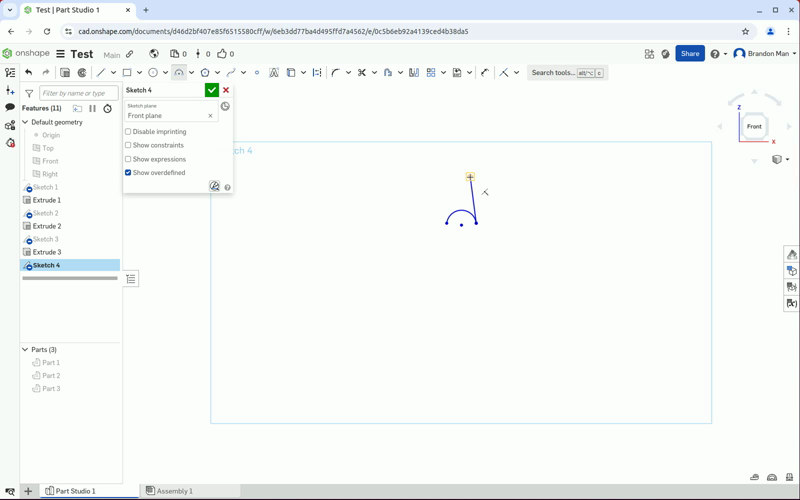
key_down(shift)
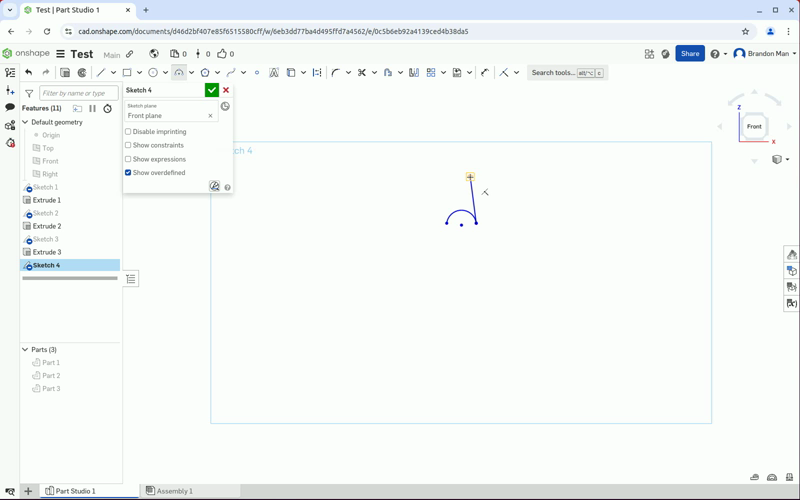
mouse_move(452, 176)
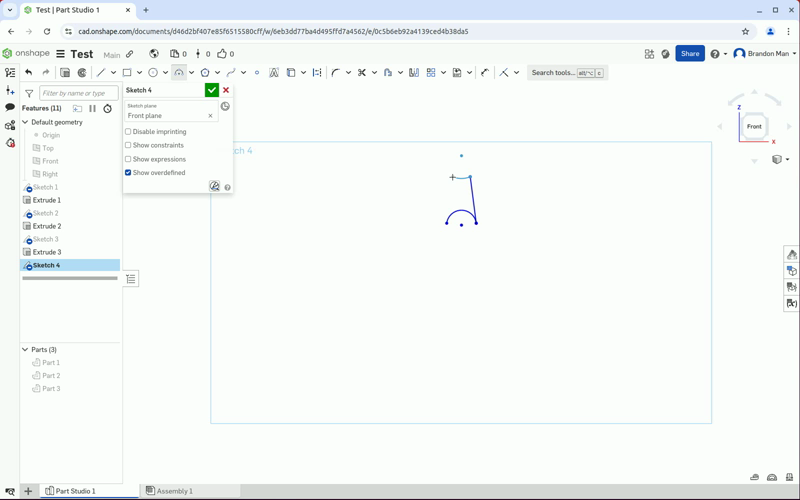
click(452, 176)
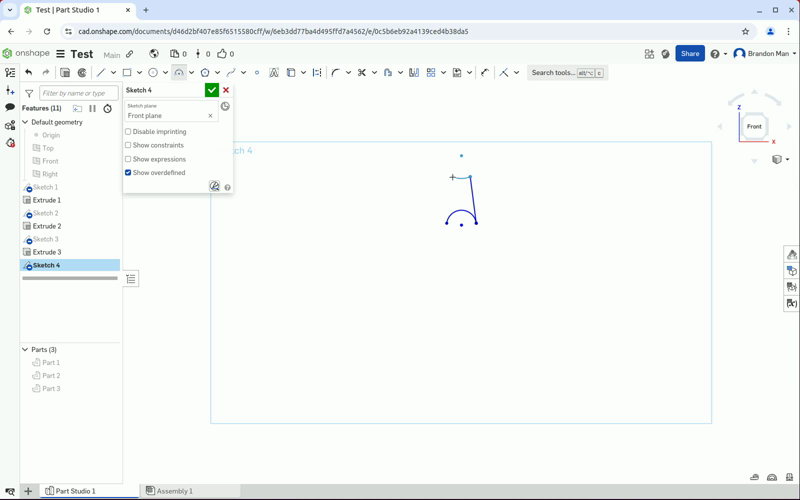
mouse_move(461, 186)
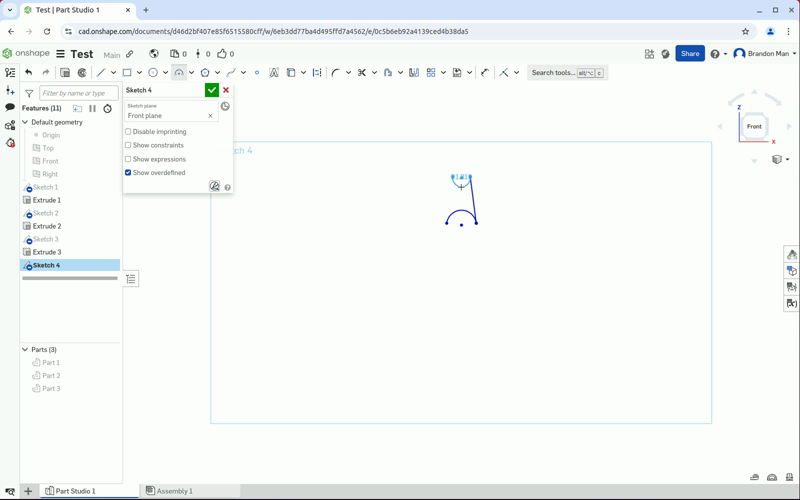
click(461, 186)
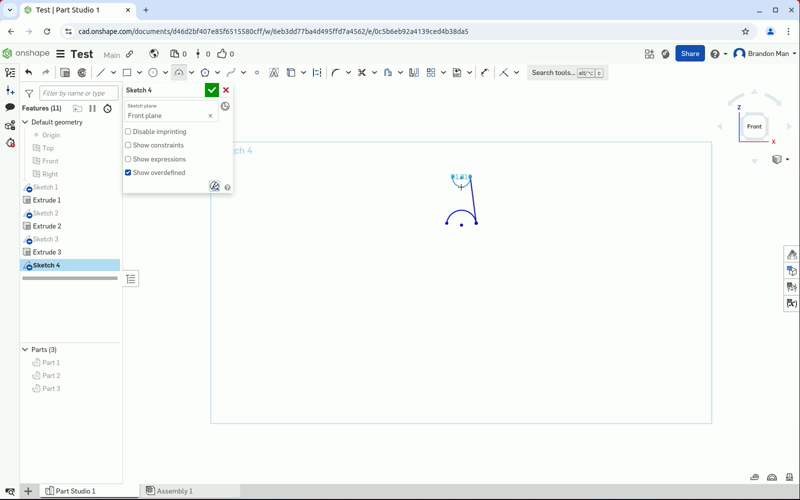
key_up(shift)
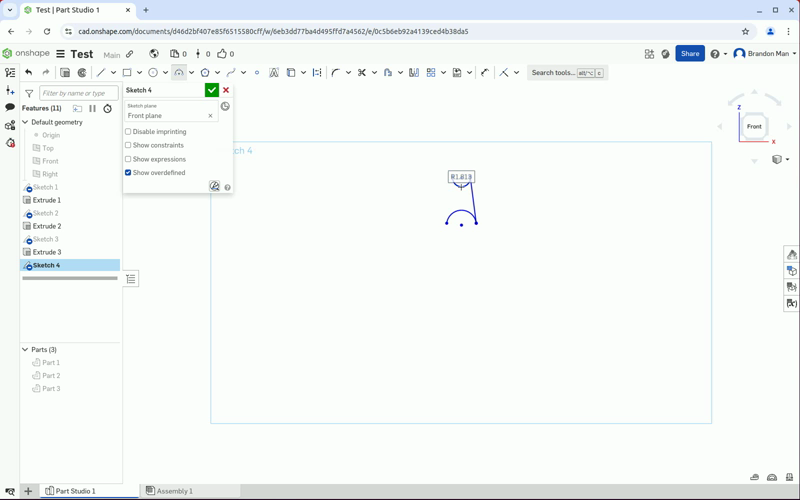
key(esc)
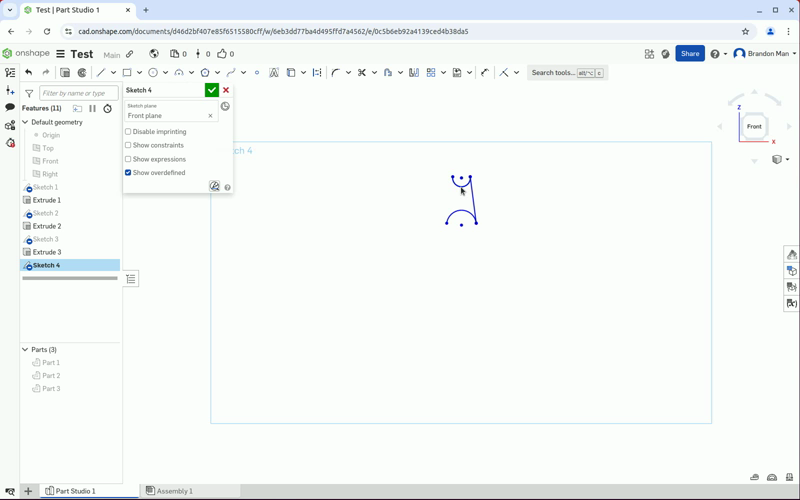
key(l)
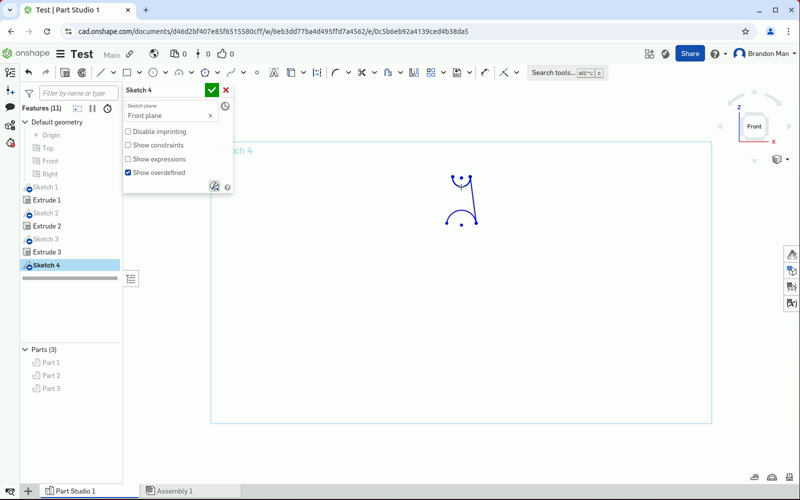
mouse_move(452, 176)
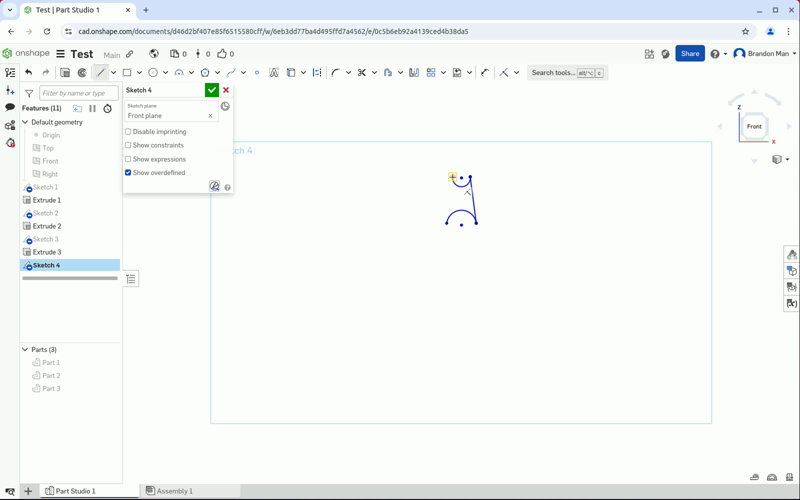
click(452, 176)
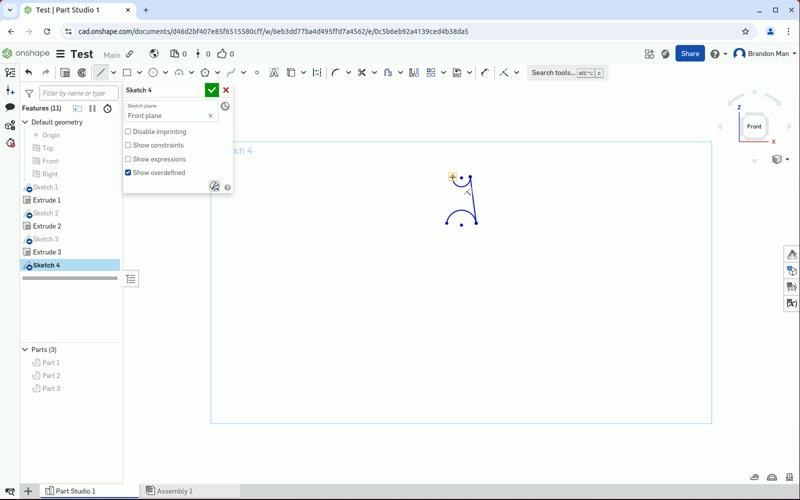
mouse_move(482, 176)
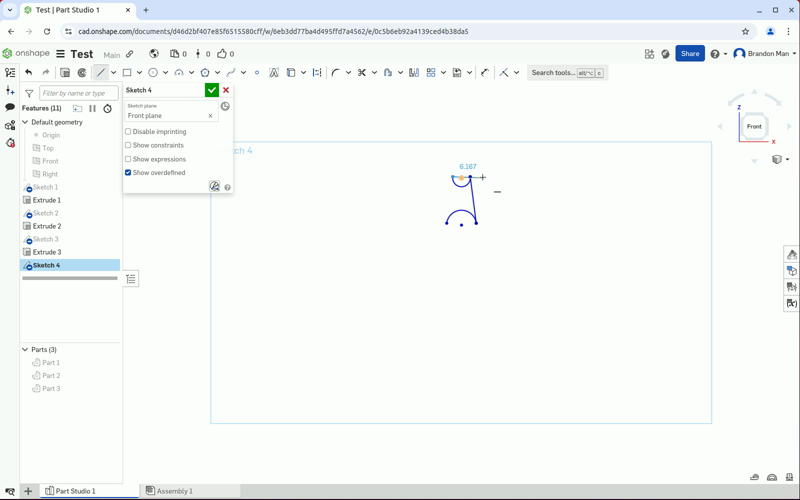
key_down(shift)
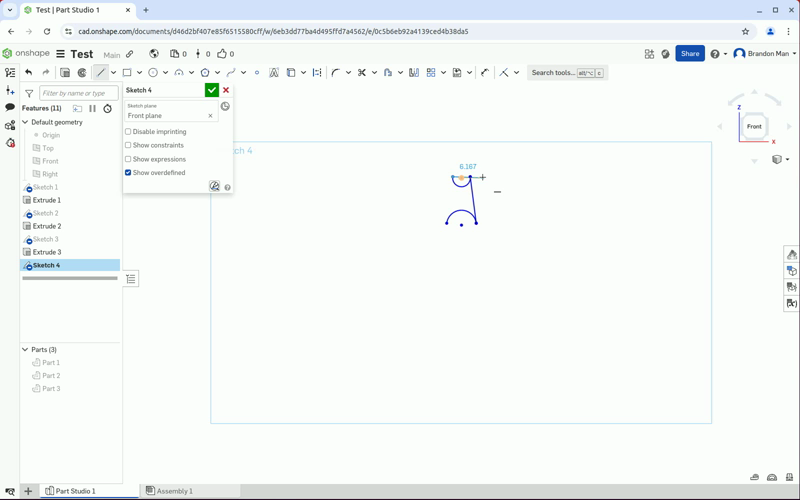
mouse_move(446, 223)
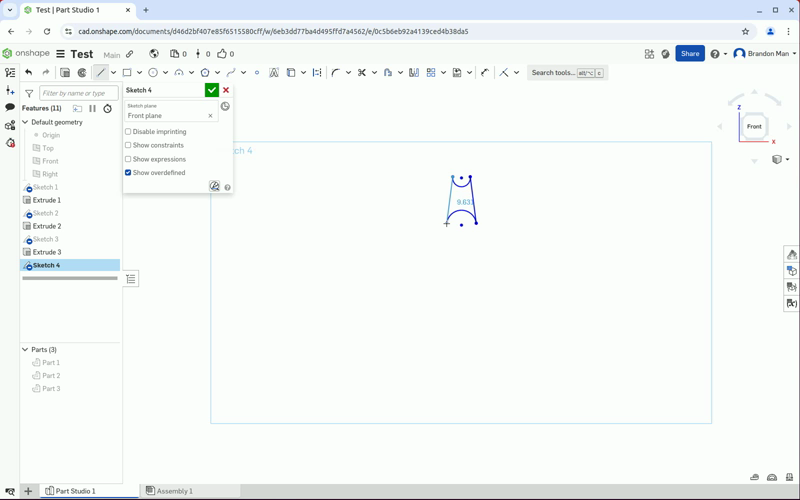
key_up(shift)
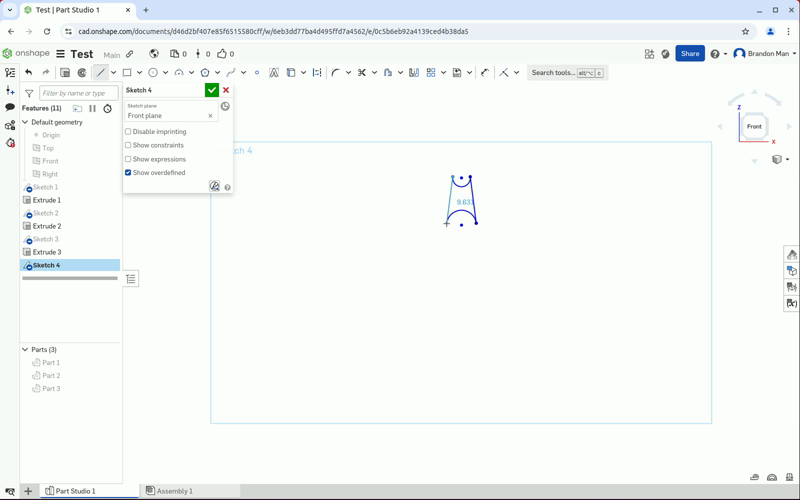
click(446, 223)
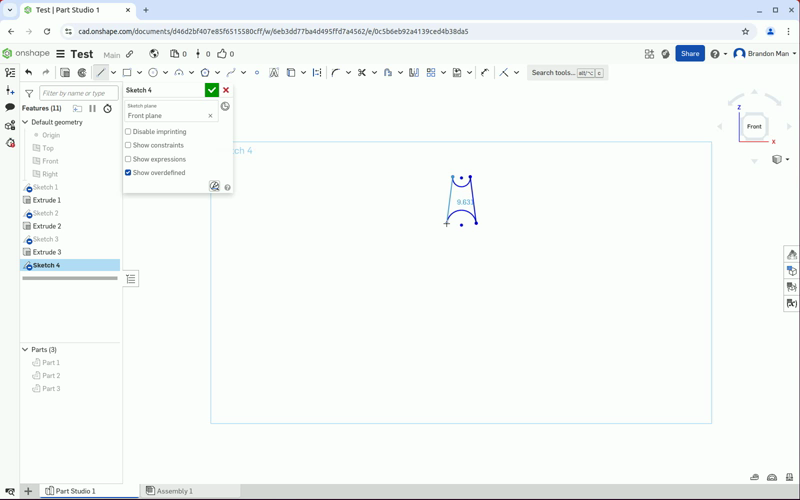
key(esc)
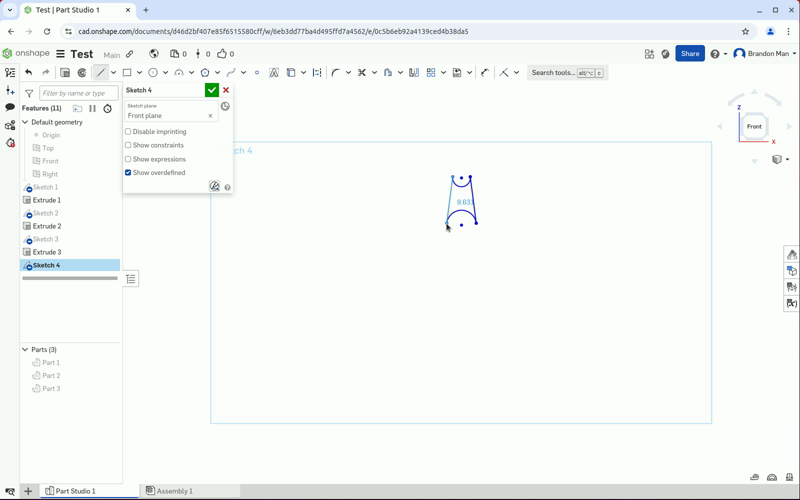
key(c)
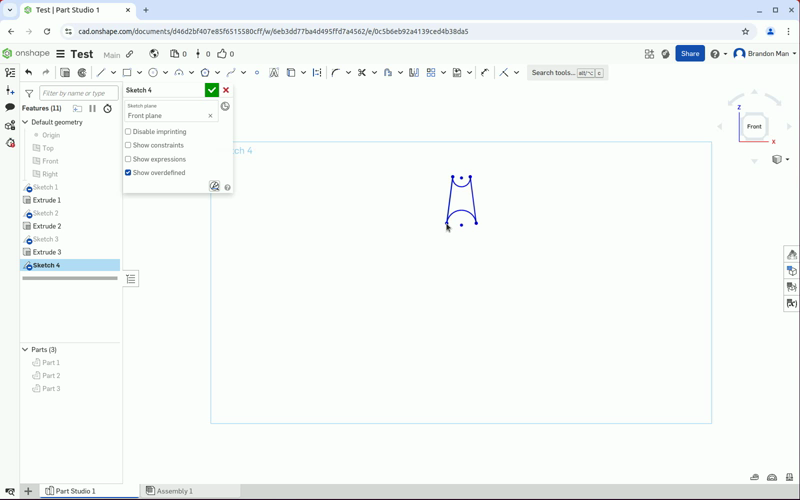
key_down(shift)
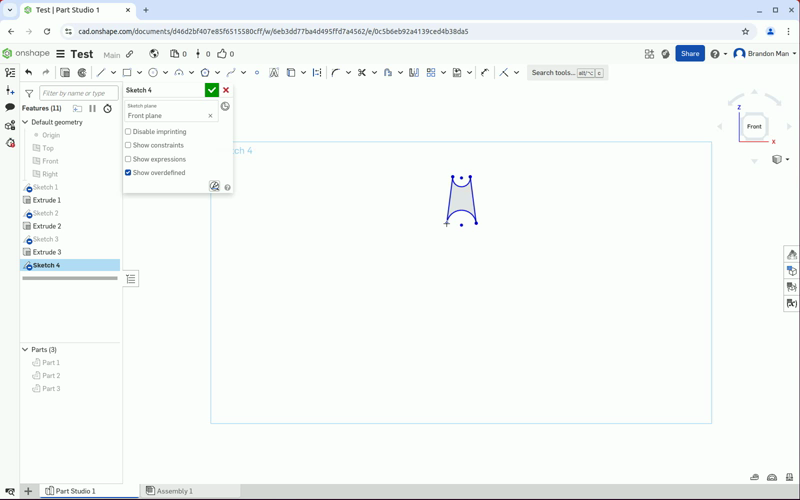
mouse_move(458, 191)
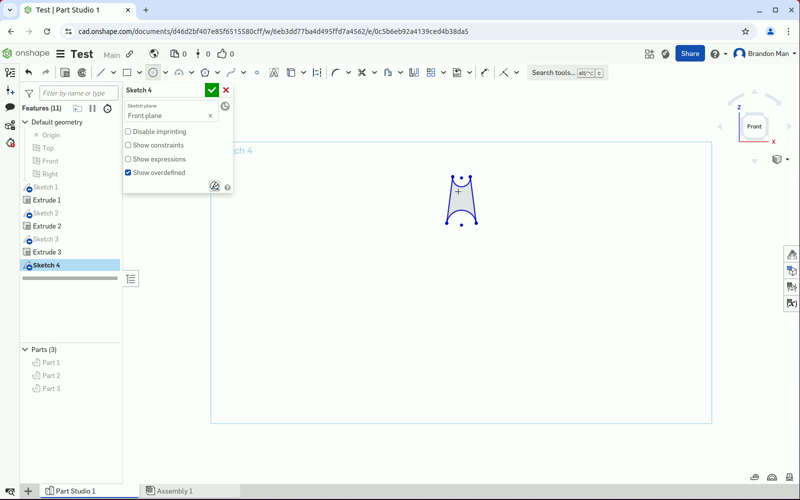
click(458, 191)
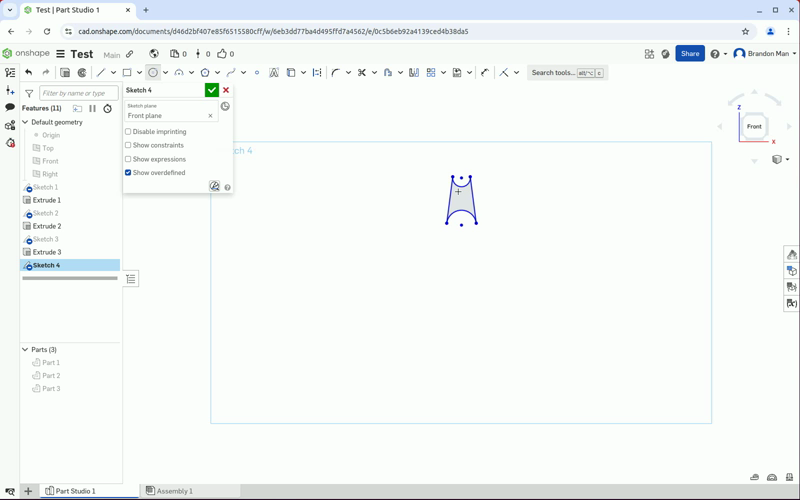
key_up(shift)
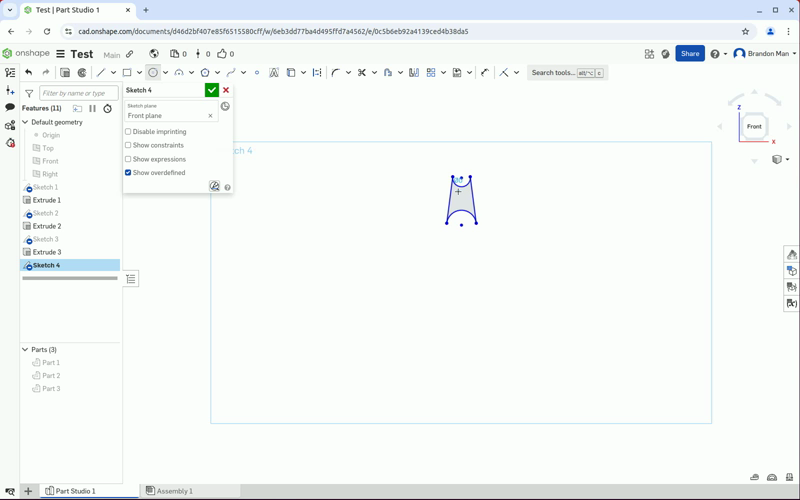
mouse_move(461, 191)
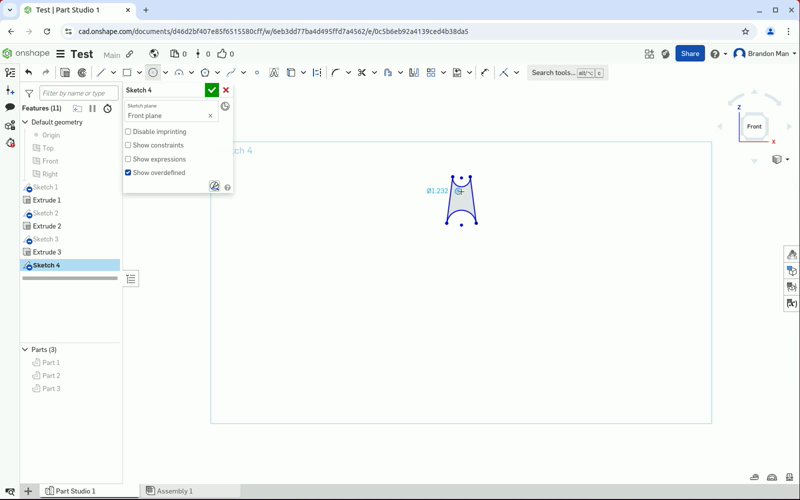
scroll(6)
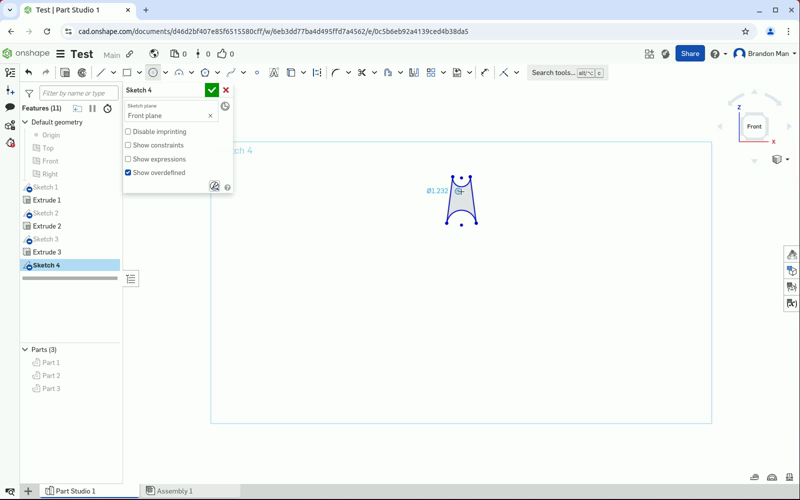
scroll(6)
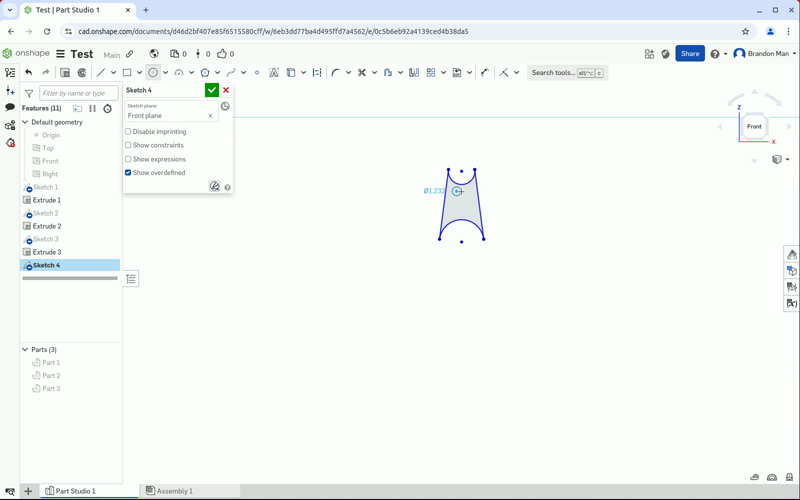
scroll(6)
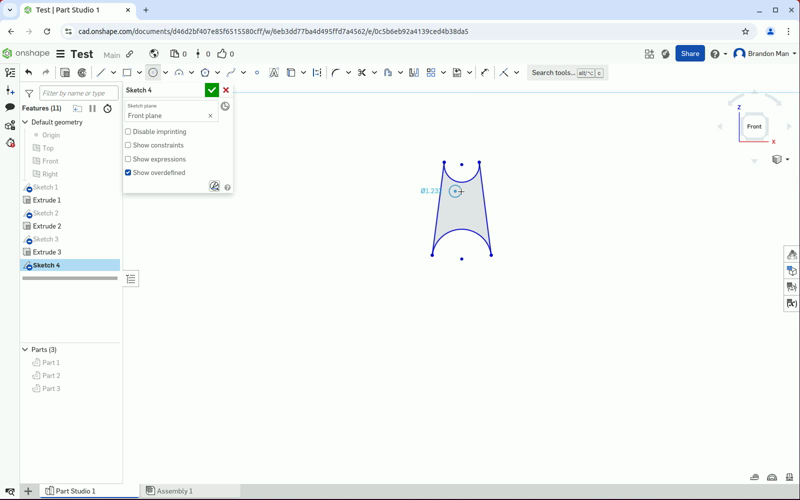
scroll(6)
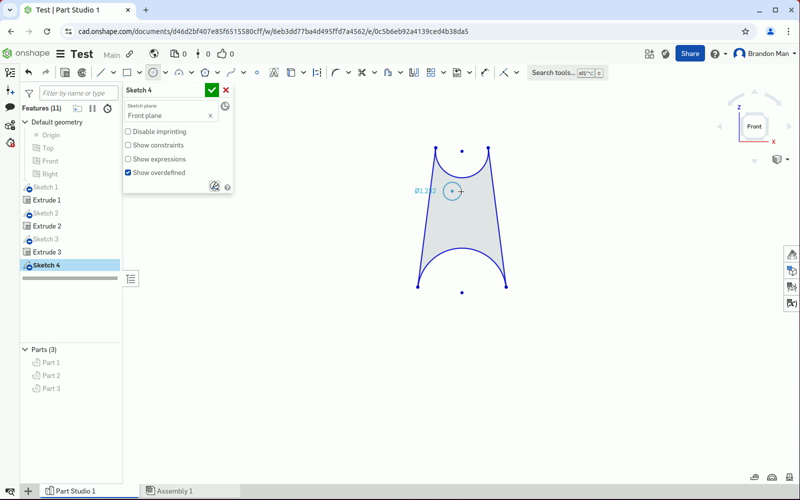
scroll(6)
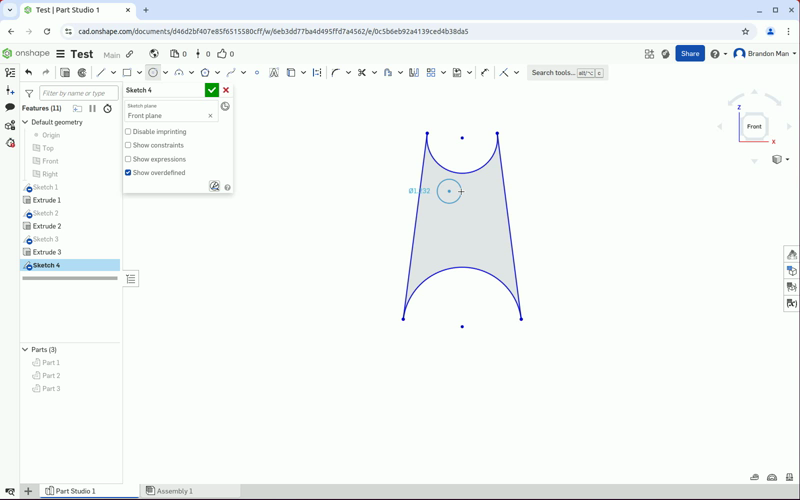
scroll(6)
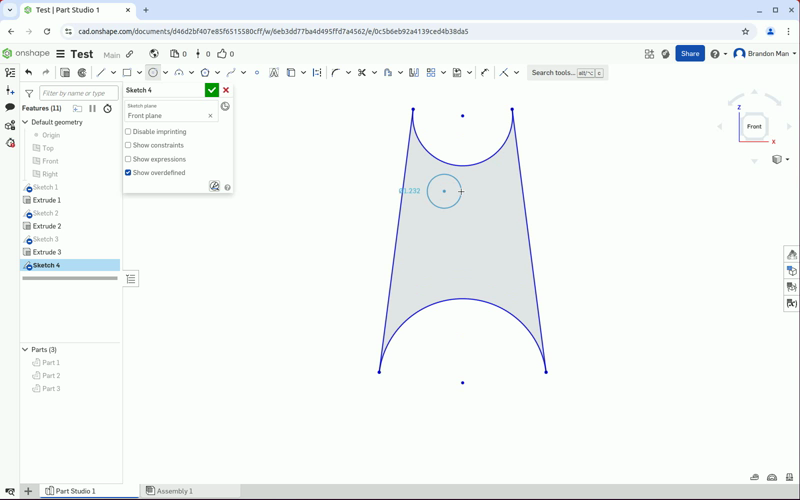
scroll(6)
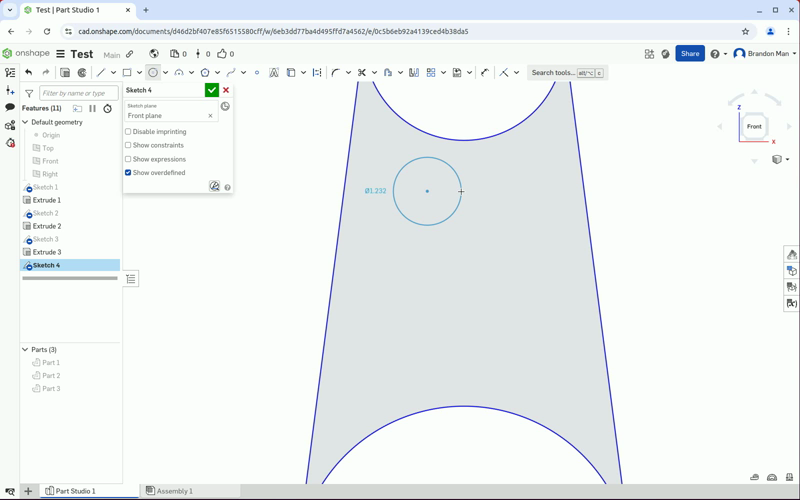
click(461, 191)
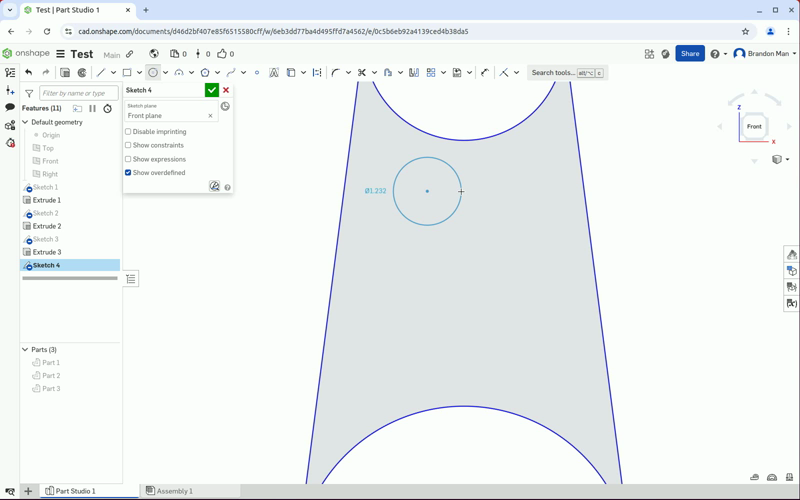
scroll(-6)
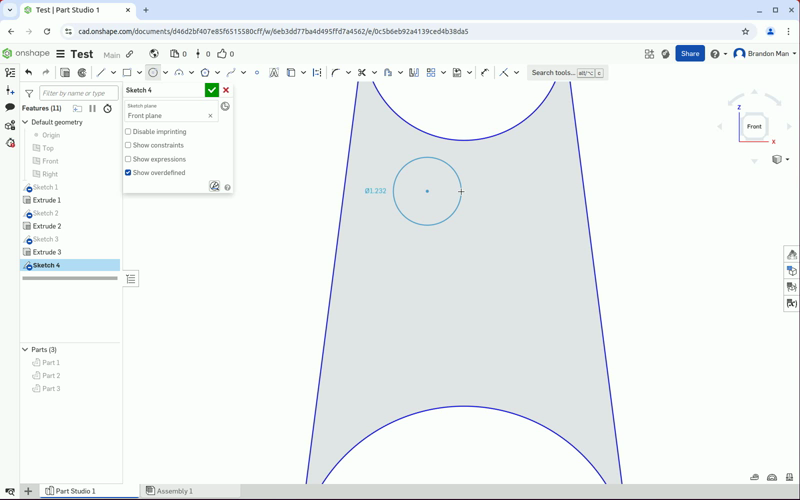
scroll(-6)
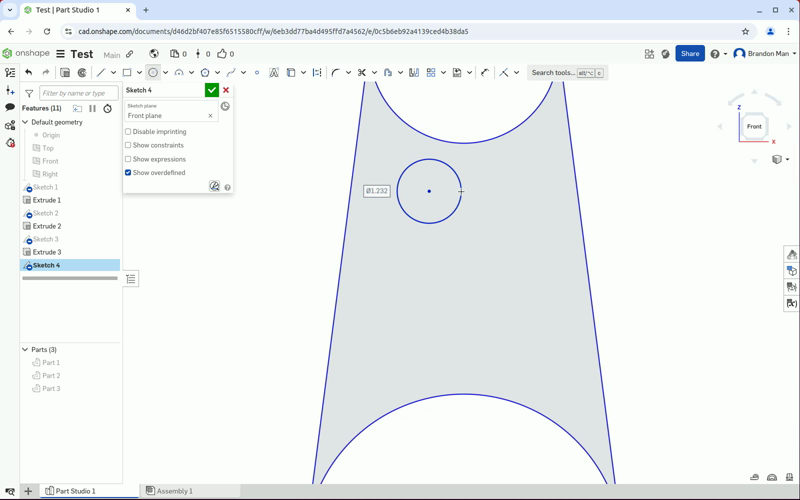
scroll(-6)
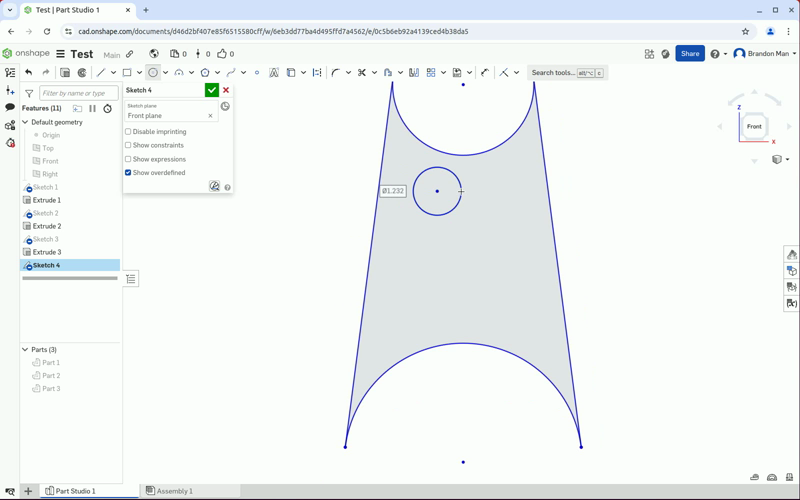
scroll(-6)
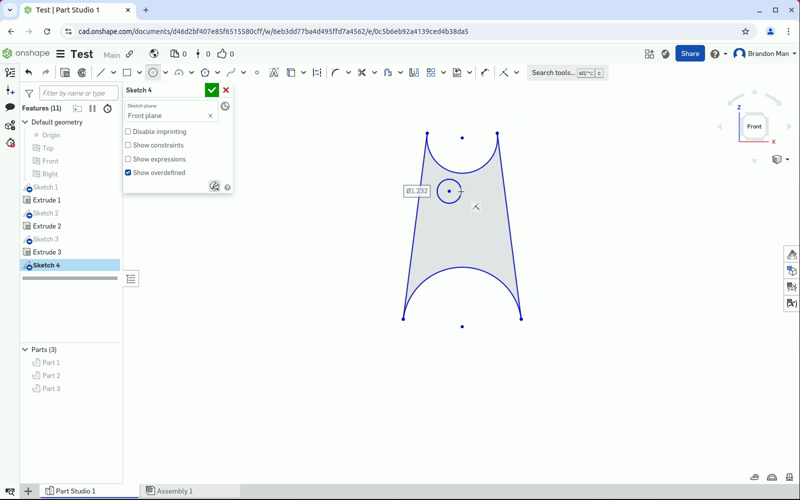
scroll(-6)
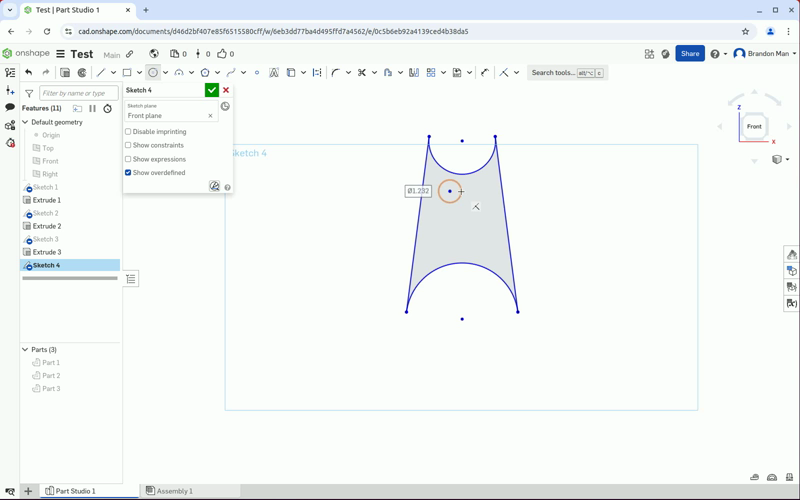
scroll(-6)
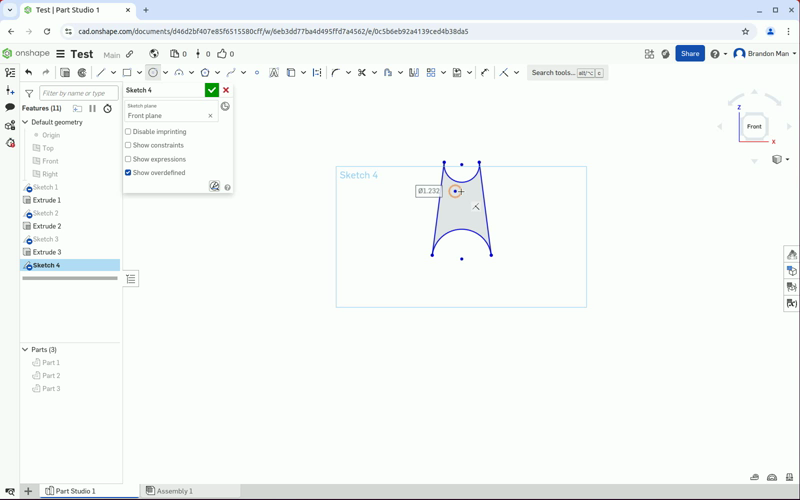
scroll(-6)
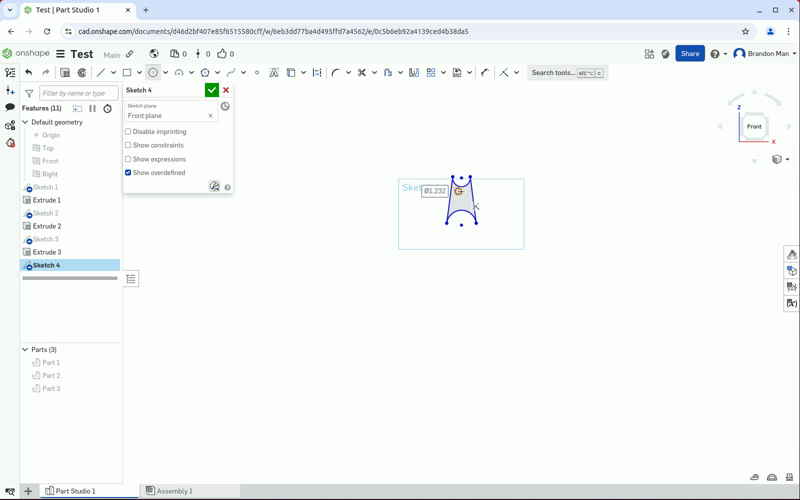
key(esc)
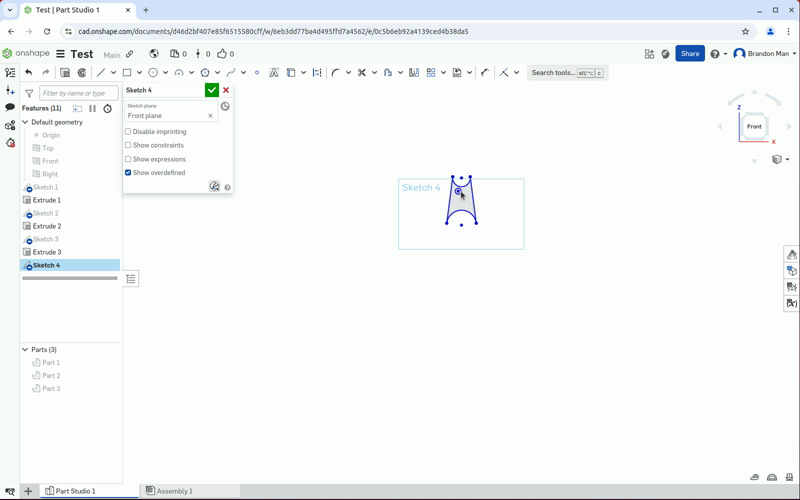
mouse_move(462, 201)
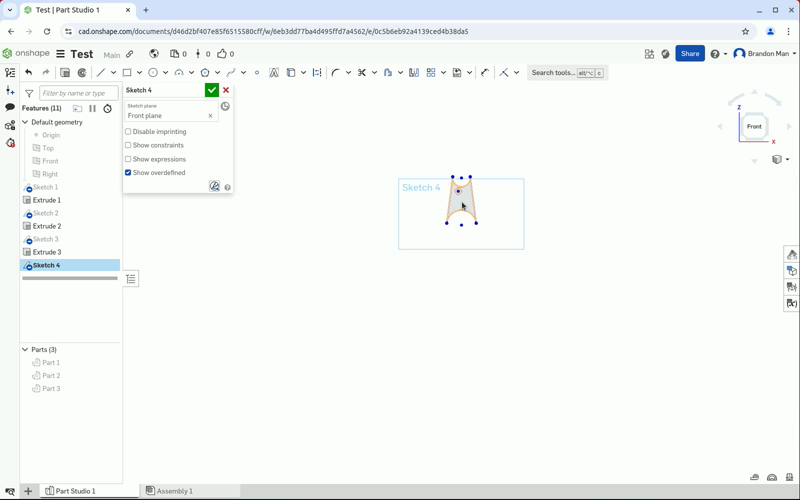
scroll(6)
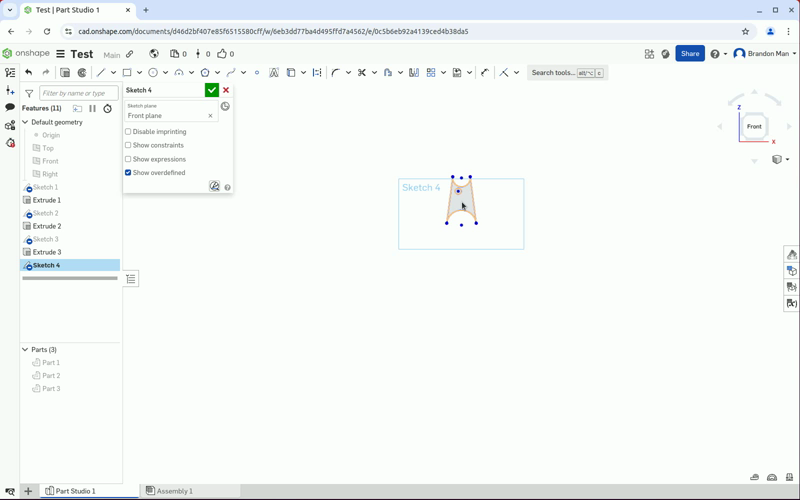
scroll(6)
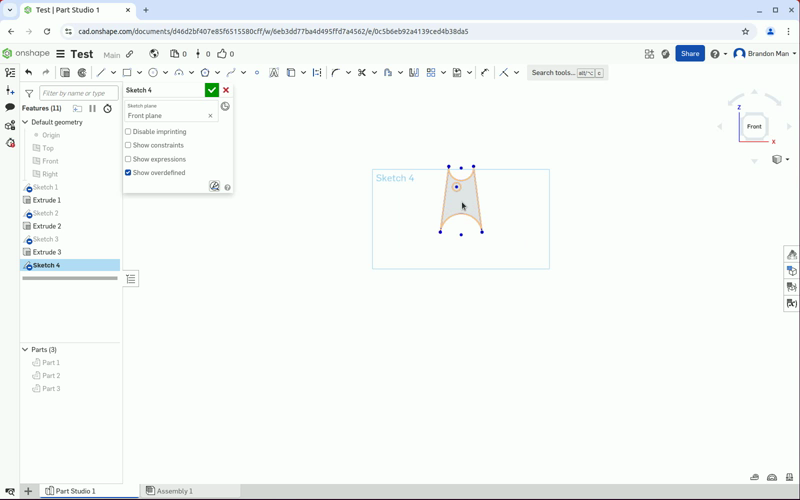
scroll(6)
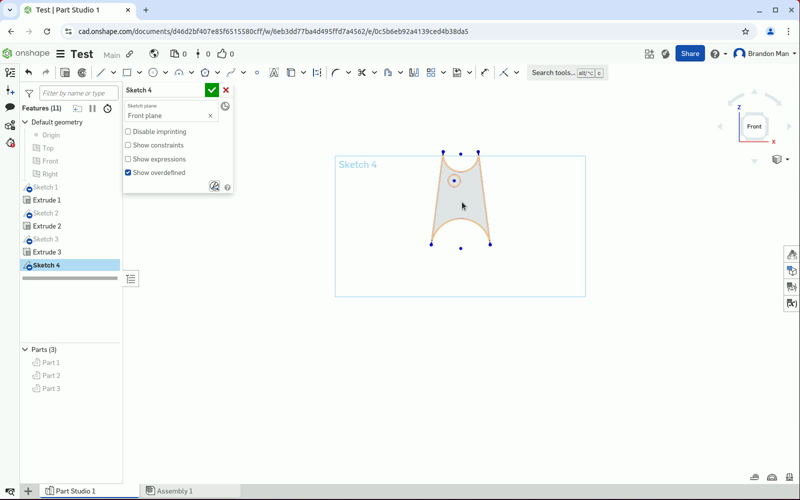
scroll(6)
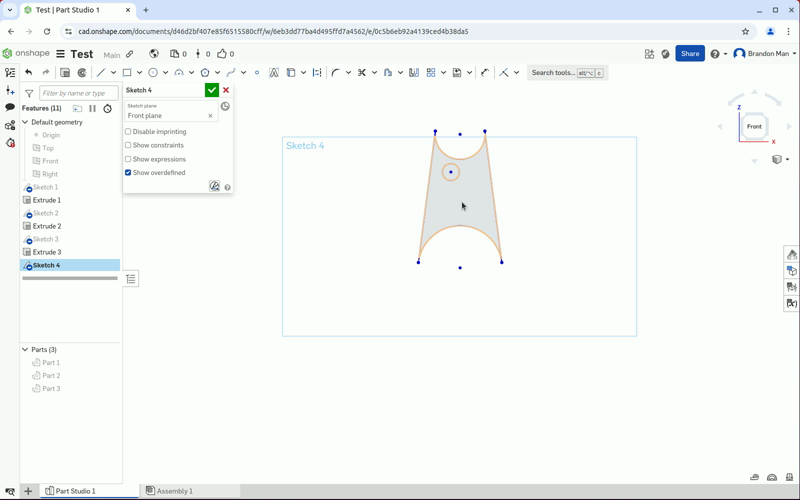
scroll(6)
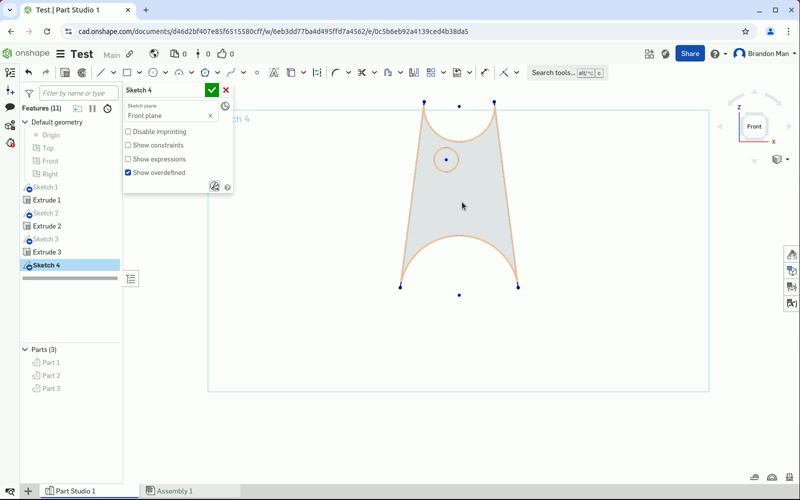
scroll(6)
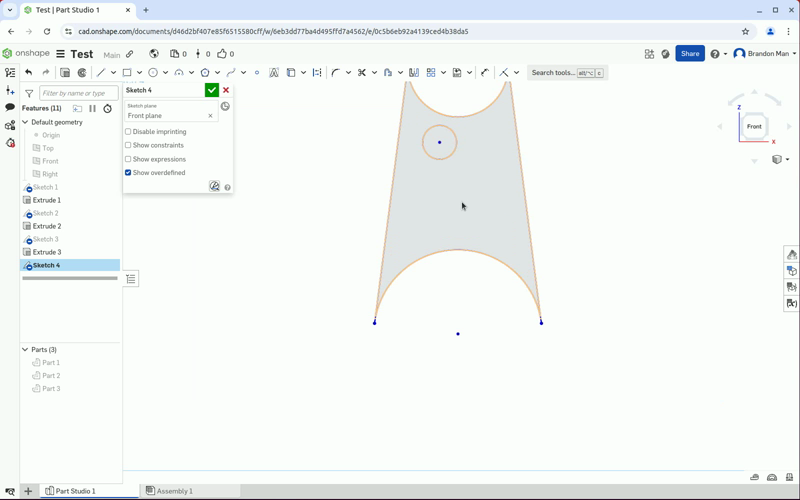
scroll(6)
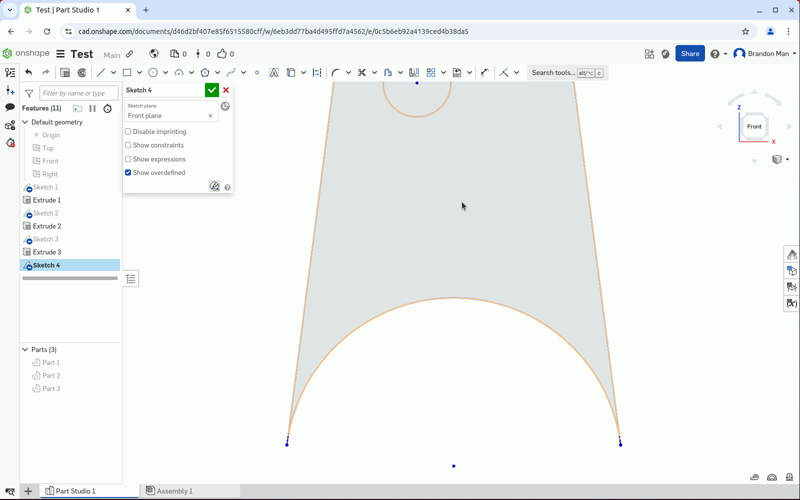
click(462, 201)
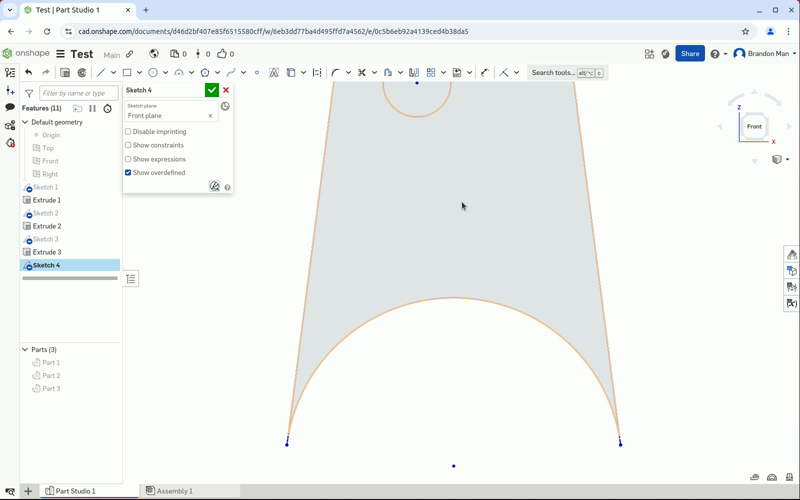
scroll(-6)
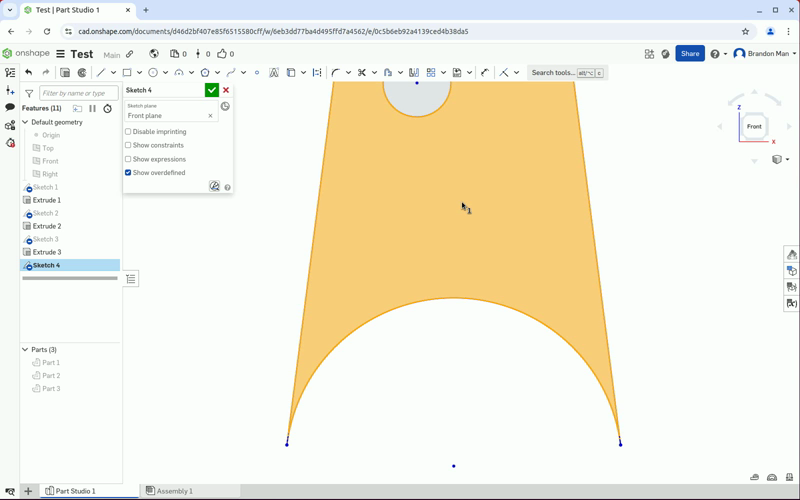
scroll(-6)
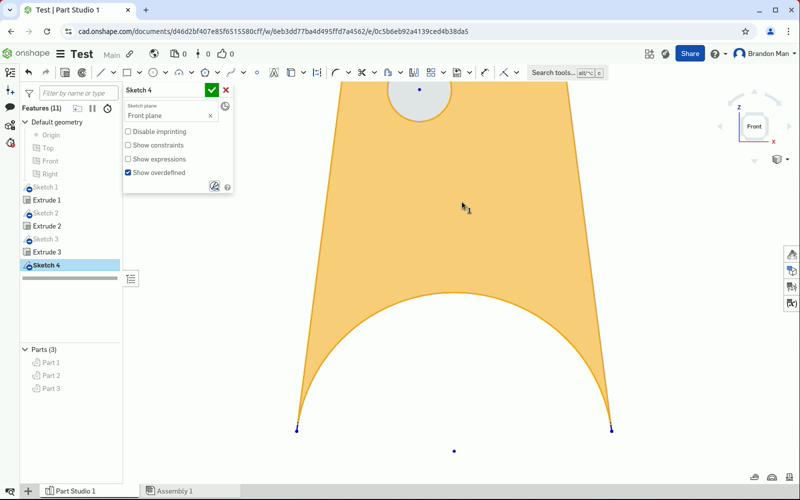
scroll(-6)
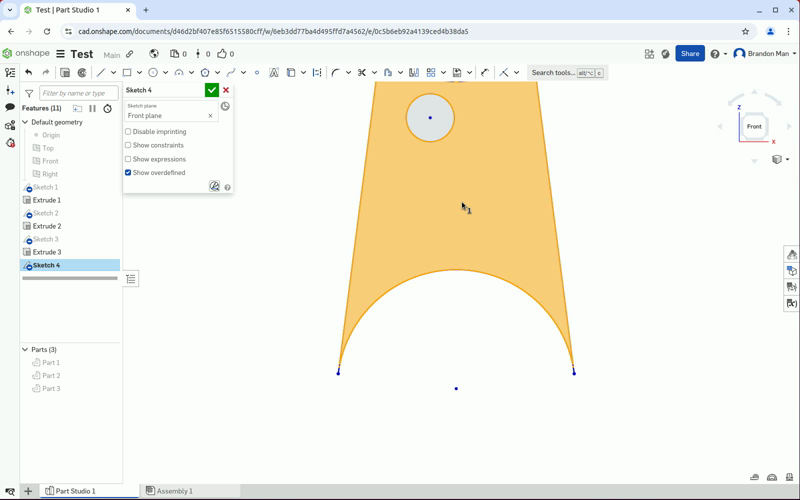
scroll(-6)
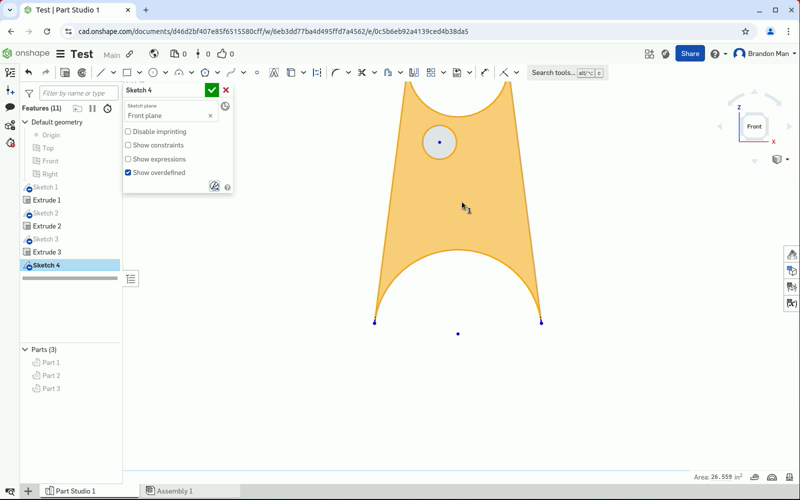
scroll(-6)
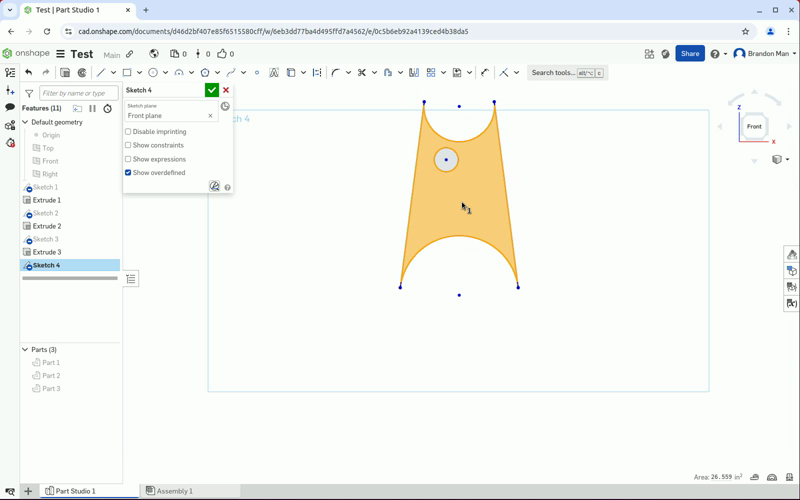
scroll(-6)
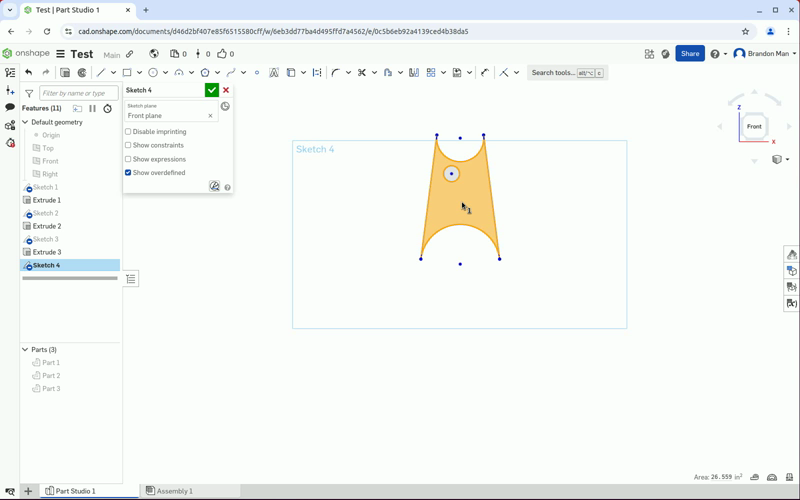
scroll(-6)
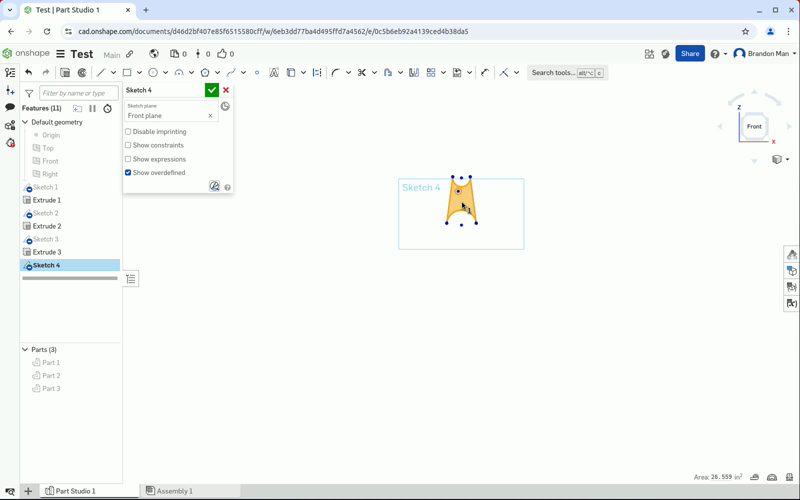
mouse_move(73, 352)
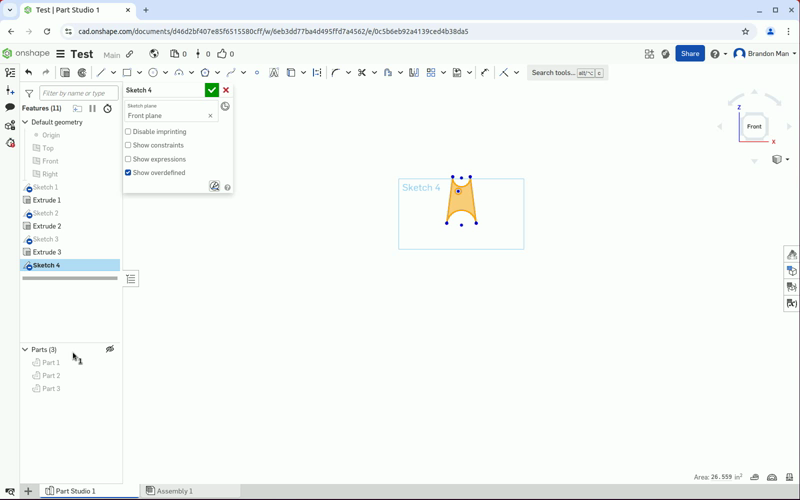
key(shift+y)
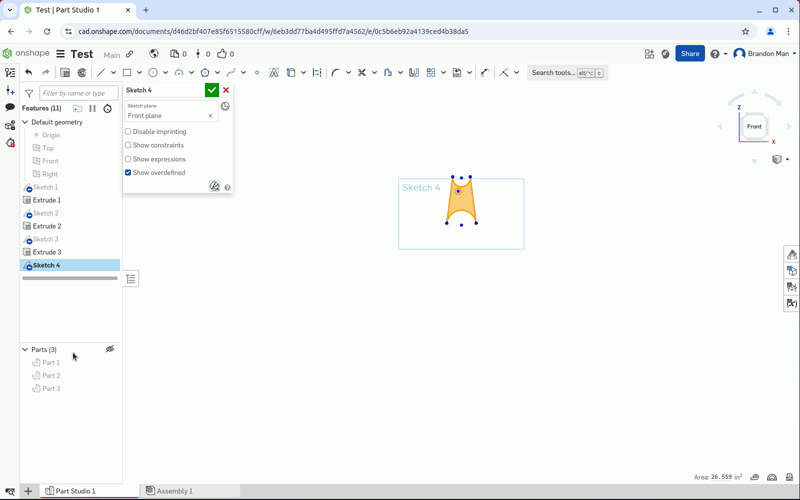
key(shift+e)
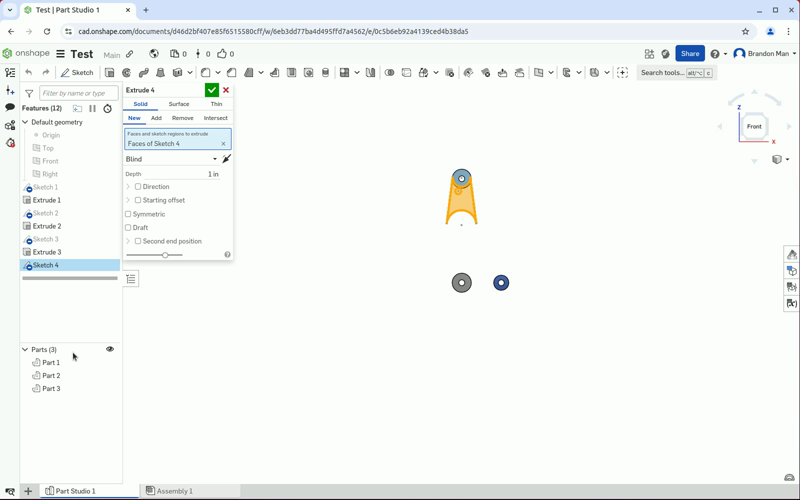
mouse_move(143, 106)
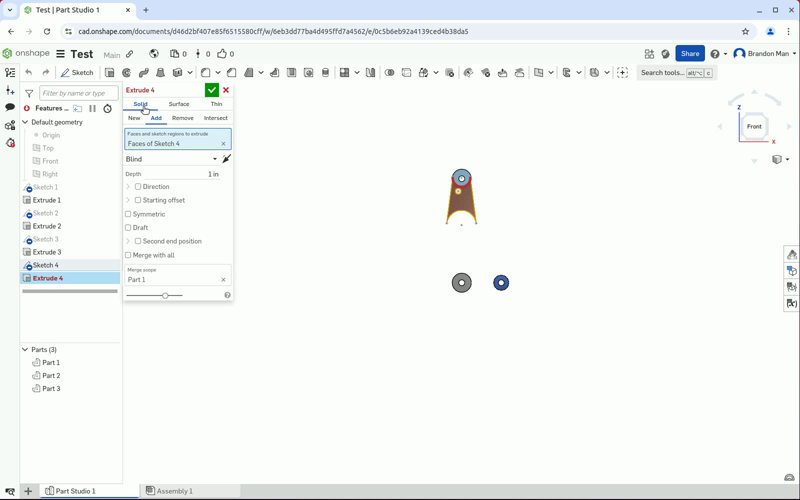
click(143, 106)
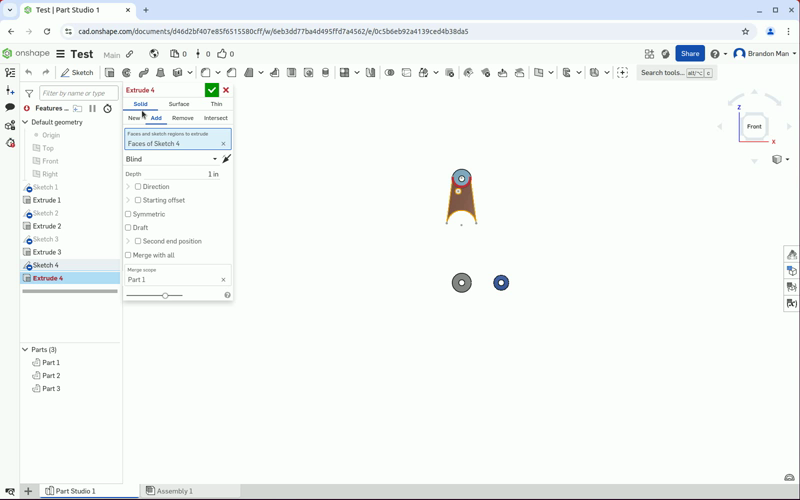
mouse_move(137, 120)
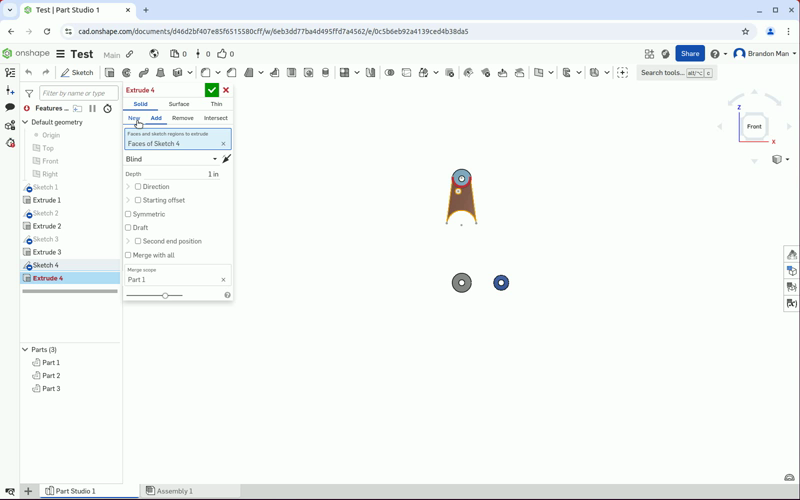
click(137, 120)
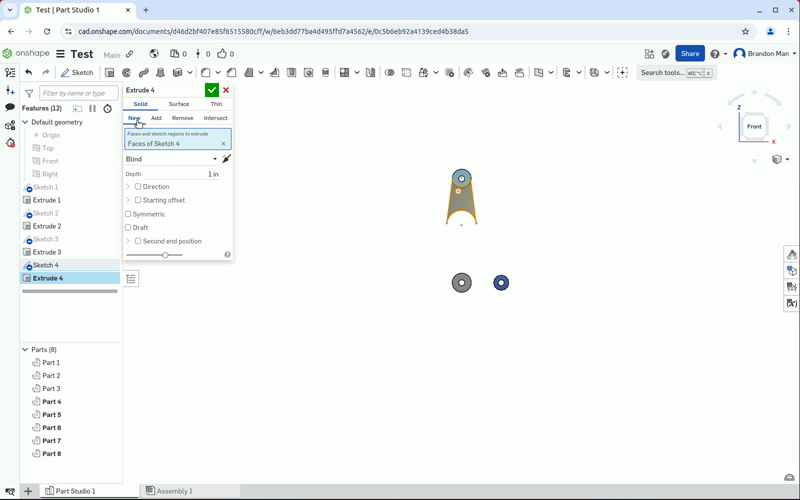
key(tab, 4)
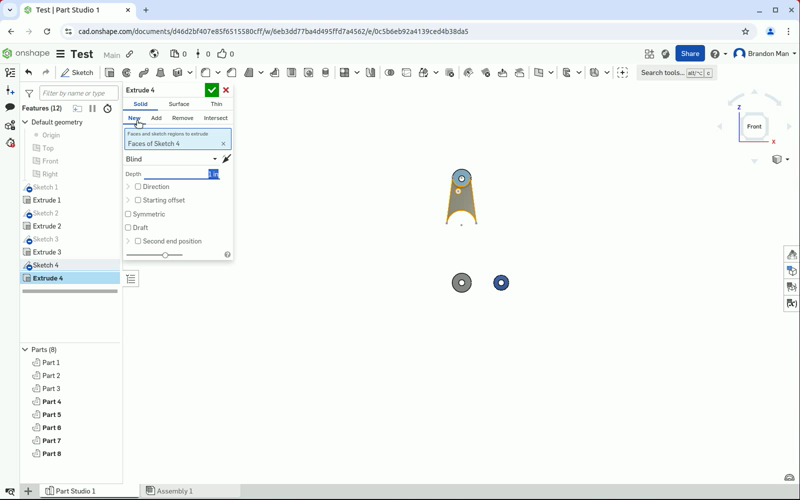
text(0.481)
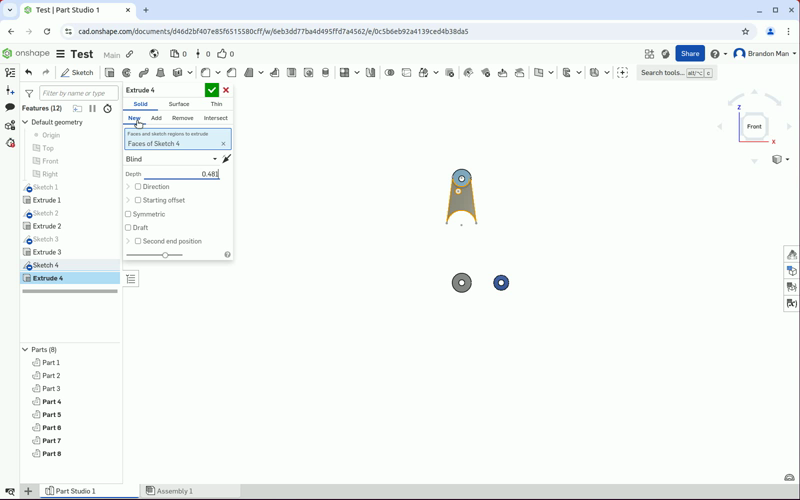
key(enter)
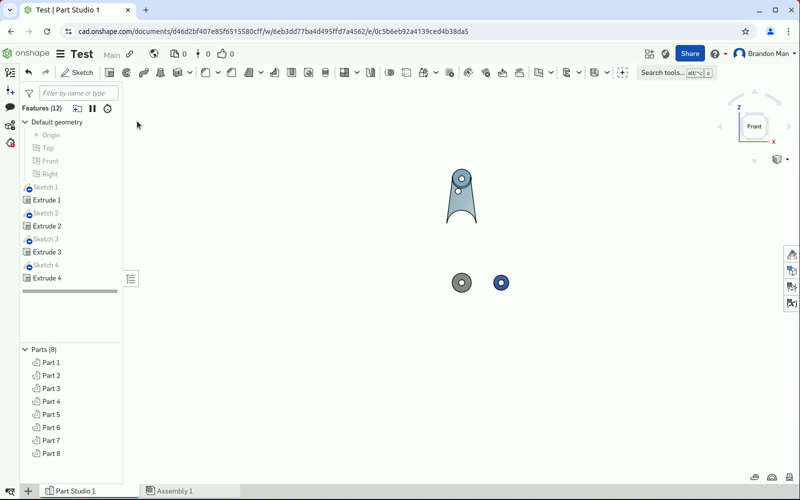
key(shift+h)
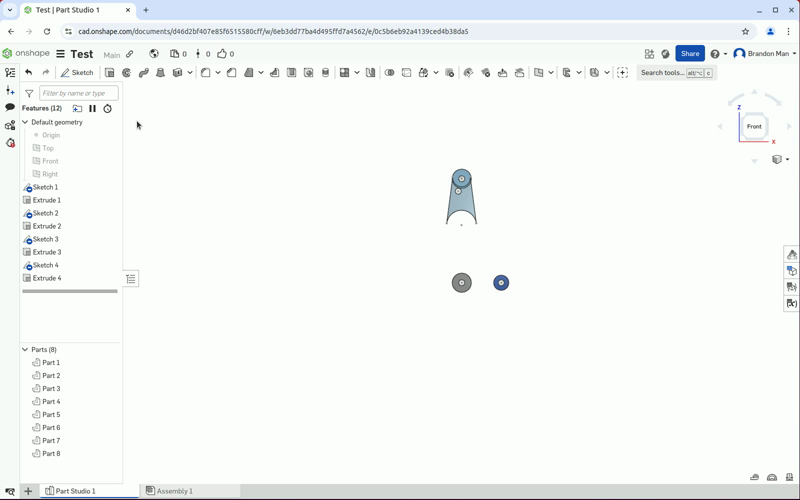
key(shift+h)
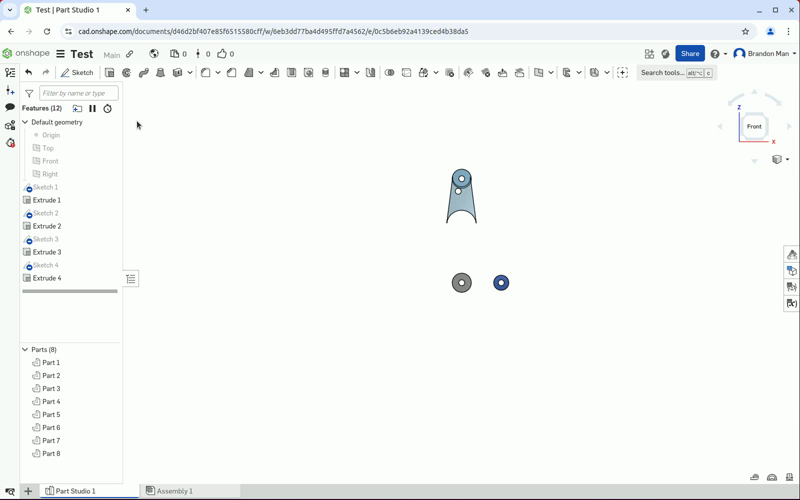
mouse_move(73, 189)
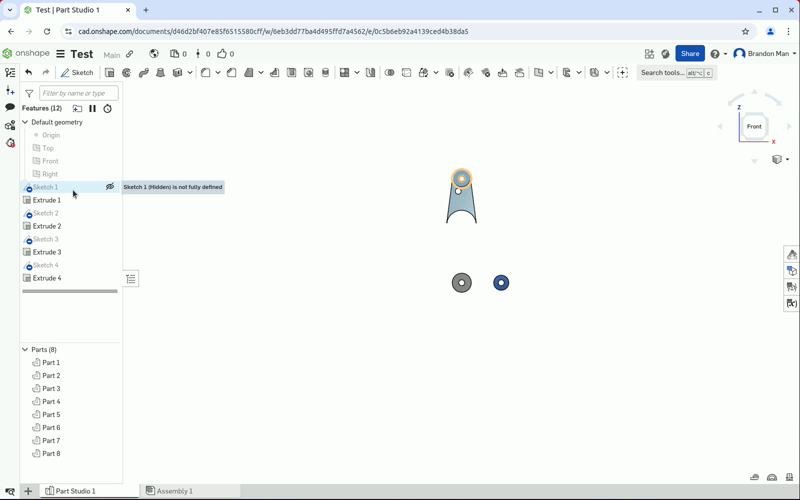
click(73, 189)
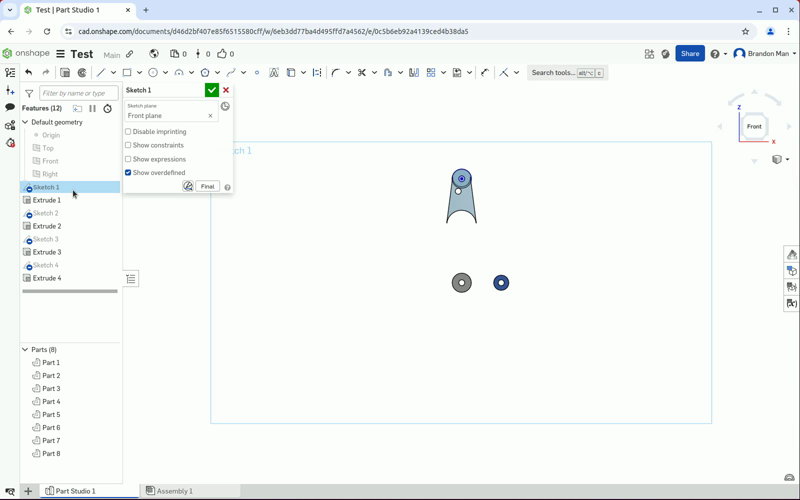
mouse_move(229, 92)
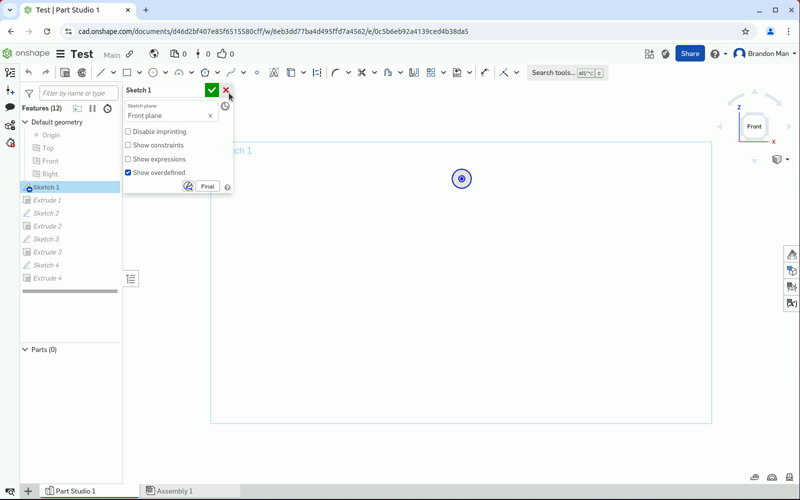
click(229, 92)
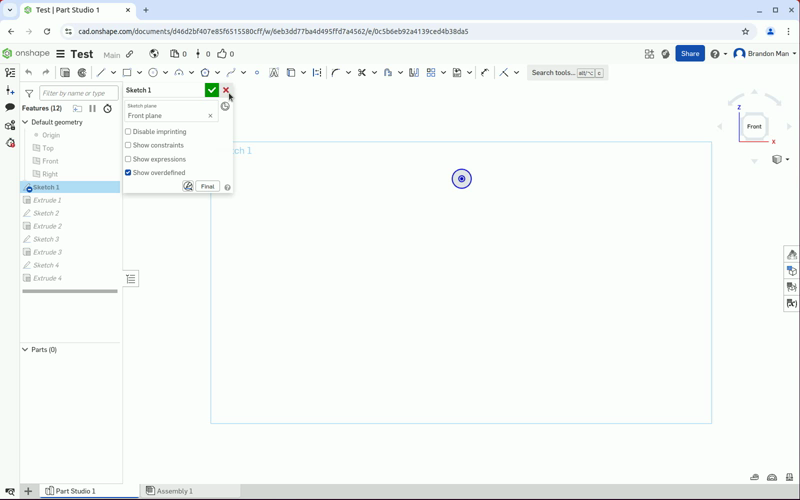
key(shift+s)
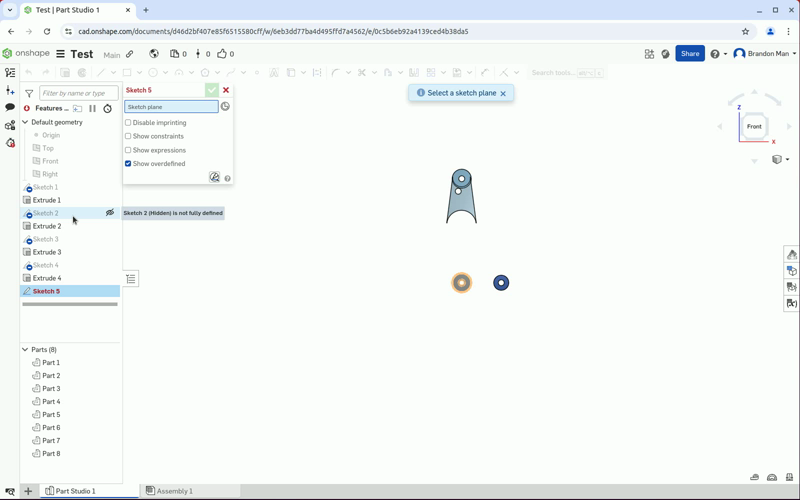
scroll(3)
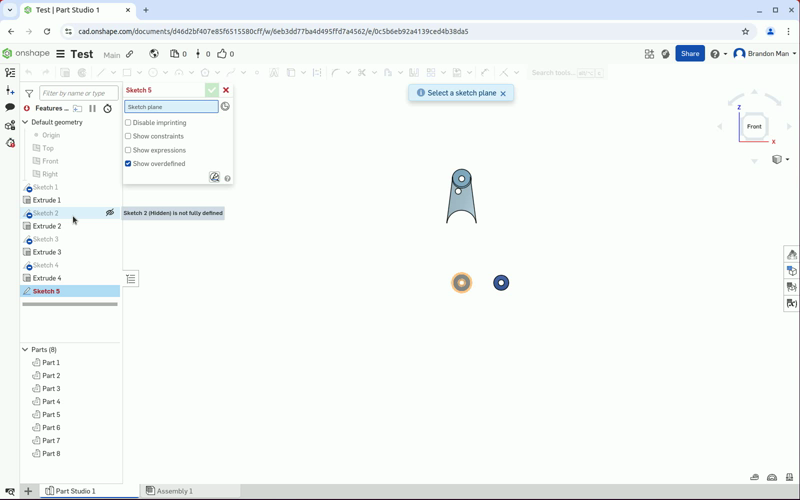
mouse_move(73, 163)
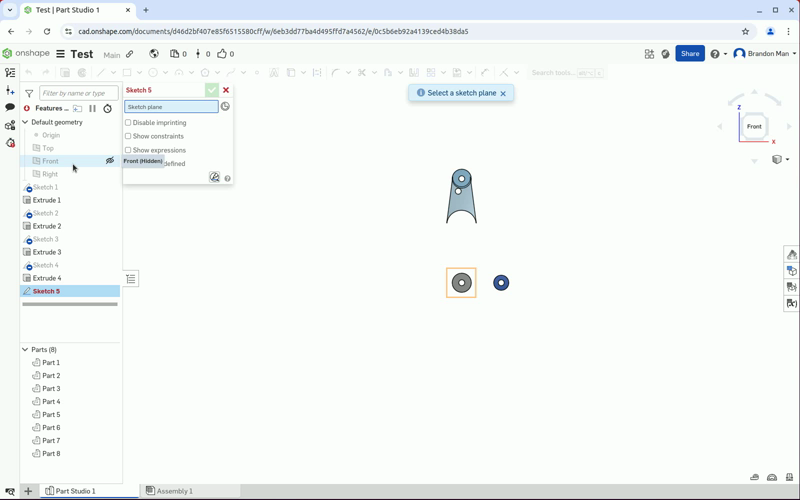
click(73, 163)
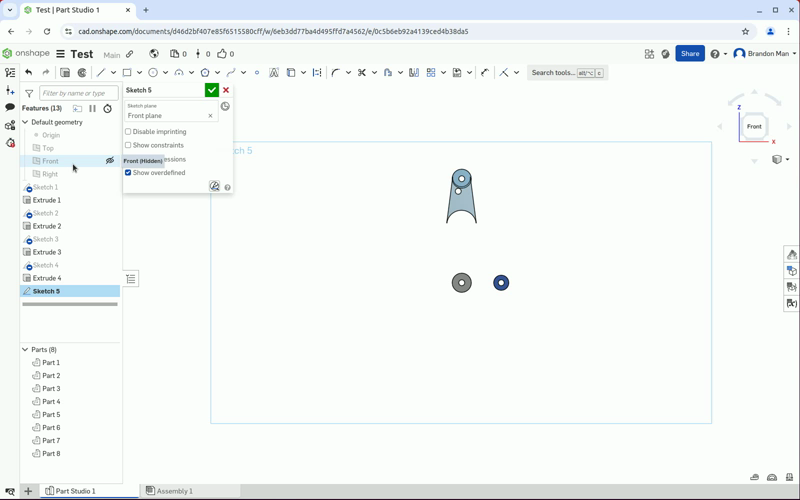
mouse_move(73, 352)
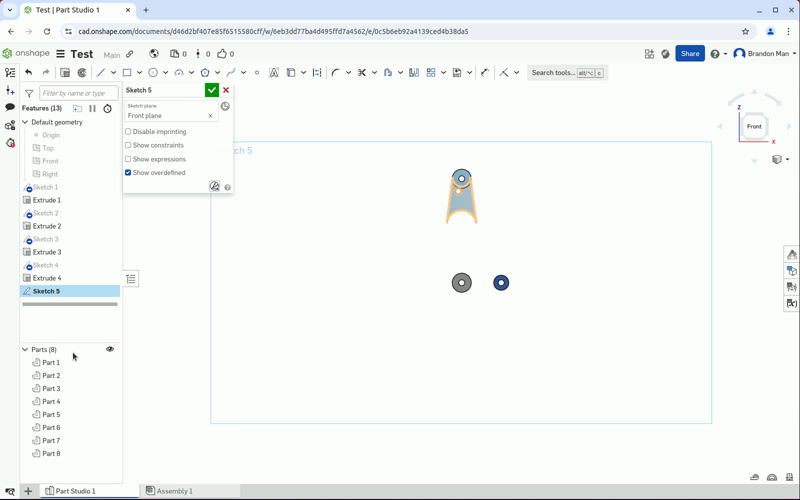
key(y)
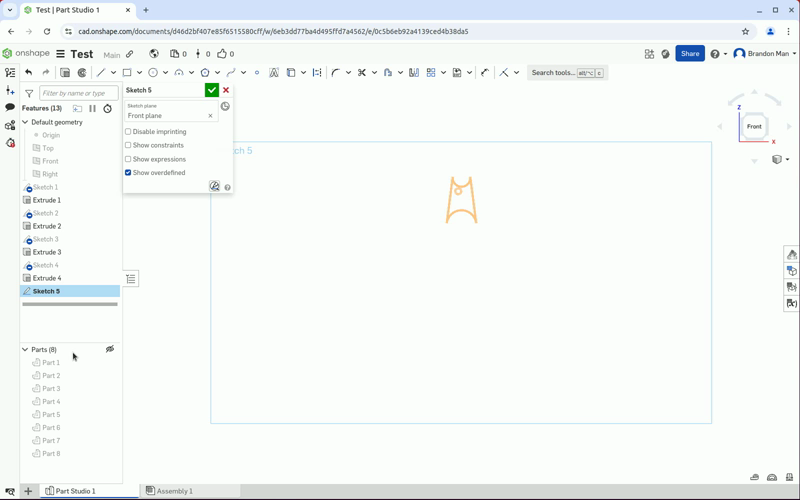
key(c)
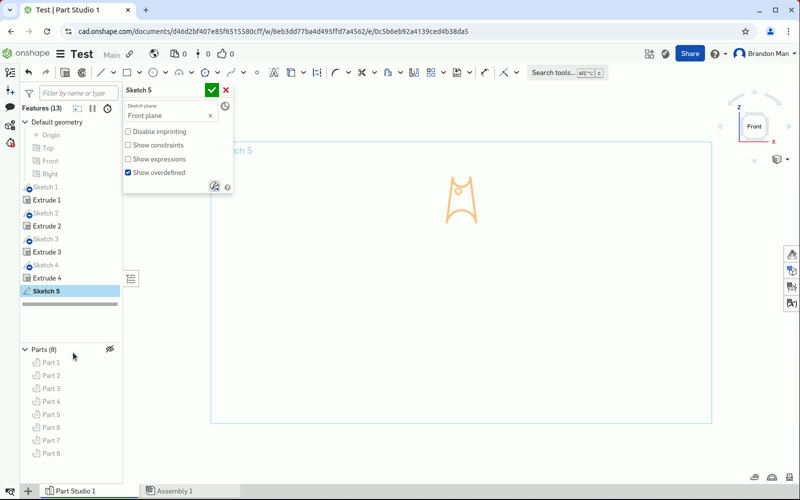
key_down(shift)
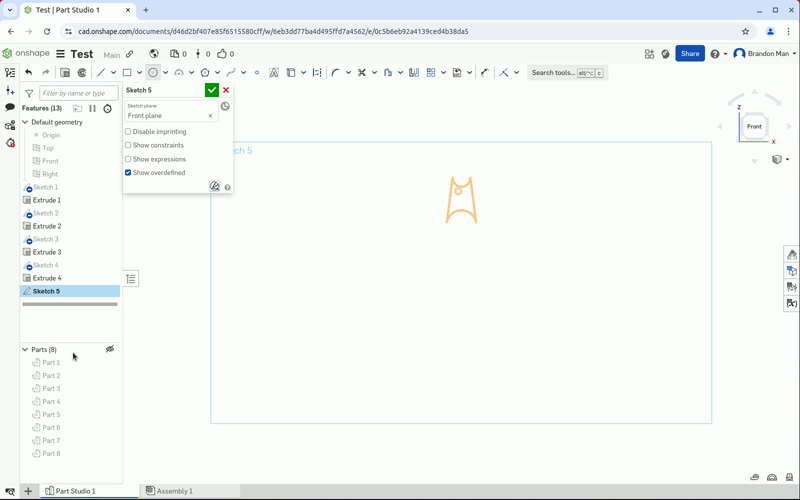
mouse_move(461, 225)
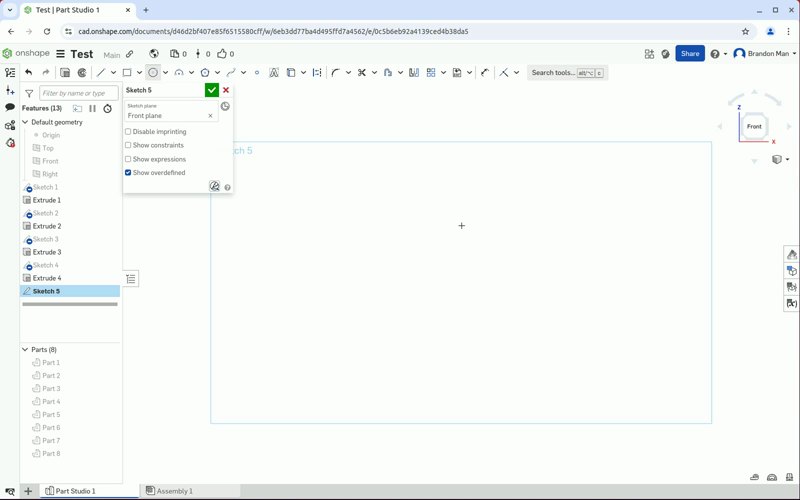
click(461, 225)
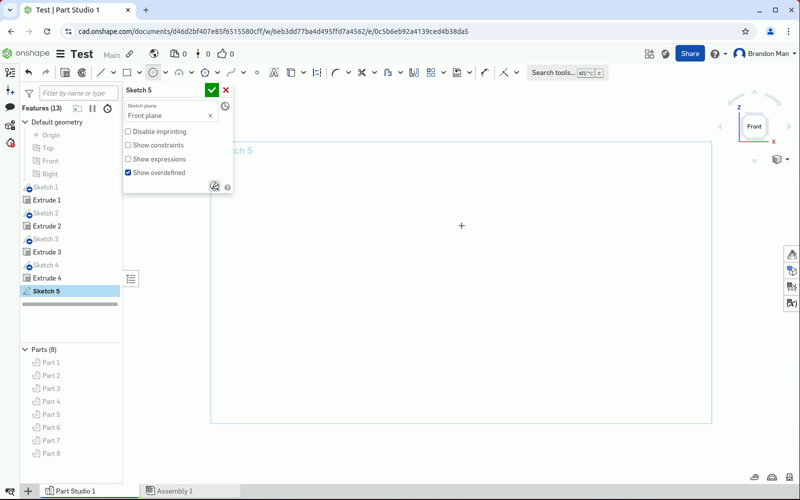
key_up(shift)
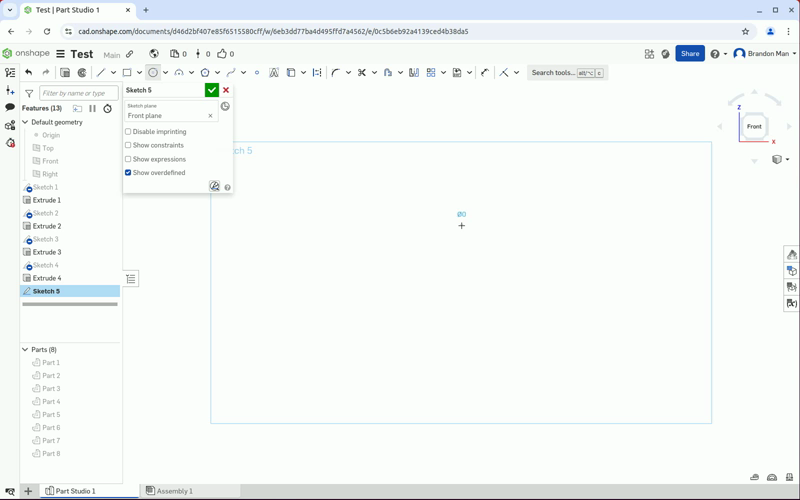
mouse_move(477, 225)
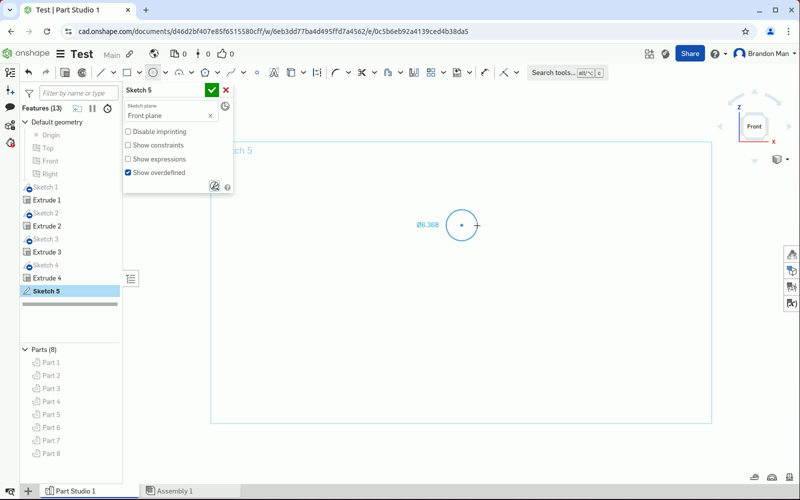
click(477, 225)
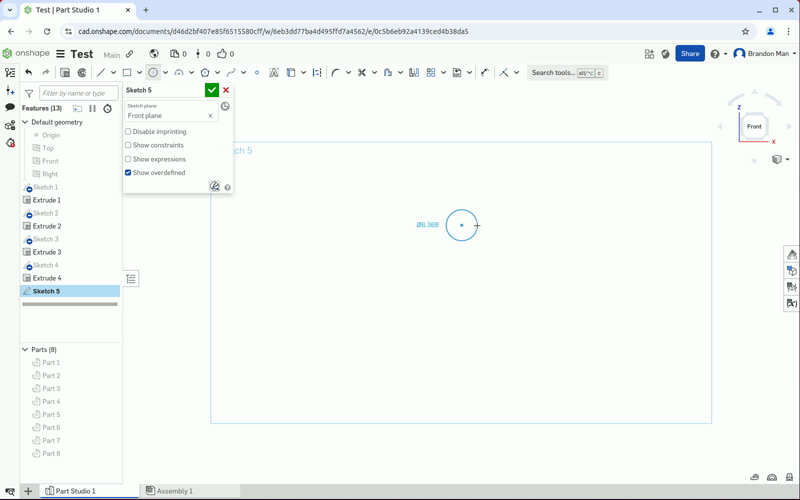
key(esc)
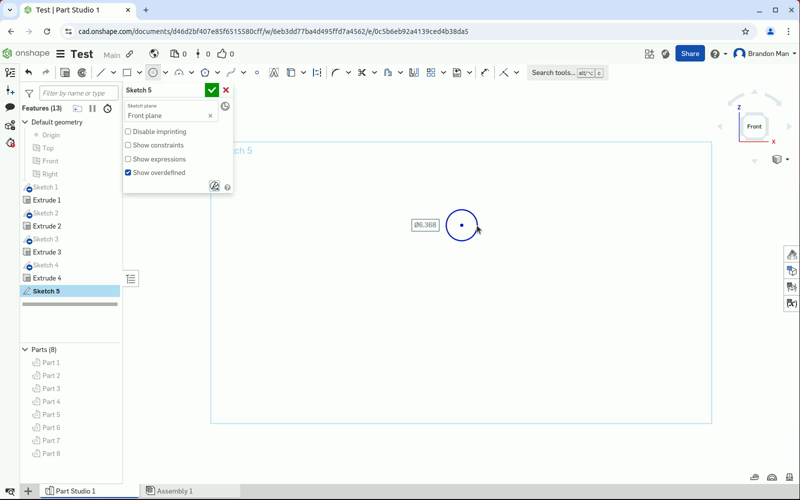
key(c)
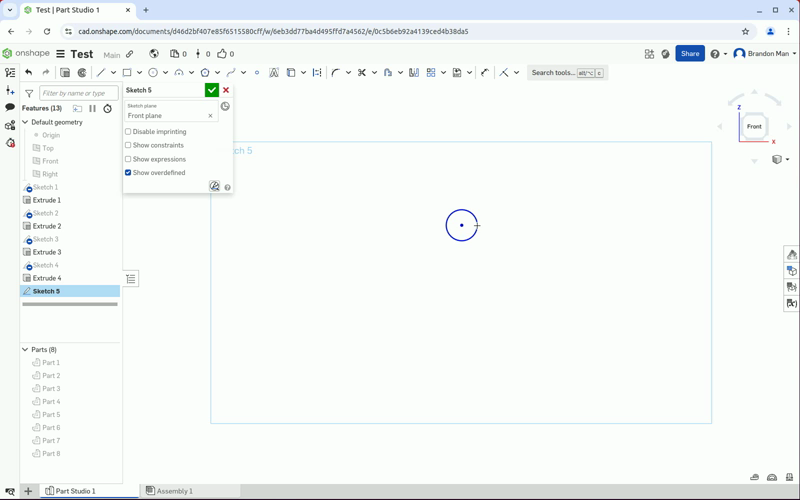
key_down(shift)
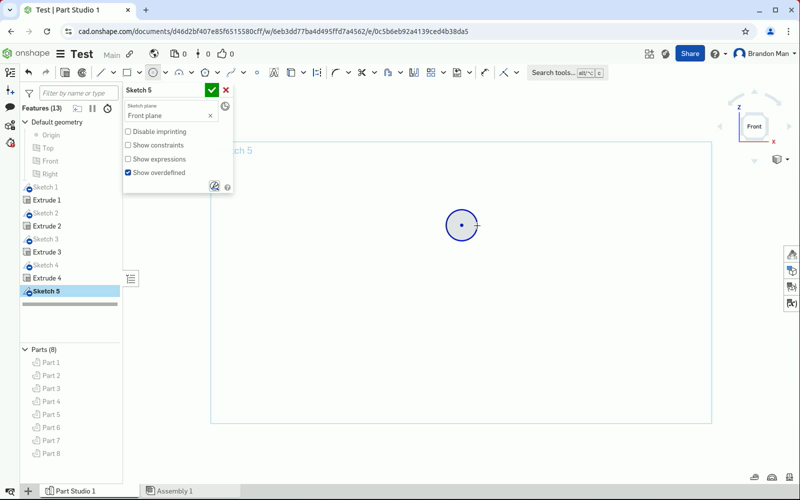
mouse_move(461, 225)
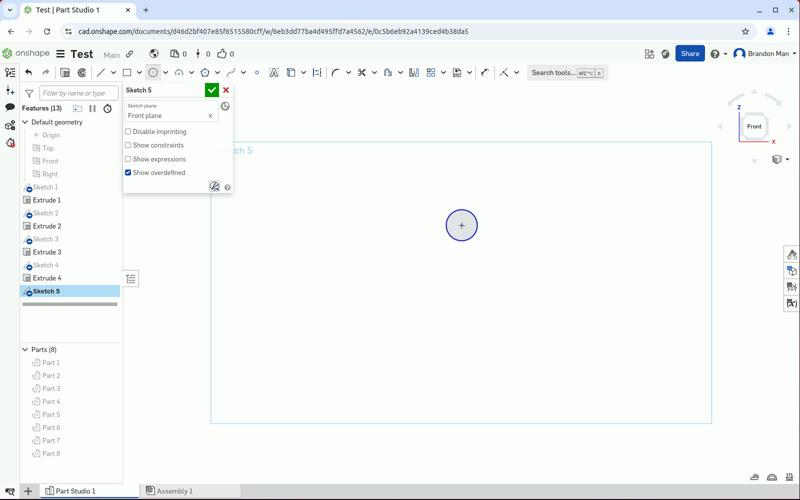
click(461, 225)
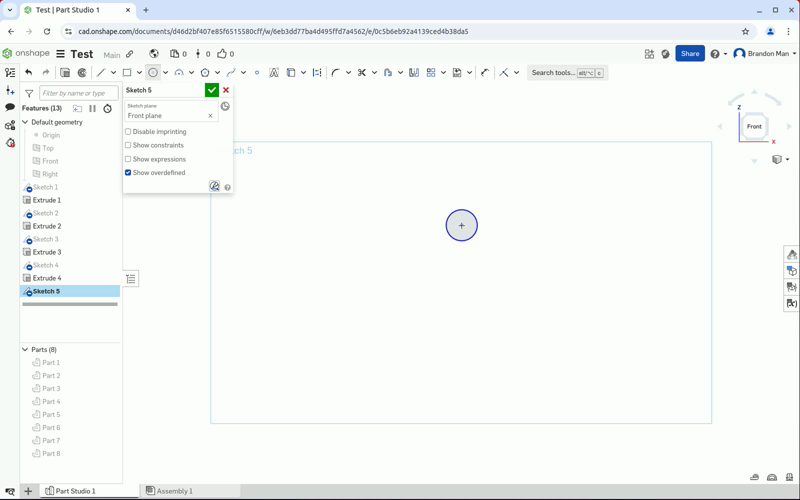
key_up(shift)
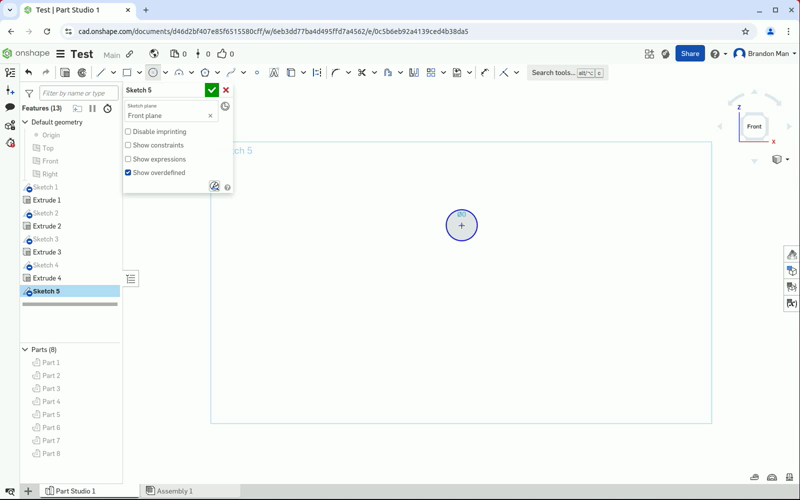
mouse_move(465, 225)
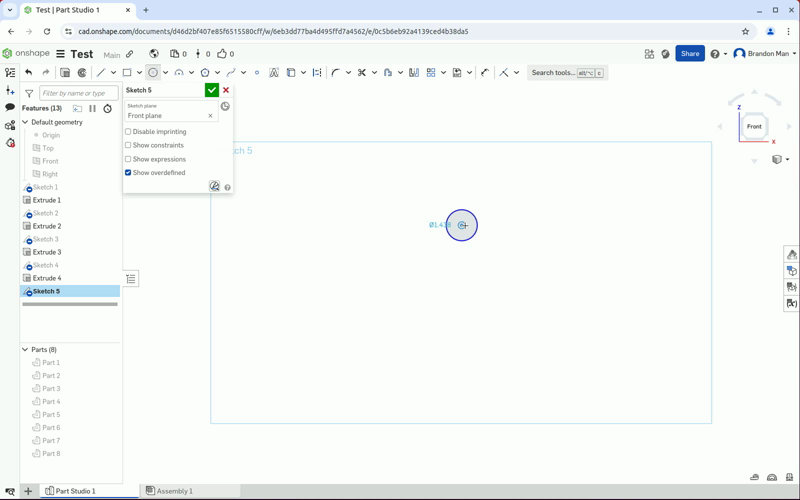
scroll(6)
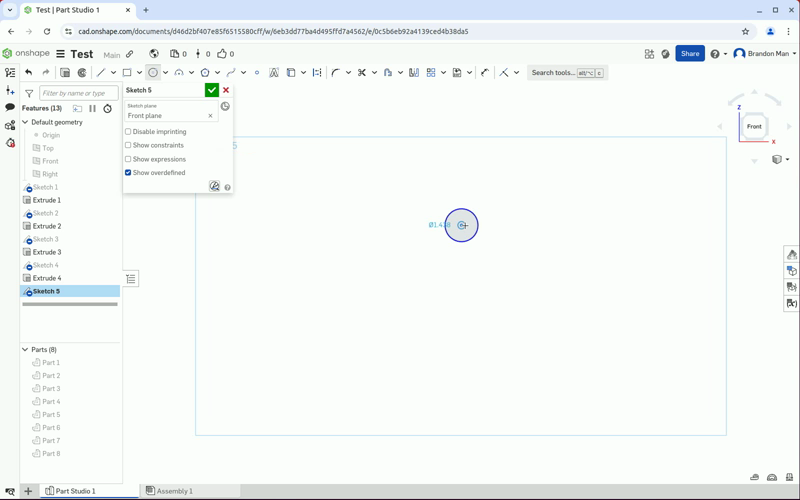
scroll(6)
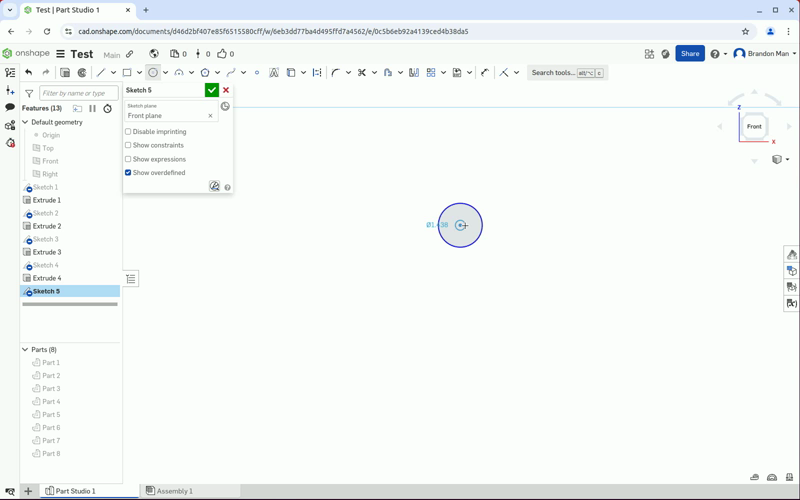
scroll(6)
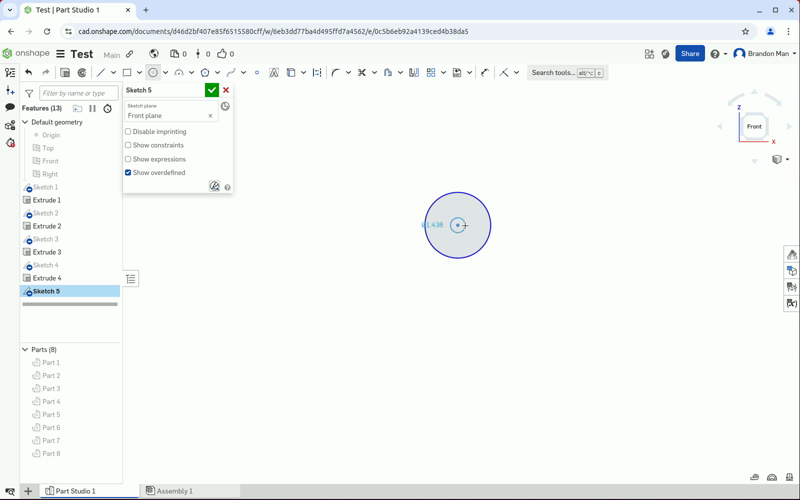
scroll(6)
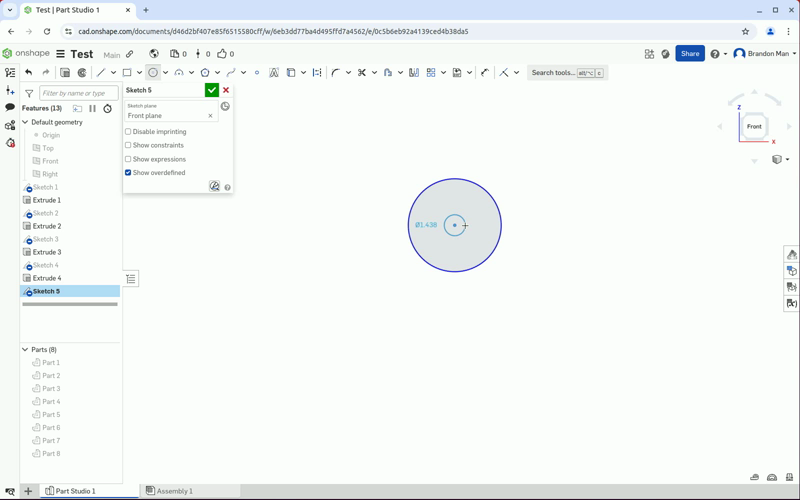
scroll(6)
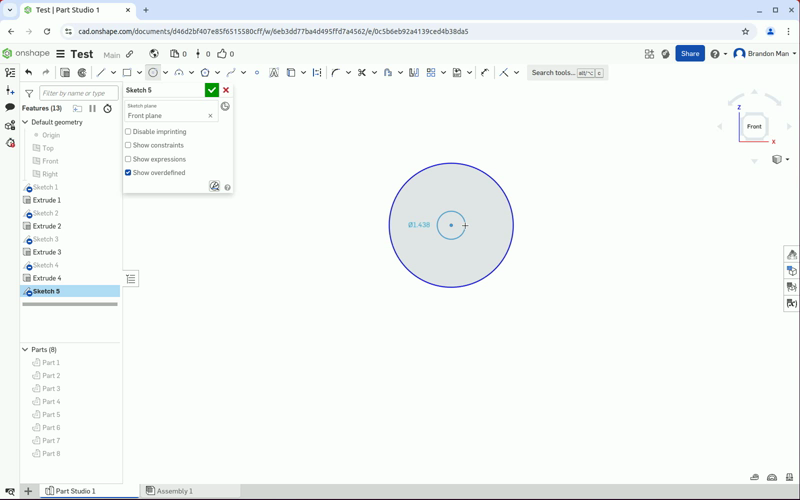
scroll(6)
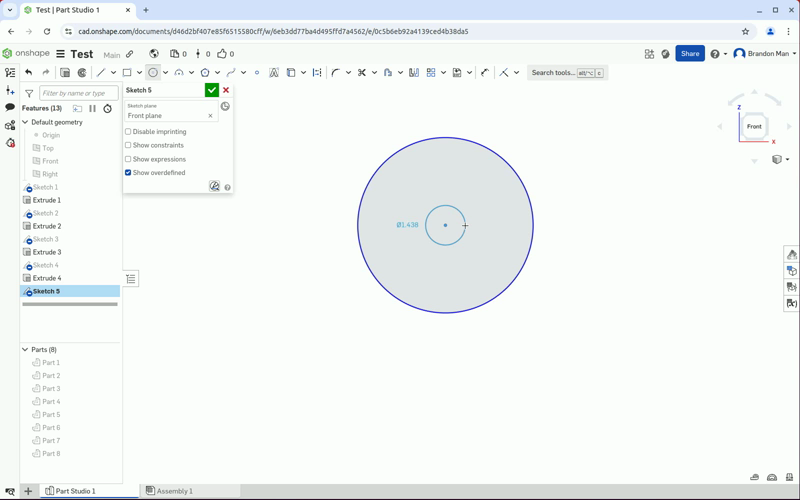
scroll(6)
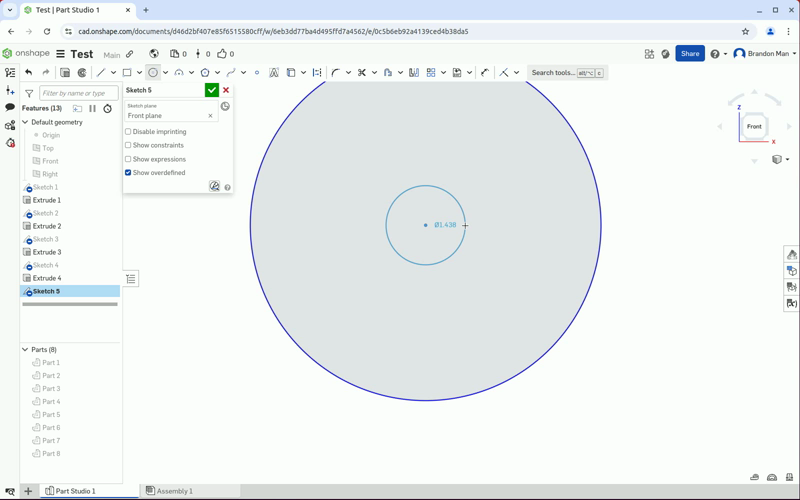
click(465, 225)
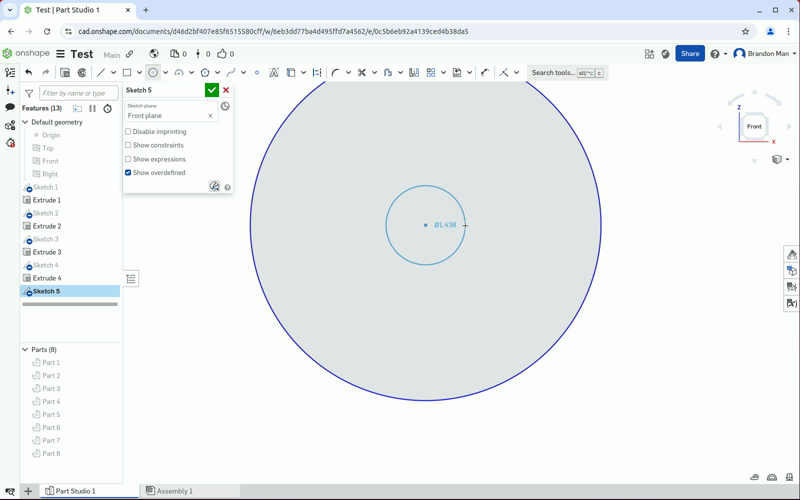
scroll(-6)
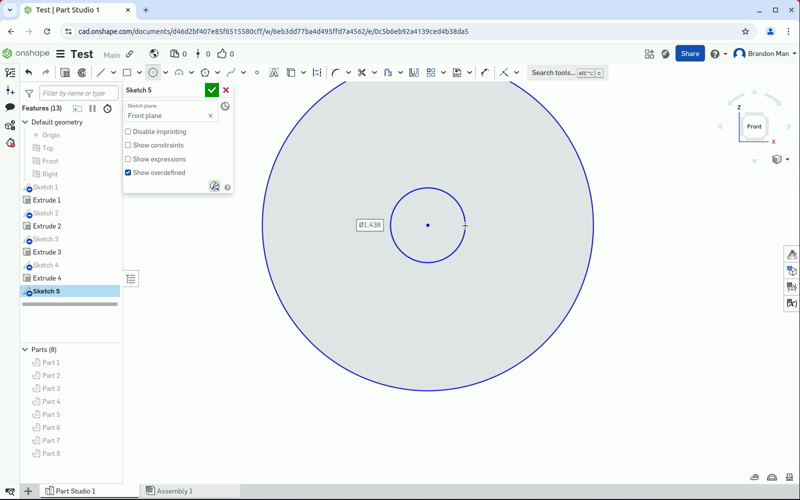
scroll(-6)
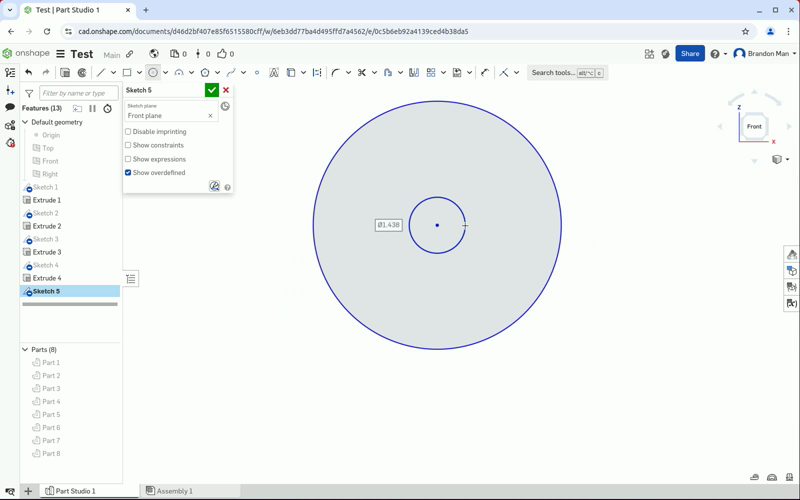
scroll(-6)
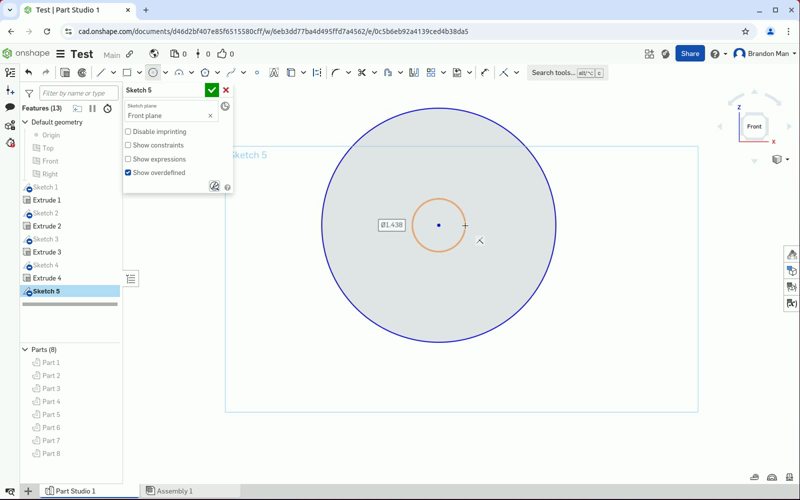
scroll(-6)
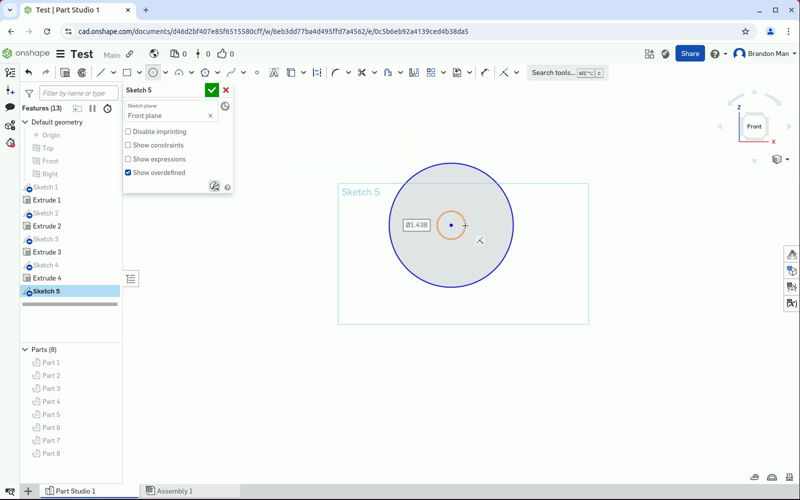
scroll(-6)
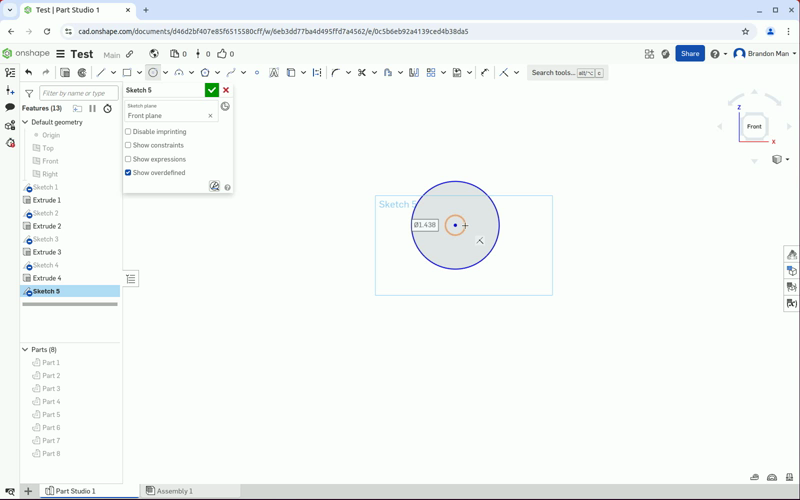
scroll(-6)
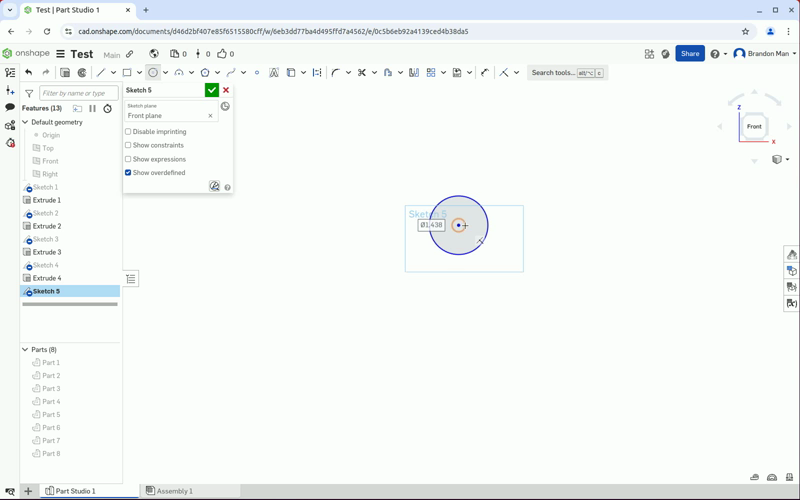
scroll(-6)
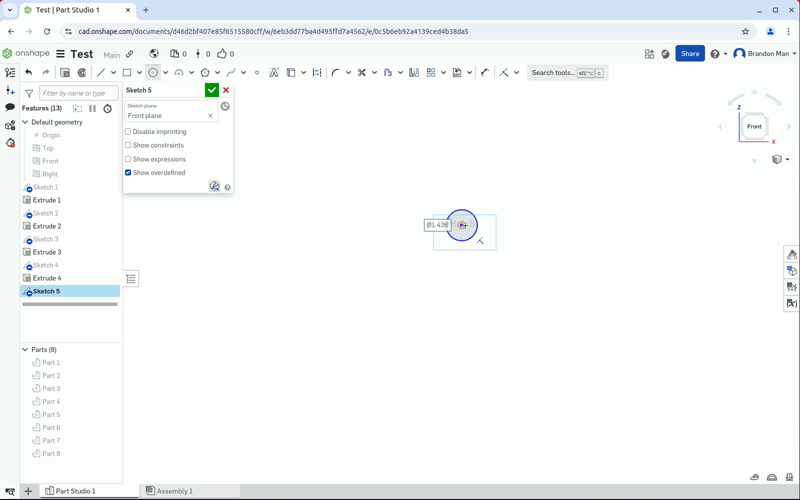
key(esc)
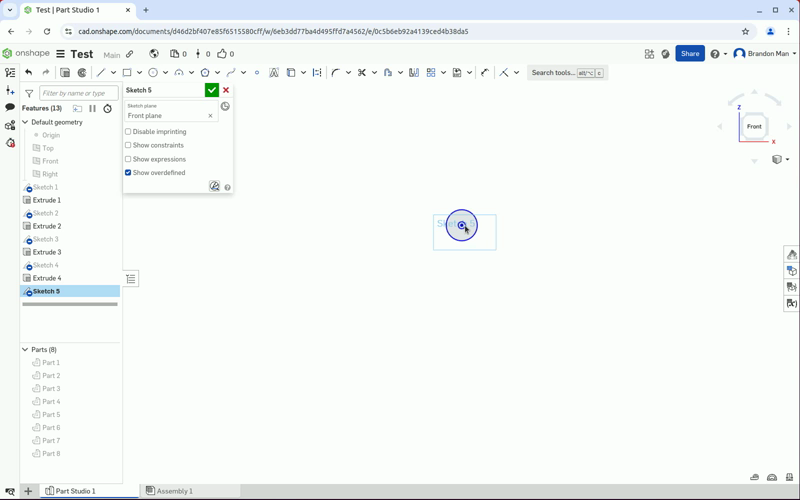
mouse_move(468, 216)
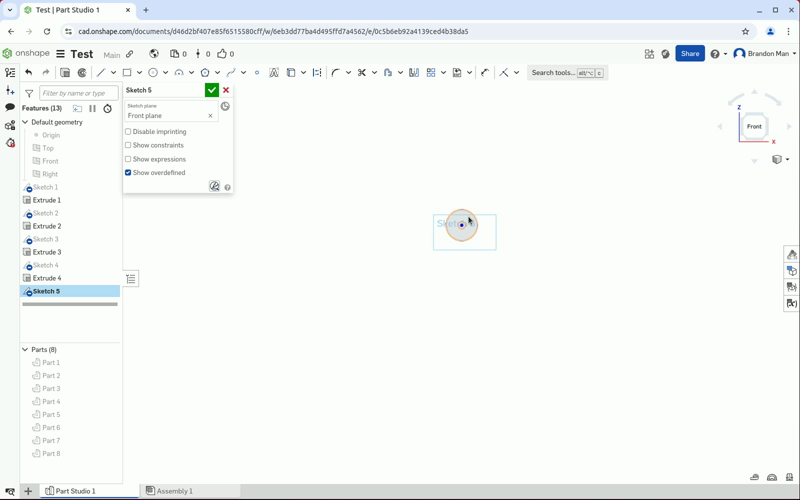
scroll(6)
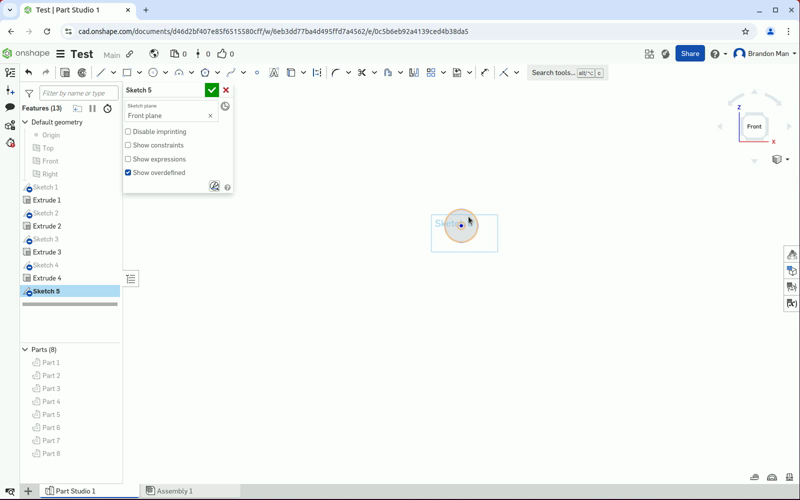
scroll(6)
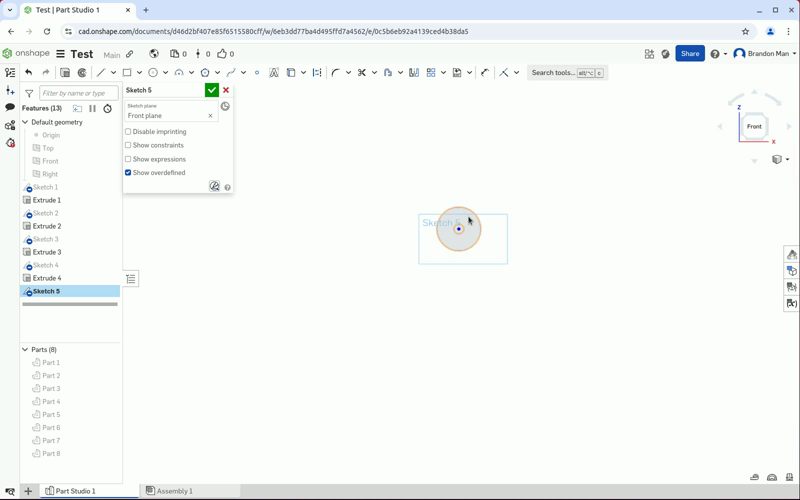
scroll(6)
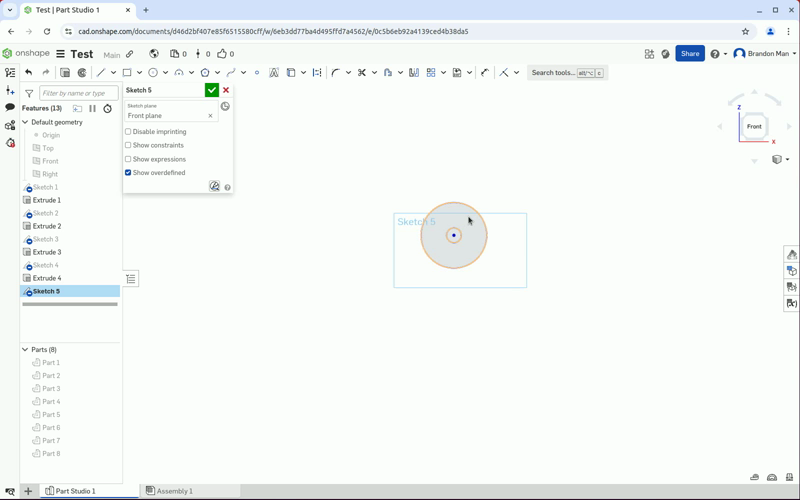
scroll(6)
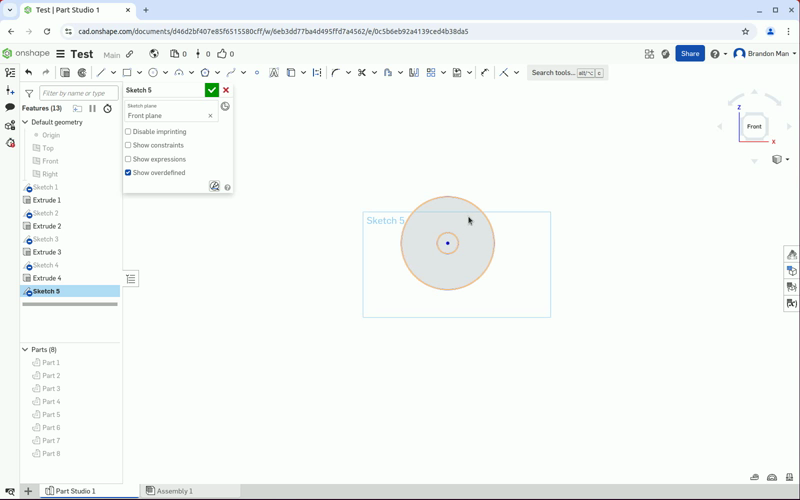
scroll(6)
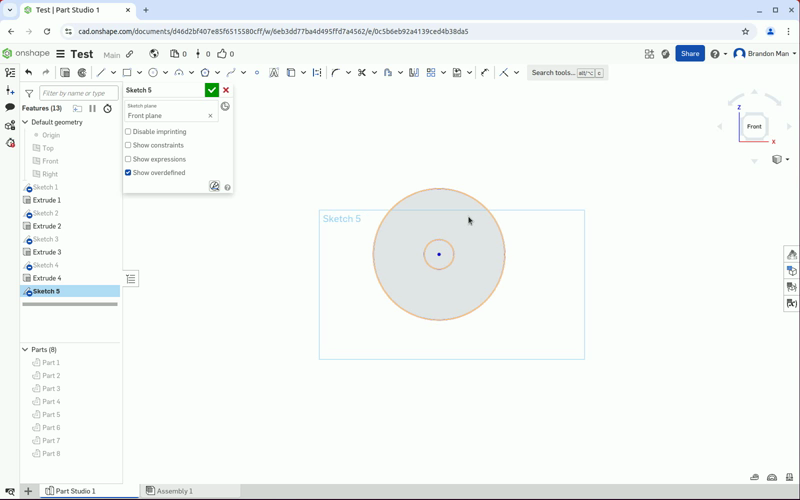
scroll(6)
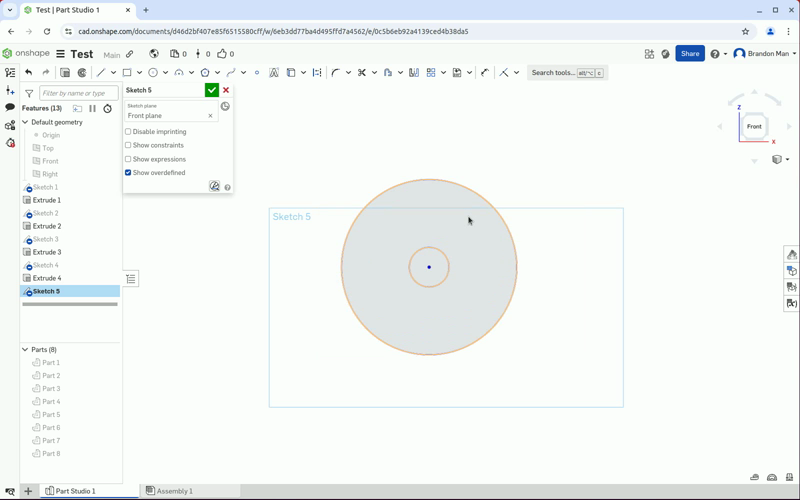
scroll(6)
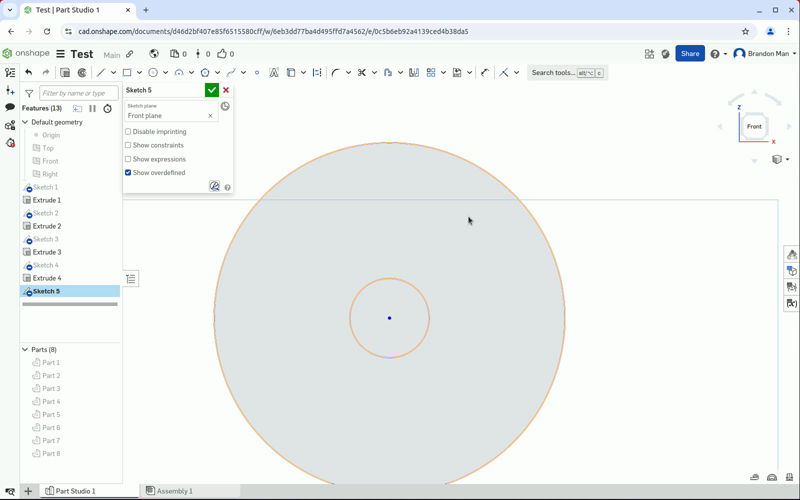
click(468, 216)
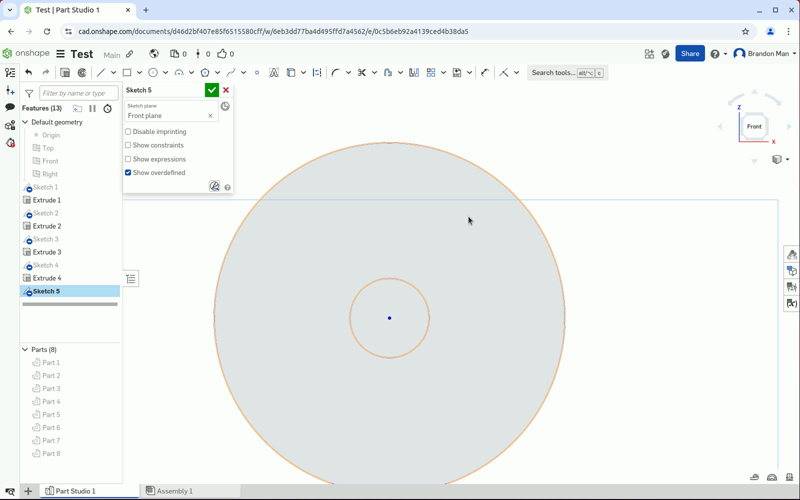
scroll(-6)
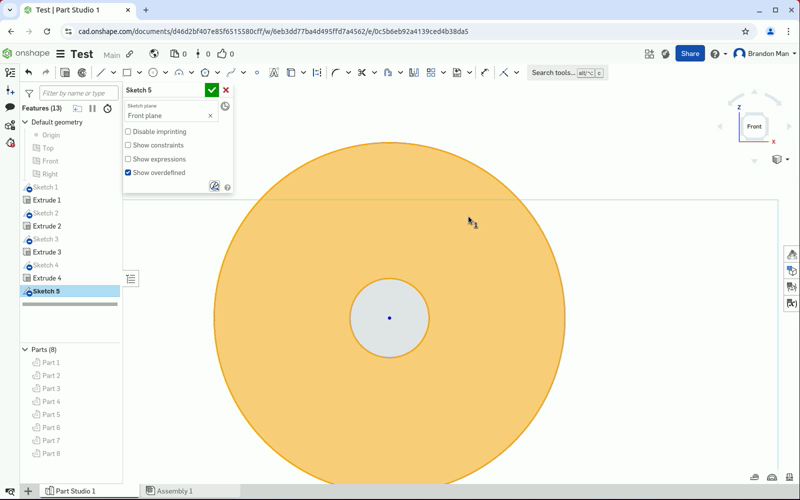
scroll(-6)
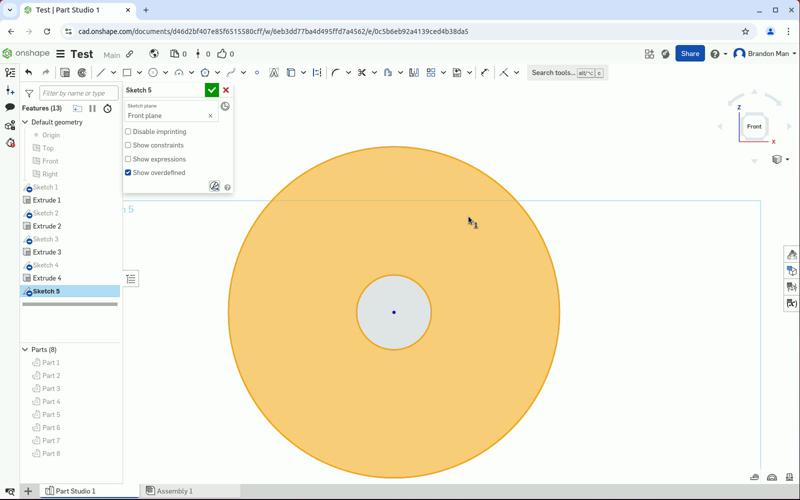
scroll(-6)
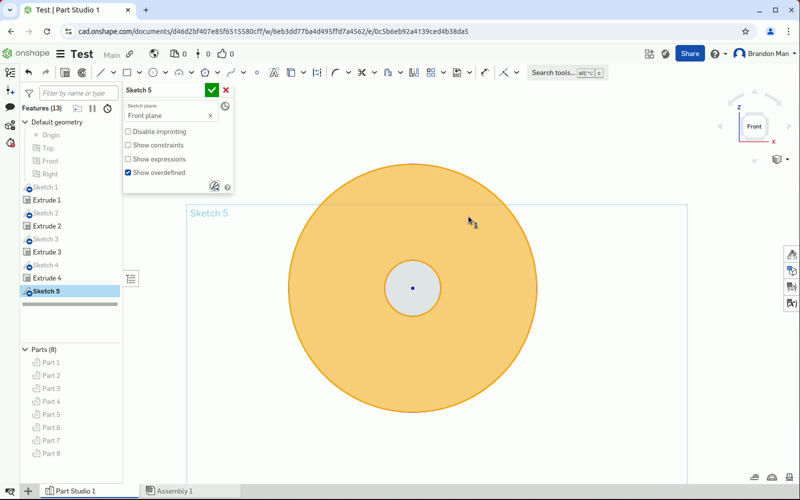
scroll(-6)
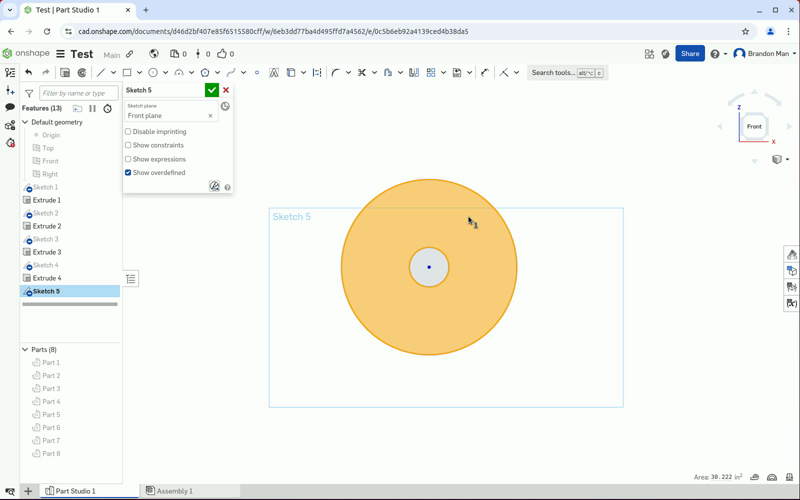
scroll(-6)
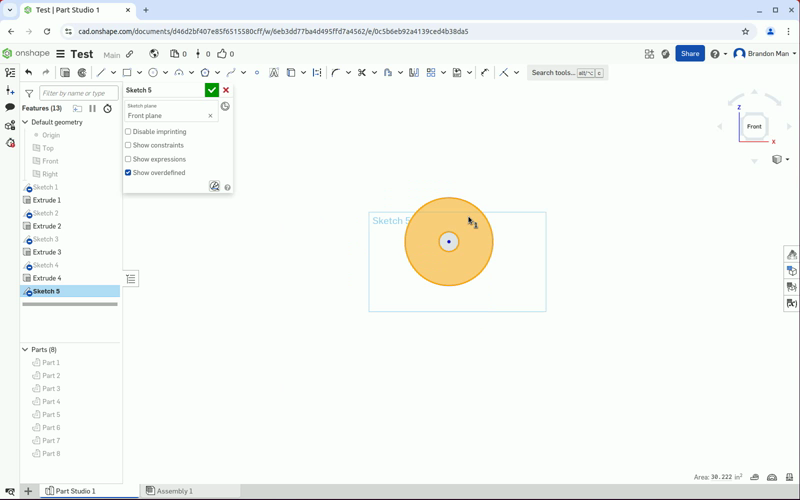
scroll(-6)
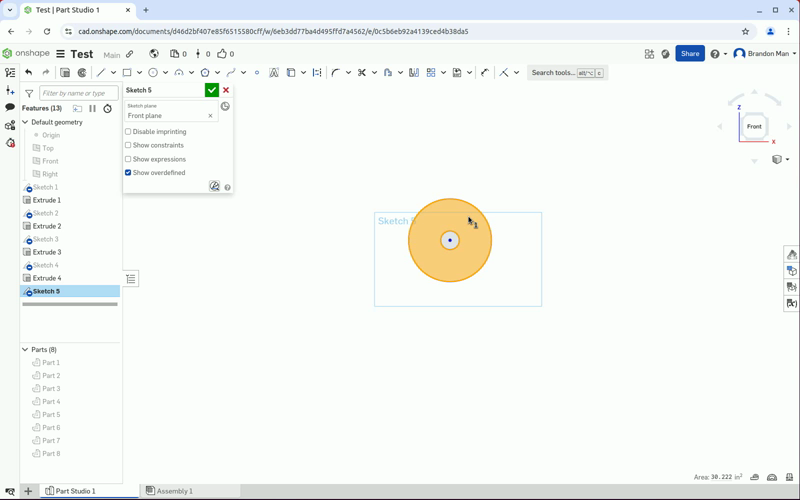
scroll(-6)
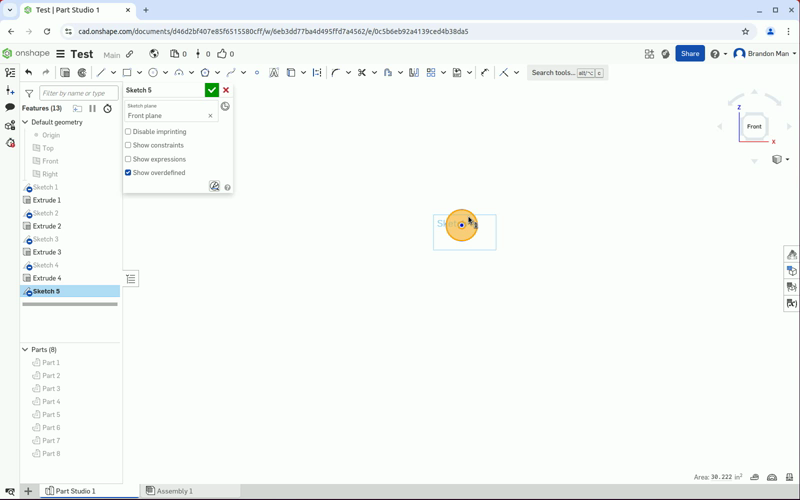
mouse_move(73, 352)
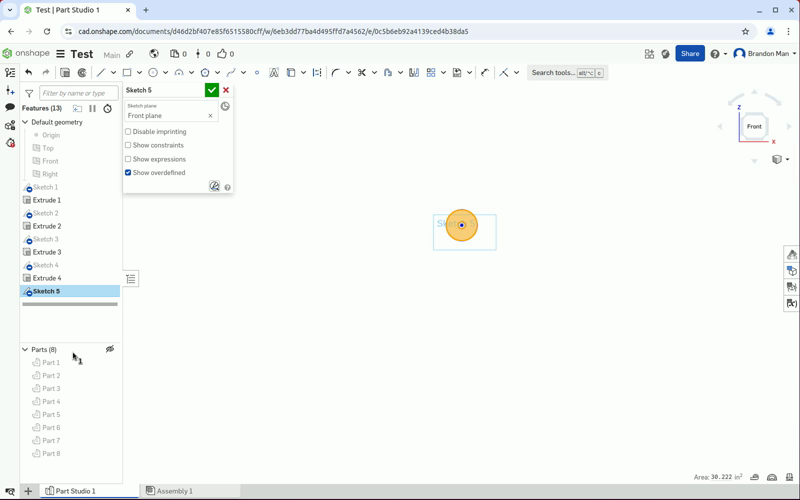
key(shift+y)
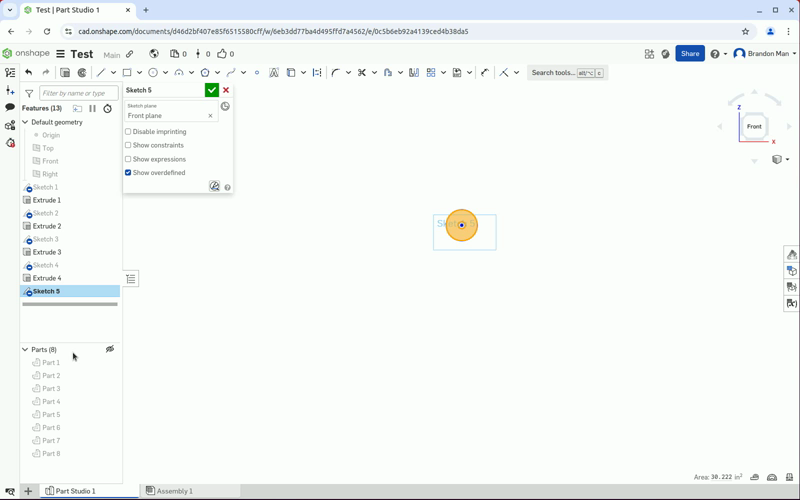
key(shift+e)
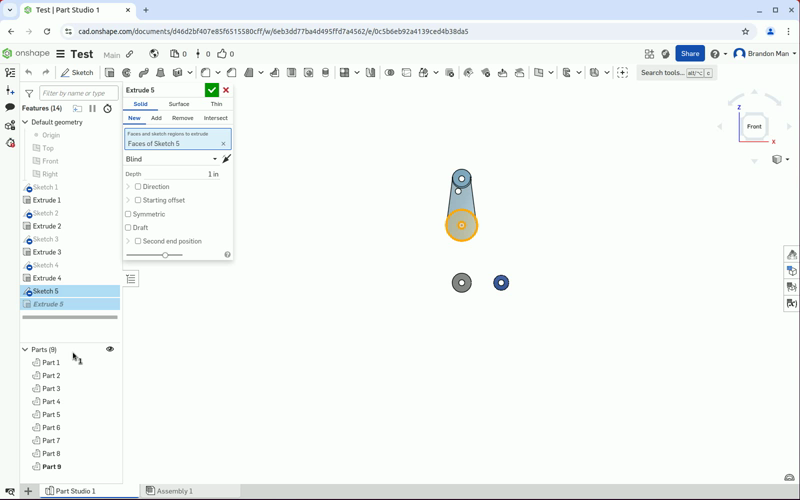
mouse_move(143, 106)
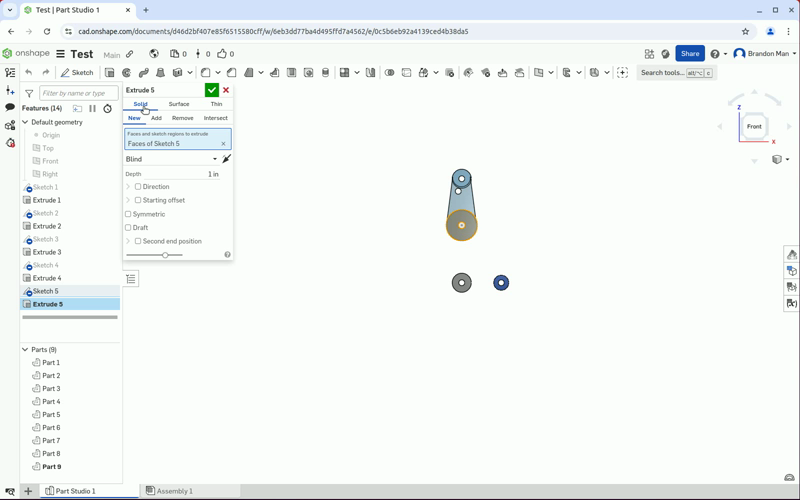
click(143, 106)
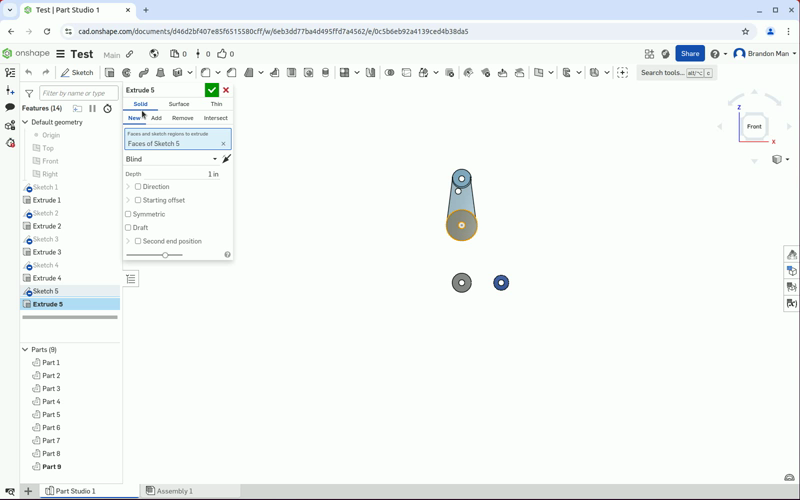
mouse_move(137, 120)
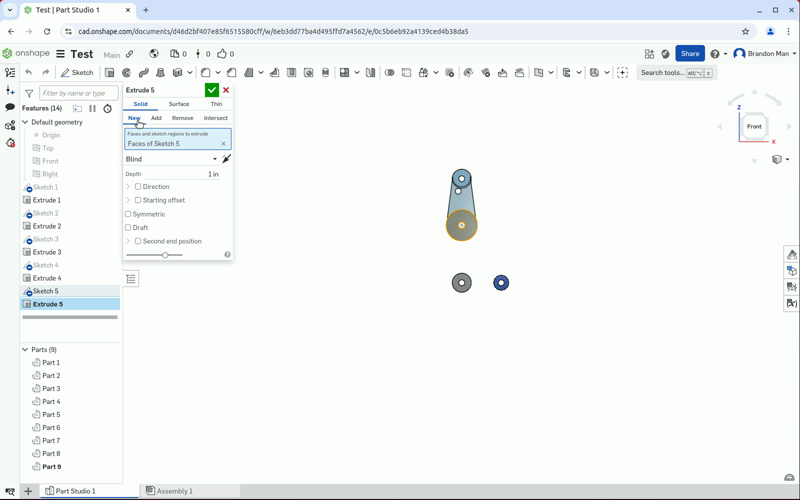
click(137, 120)
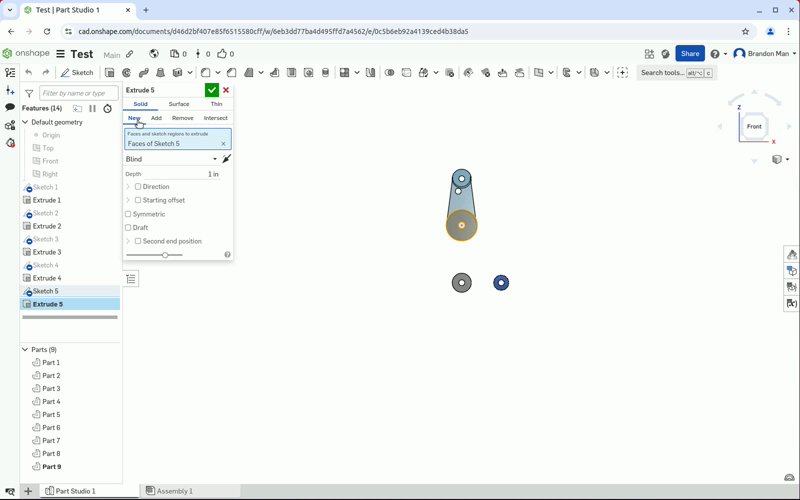
key(tab, 4)
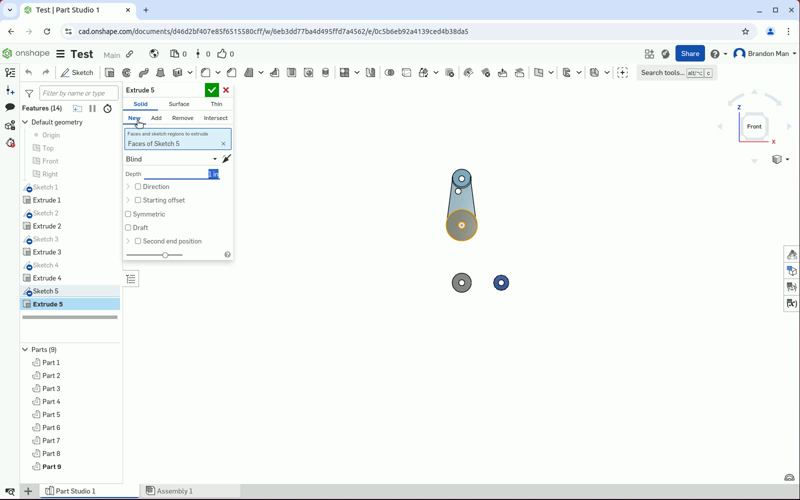
text(0.481)
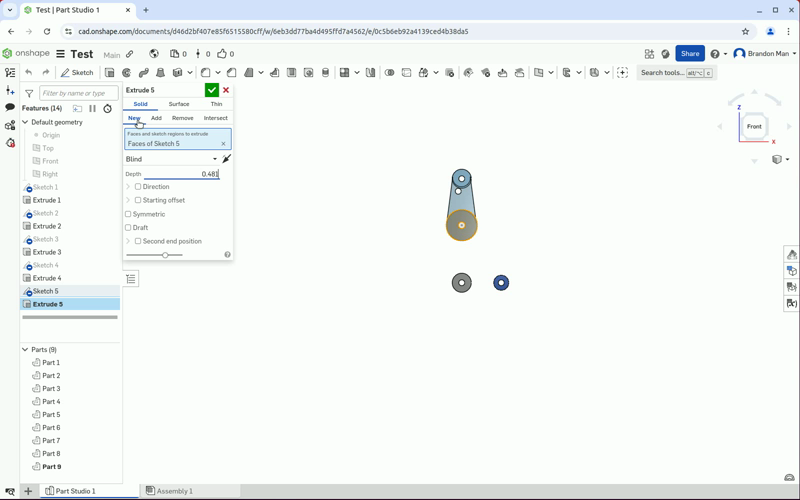
key(enter)
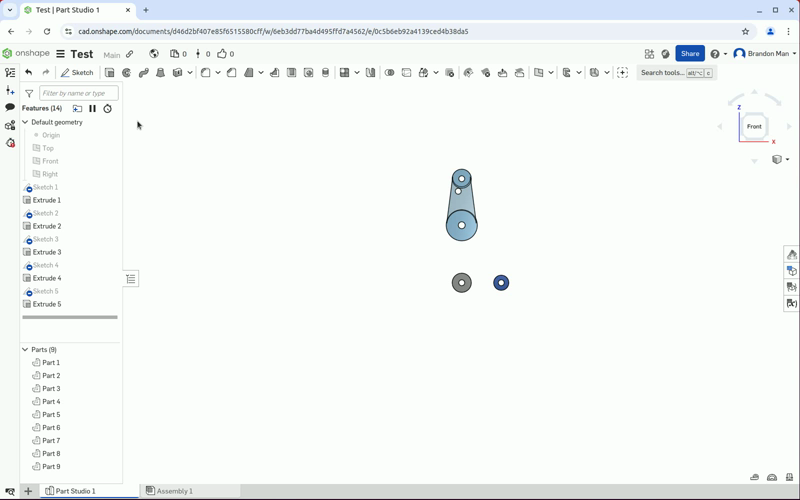
key(shift+h)
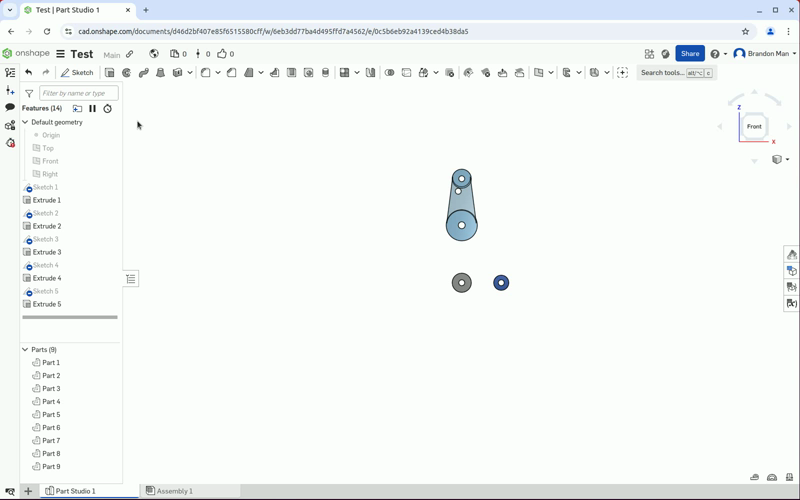
key(shift+h)
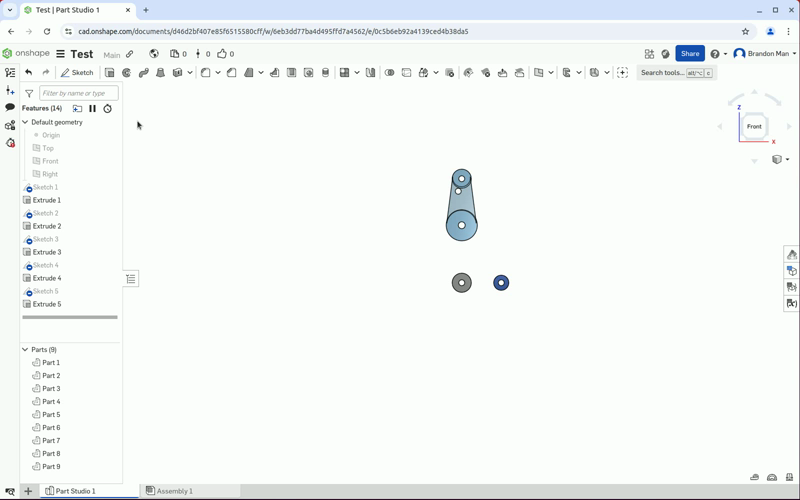
mouse_move(73, 189)
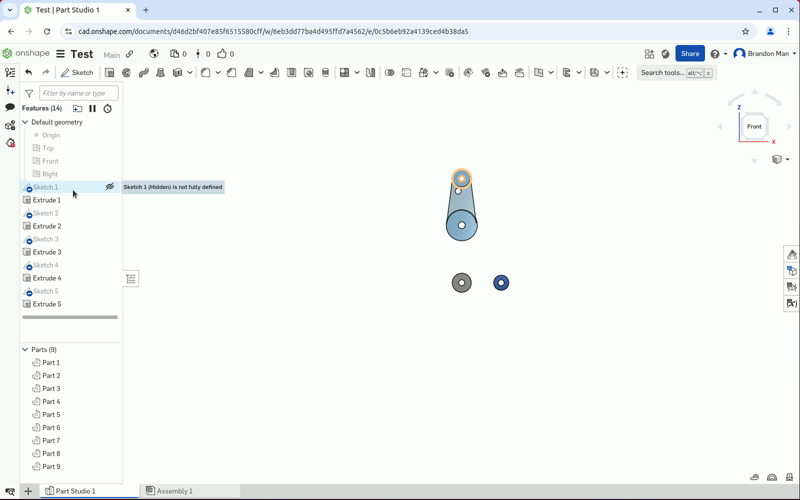
click(73, 189)
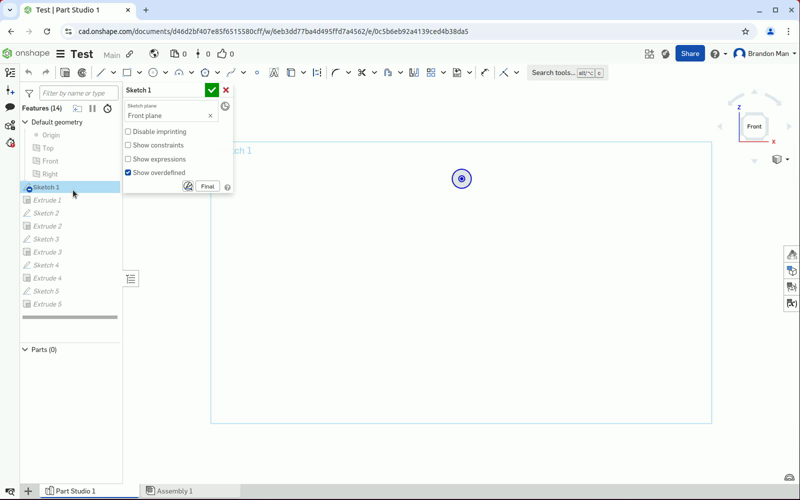
mouse_move(229, 92)
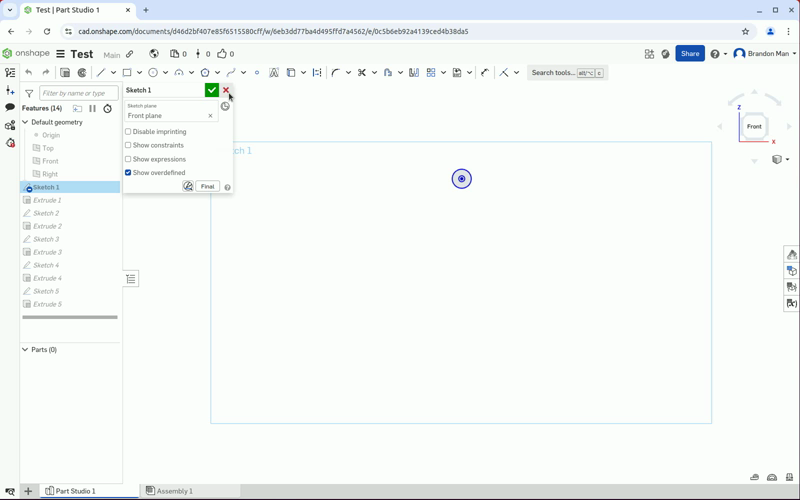
click(229, 92)
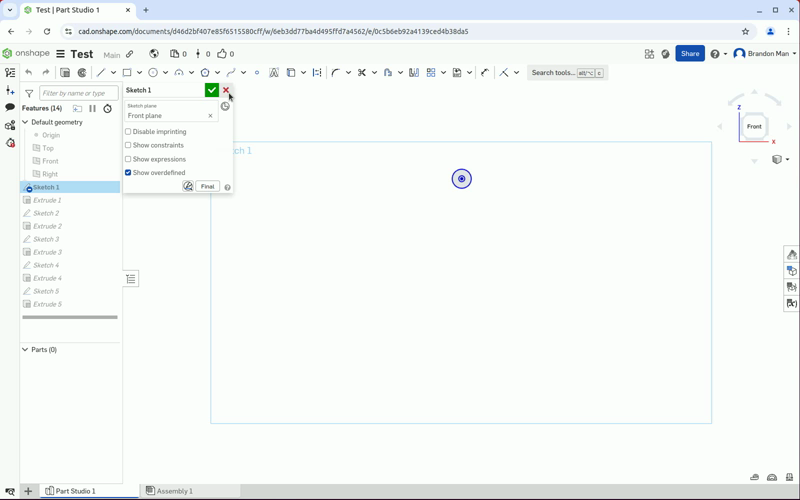
key(shift+s)
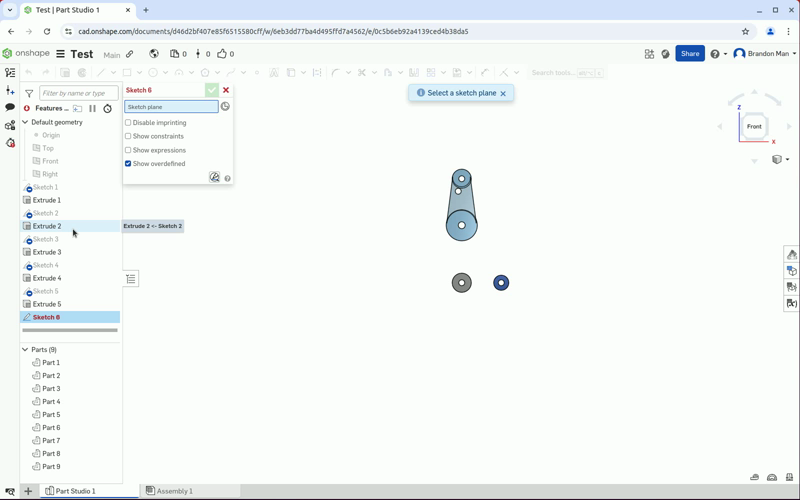
scroll(3)
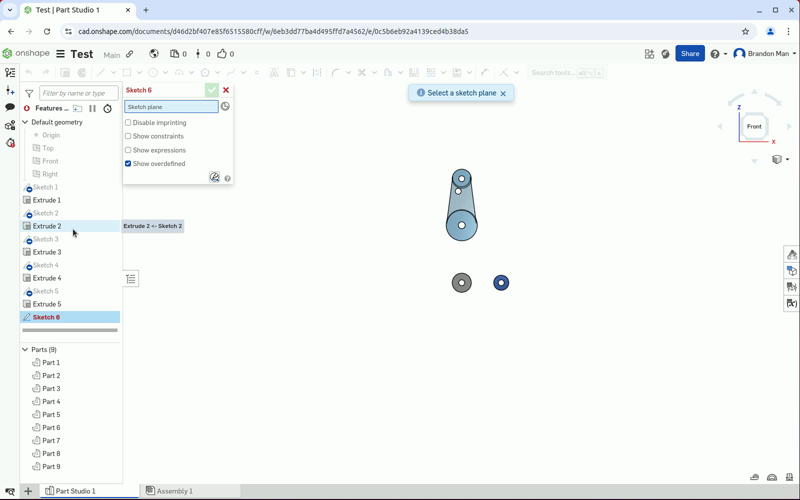
mouse_move(73, 163)
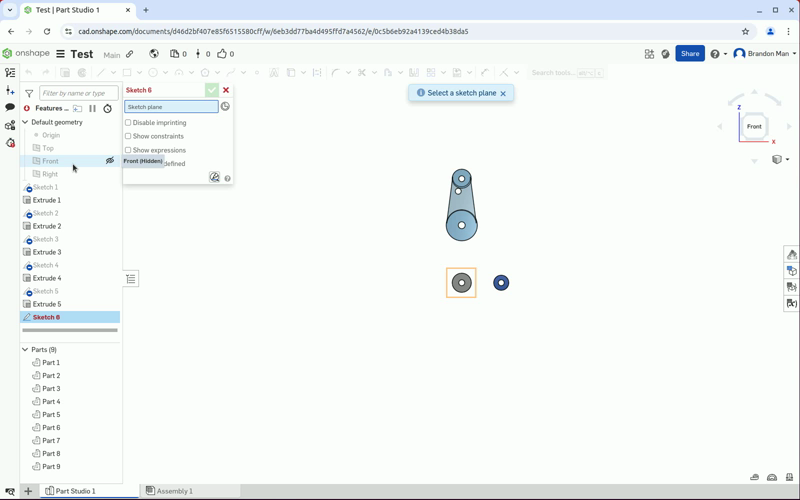
click(73, 163)
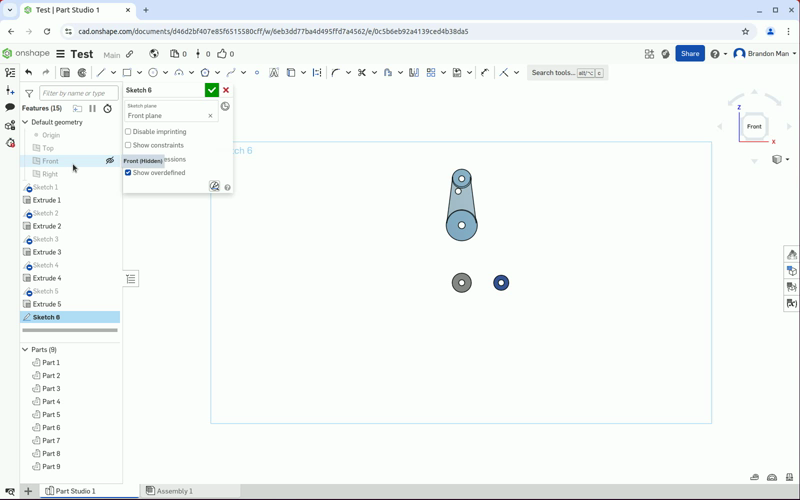
mouse_move(73, 352)
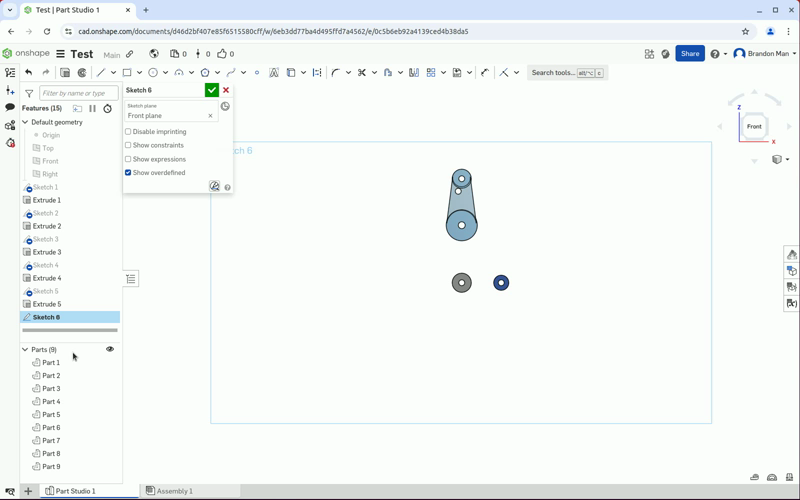
key(y)
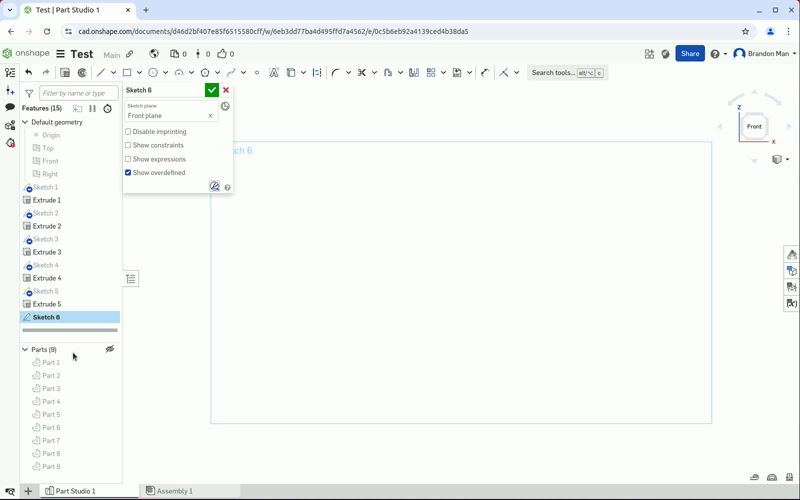
key(l)
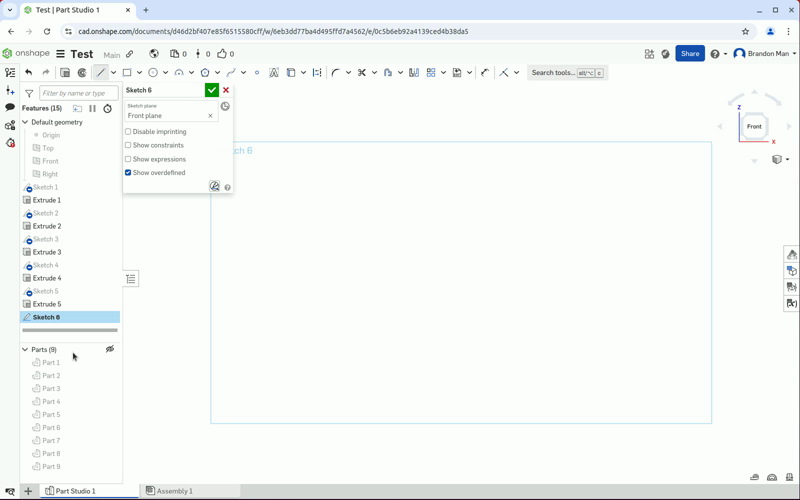
key_down(shift)
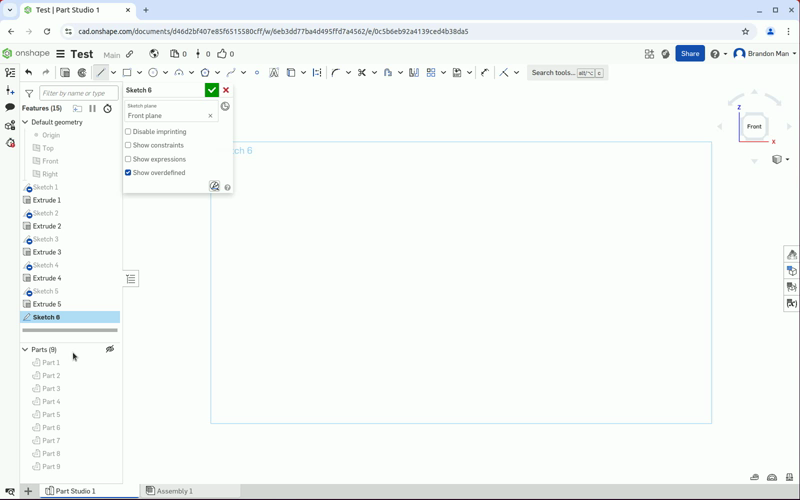
mouse_move(446, 226)
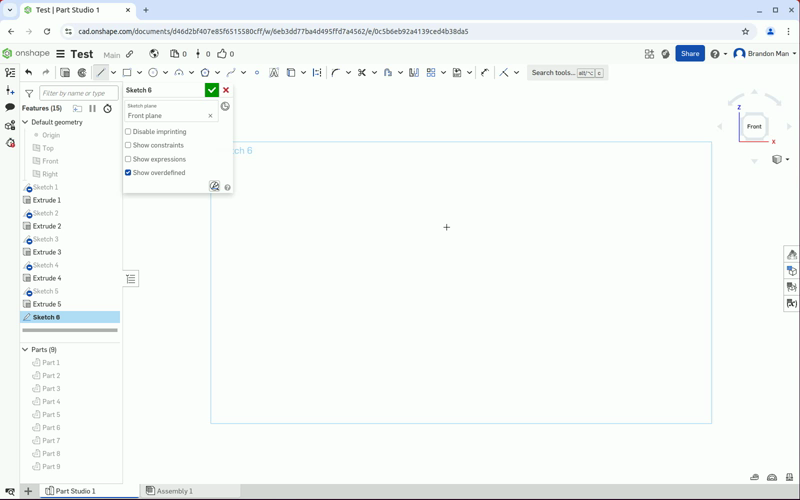
click(446, 226)
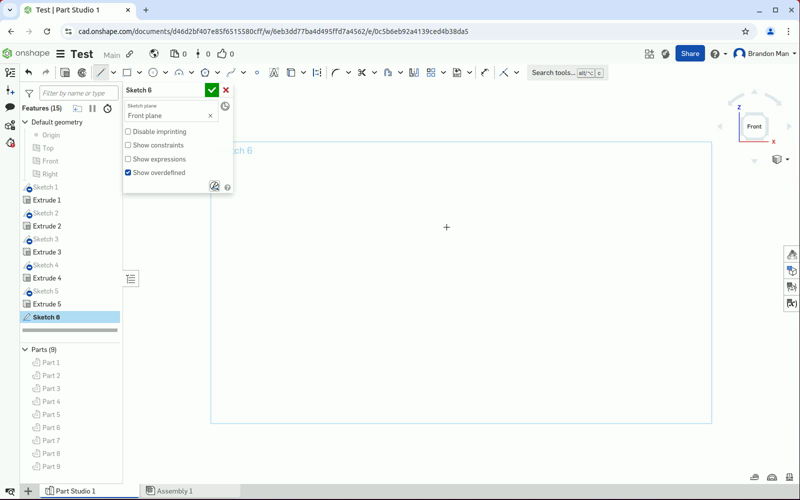
key_up(shift)
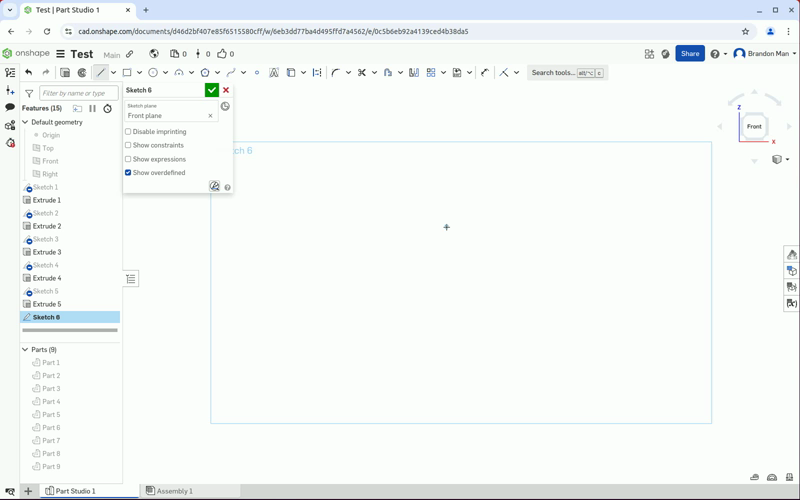
key_down(shift)
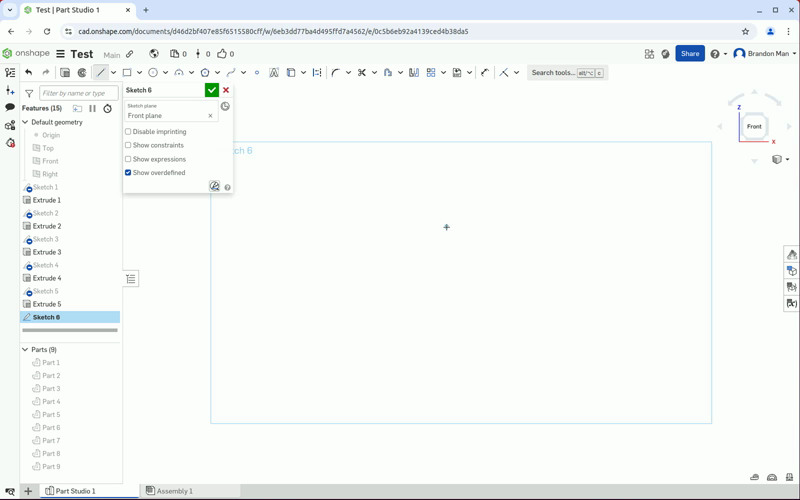
mouse_move(476, 226)
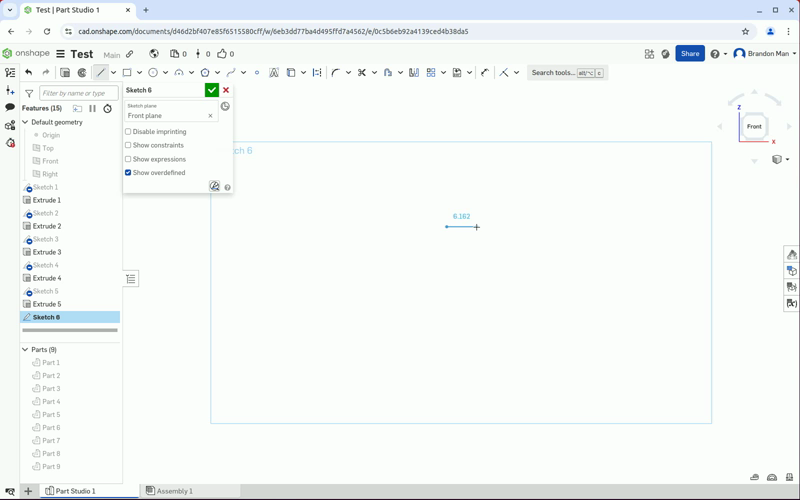
mouse_move(452, 284)
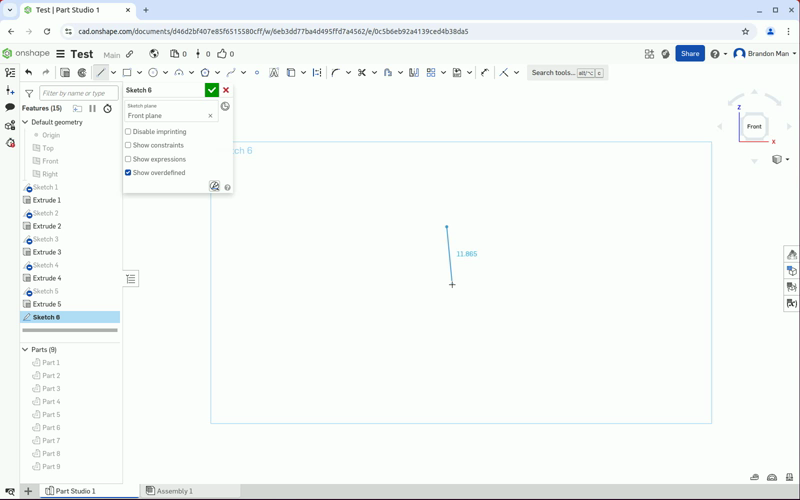
click(452, 284)
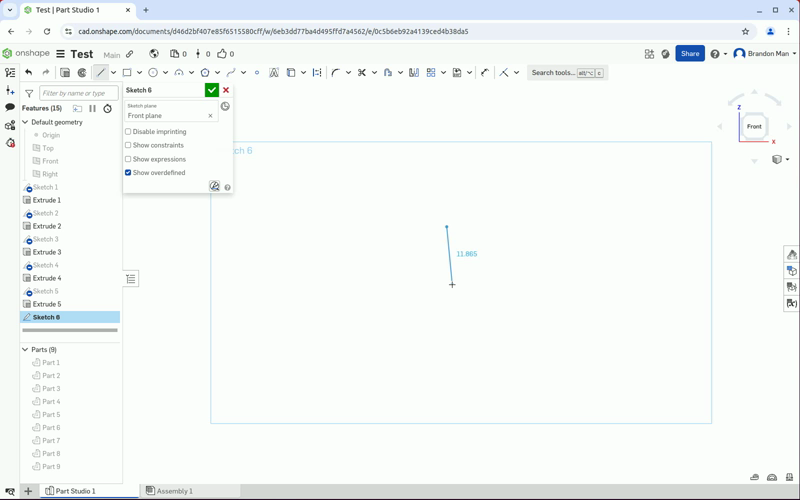
key_up(shift)
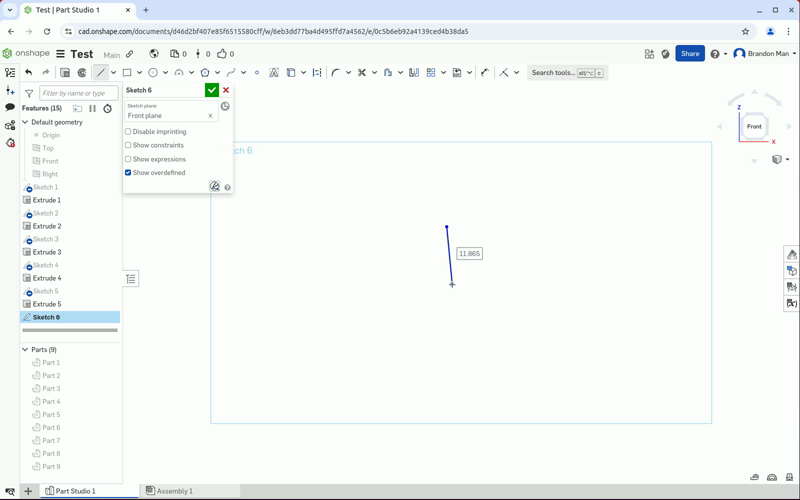
key(esc)
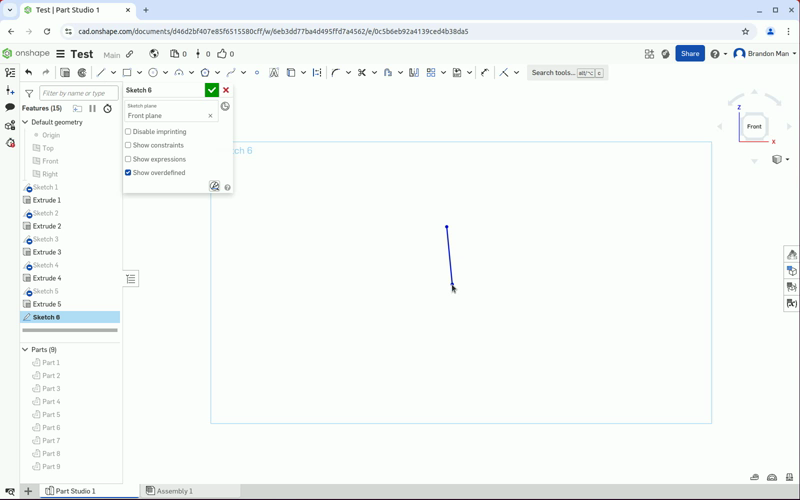
key(a)
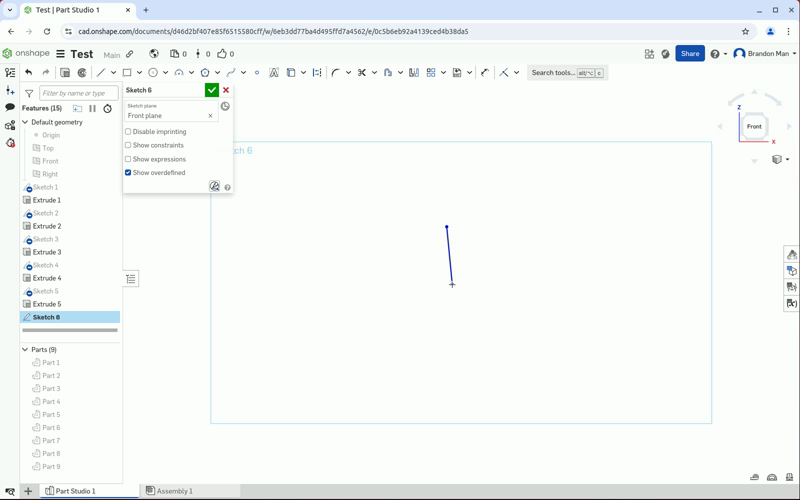
mouse_move(452, 284)
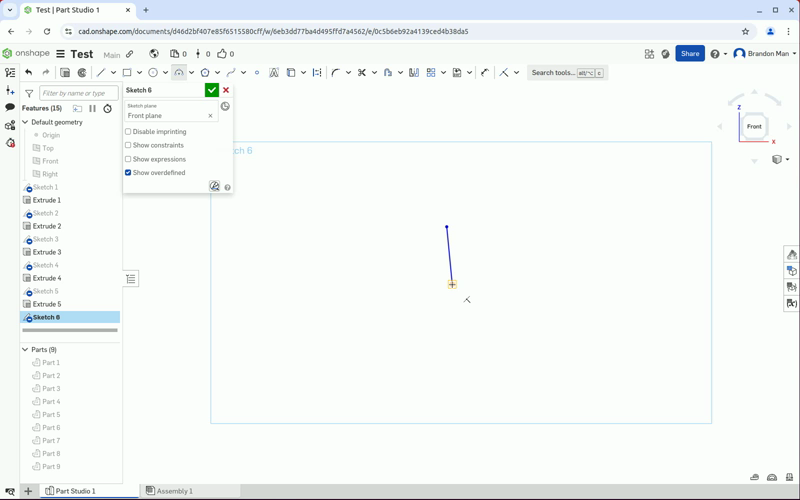
click(452, 284)
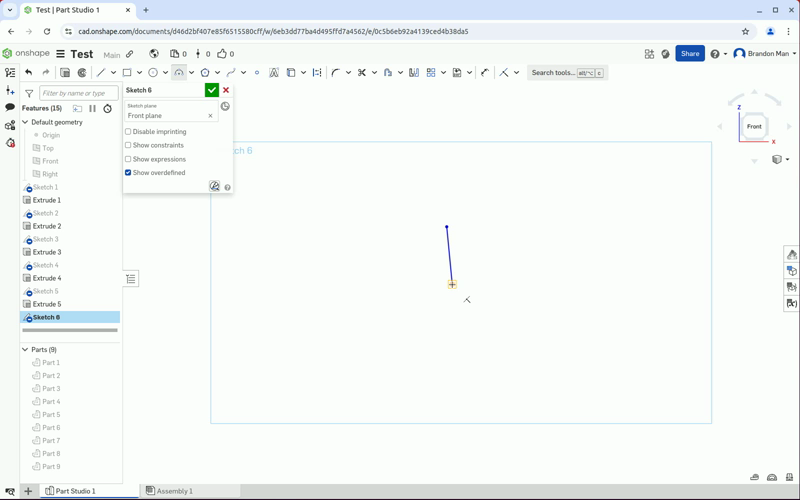
key_down(shift)
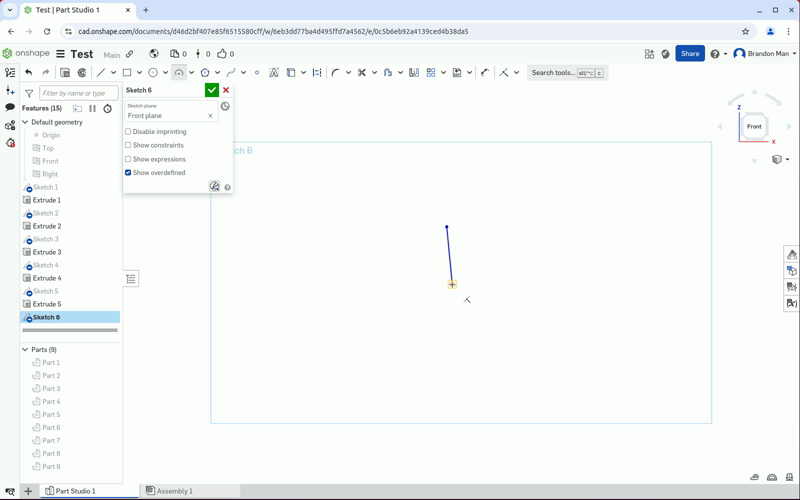
mouse_move(461, 291)
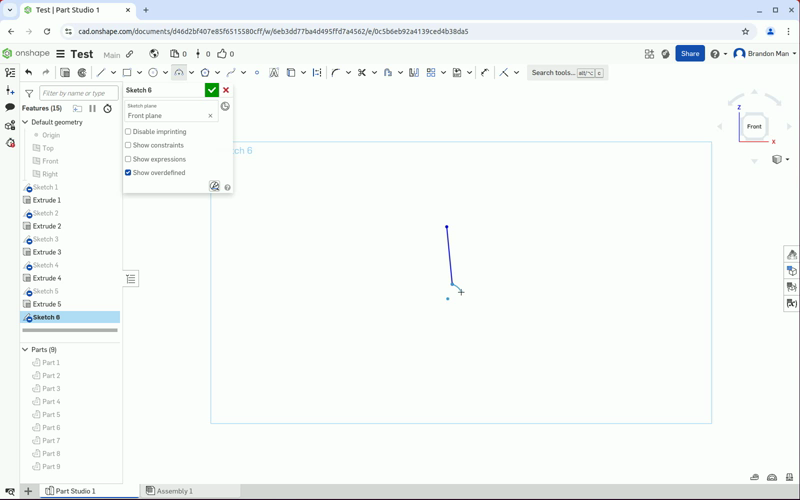
click(461, 291)
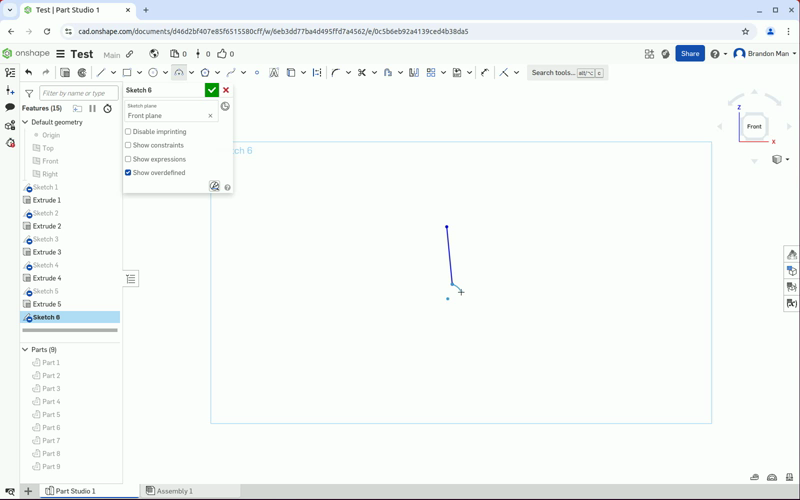
mouse_move(466, 276)
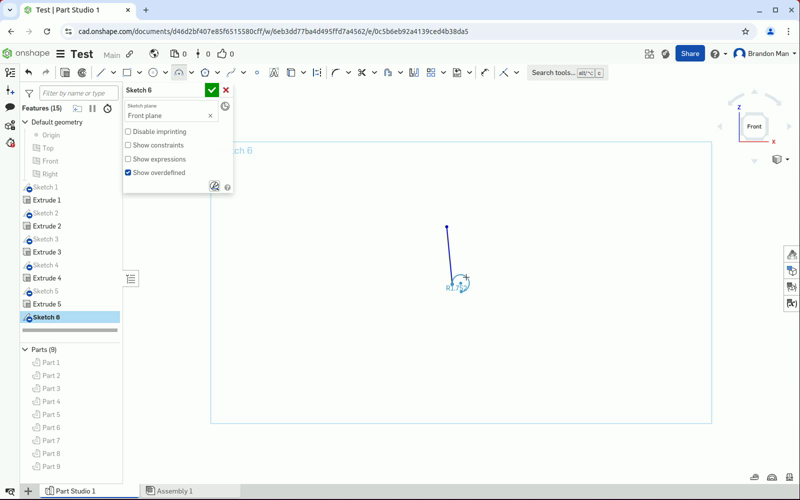
click(466, 276)
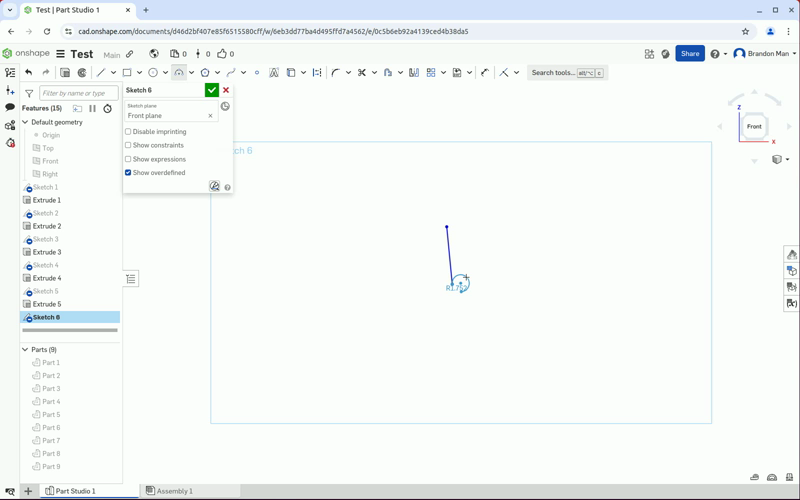
key_up(shift)
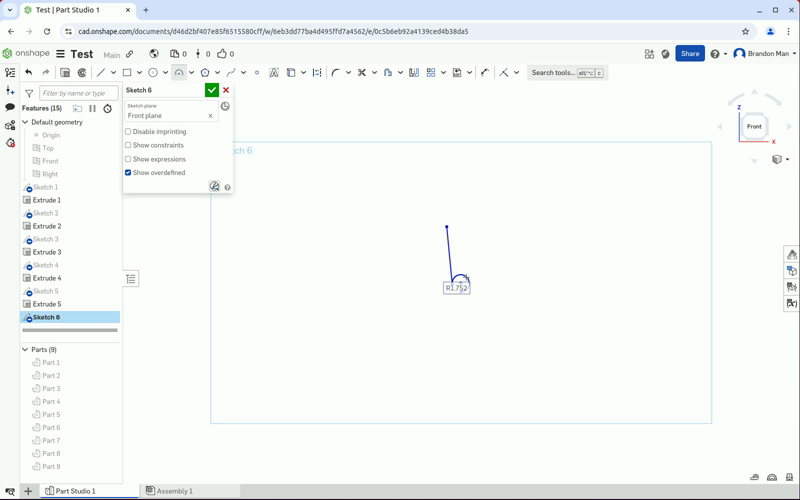
key(esc)
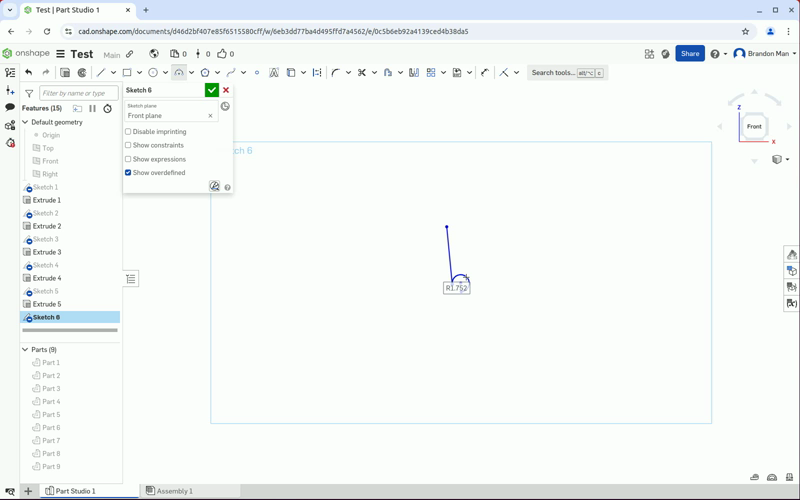
key(l)
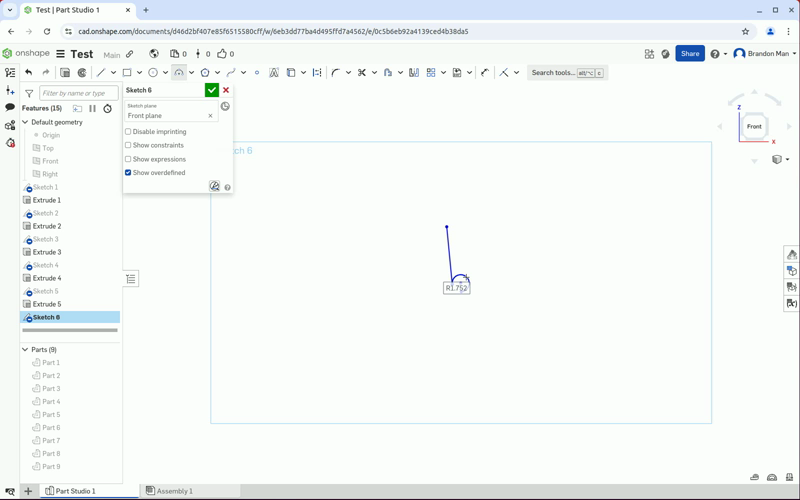
mouse_move(461, 291)
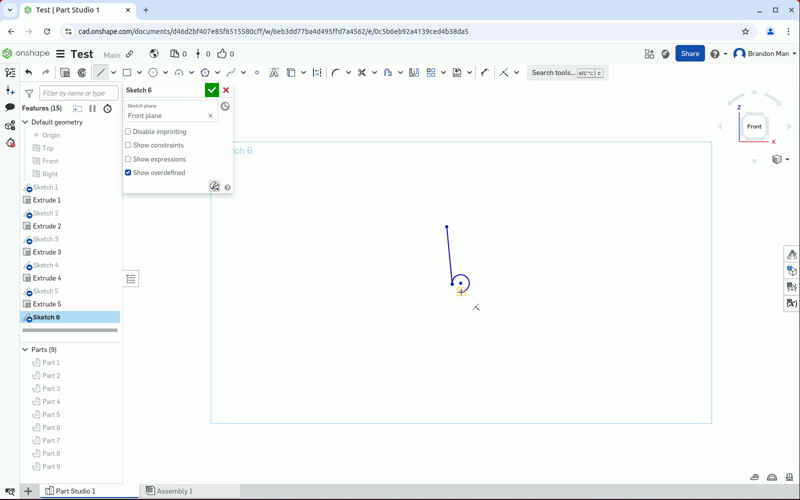
click(461, 291)
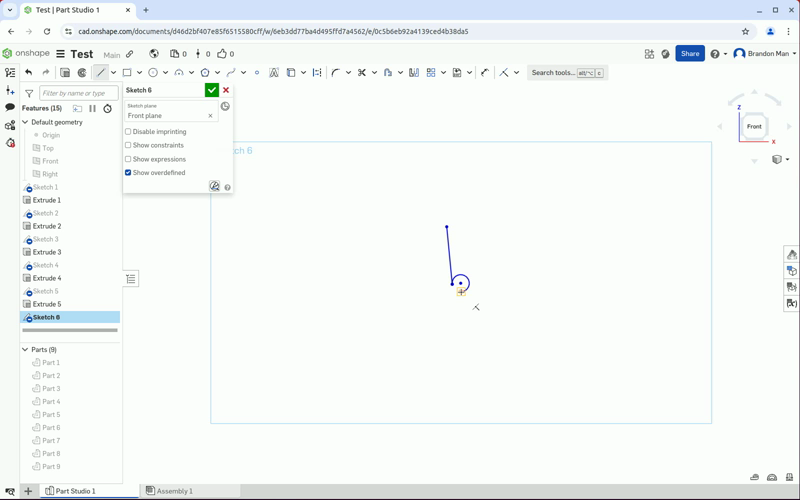
key_down(shift)
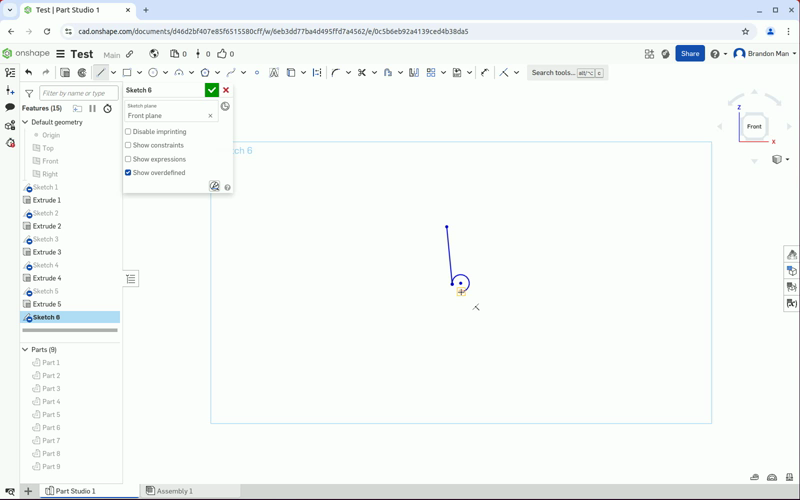
mouse_move(491, 291)
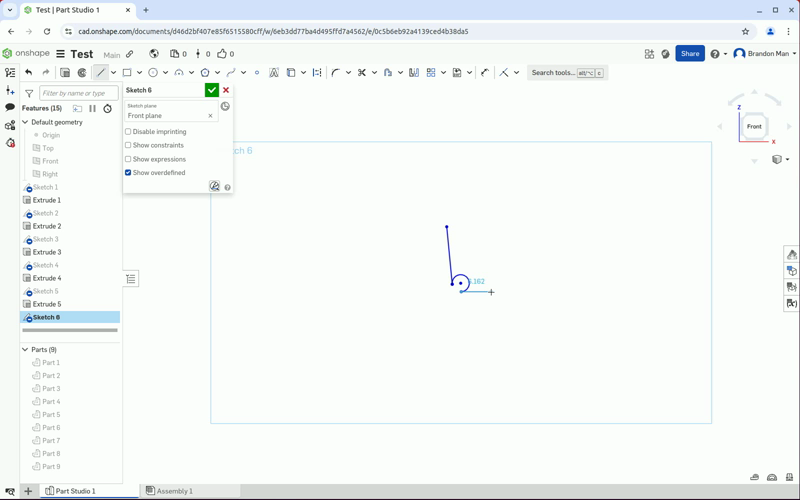
mouse_move(502, 290)
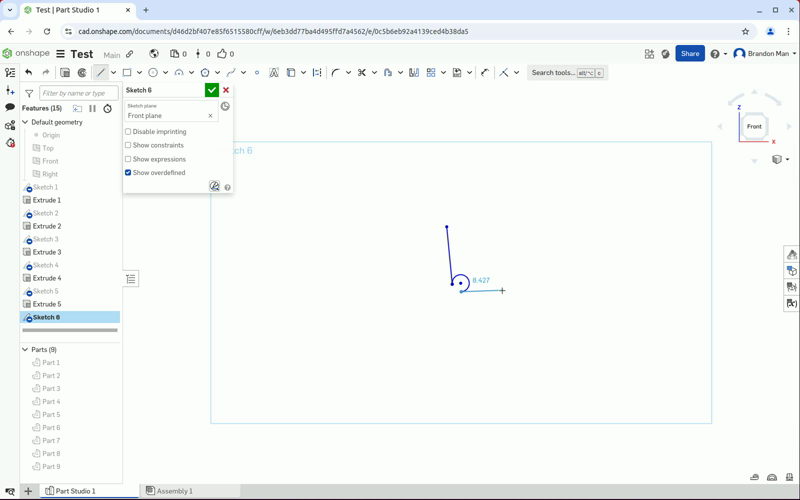
click(502, 290)
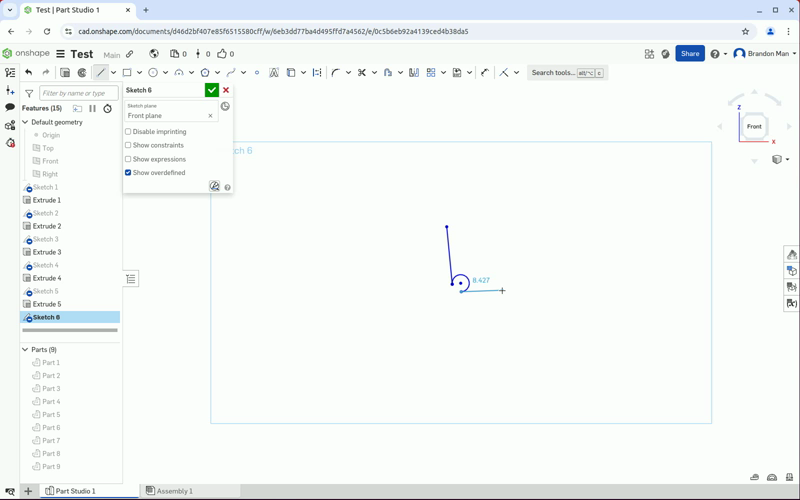
key_up(shift)
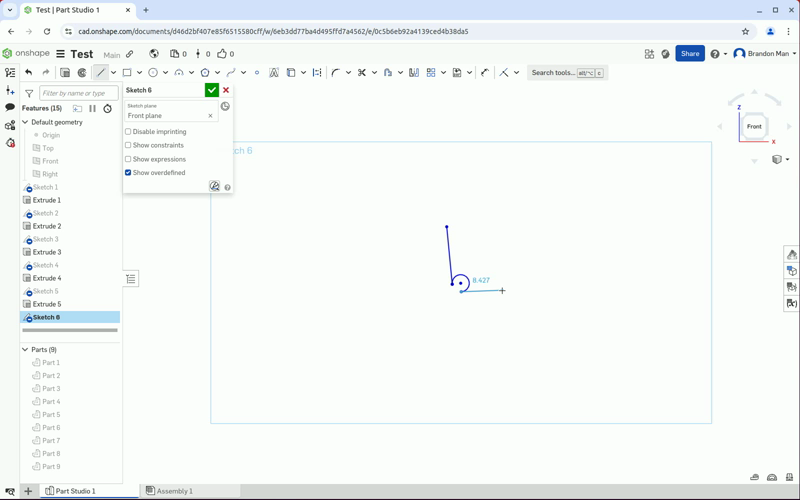
key(esc)
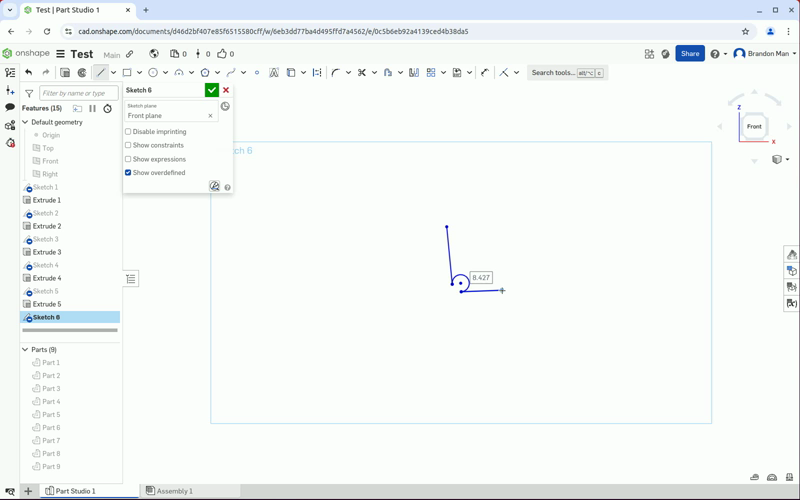
key(a)
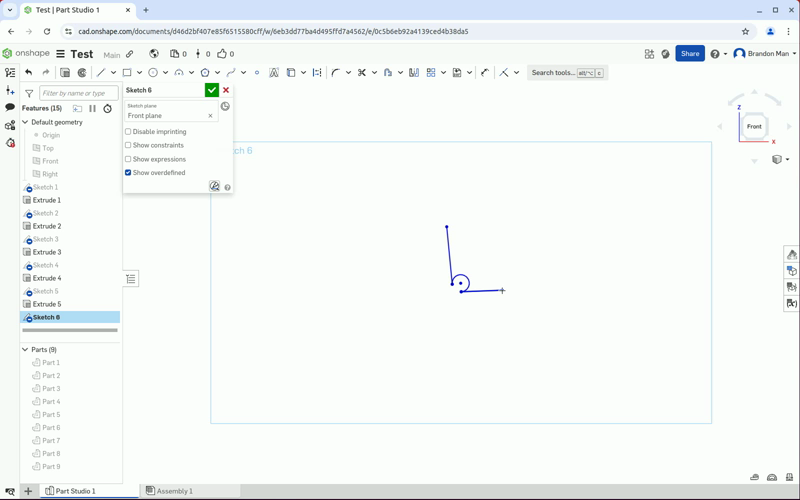
mouse_move(502, 290)
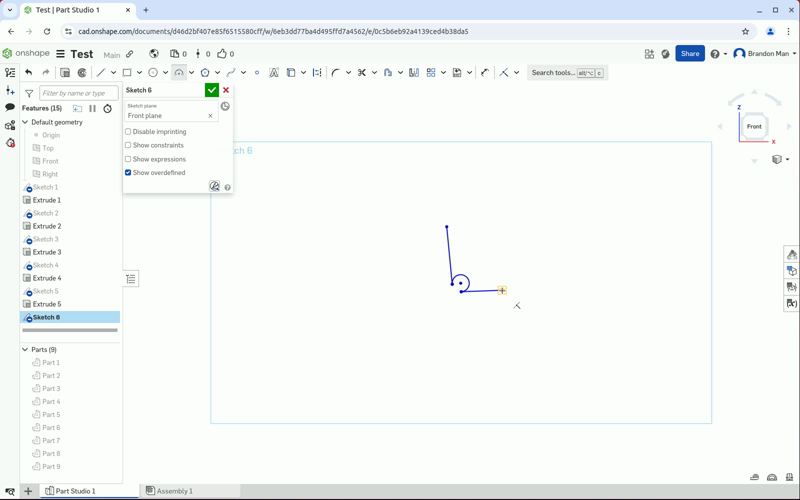
click(502, 290)
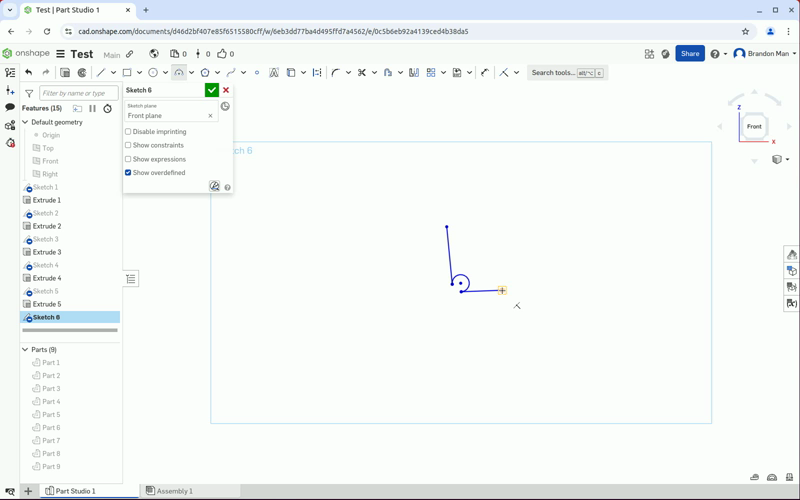
key_down(shift)
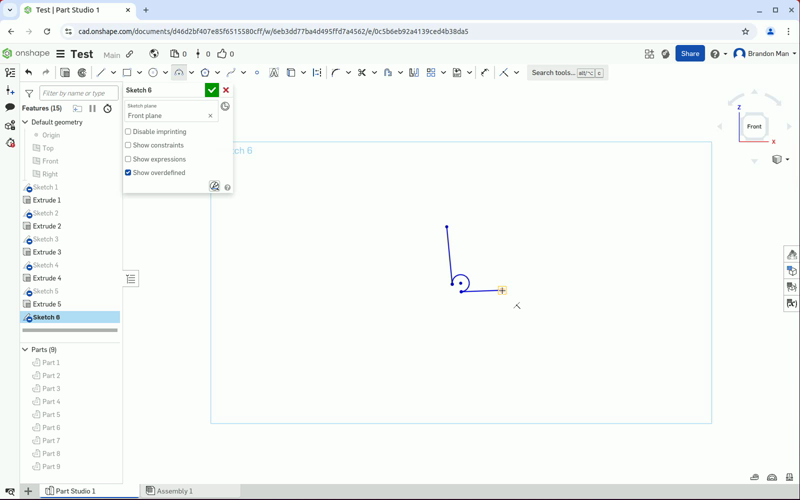
mouse_move(502, 276)
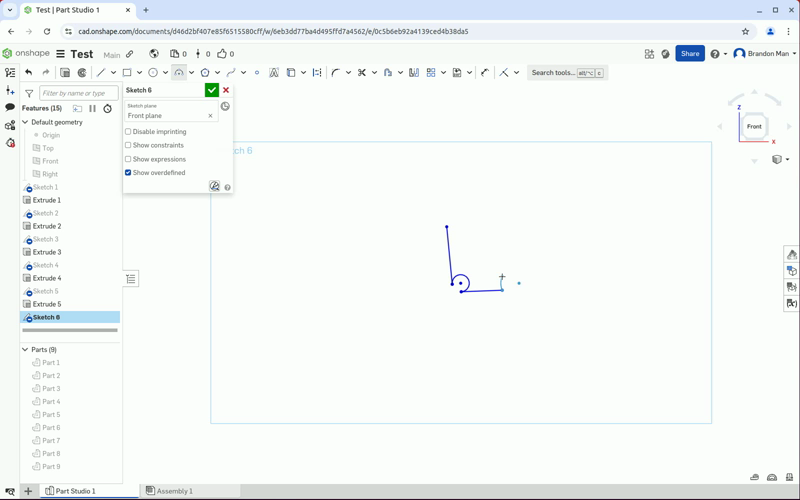
click(502, 276)
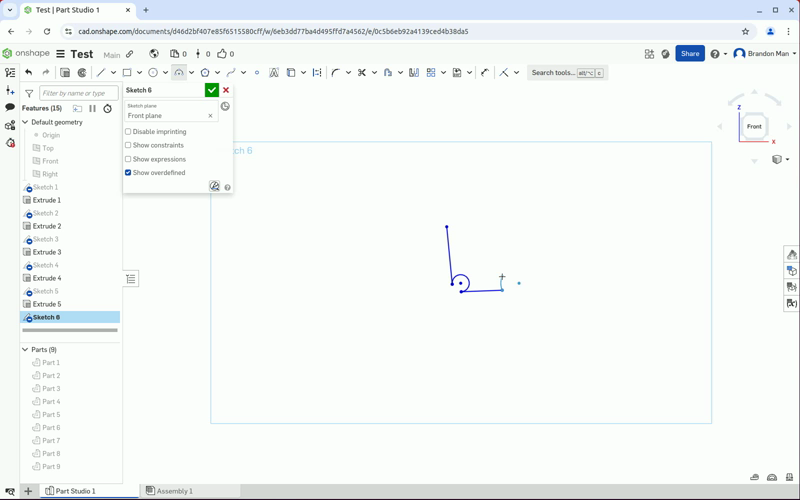
mouse_move(494, 282)
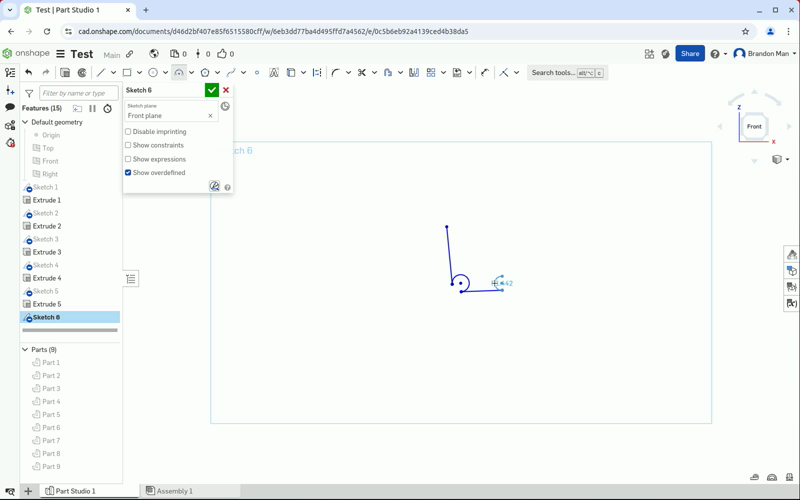
click(494, 282)
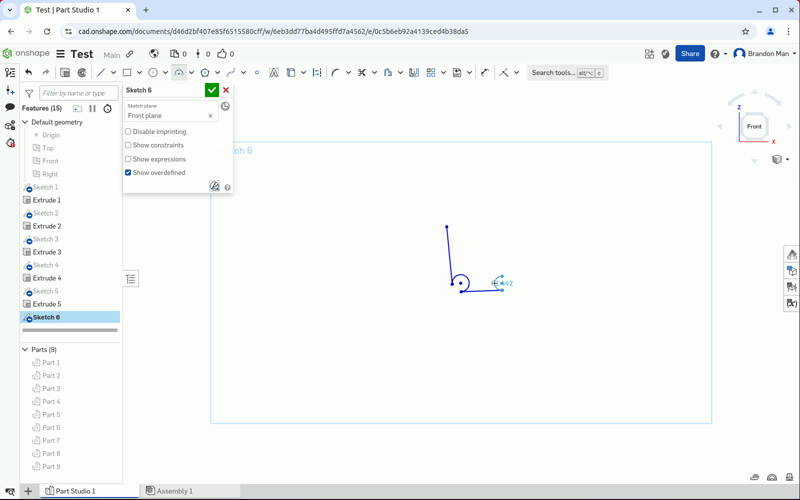
key_up(shift)
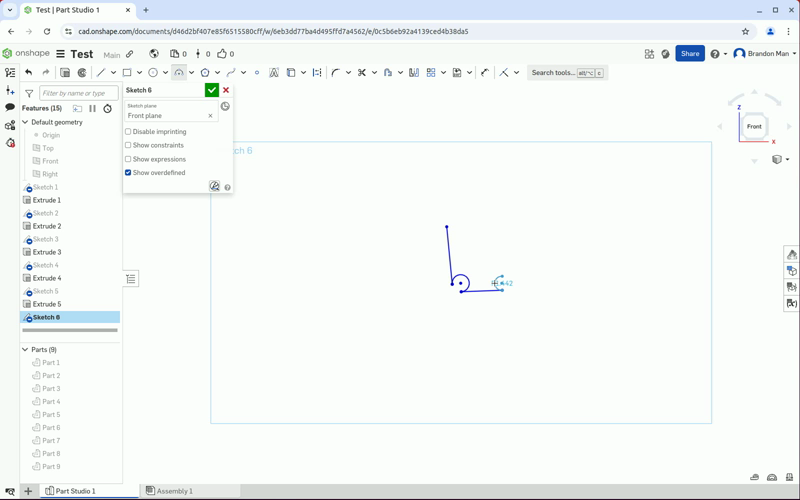
key(esc)
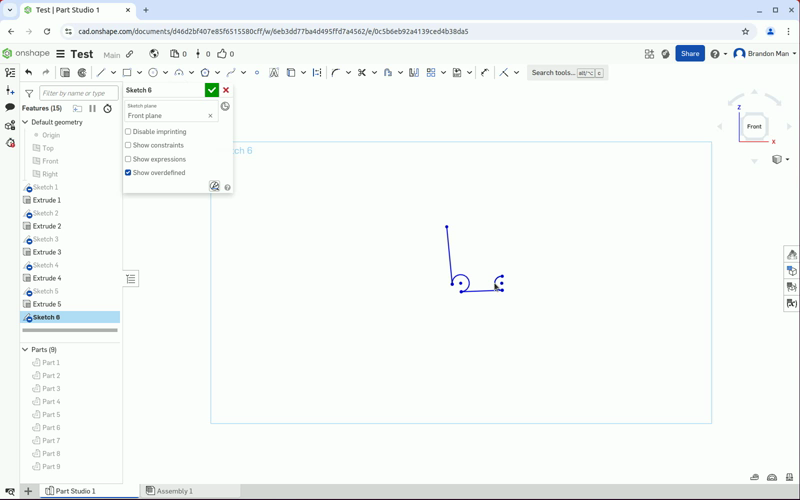
key(l)
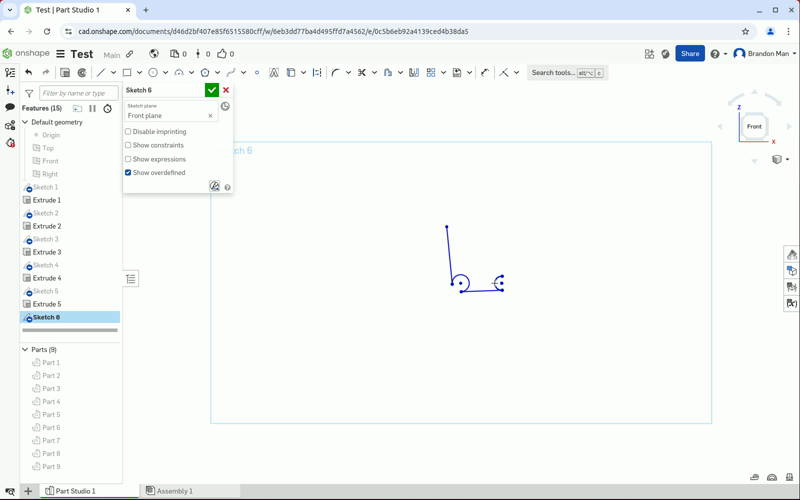
mouse_move(502, 276)
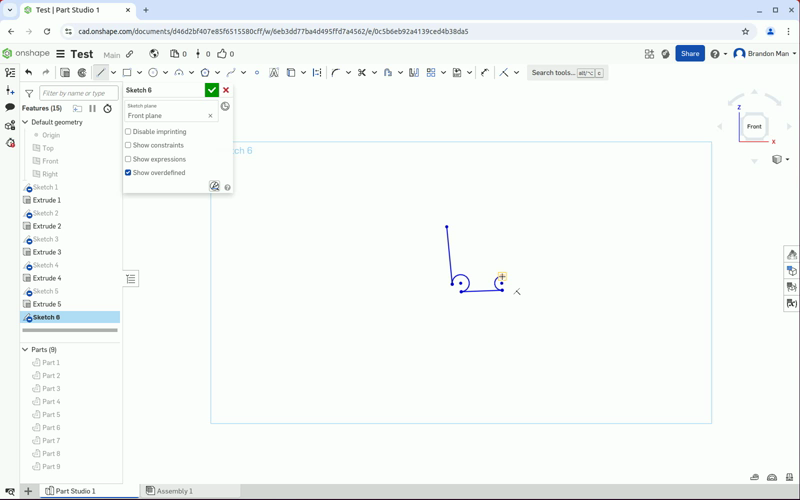
click(502, 276)
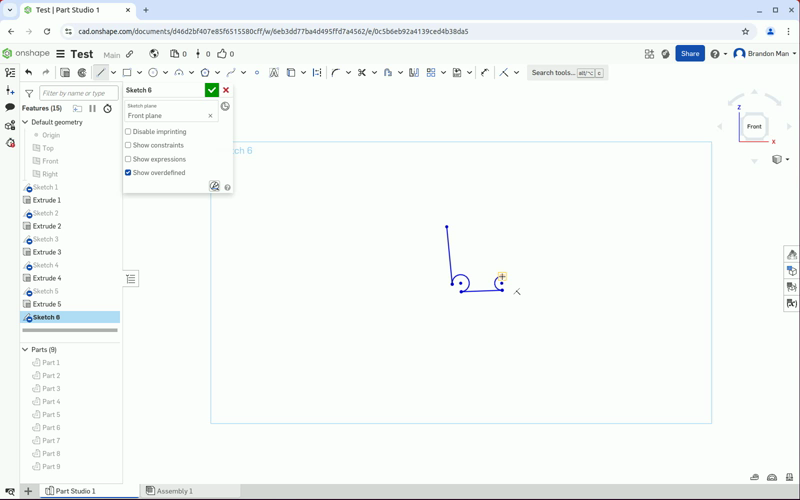
key_down(shift)
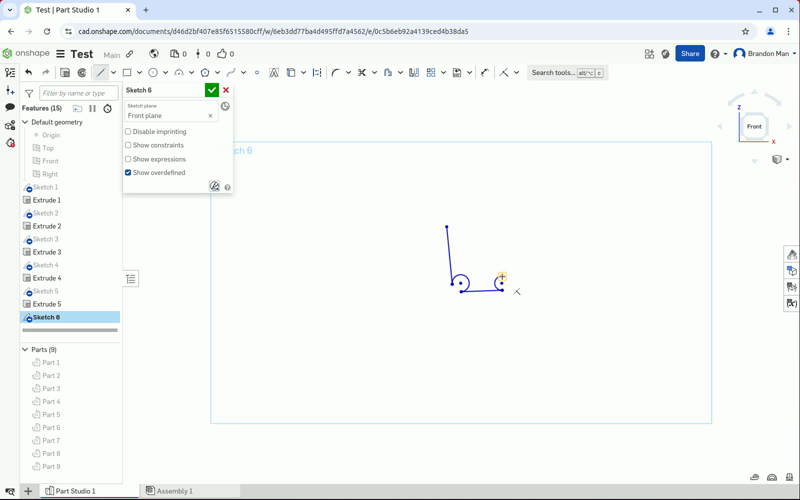
mouse_move(532, 276)
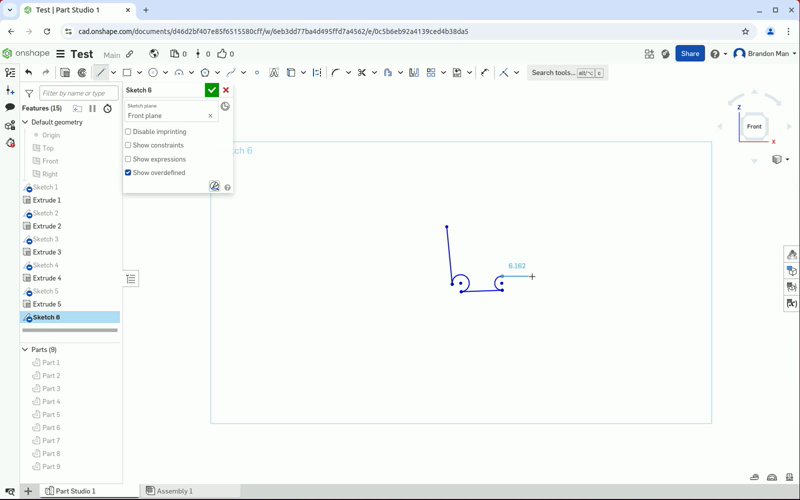
mouse_move(478, 275)
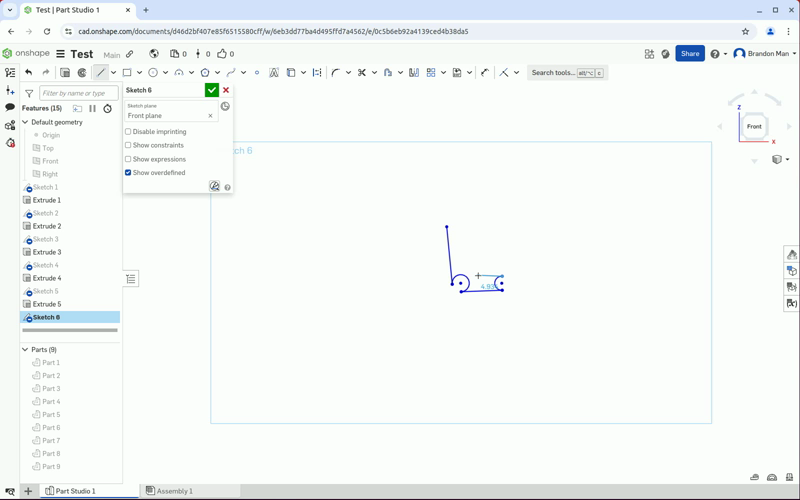
click(478, 275)
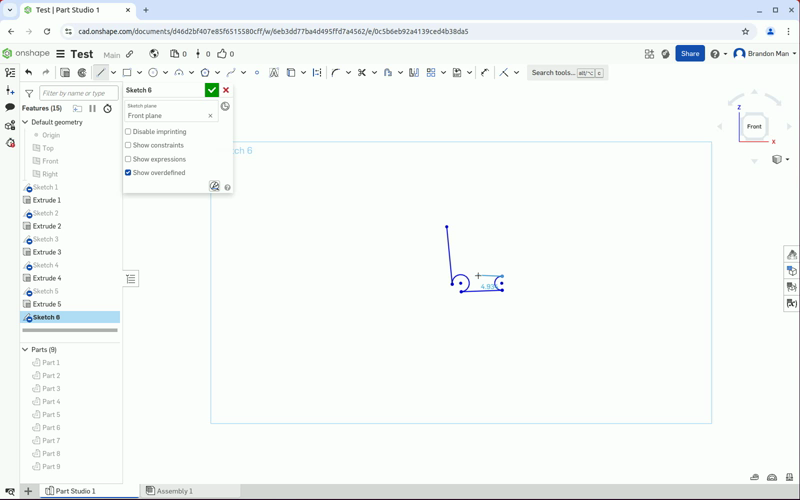
key_up(shift)
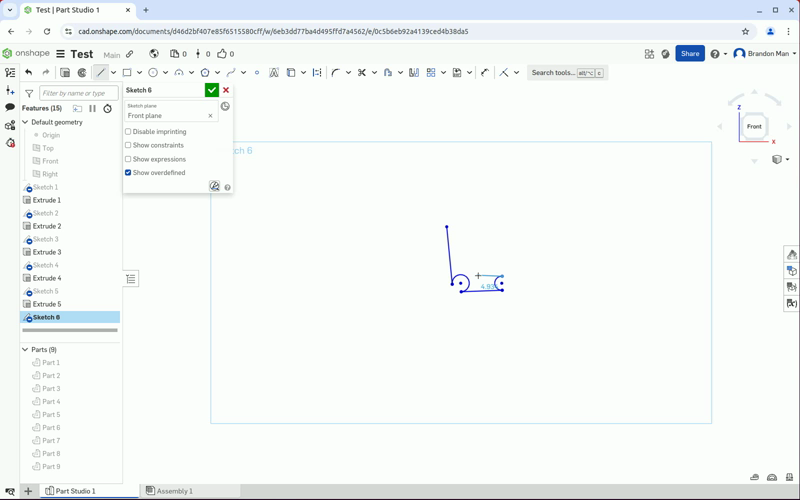
key(esc)
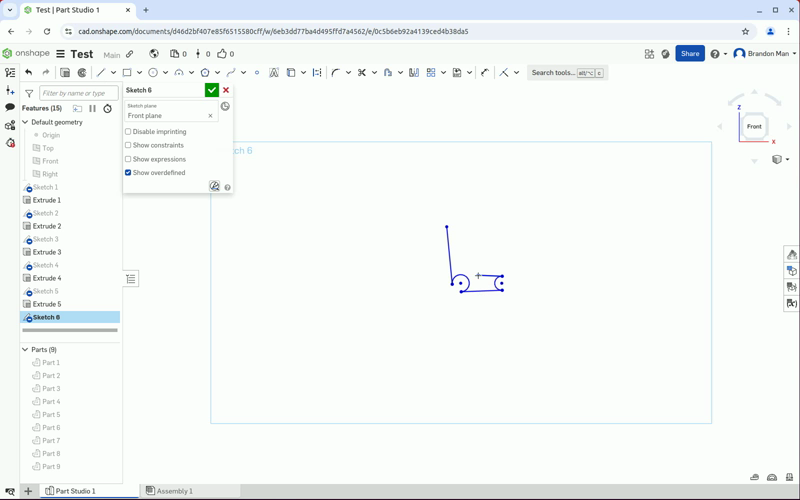
key(a)
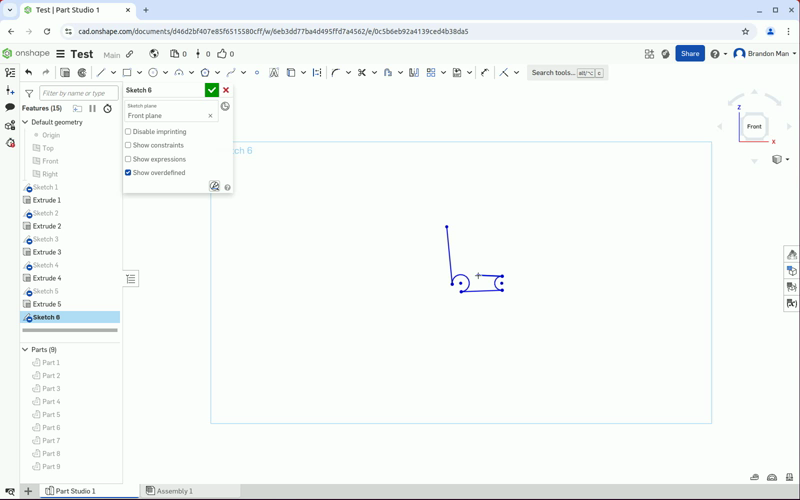
mouse_move(478, 275)
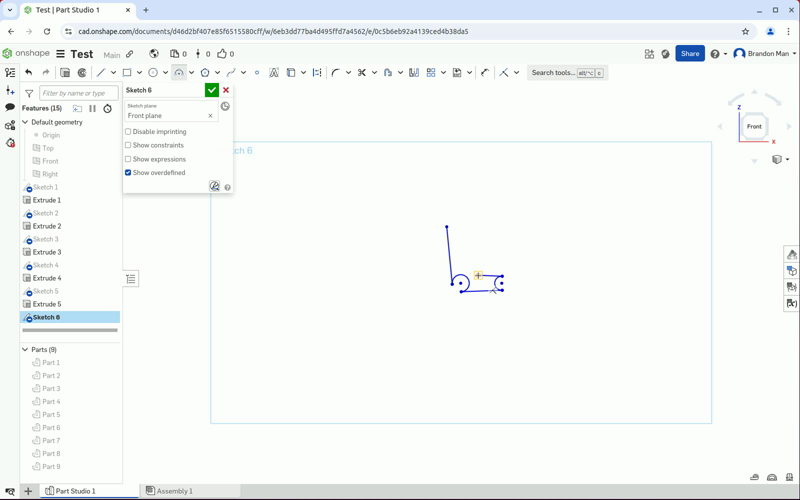
click(478, 275)
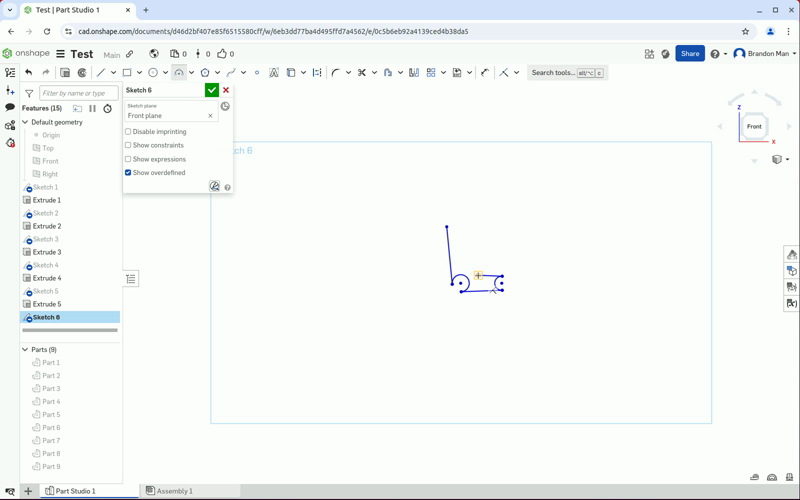
key_down(shift)
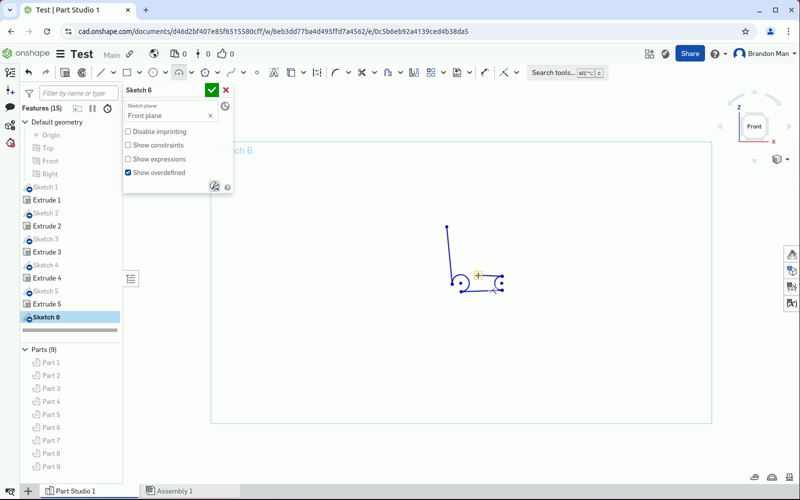
mouse_move(471, 267)
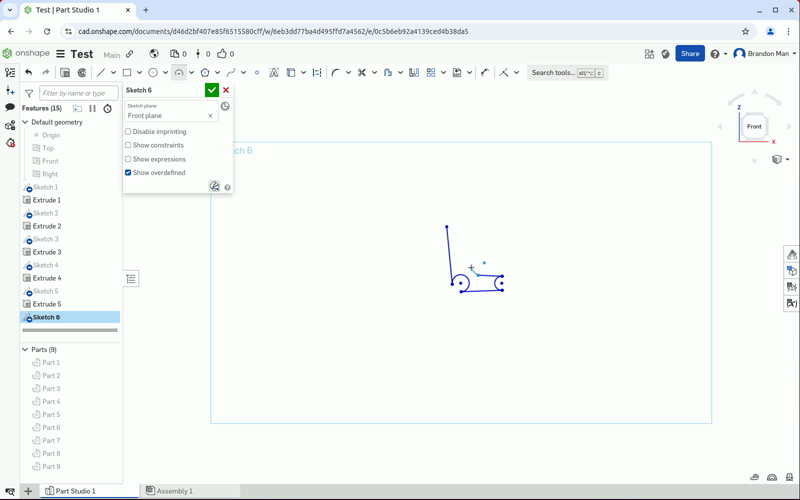
click(471, 267)
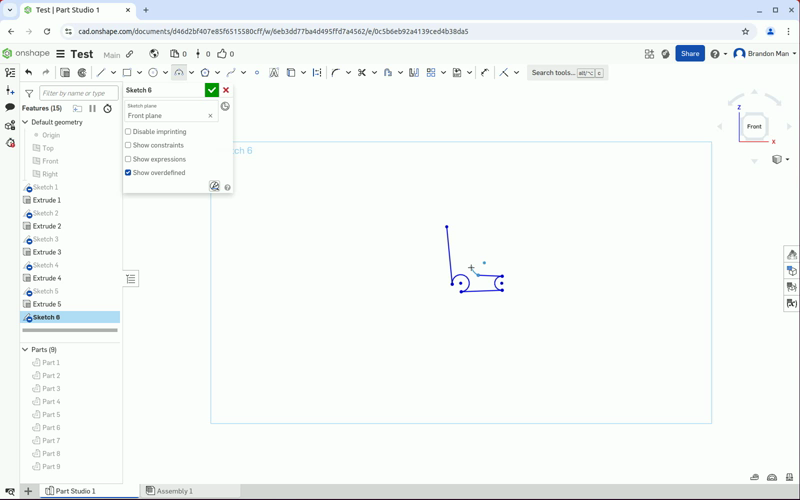
mouse_move(472, 272)
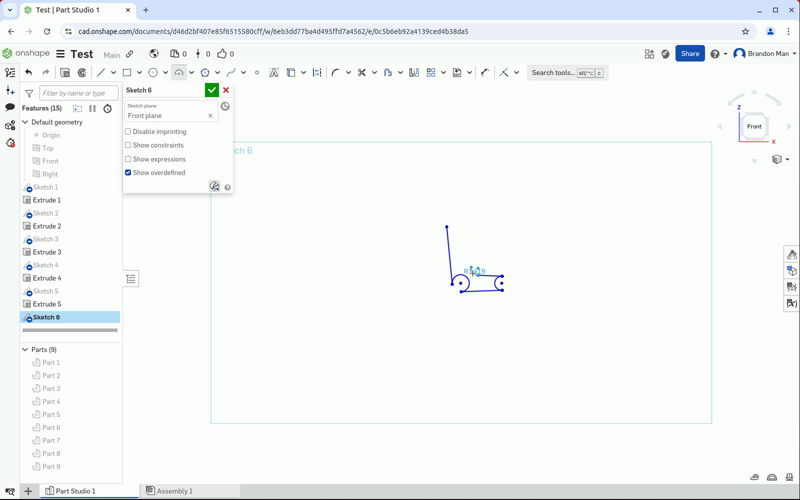
click(472, 272)
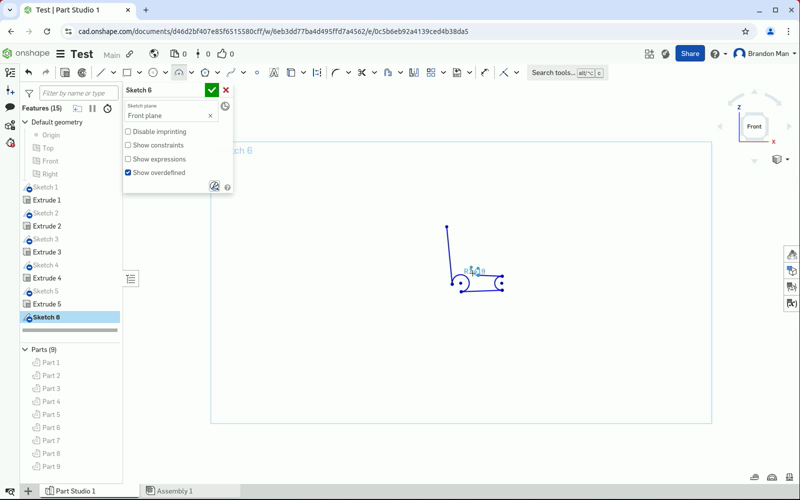
key_up(shift)
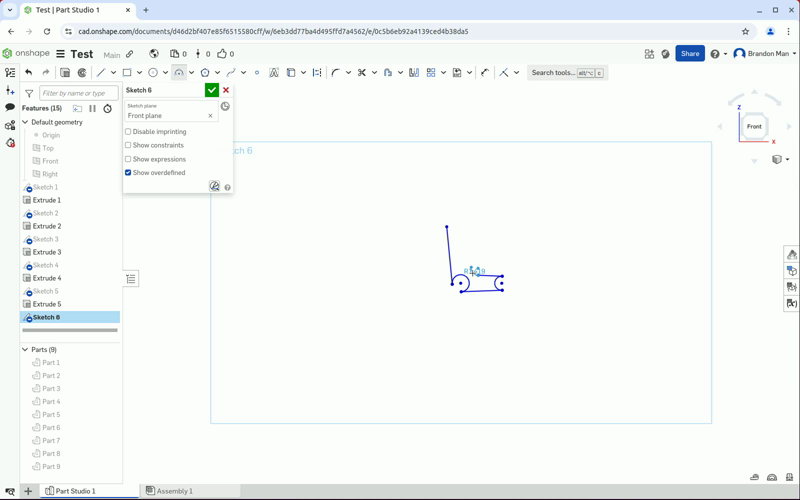
key(esc)
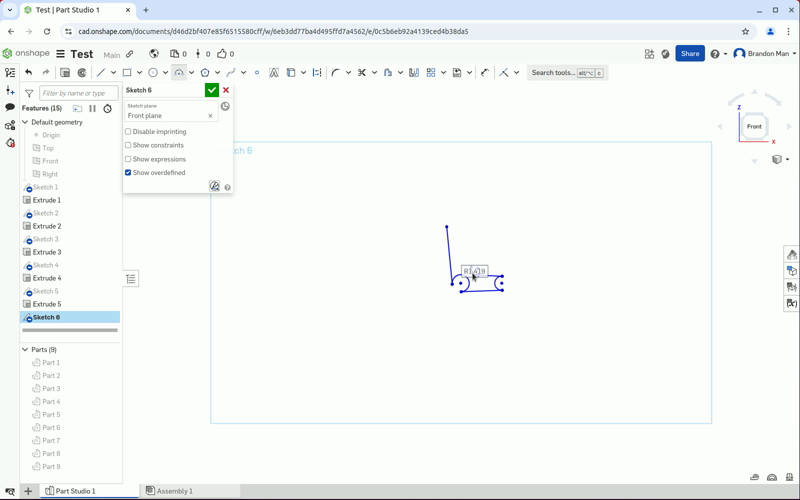
key(l)
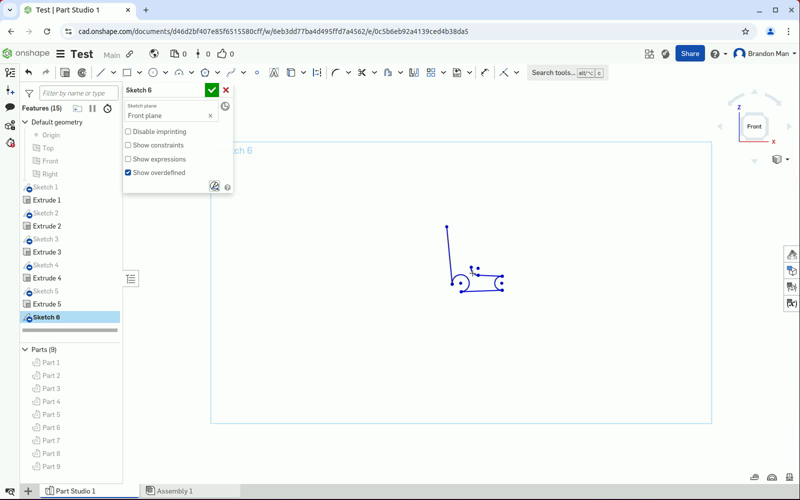
mouse_move(471, 267)
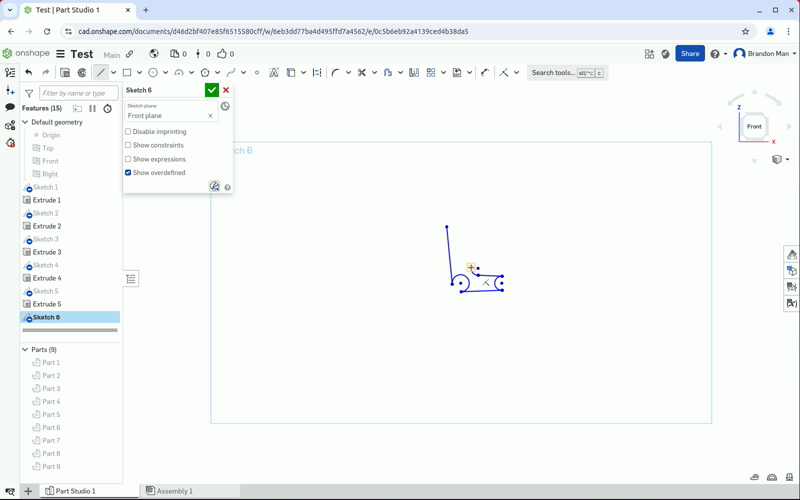
click(471, 267)
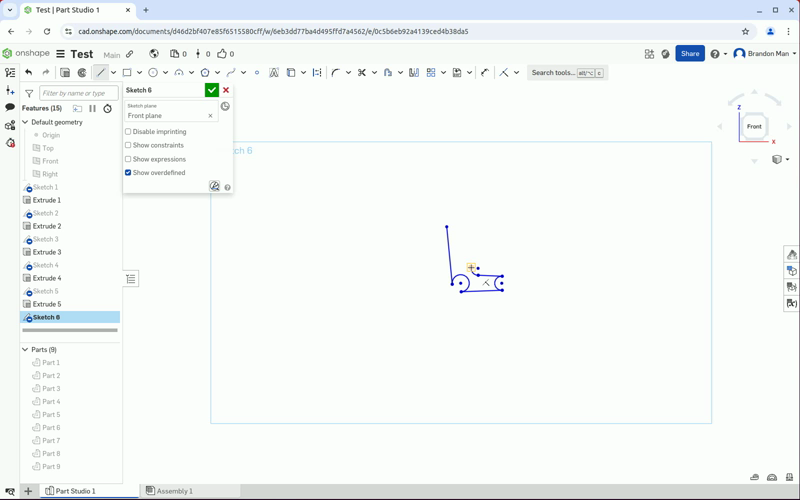
key_down(shift)
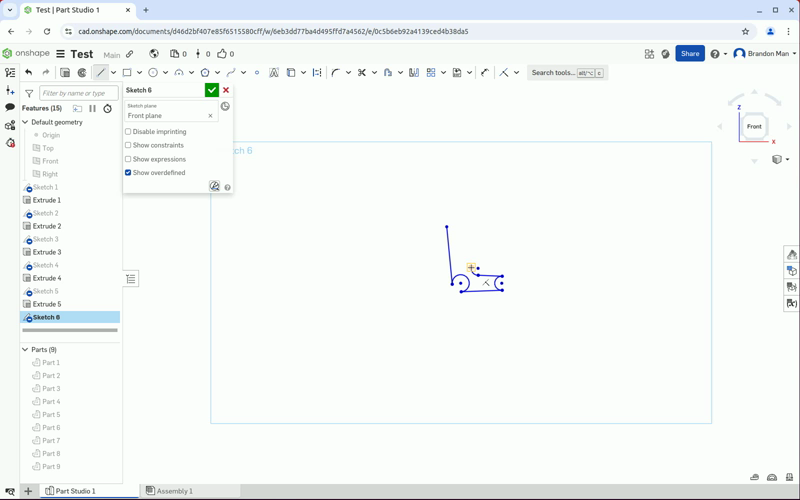
mouse_move(501, 267)
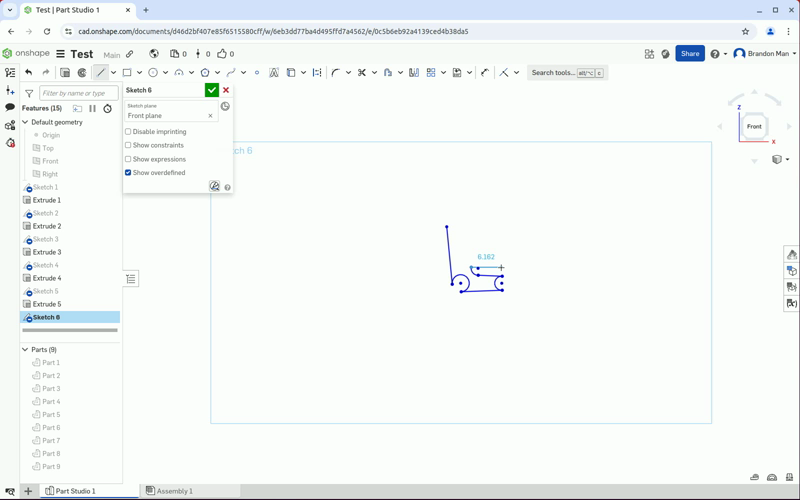
mouse_move(475, 226)
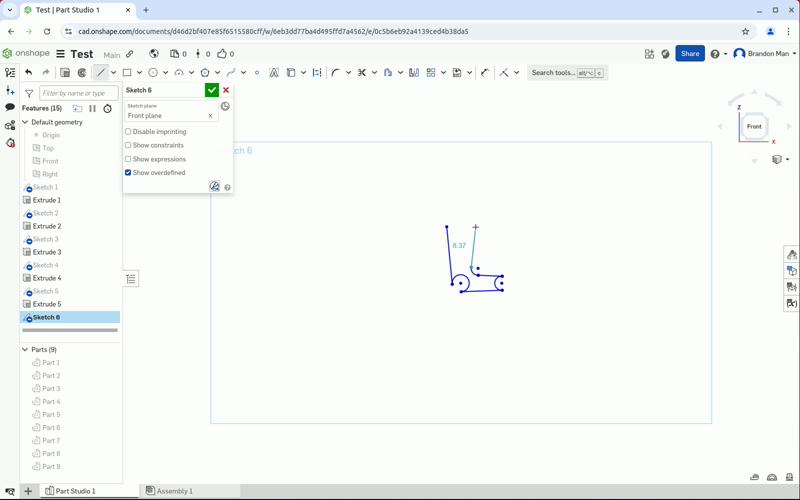
click(475, 226)
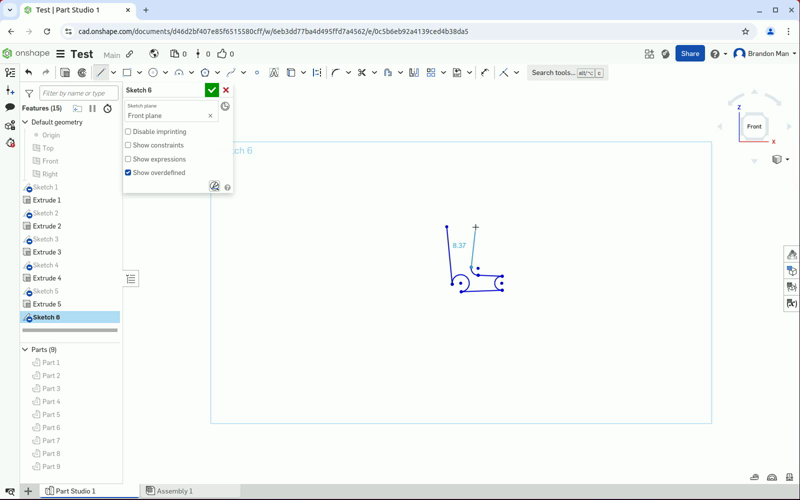
key_up(shift)
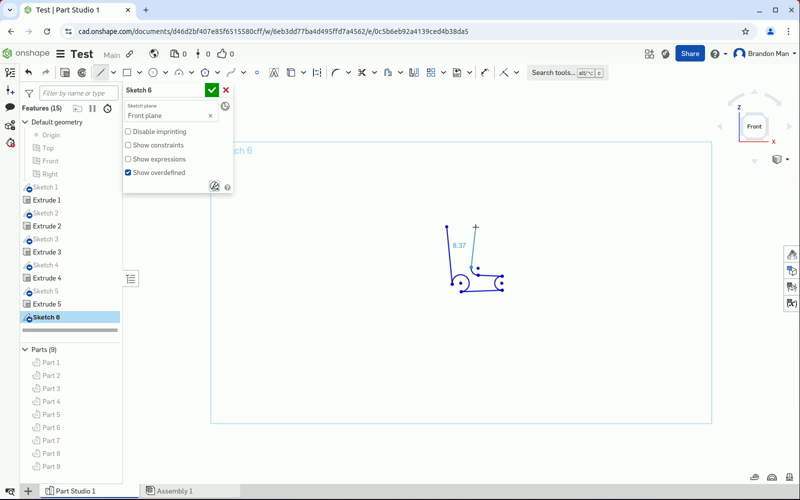
key(esc)
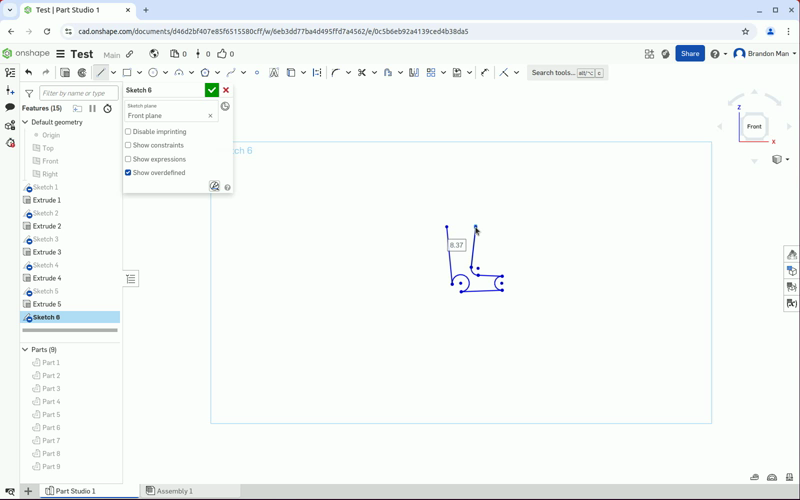
key(a)
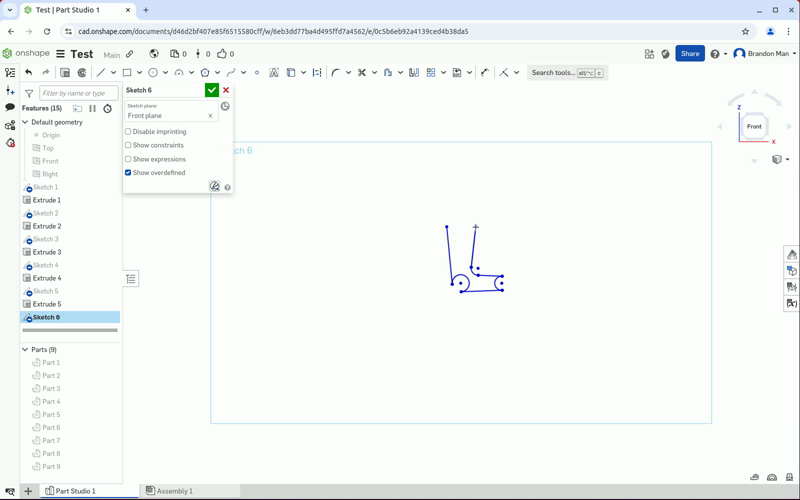
mouse_move(475, 226)
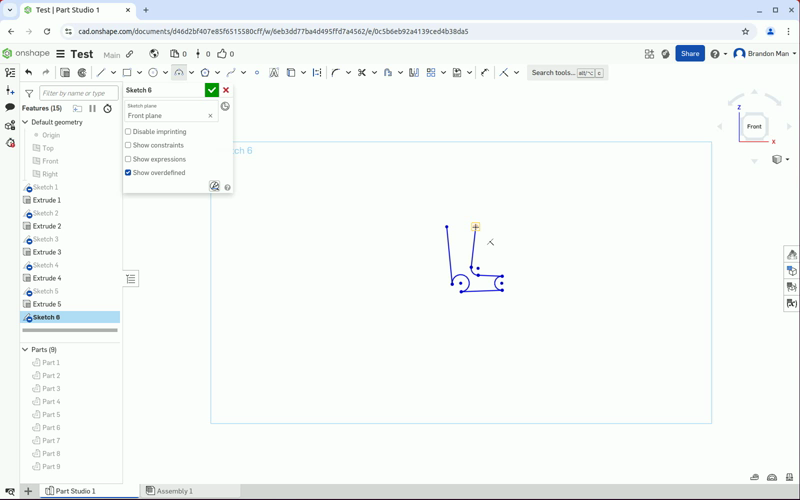
click(475, 226)
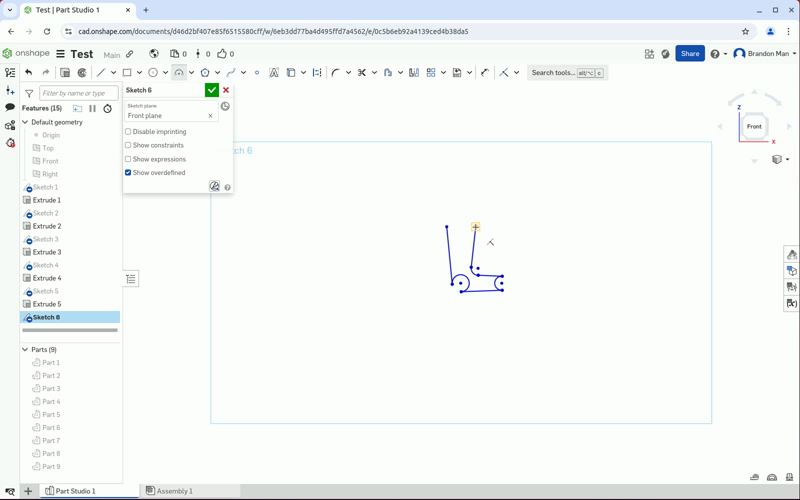
mouse_move(446, 226)
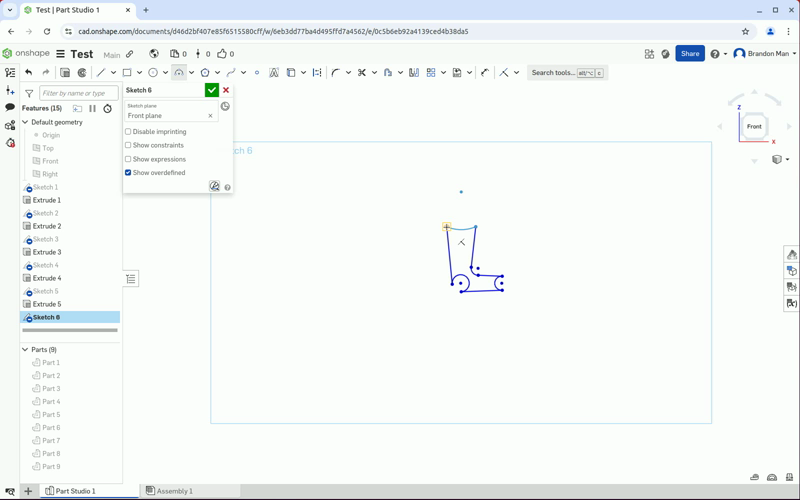
click(446, 226)
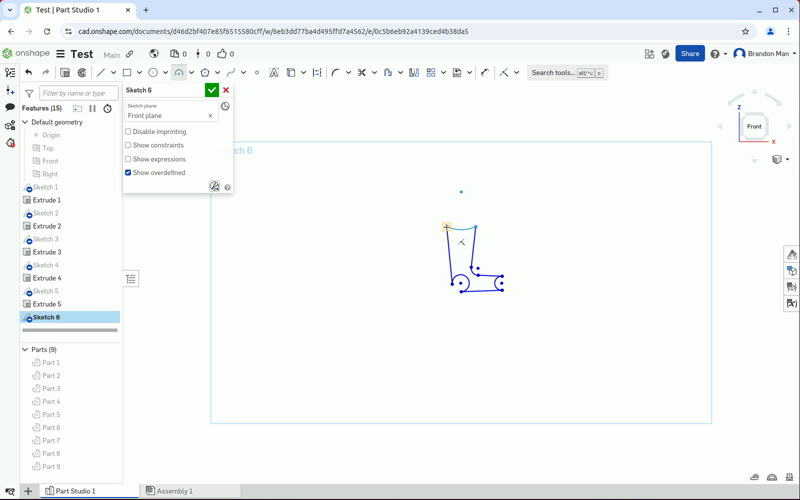
key_down(shift)
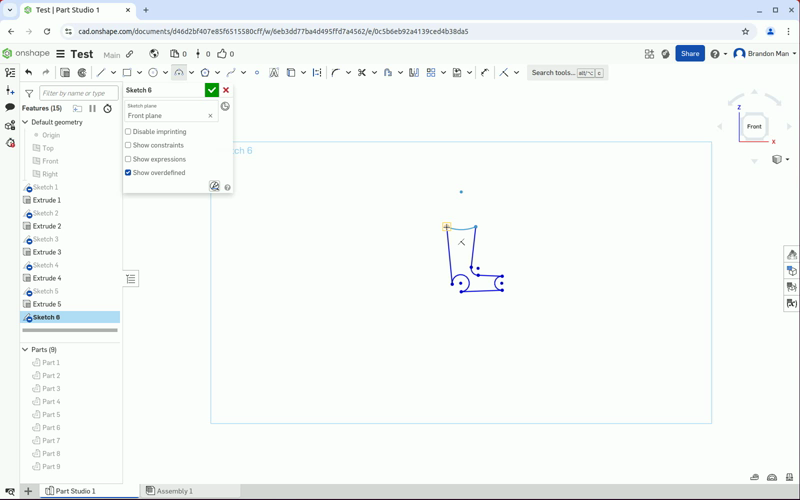
mouse_move(461, 239)
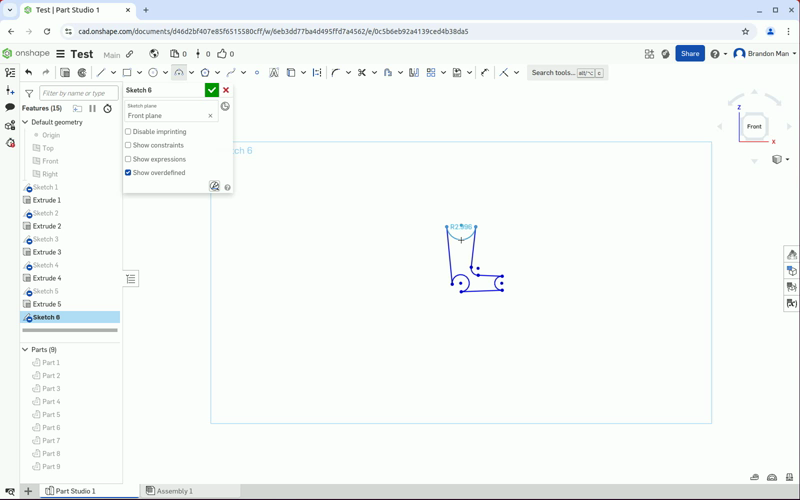
click(461, 239)
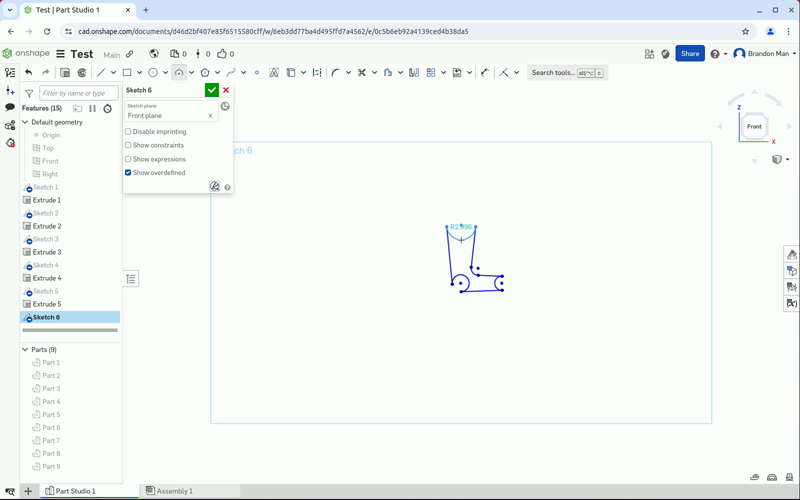
key_up(shift)
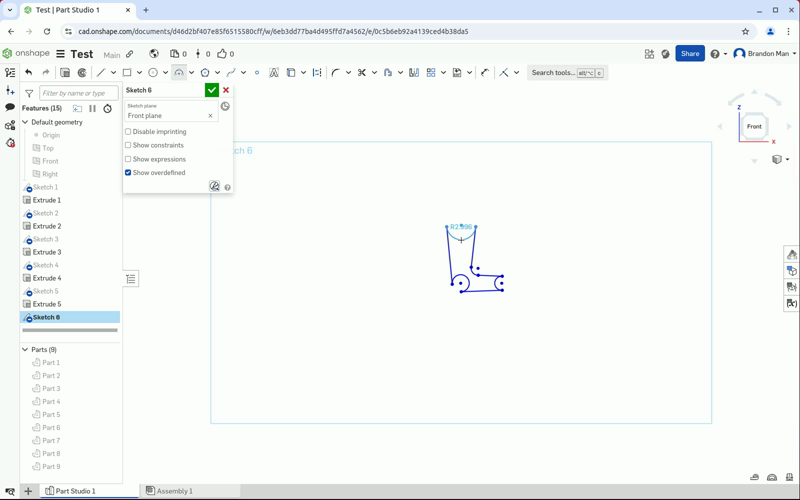
key(esc)
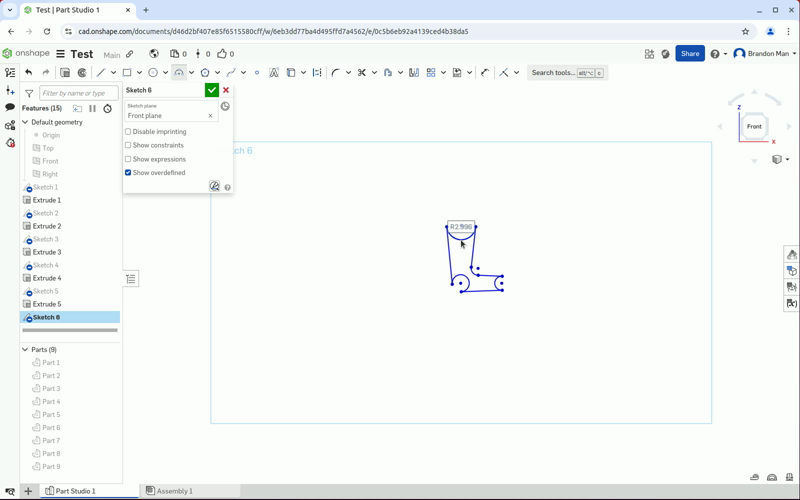
mouse_move(480, 286)
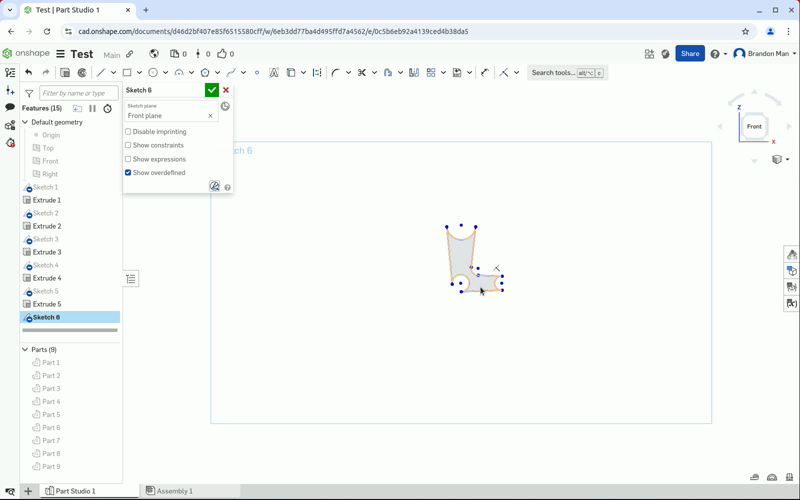
scroll(6)
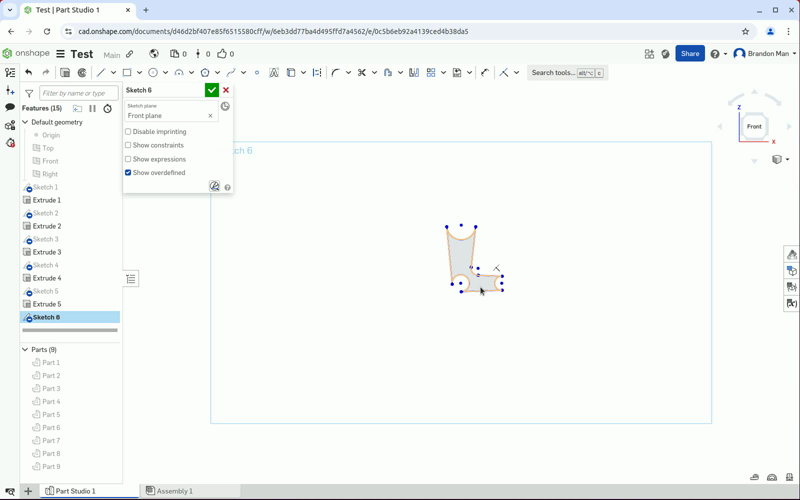
scroll(6)
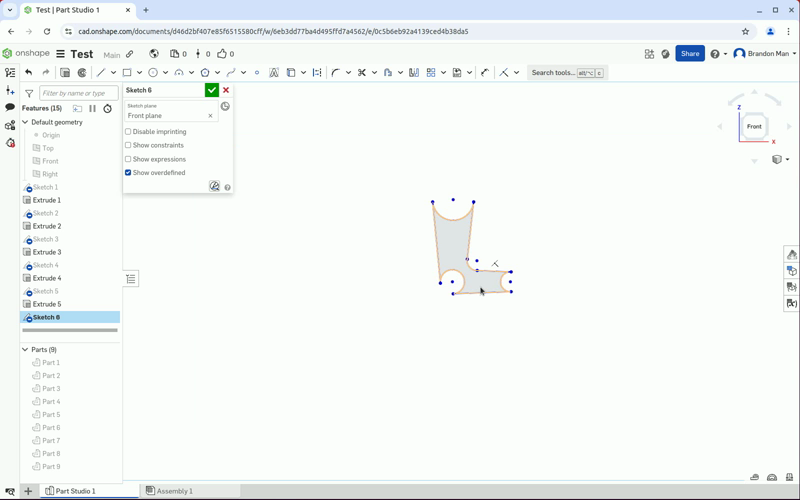
scroll(6)
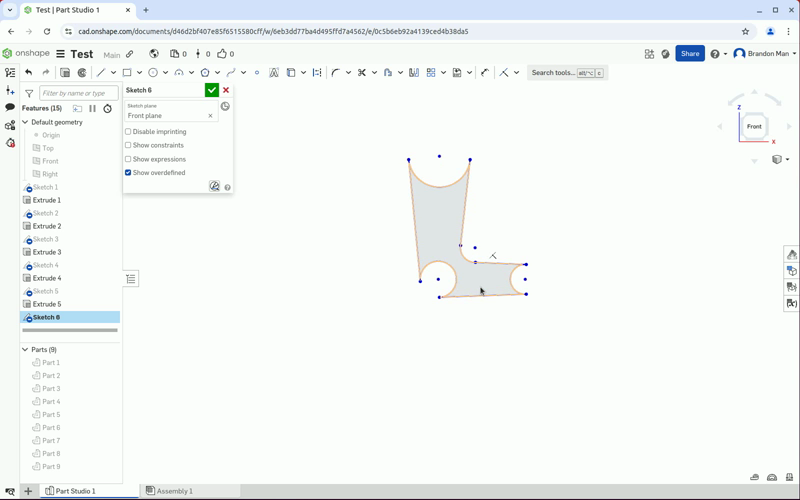
scroll(6)
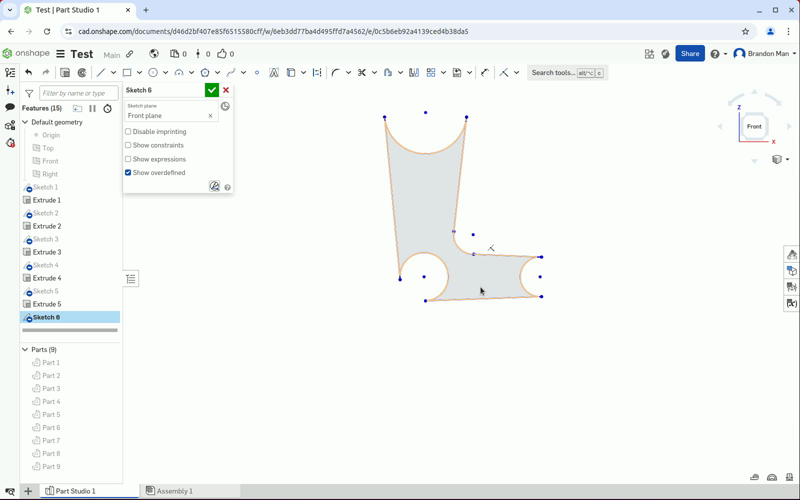
scroll(6)
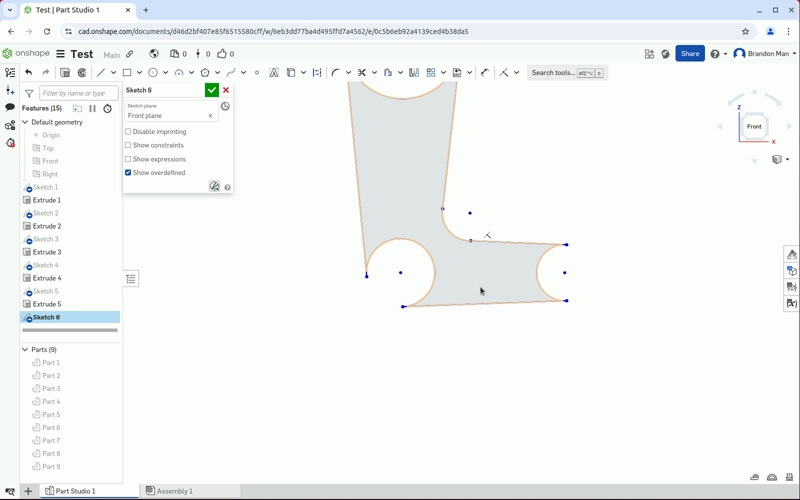
scroll(6)
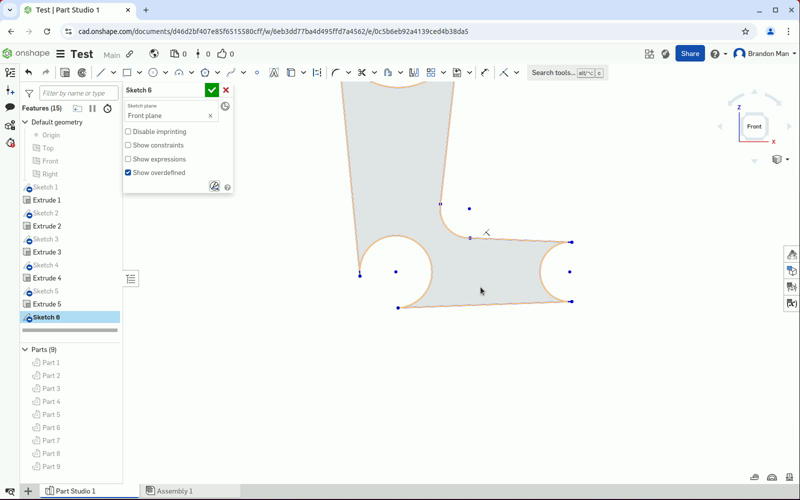
scroll(6)
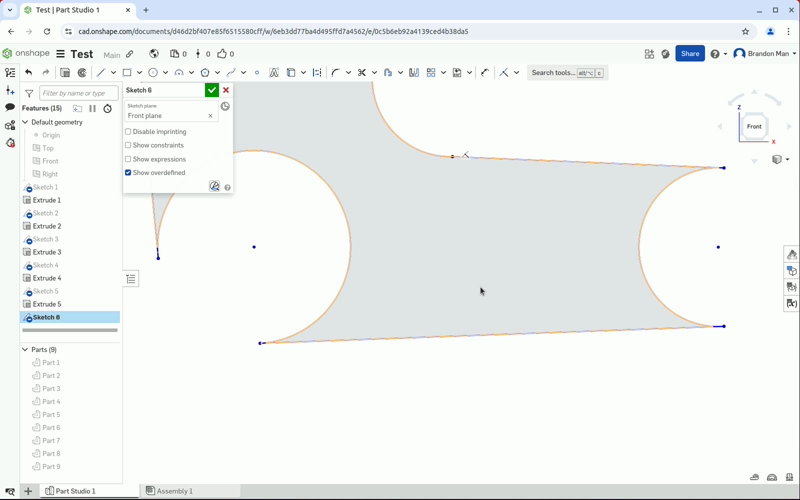
click(480, 286)
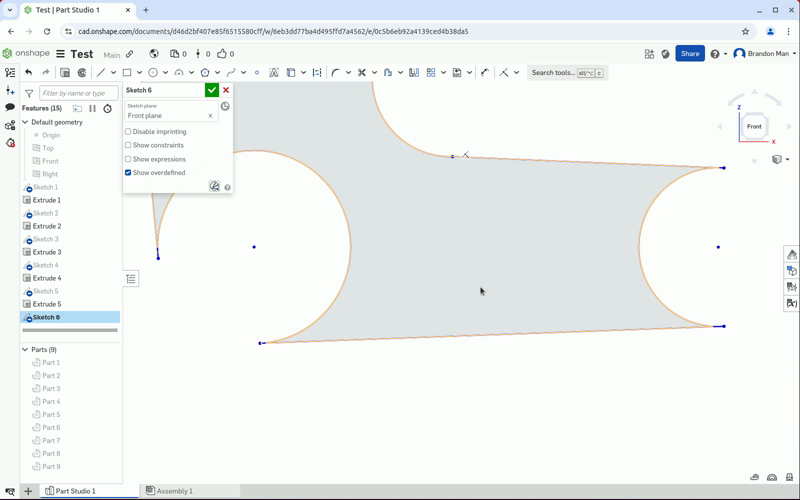
scroll(-6)
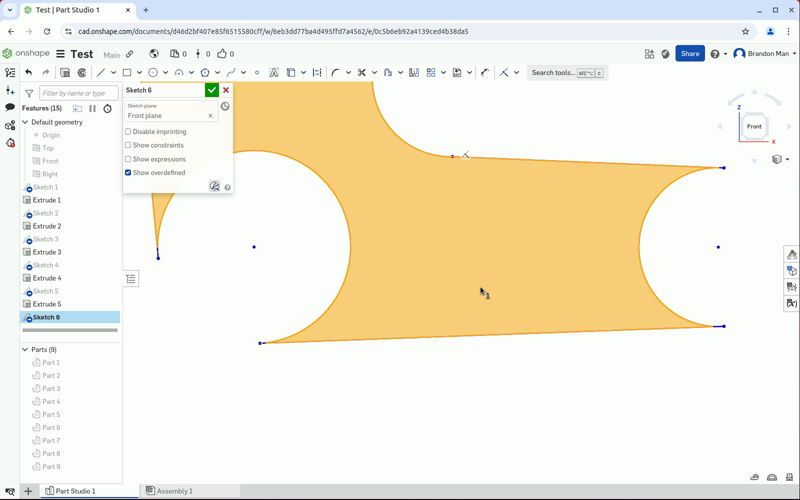
scroll(-6)
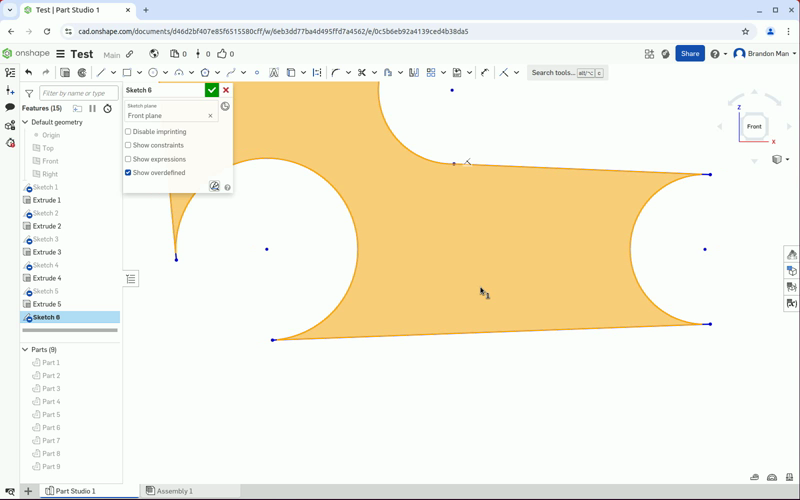
scroll(-6)
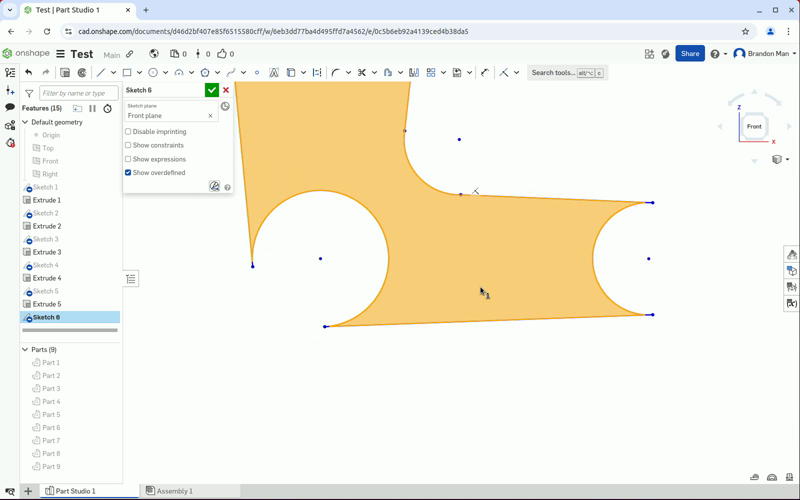
scroll(-6)
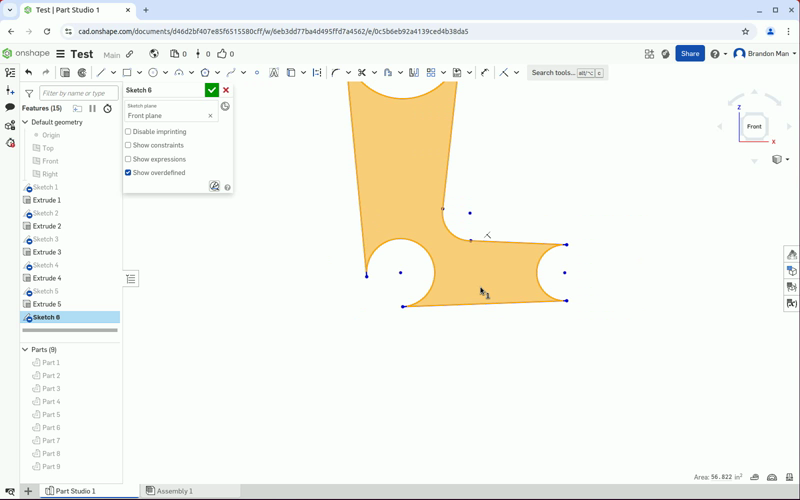
scroll(-6)
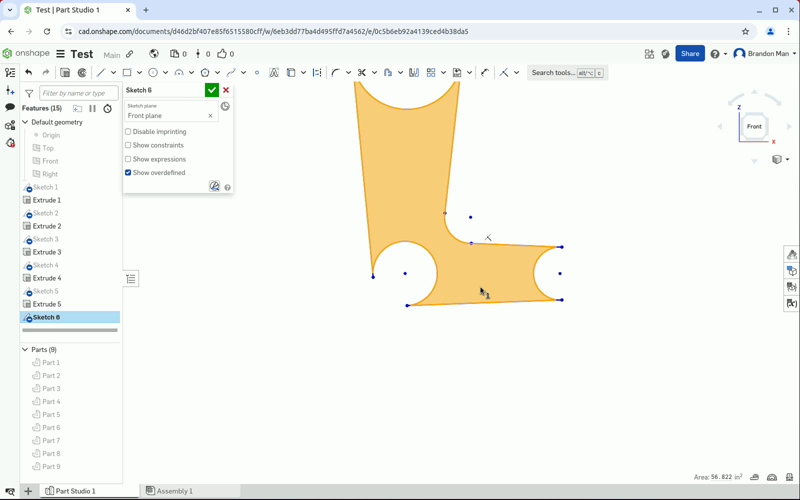
scroll(-6)
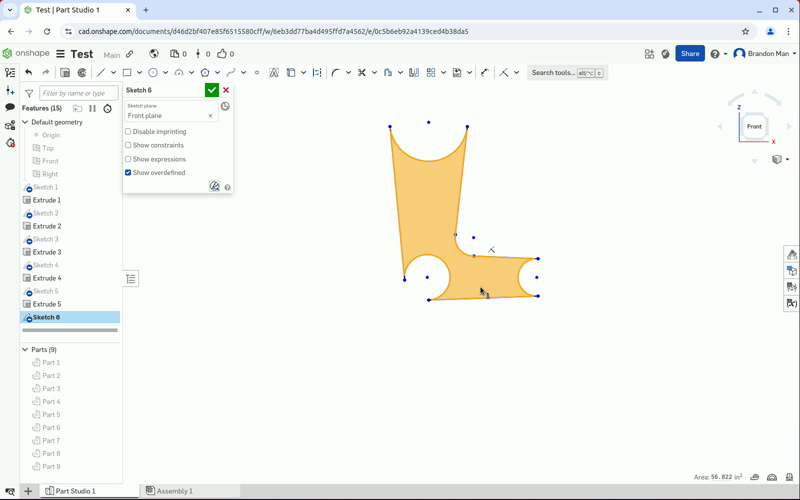
scroll(-6)
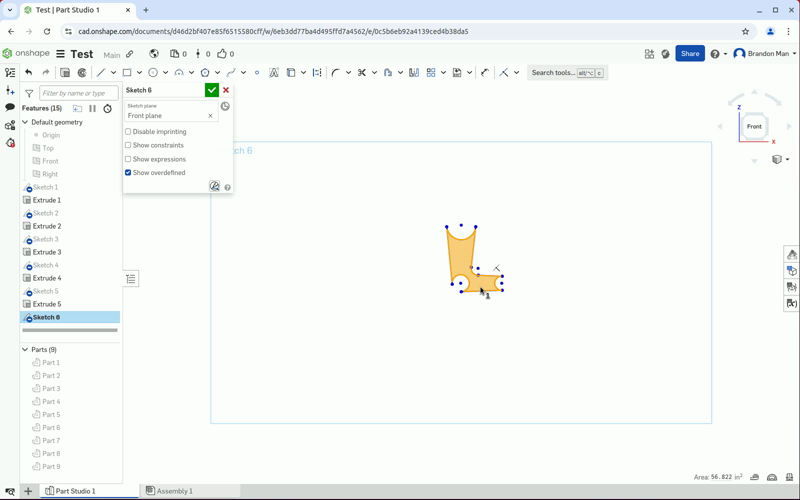
mouse_move(73, 352)
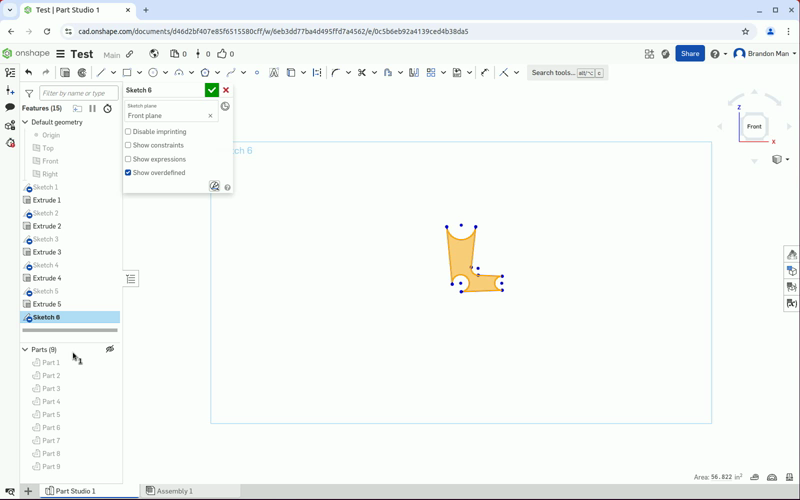
key(shift+y)
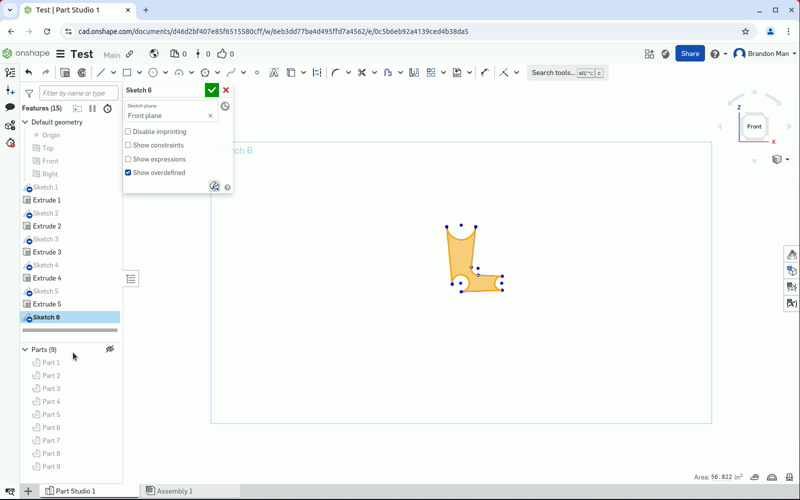
key(shift+e)
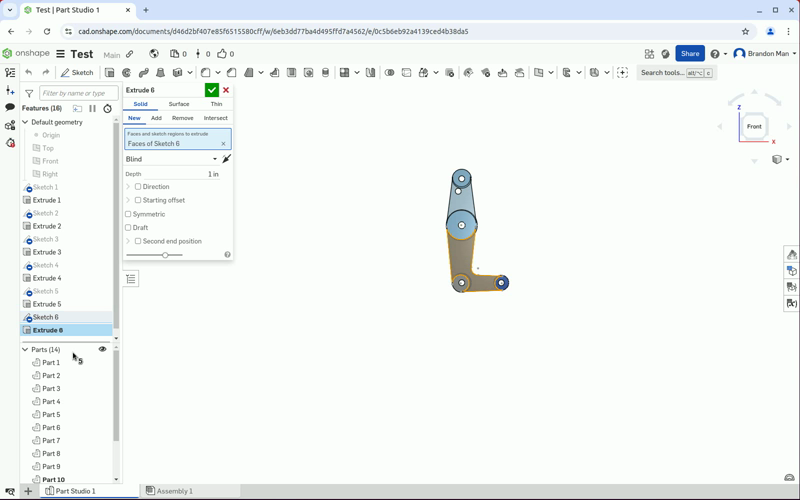
mouse_move(143, 106)
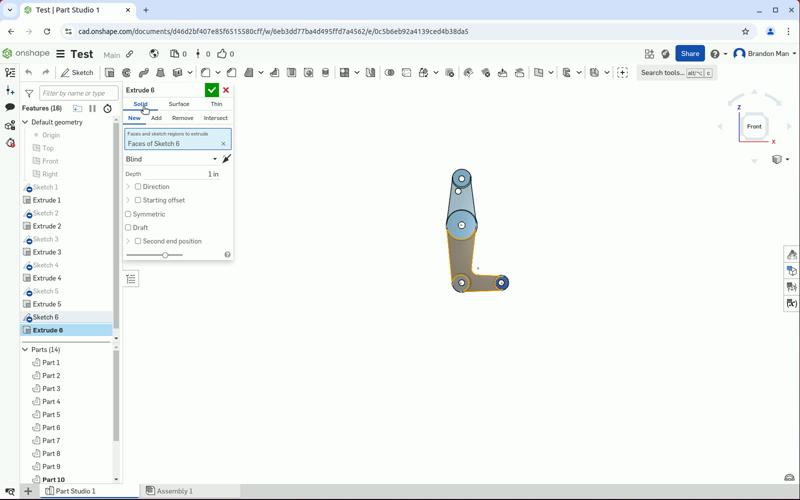
click(143, 106)
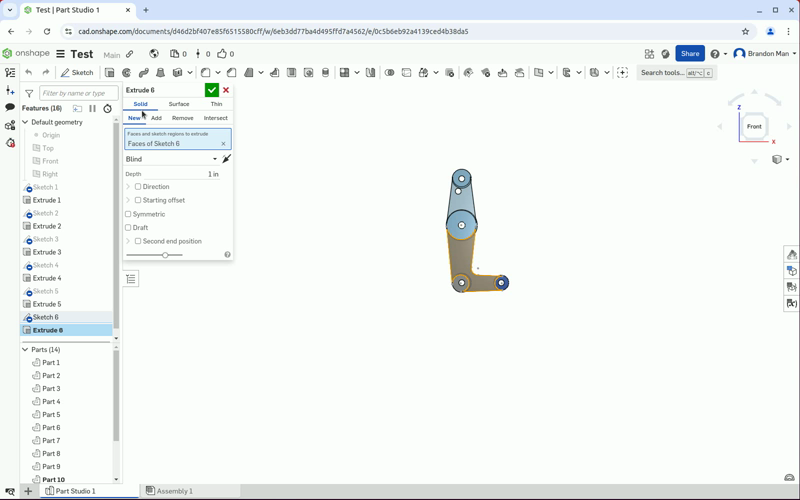
mouse_move(137, 120)
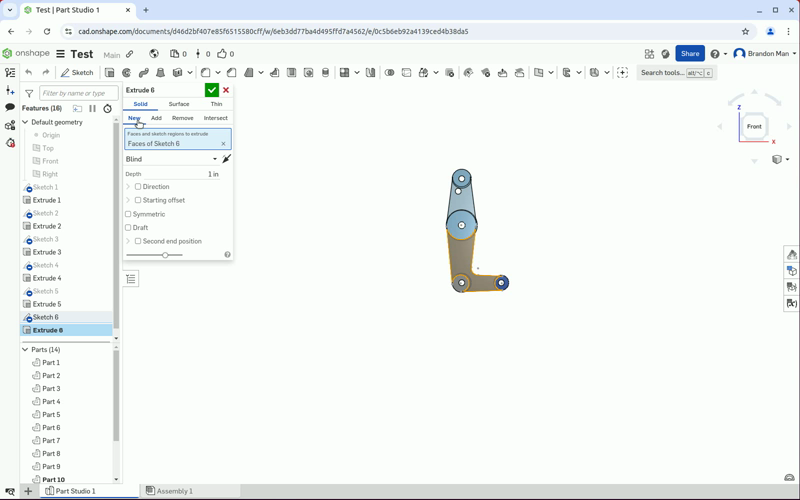
click(137, 120)
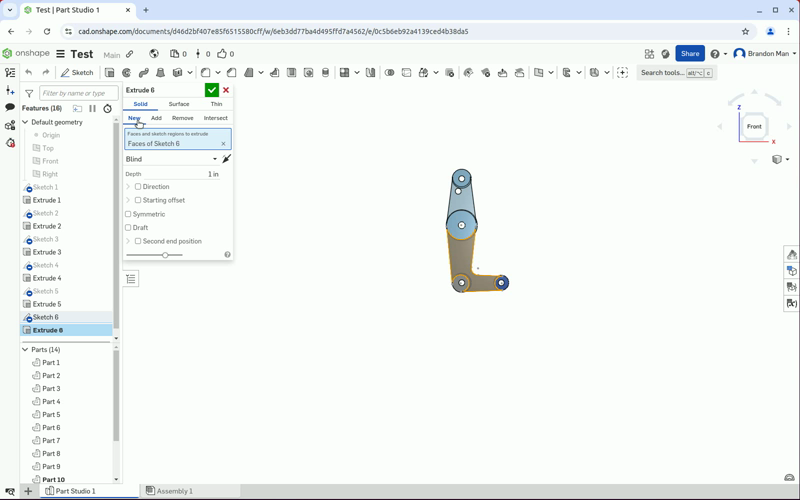
key(tab, 4)
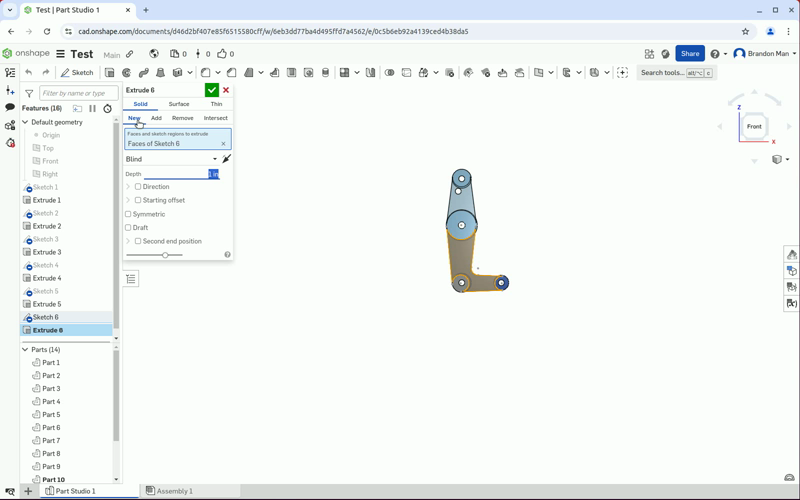
text(0.481)
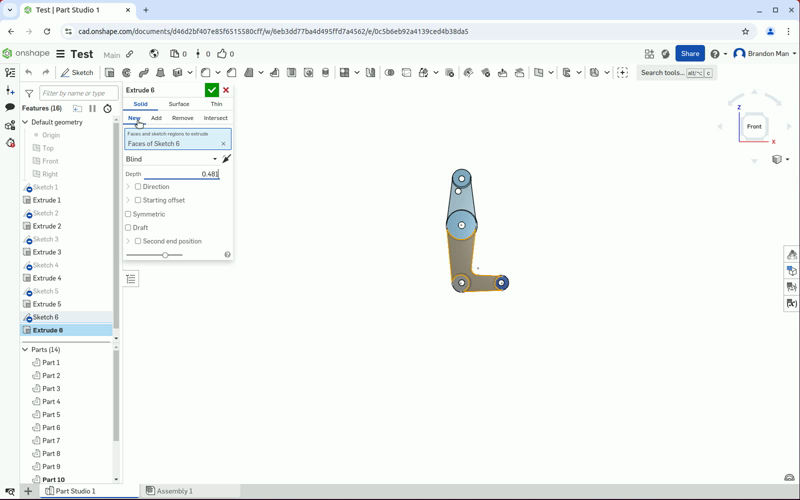
key(enter)
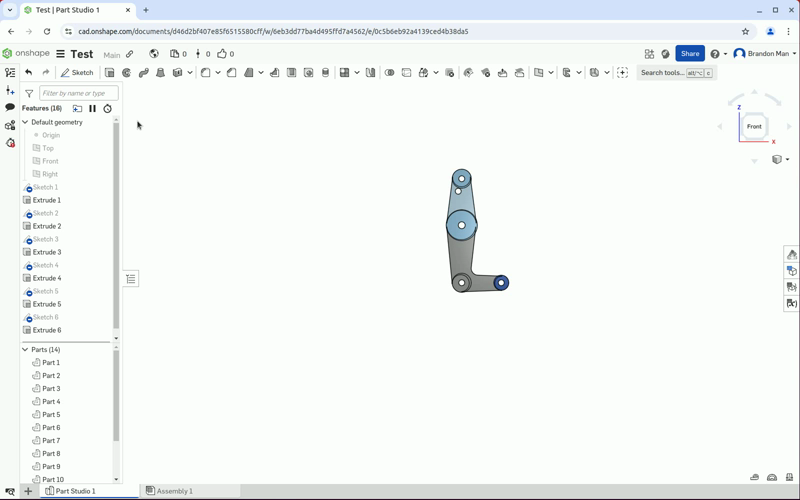
key(shift+h)
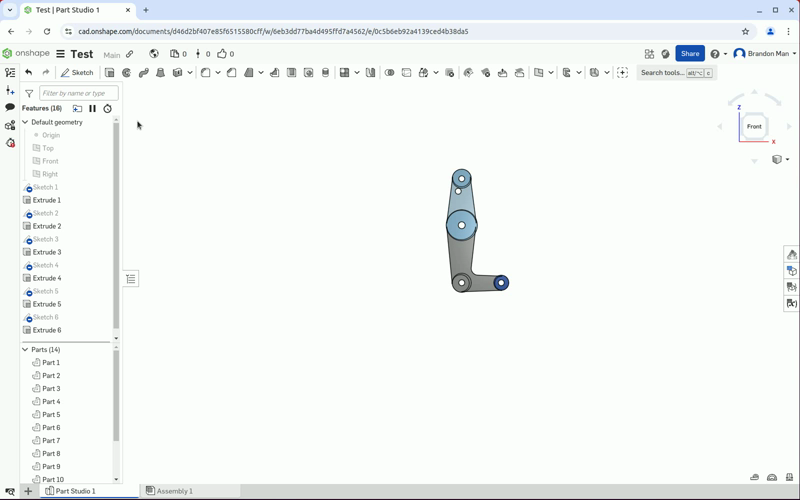
key(shift+h)
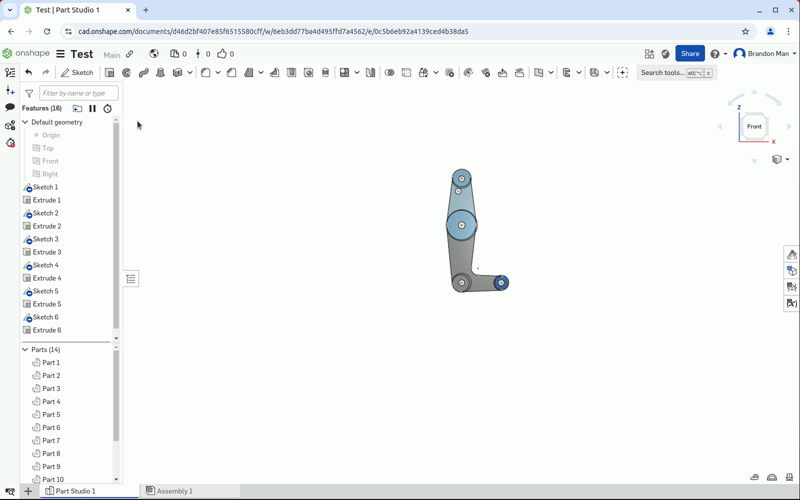
key(shift+7)
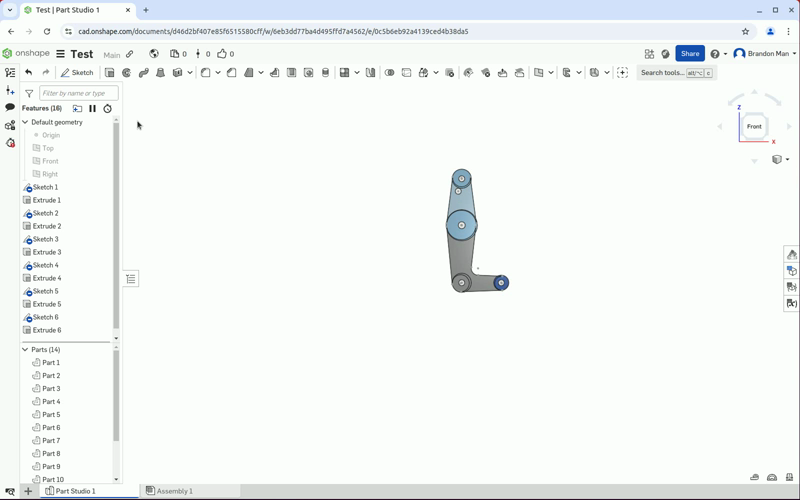
key(left, 2)
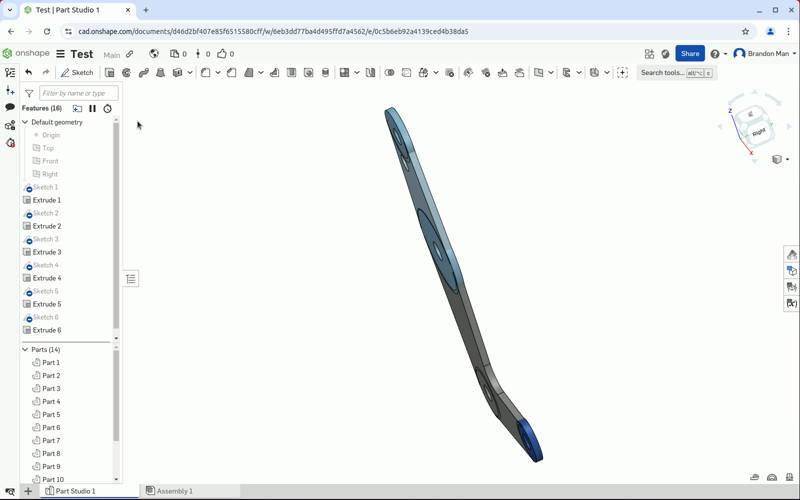
key(down, 2)
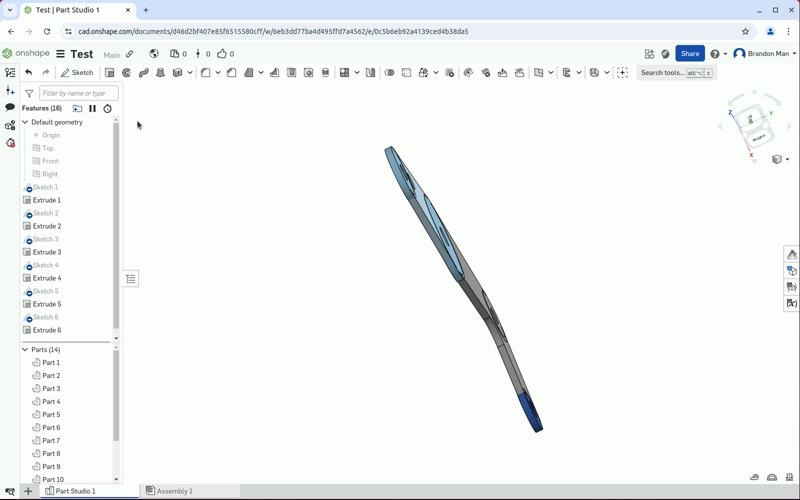
key(up, 2)
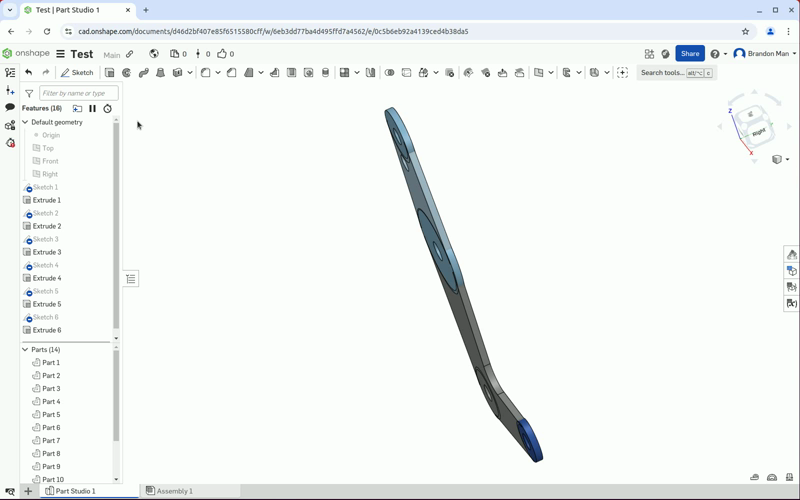
key(right, 2)
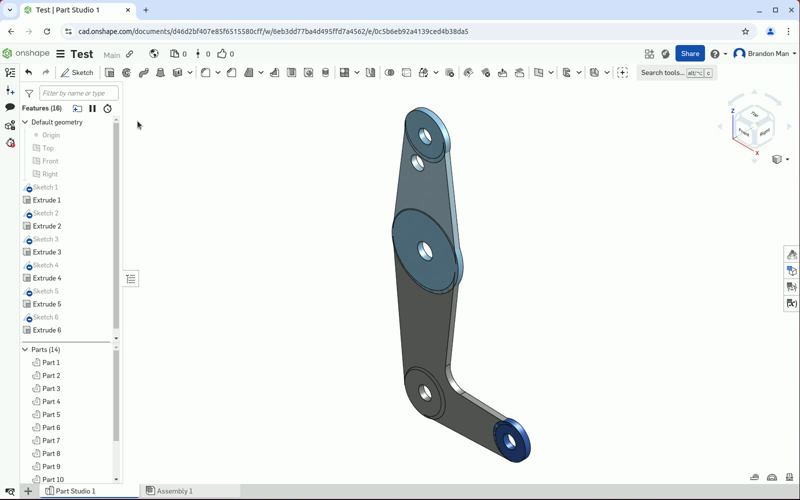
mouse_move(69, 189)
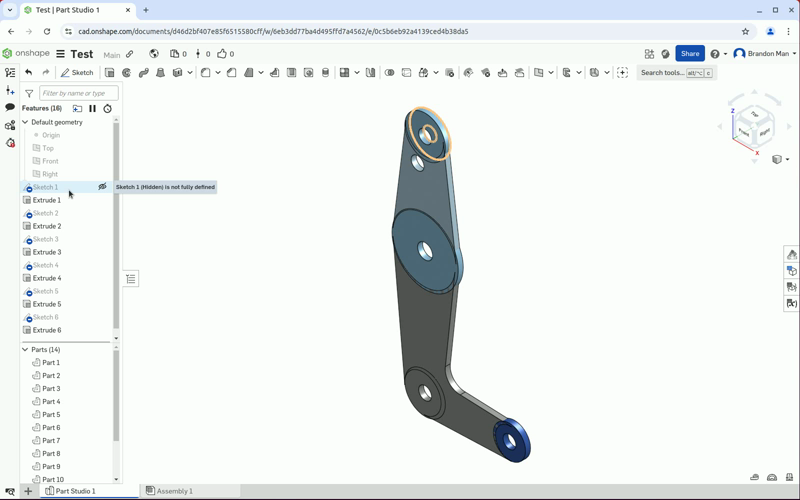
click(69, 189)